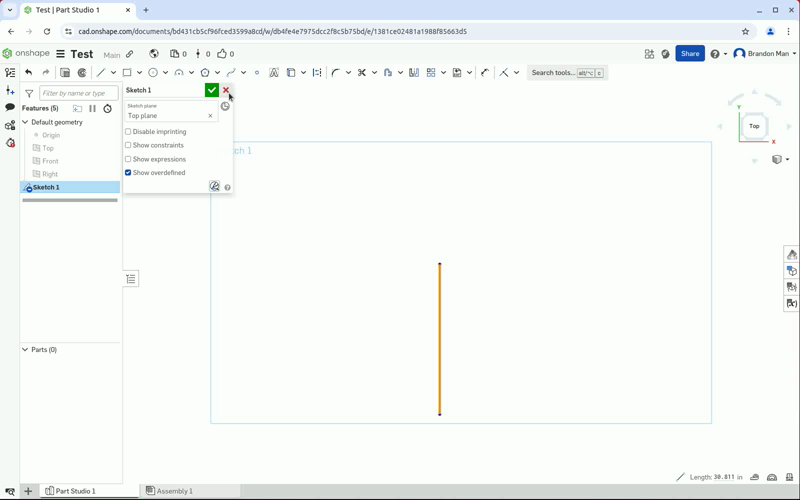
key(shift+h)
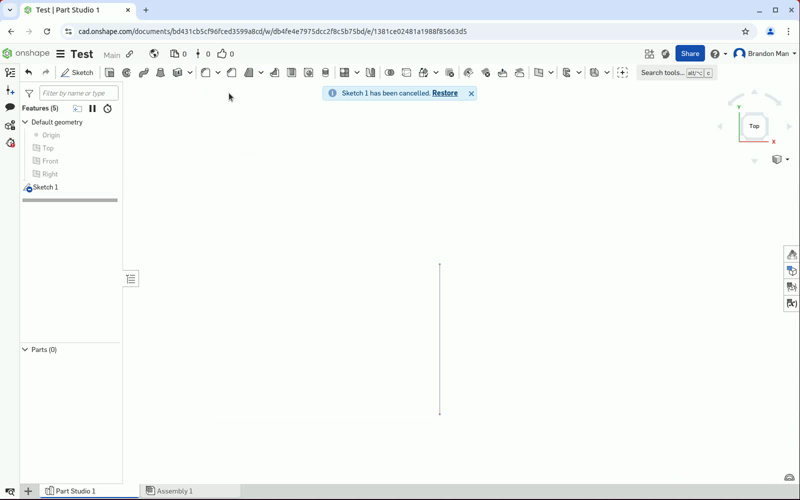
key(shift+s)
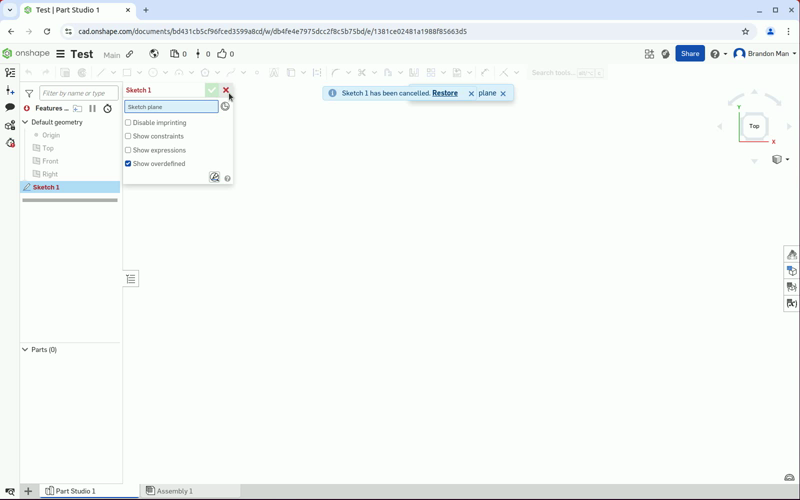
mouse_move(73, 150)
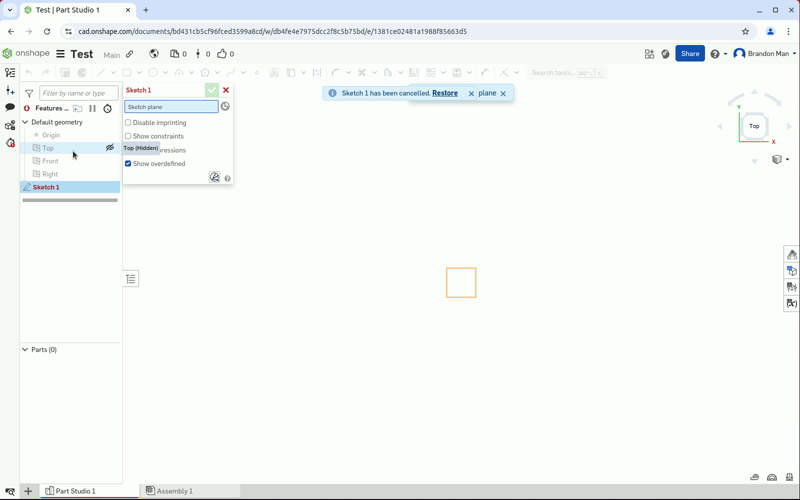
click(73, 150)
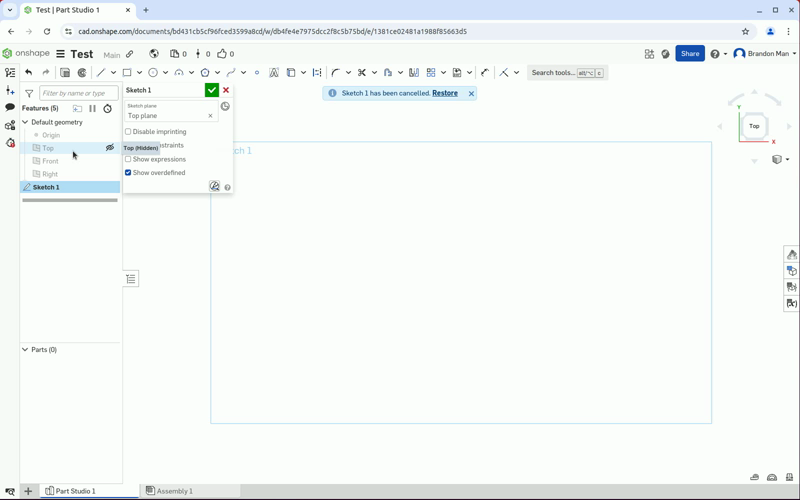
mouse_move(73, 352)
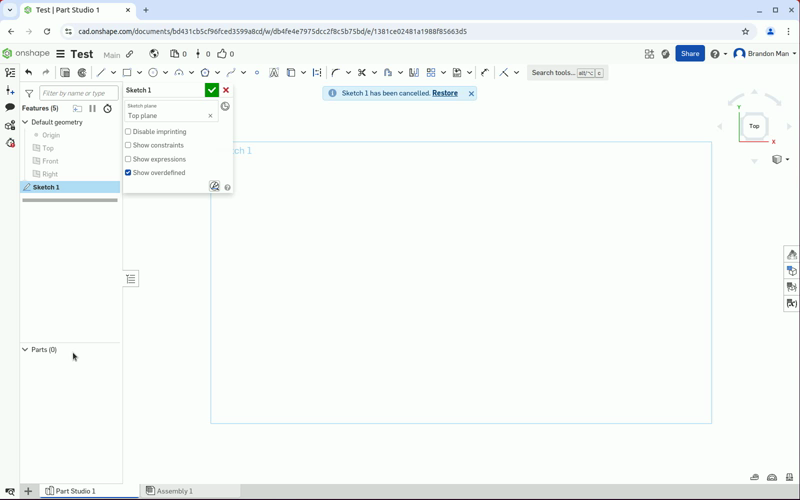
key(y)
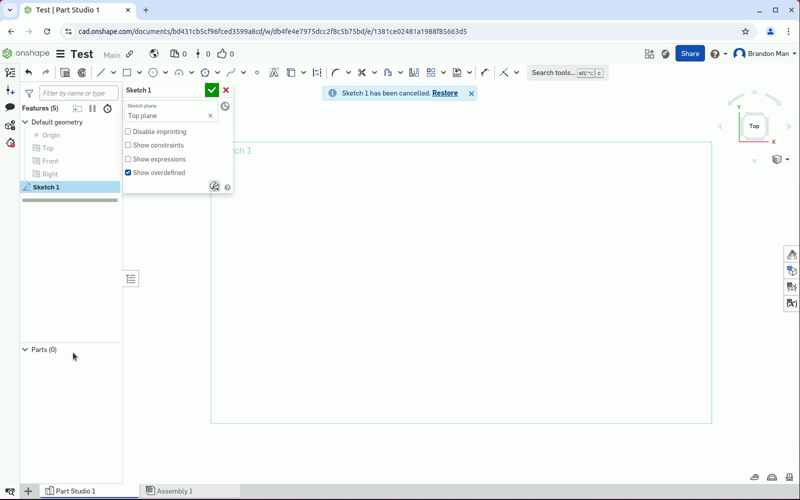
key(l)
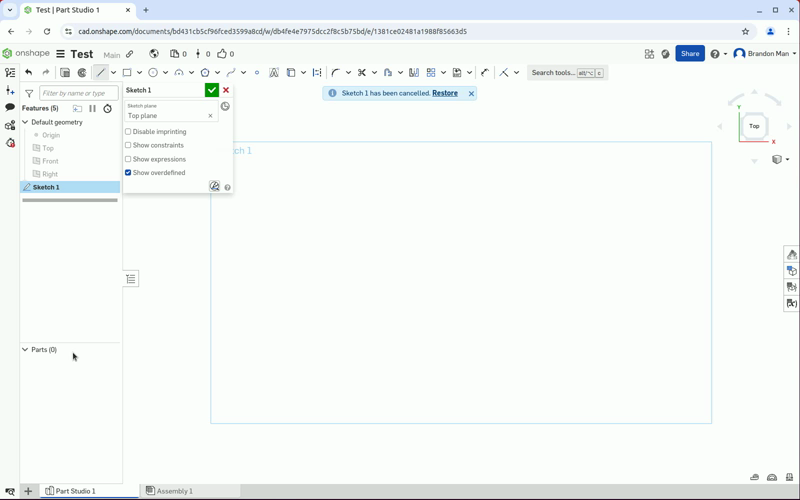
key_down(shift)
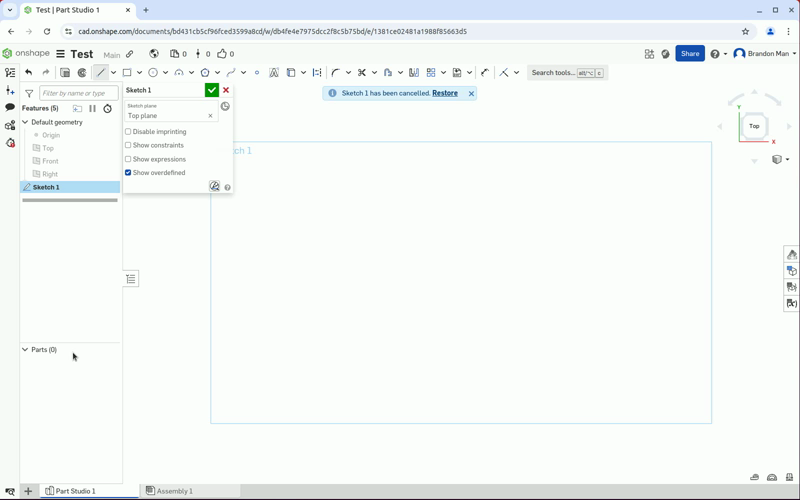
mouse_move(396, 220)
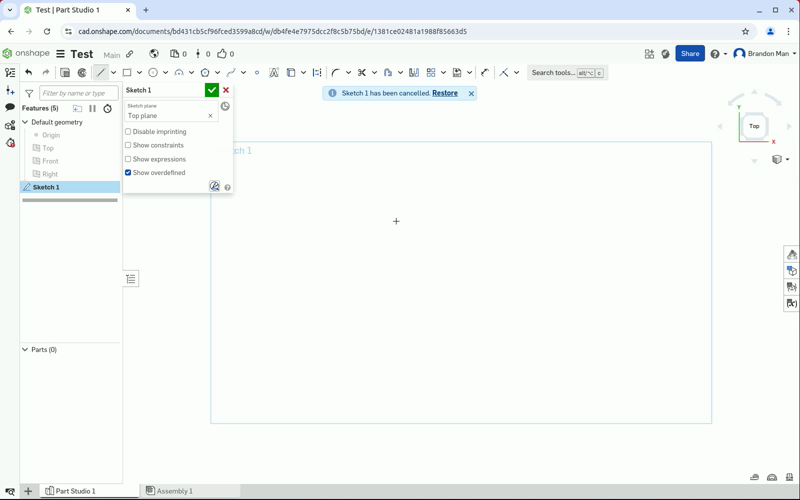
click(396, 220)
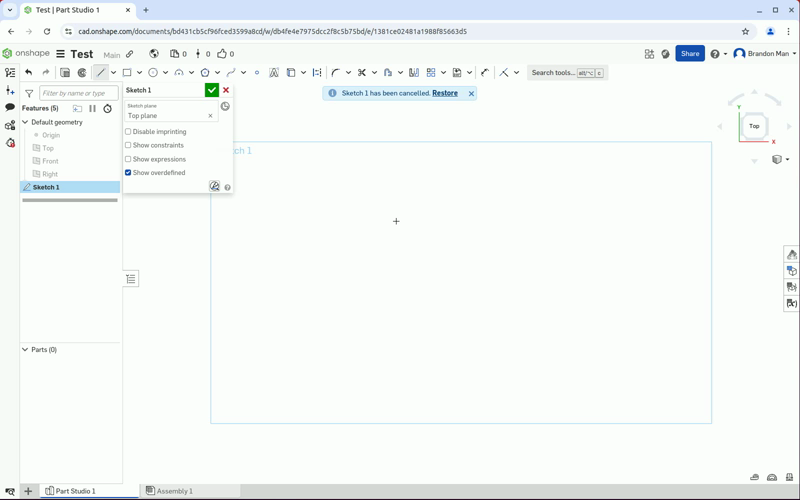
key_up(shift)
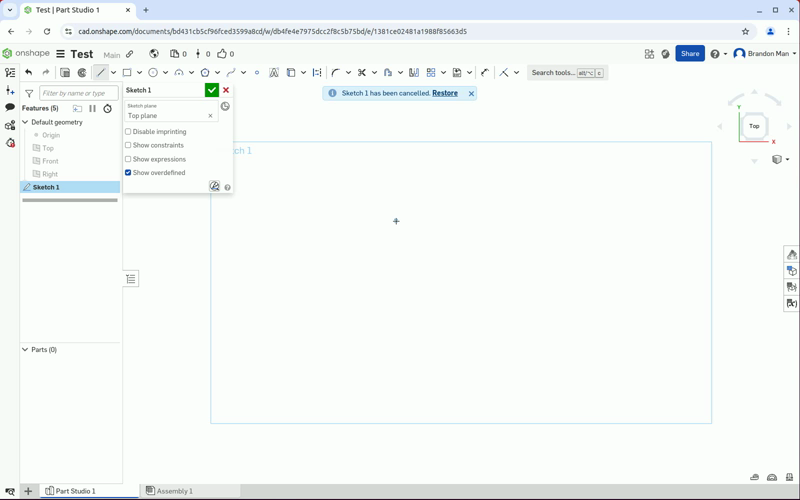
key_down(shift)
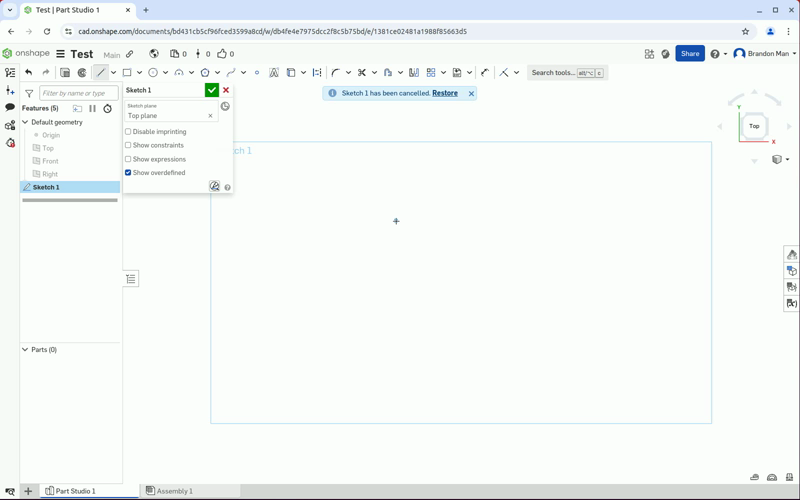
mouse_move(426, 220)
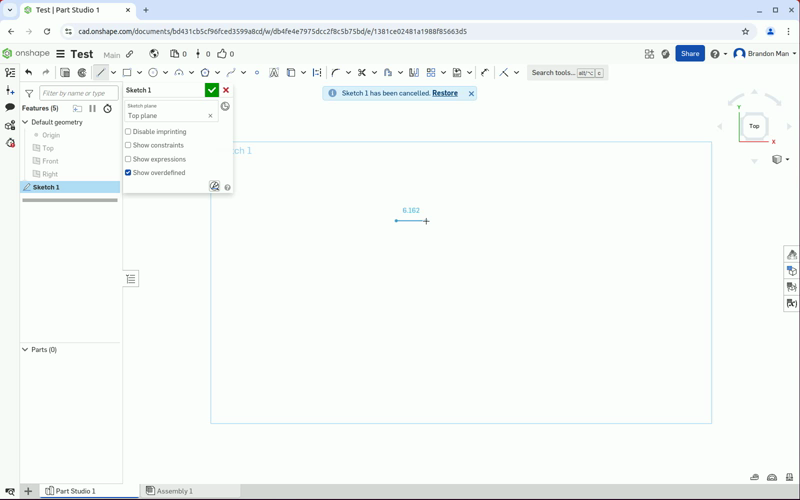
mouse_move(404, 220)
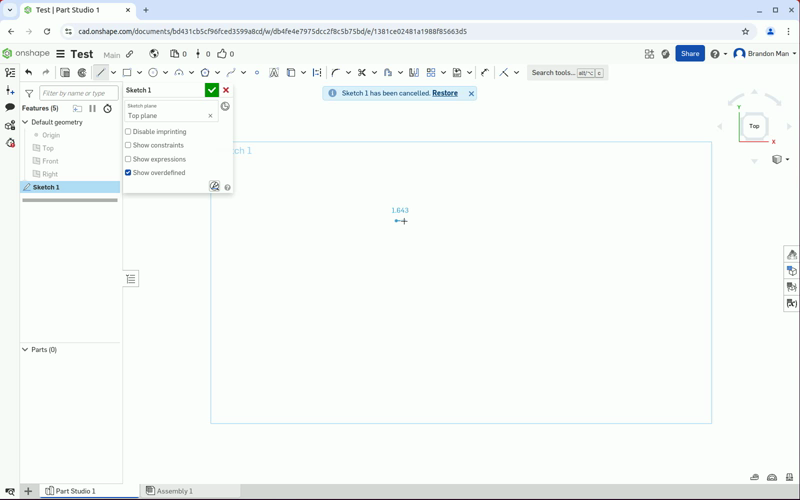
click(404, 220)
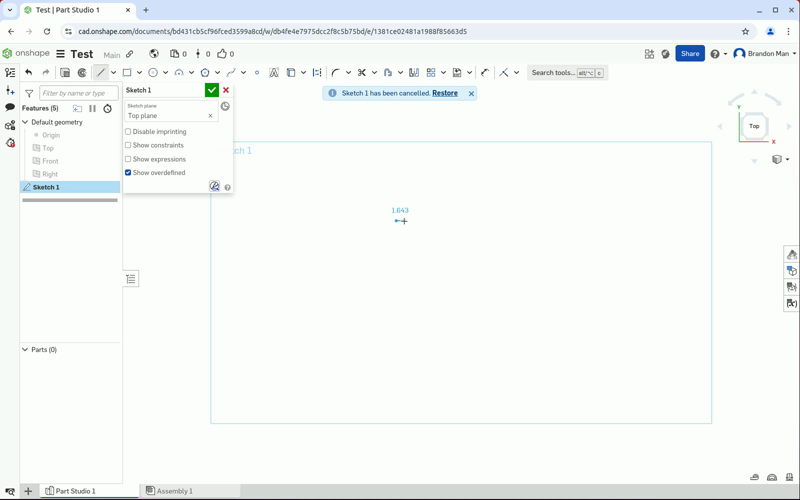
key_up(shift)
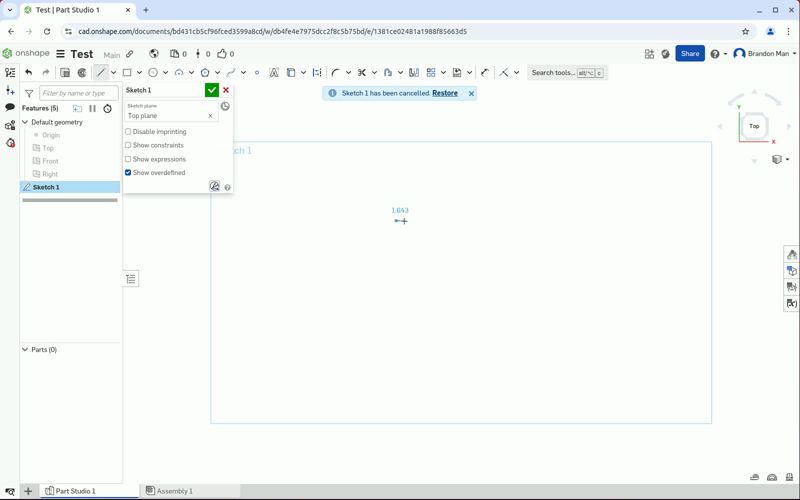
key_down(shift)
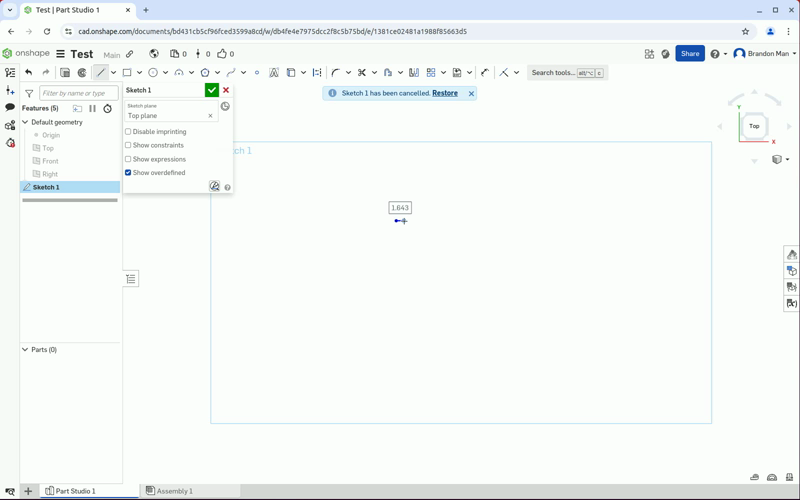
mouse_move(434, 220)
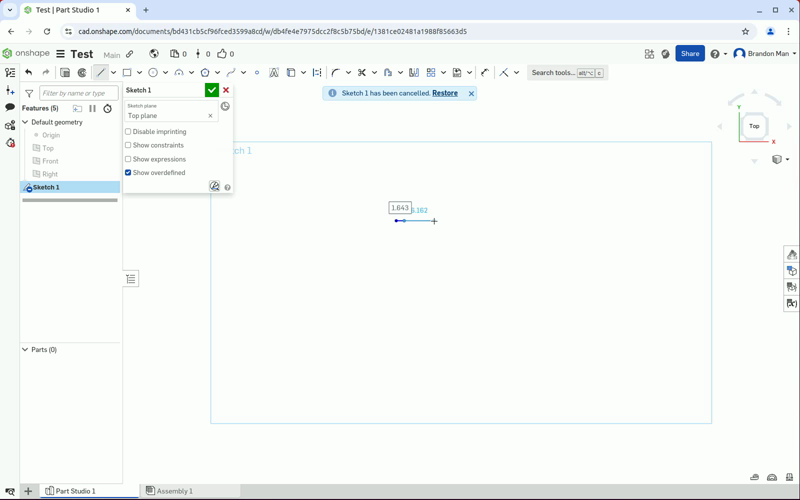
mouse_move(404, 212)
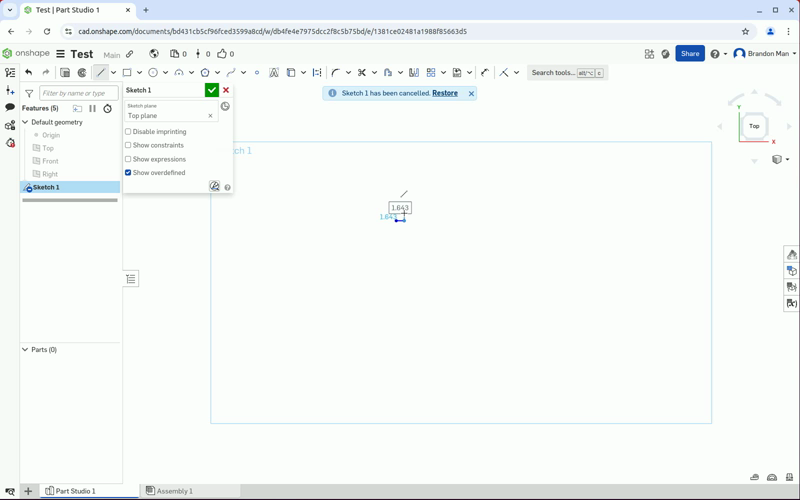
click(404, 212)
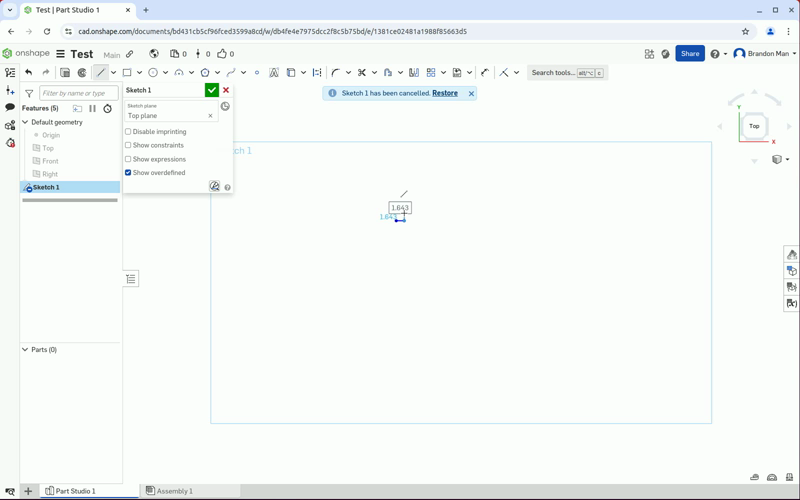
key_up(shift)
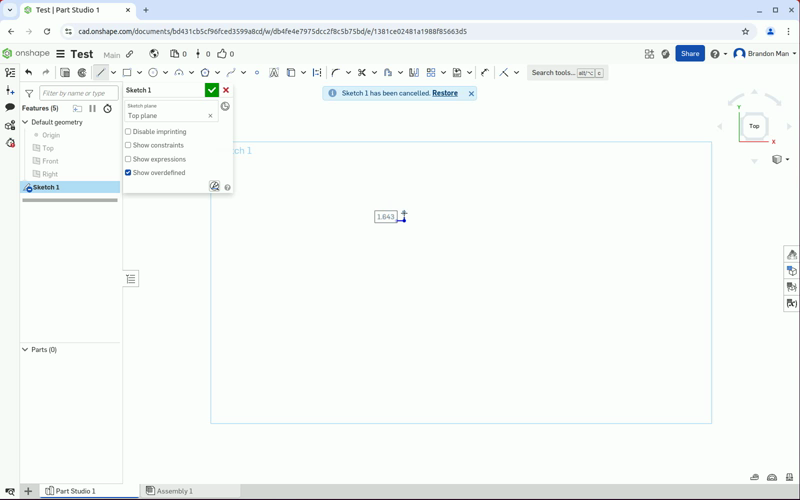
key_down(shift)
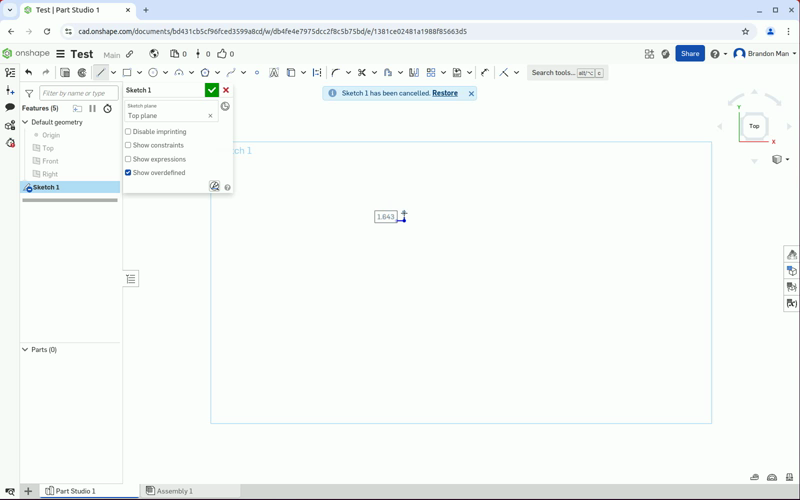
mouse_move(434, 212)
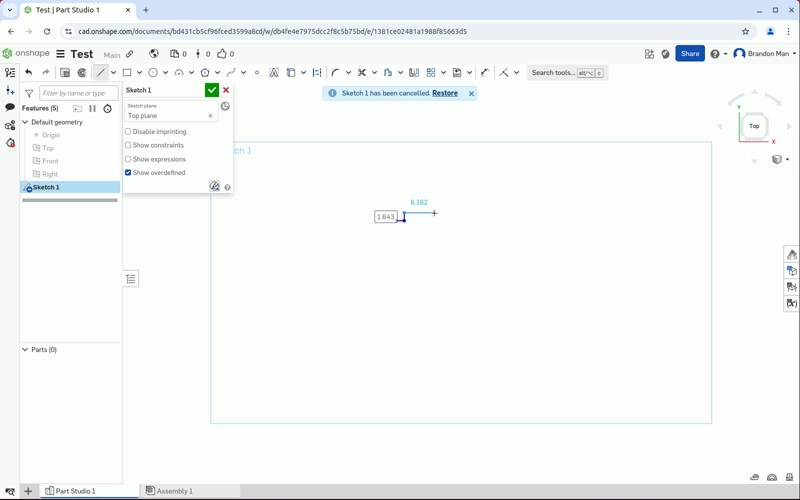
mouse_move(396, 212)
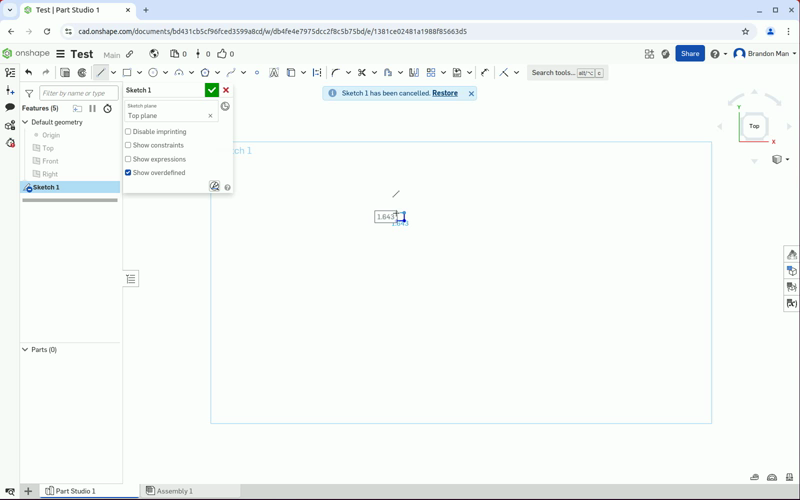
click(396, 212)
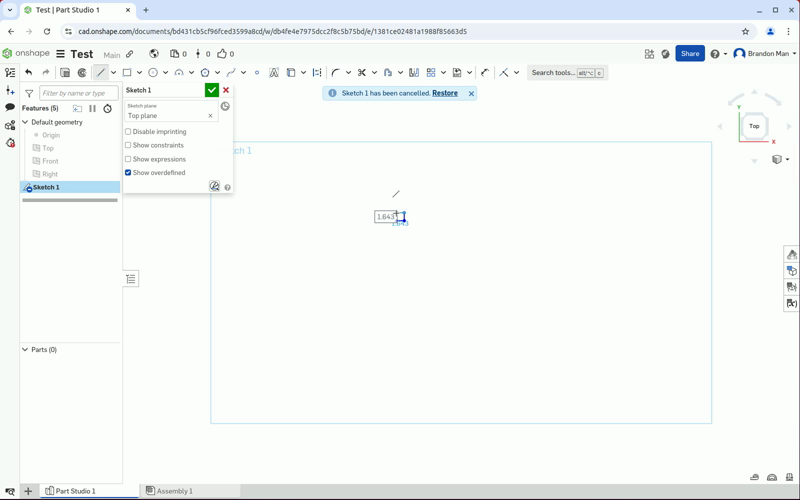
key_up(shift)
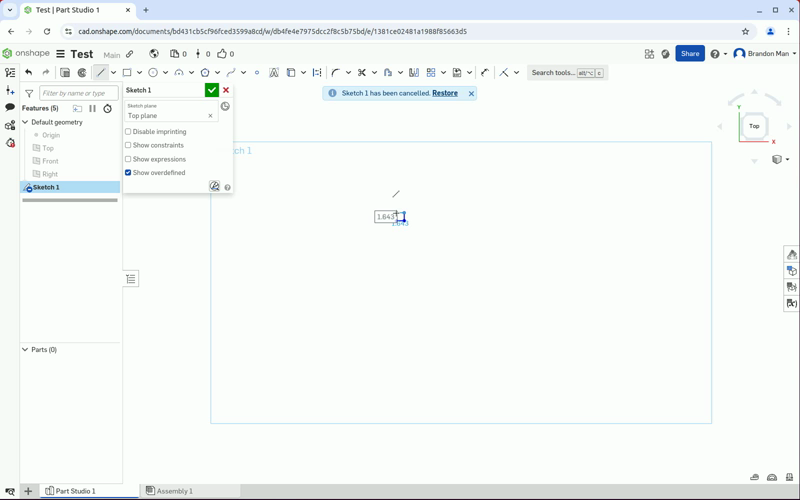
mouse_move(426, 212)
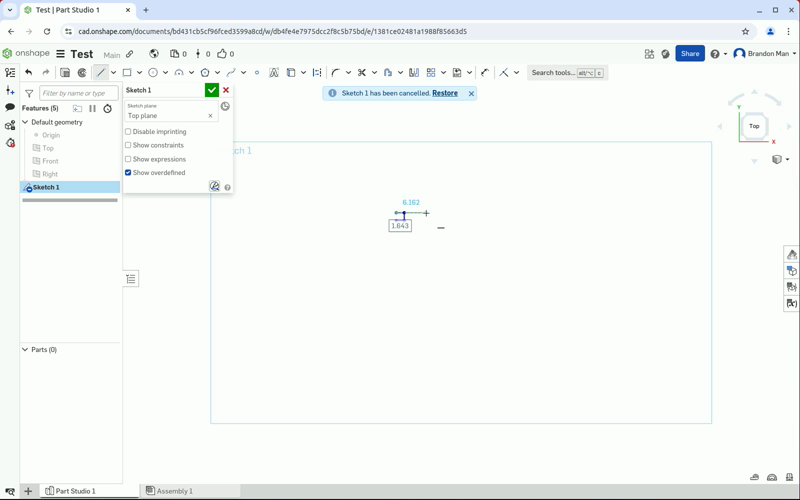
key_down(shift)
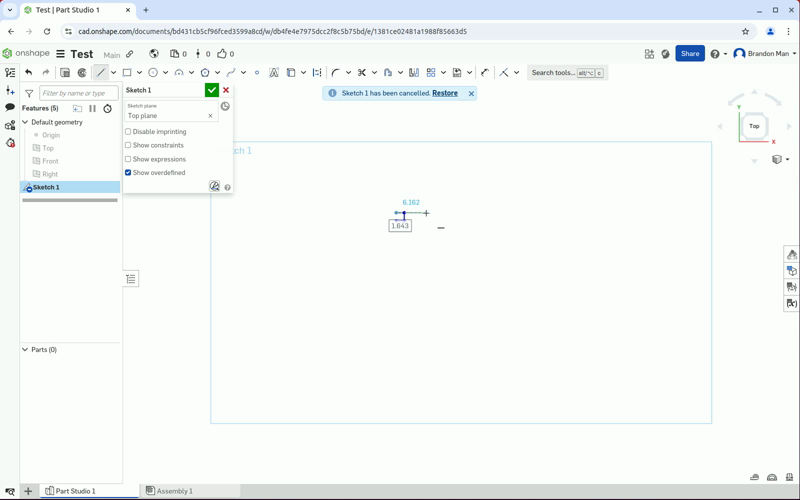
mouse_move(396, 220)
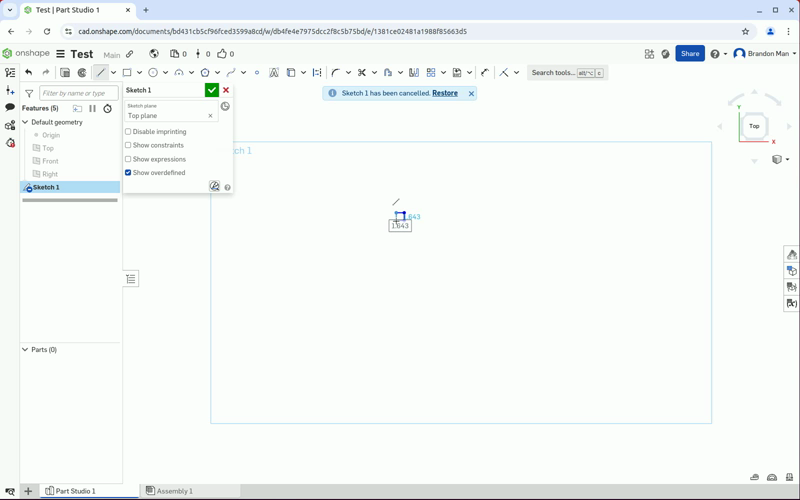
key_up(shift)
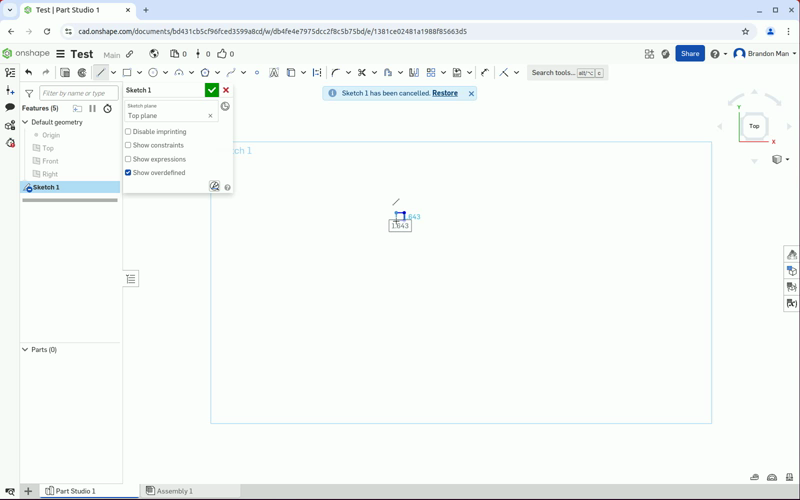
click(396, 220)
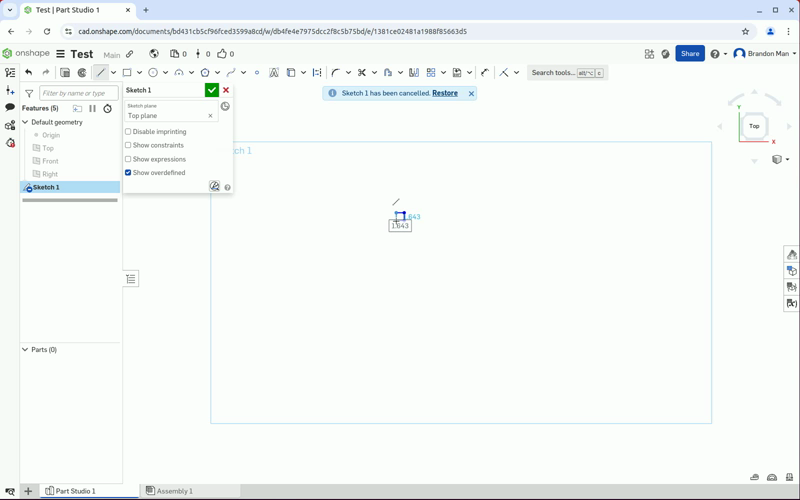
key(esc)
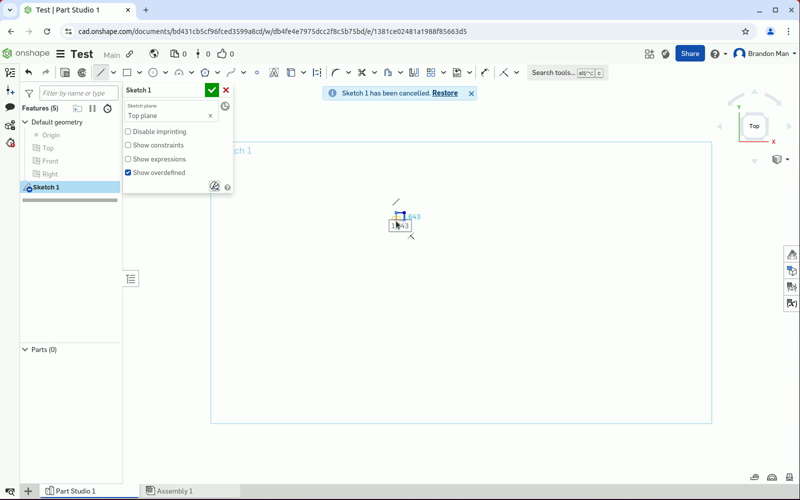
key(l)
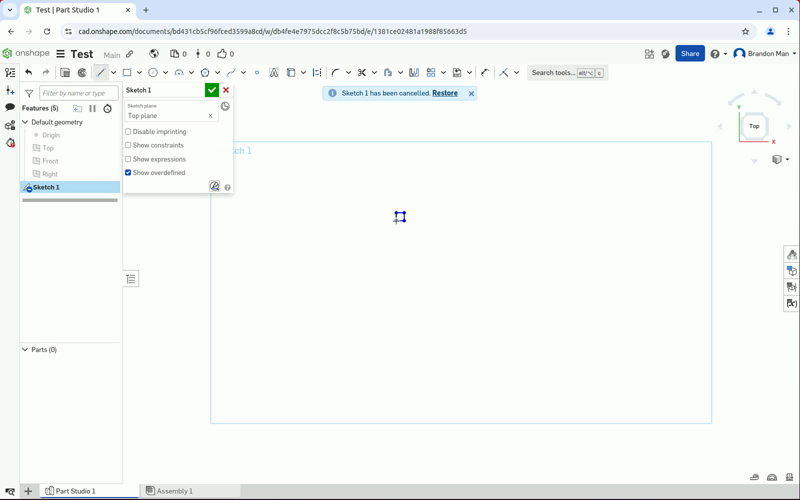
key_down(shift)
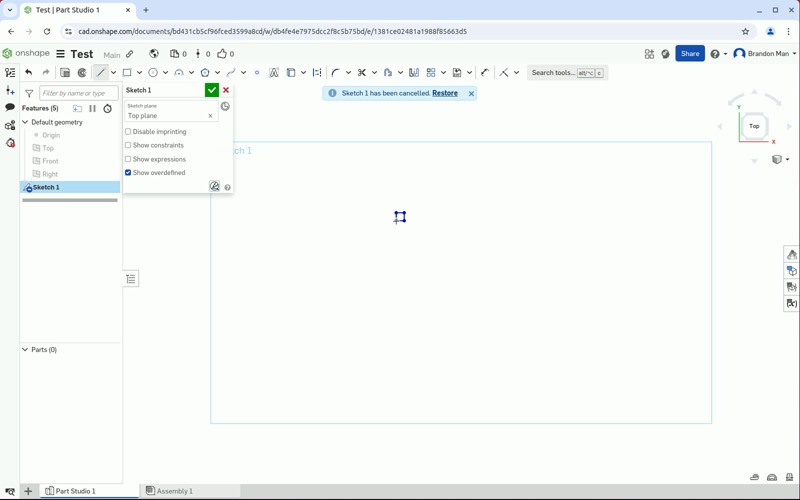
mouse_move(396, 220)
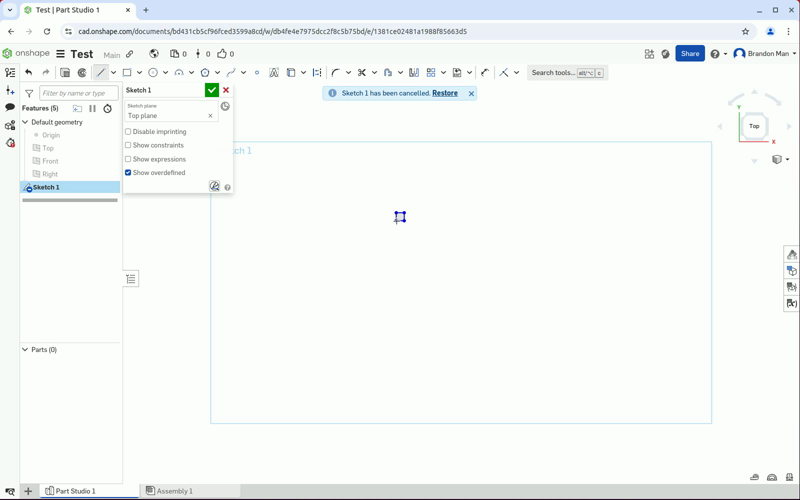
click(396, 220)
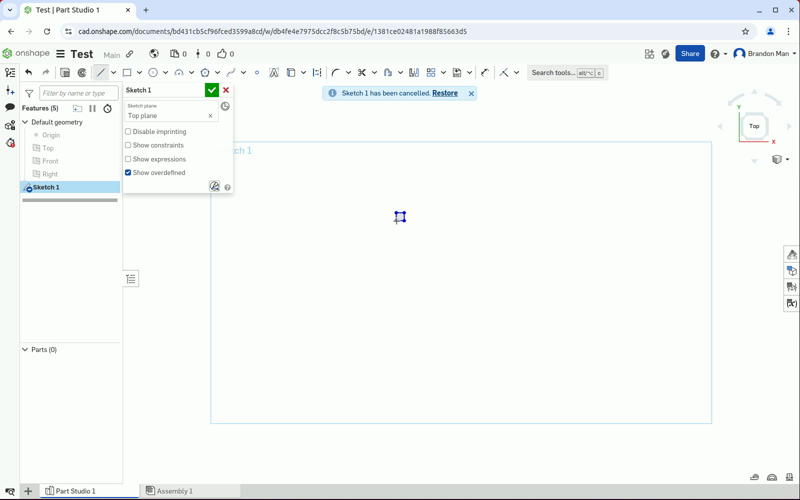
key_up(shift)
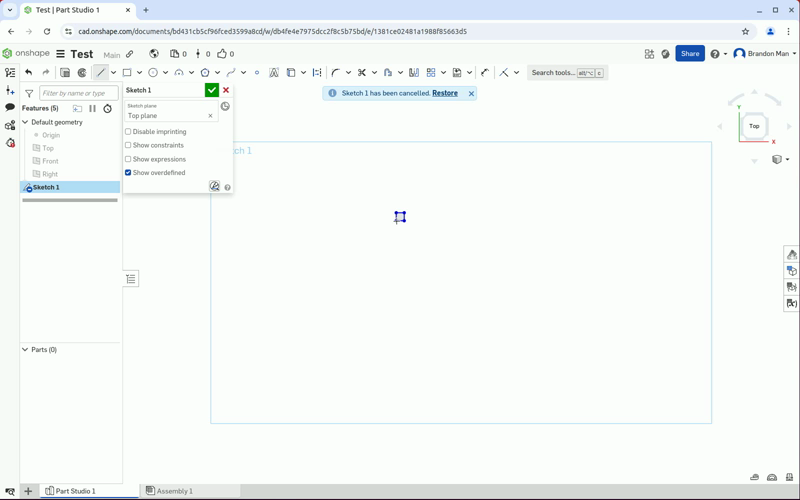
key_down(shift)
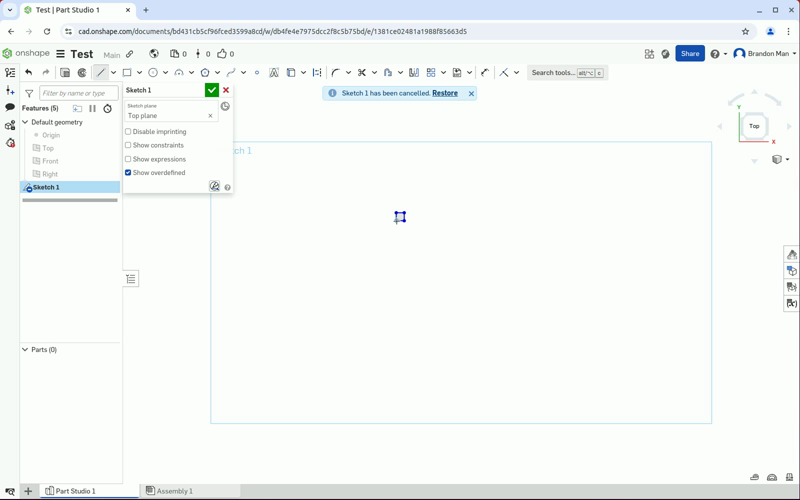
mouse_move(426, 220)
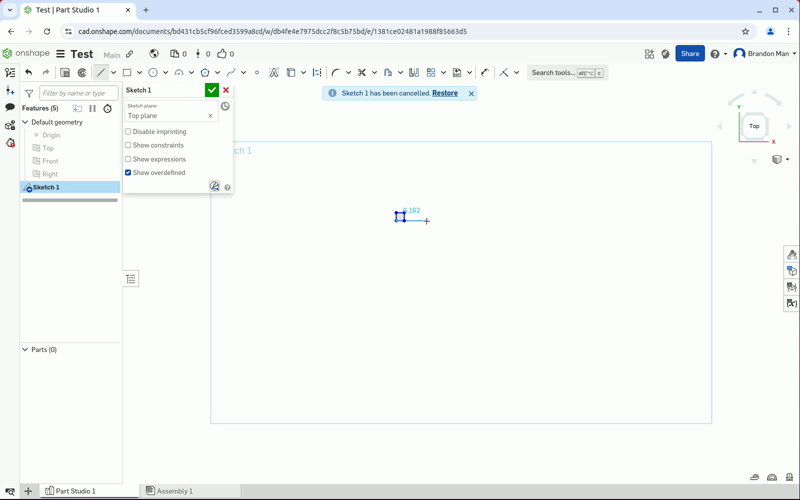
mouse_move(404, 220)
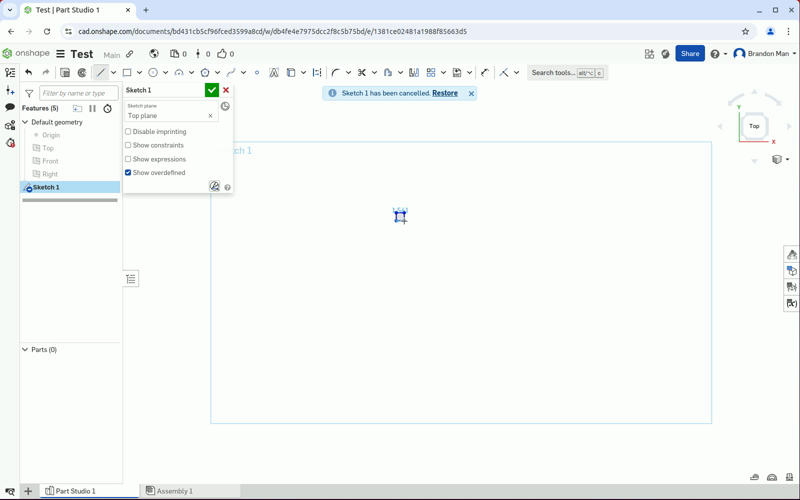
click(404, 220)
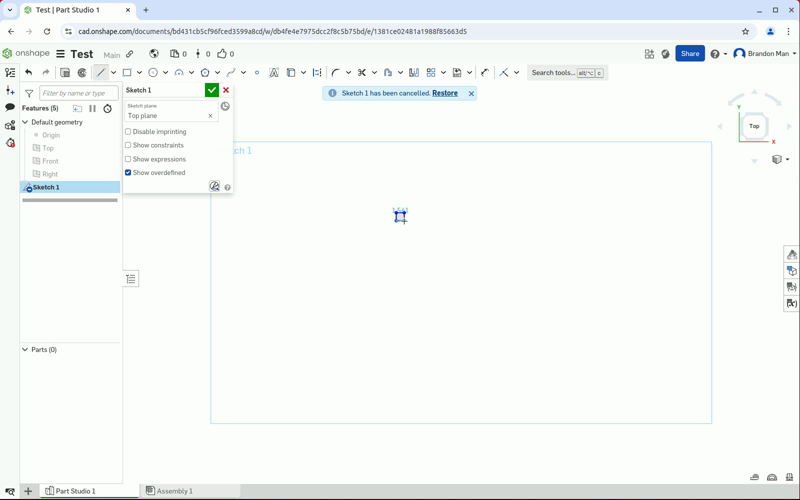
key_up(shift)
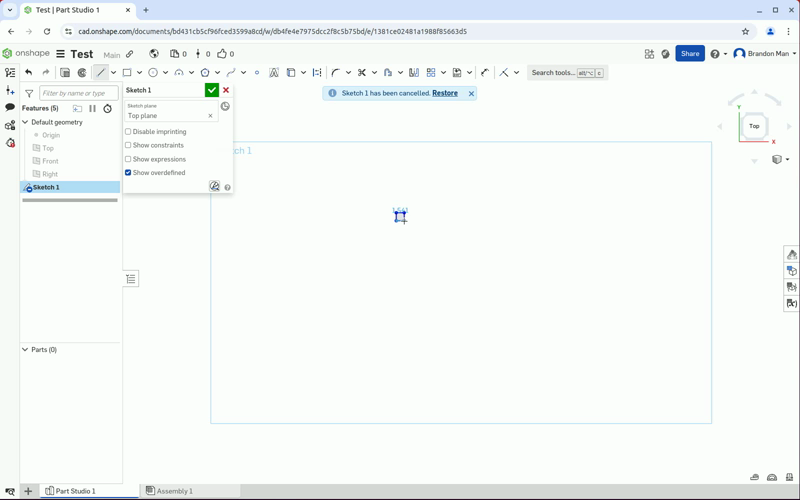
key_down(shift)
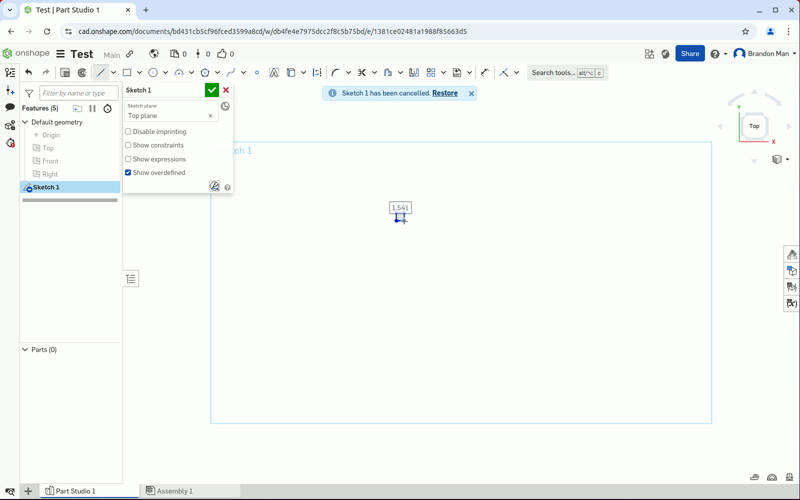
mouse_move(434, 220)
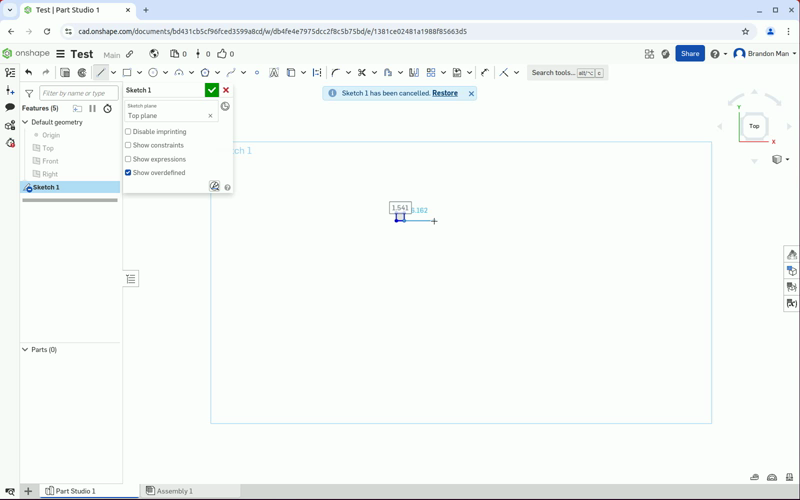
mouse_move(404, 213)
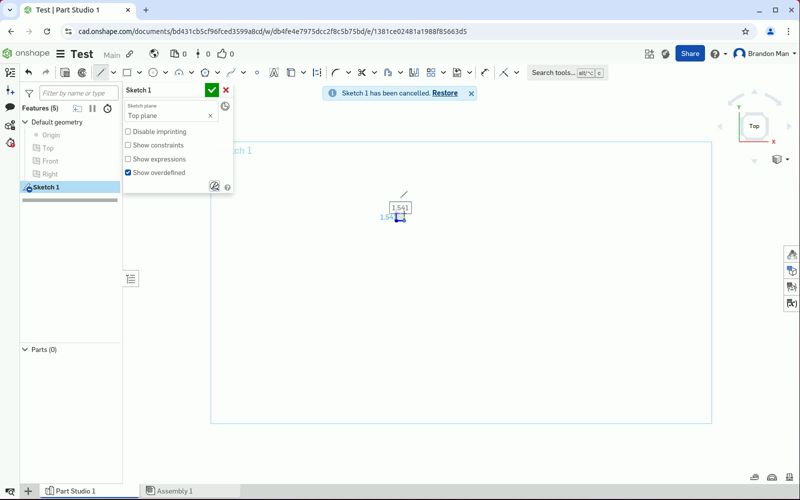
click(404, 213)
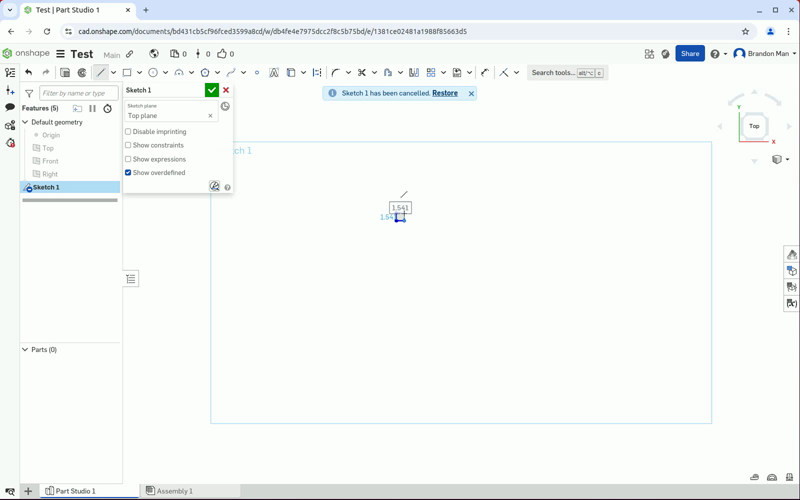
key_up(shift)
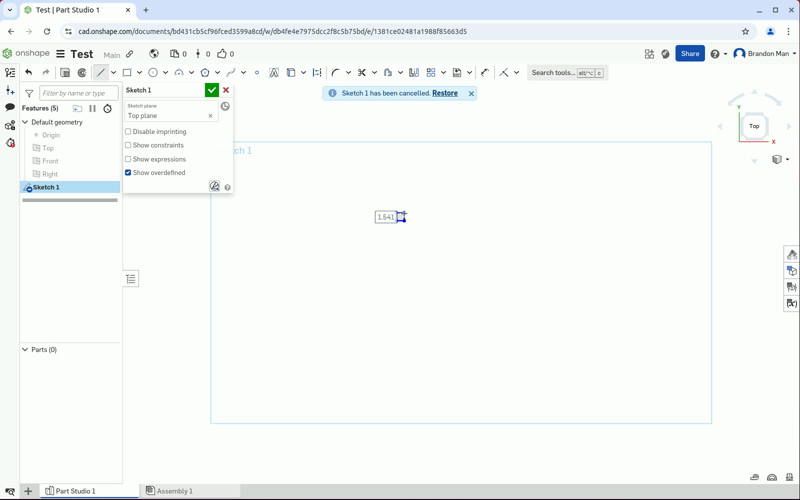
key_down(shift)
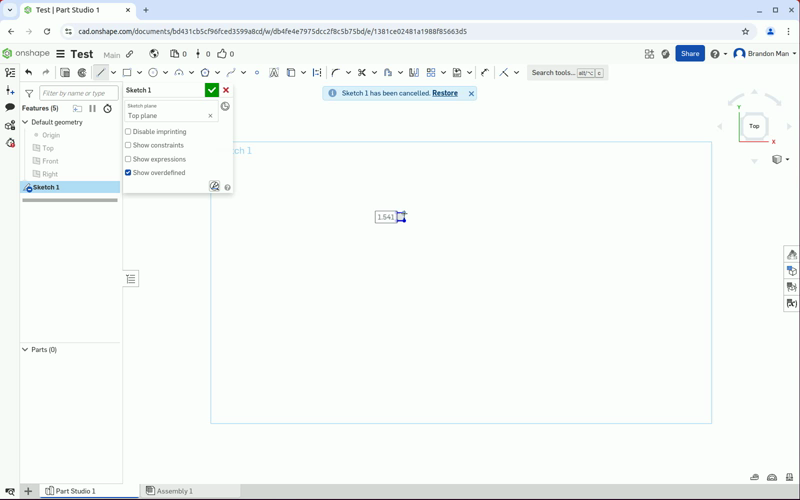
mouse_move(434, 213)
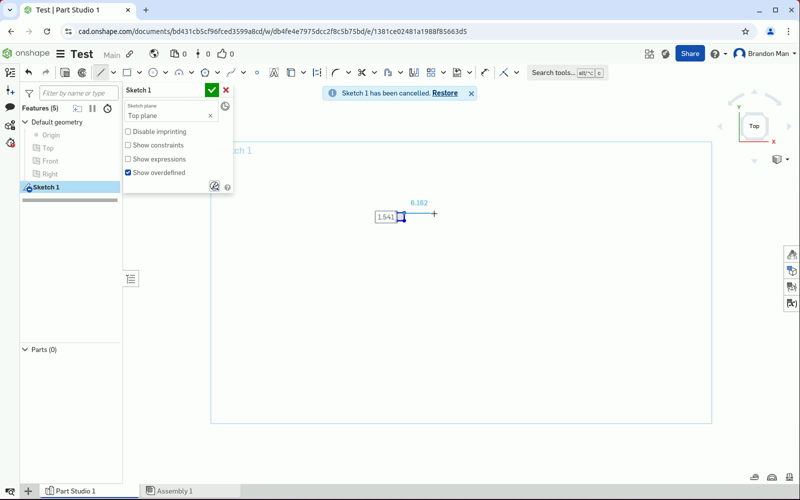
mouse_move(396, 213)
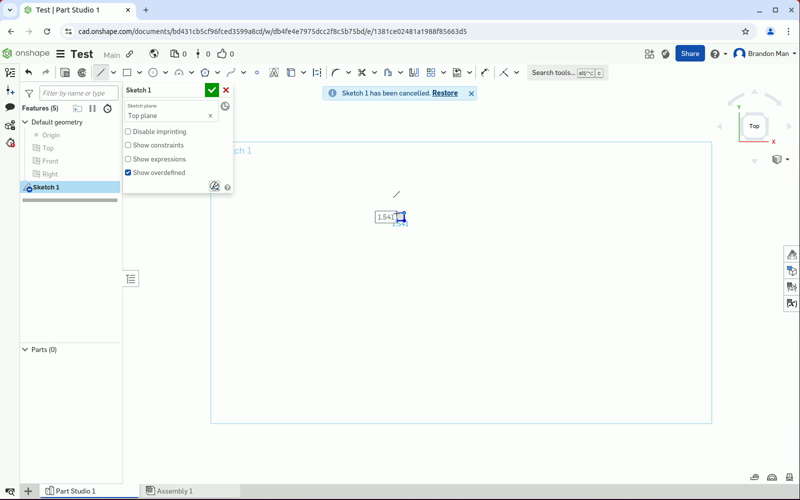
click(396, 213)
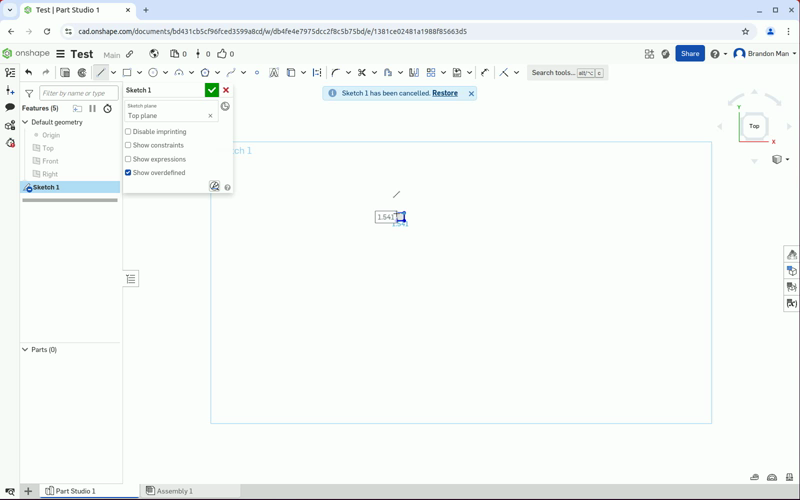
key_up(shift)
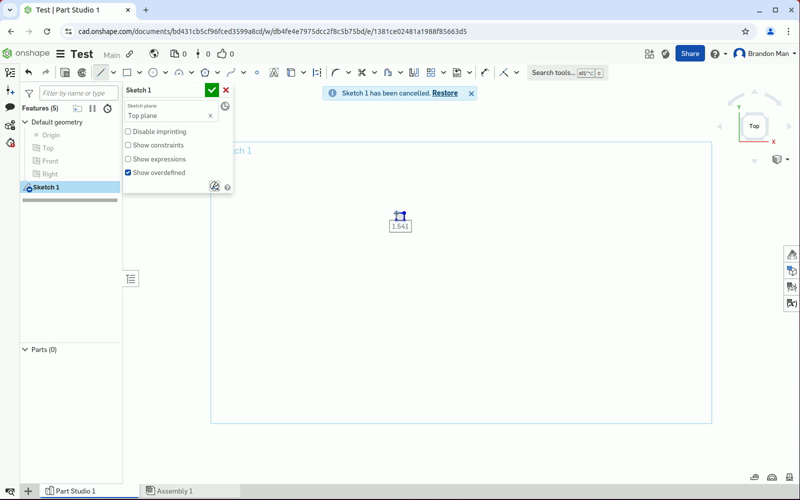
mouse_move(426, 213)
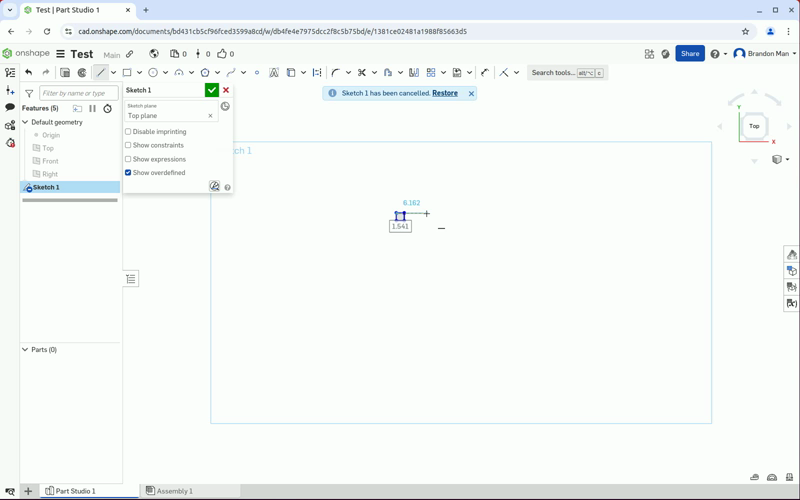
key_down(shift)
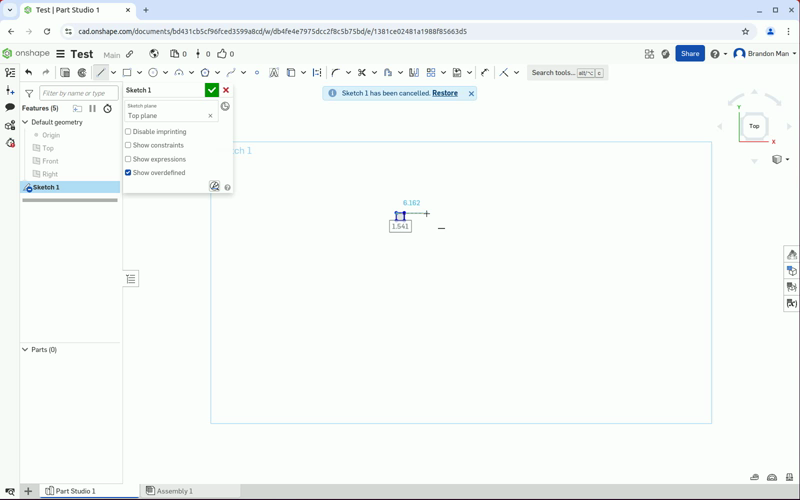
mouse_move(396, 220)
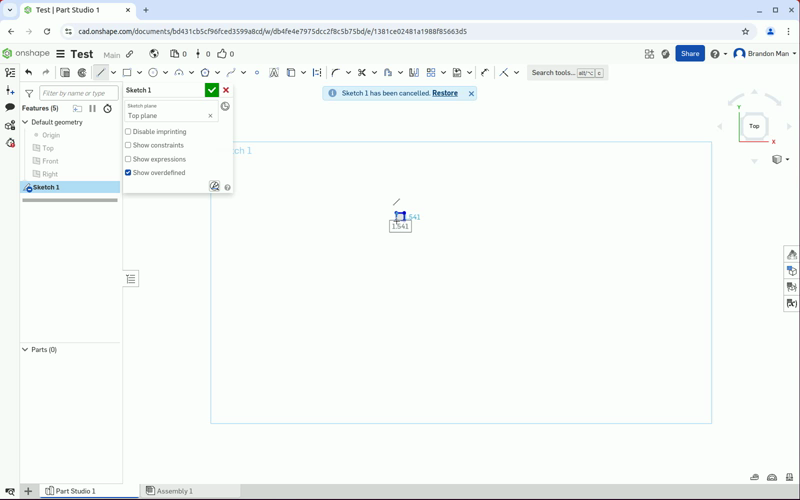
key_up(shift)
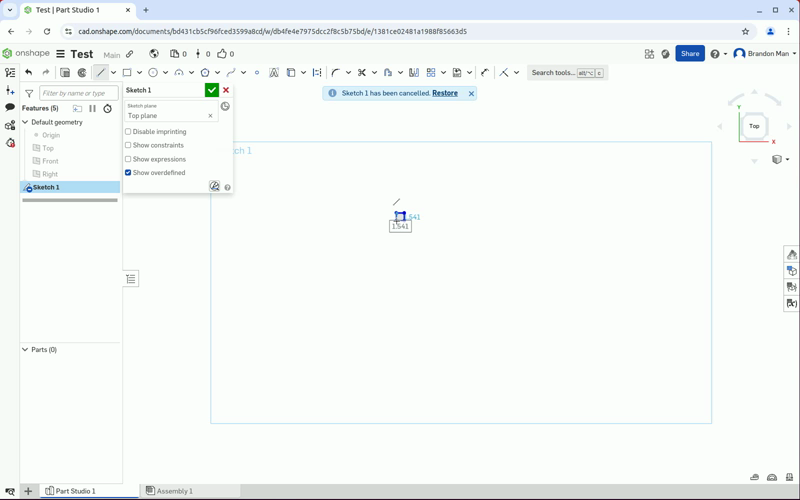
click(396, 220)
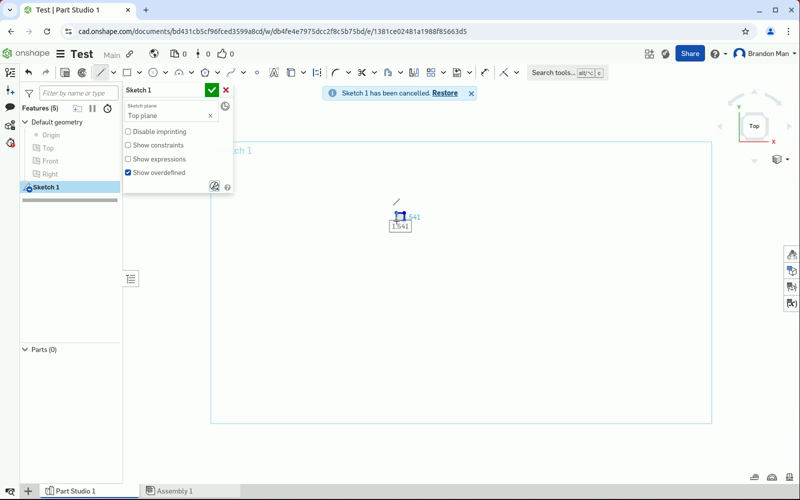
key(esc)
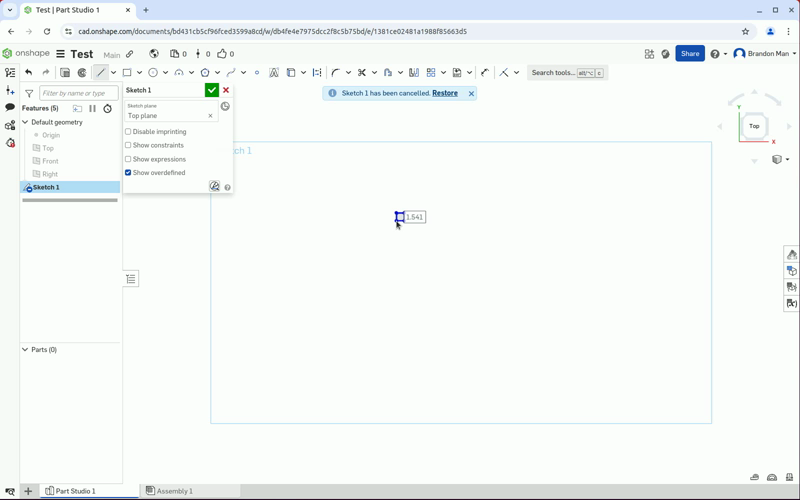
mouse_move(403, 220)
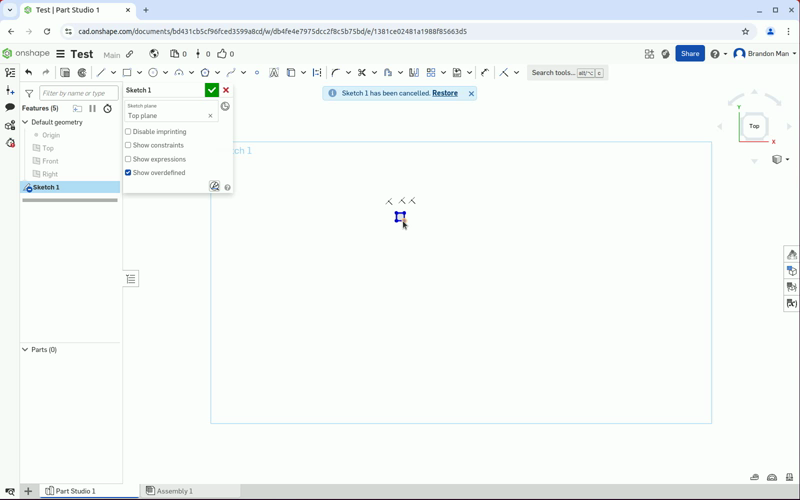
scroll(6)
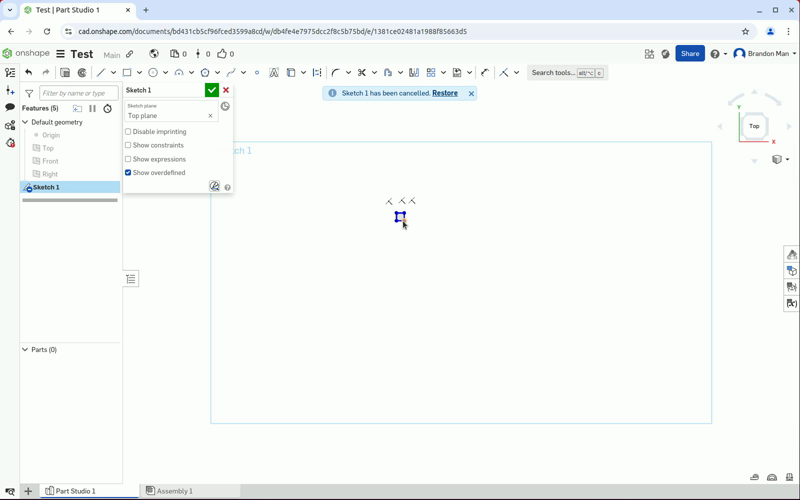
scroll(6)
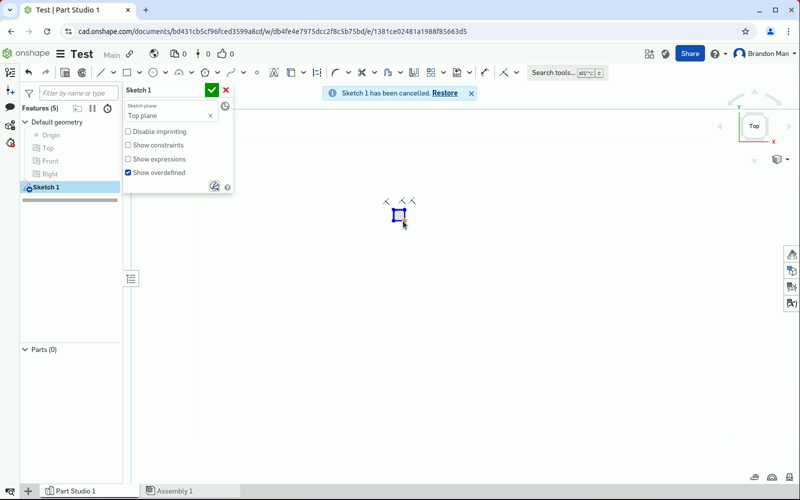
scroll(6)
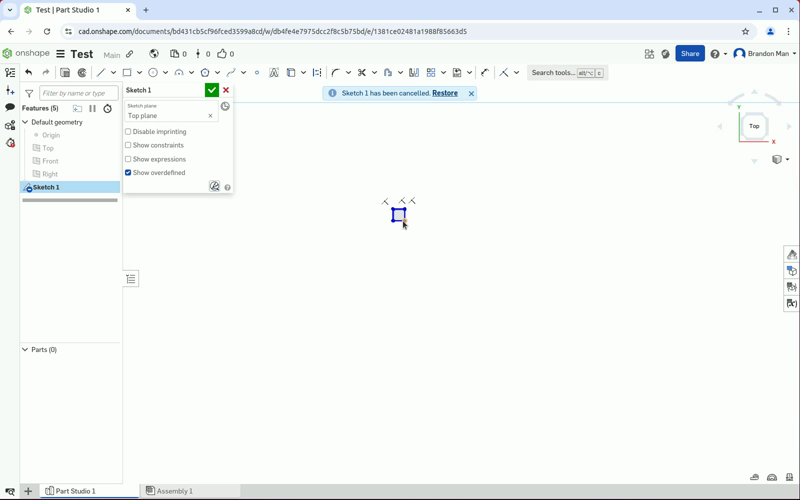
scroll(6)
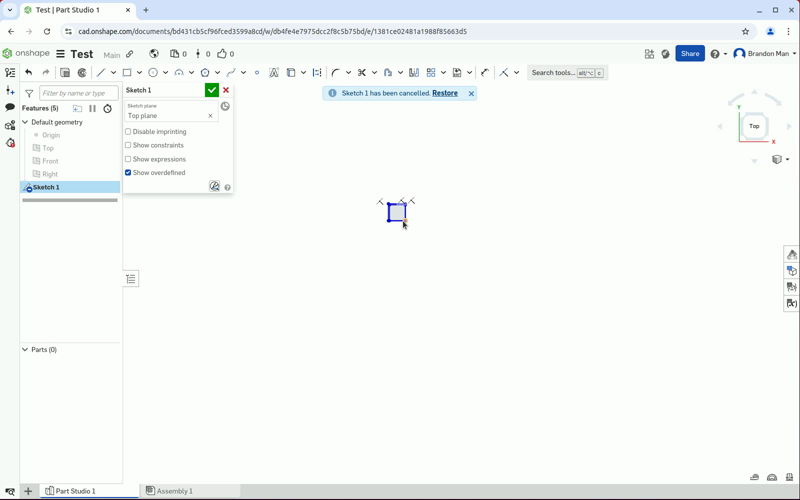
scroll(6)
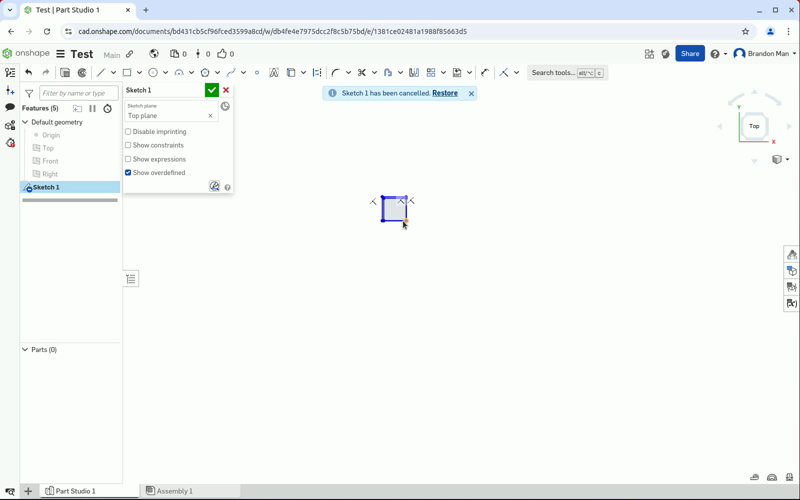
scroll(6)
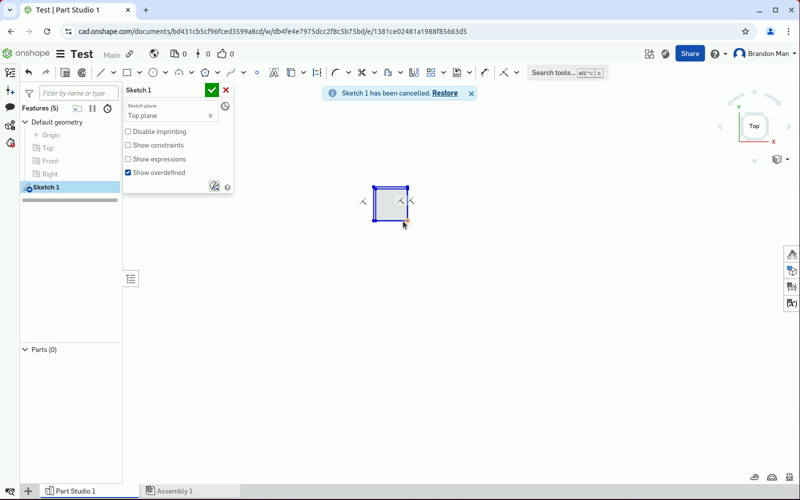
scroll(6)
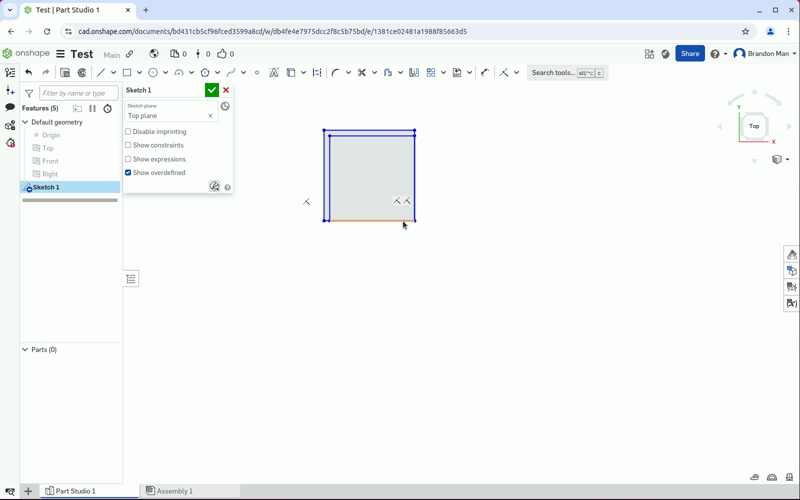
click(403, 220)
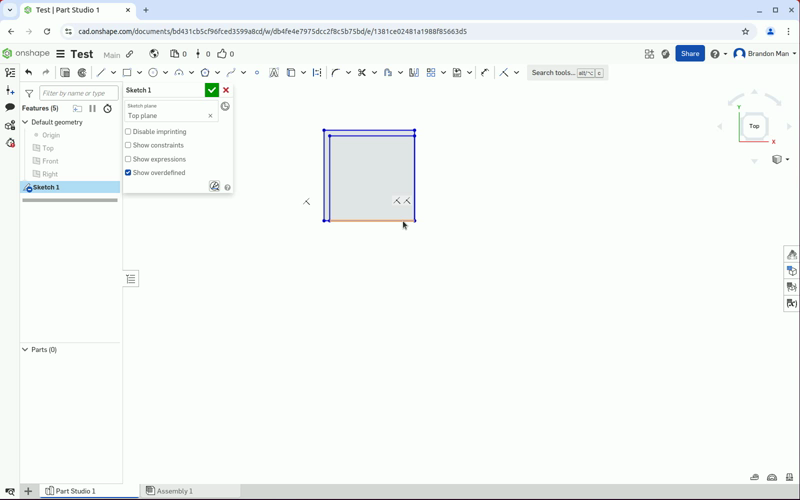
scroll(-6)
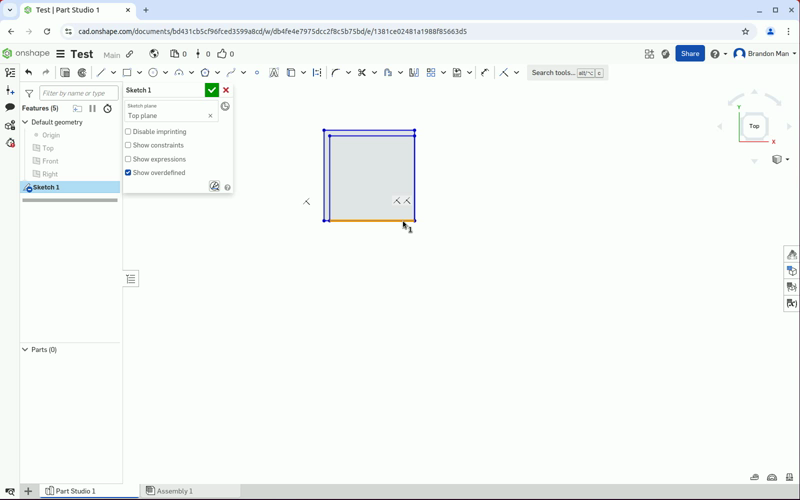
scroll(-6)
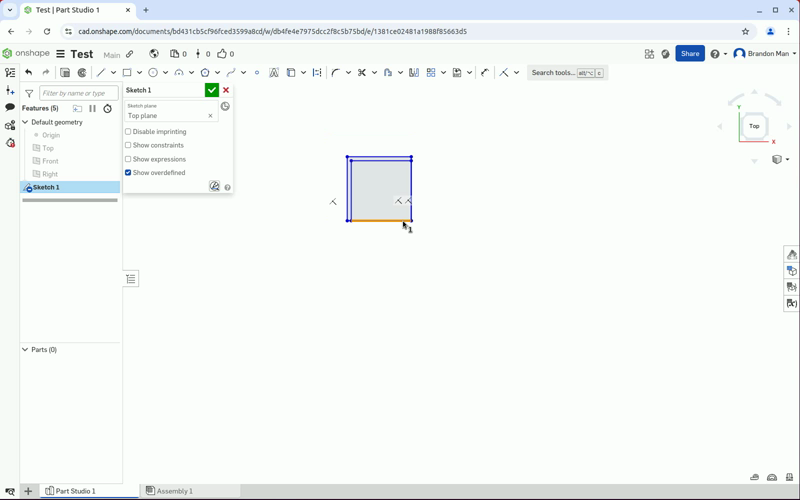
scroll(-6)
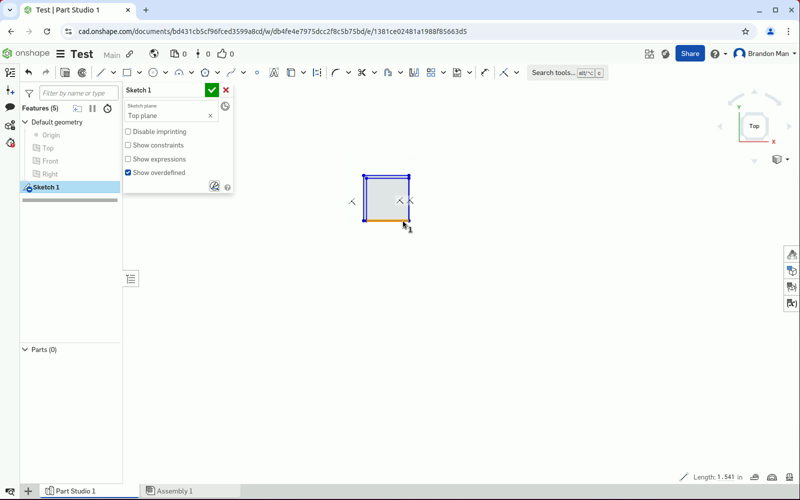
scroll(-6)
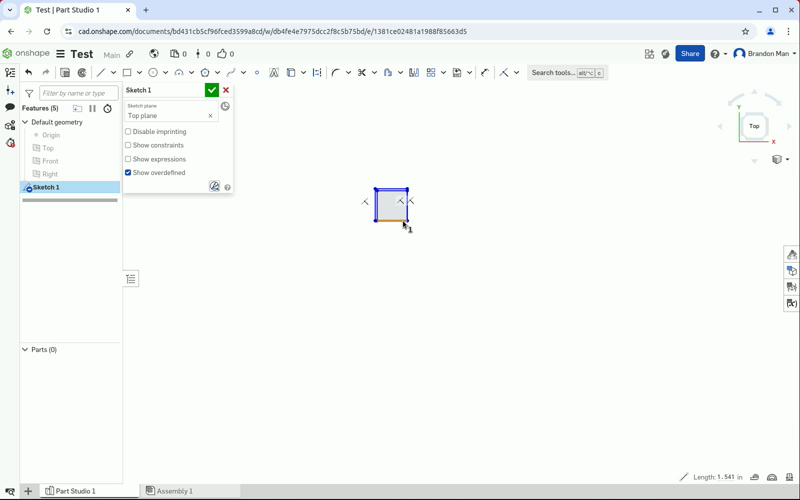
scroll(-6)
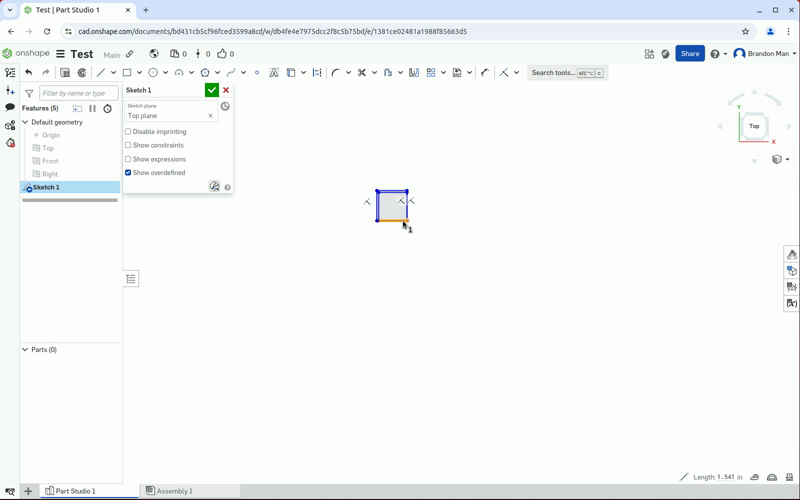
scroll(-6)
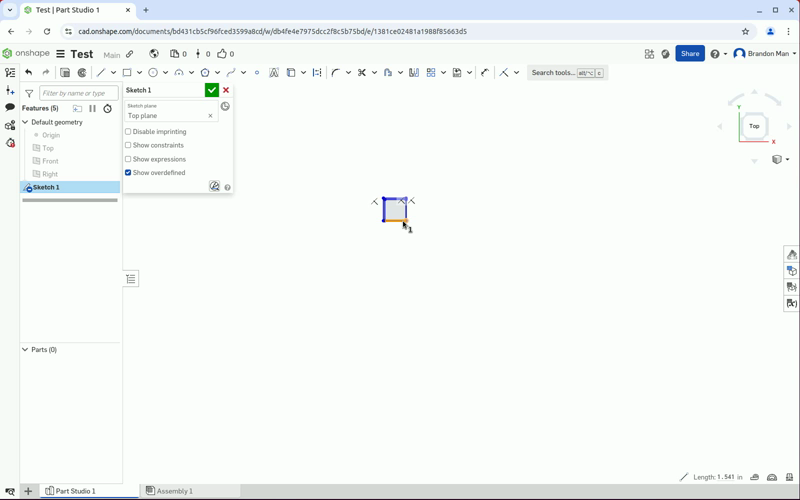
scroll(-6)
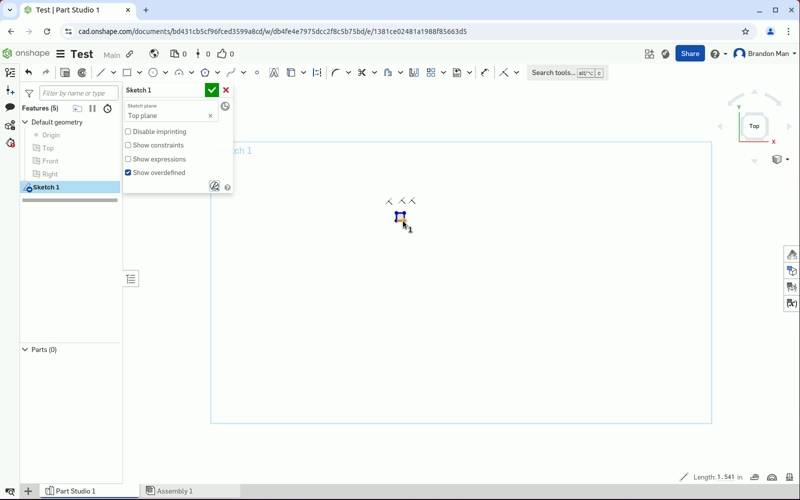
mouse_move(73, 352)
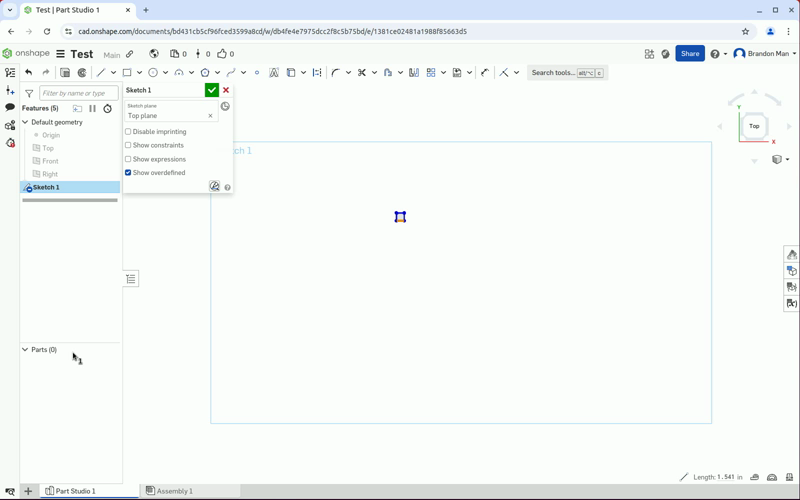
key(shift+y)
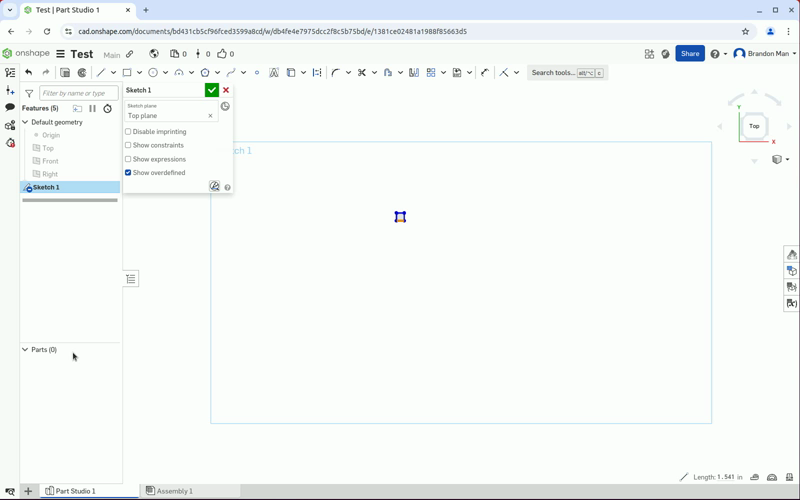
key(shift+e)
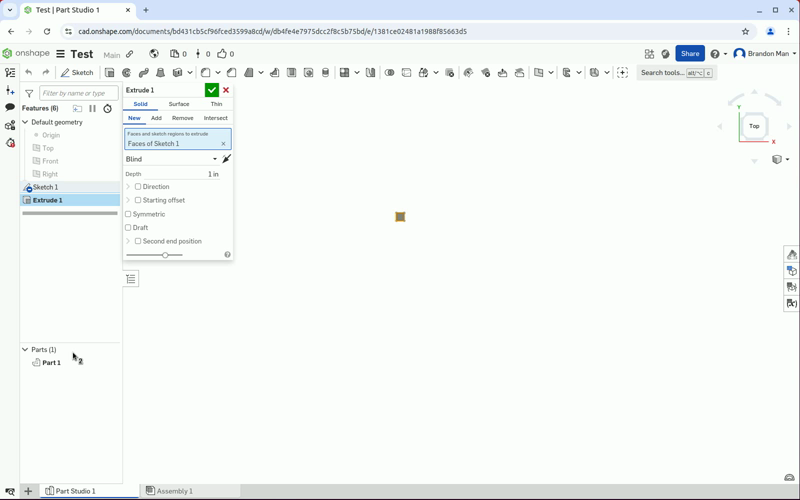
mouse_move(143, 106)
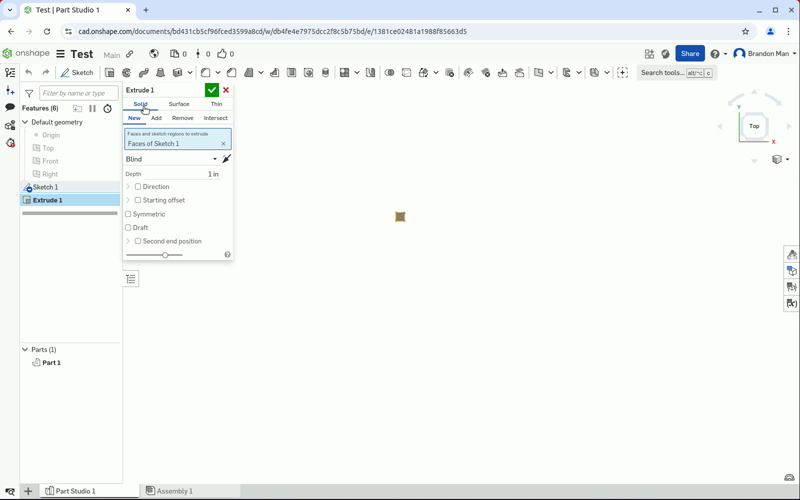
click(143, 106)
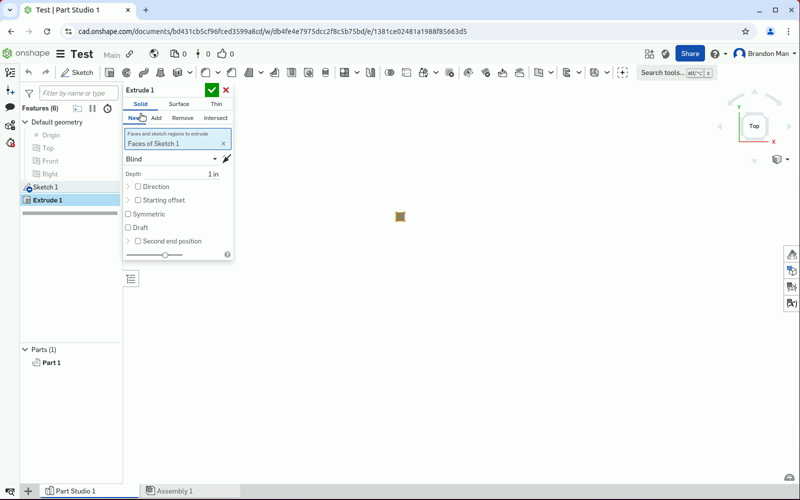
mouse_move(137, 120)
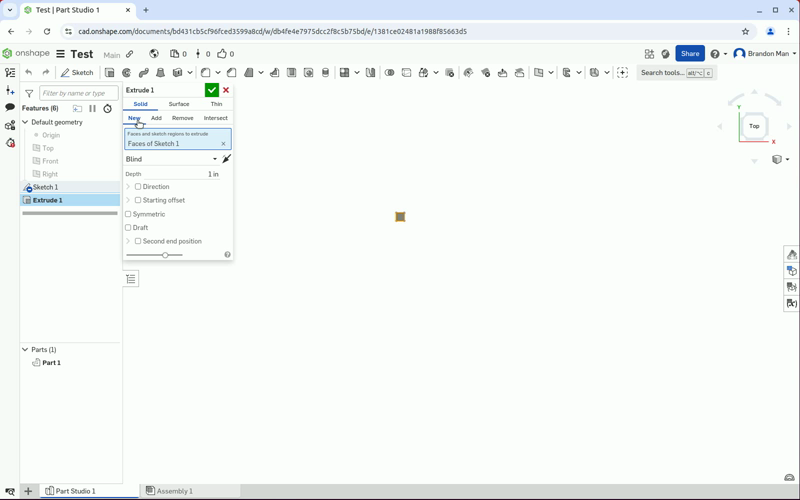
click(137, 120)
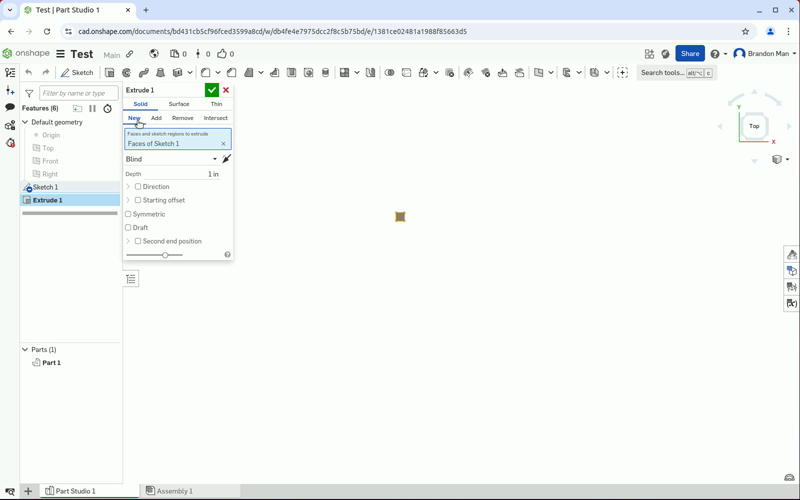
key(tab, 4)
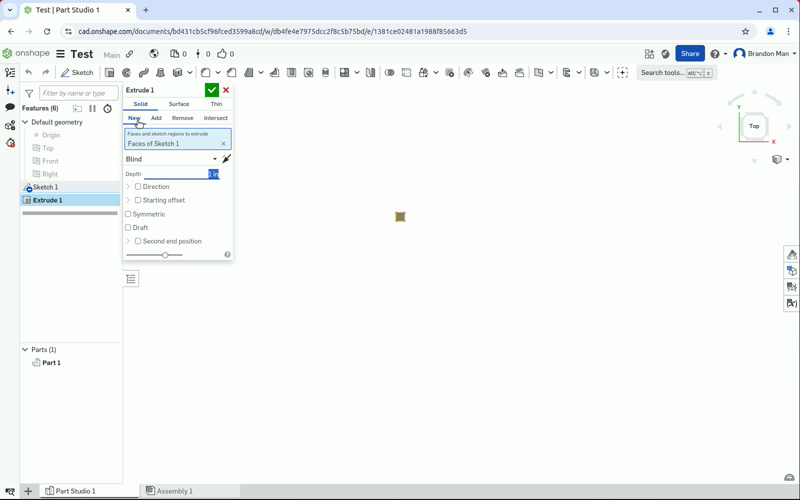
text(23.108)
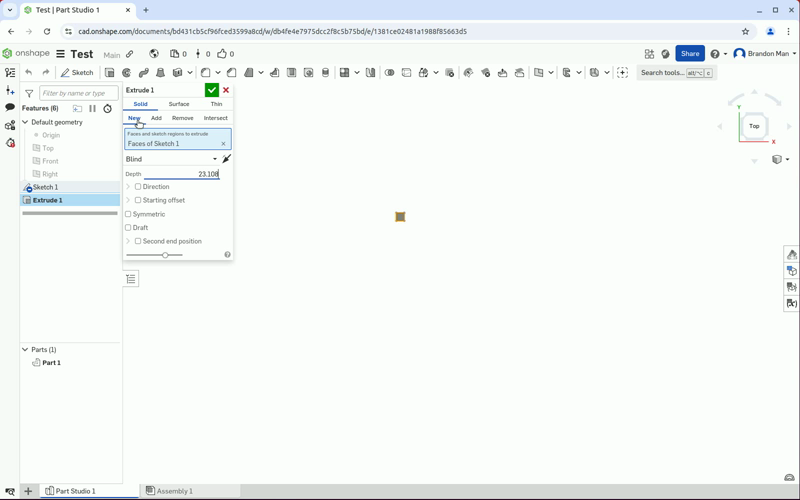
key(enter)
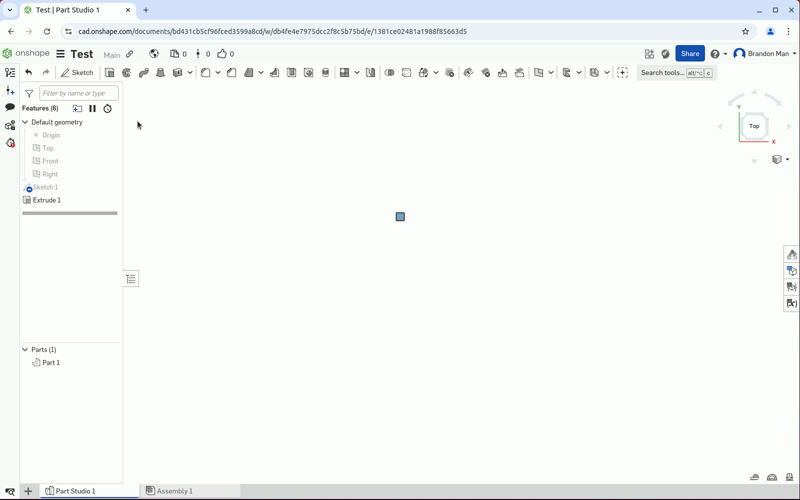
key(shift+h)
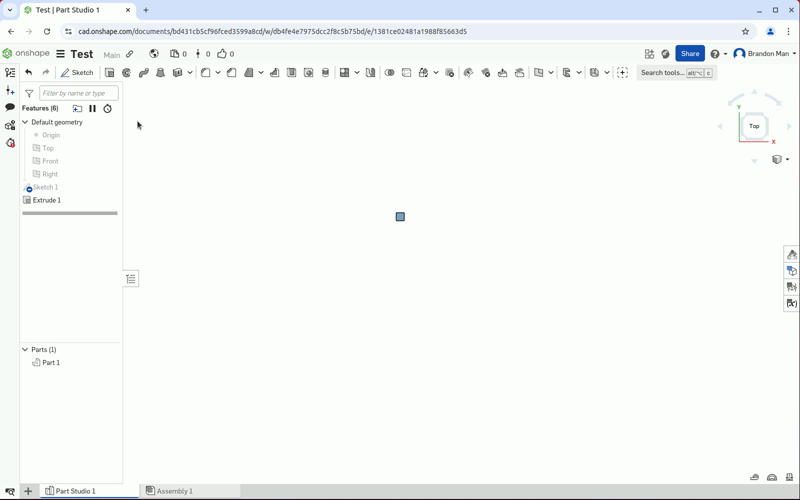
key(shift+h)
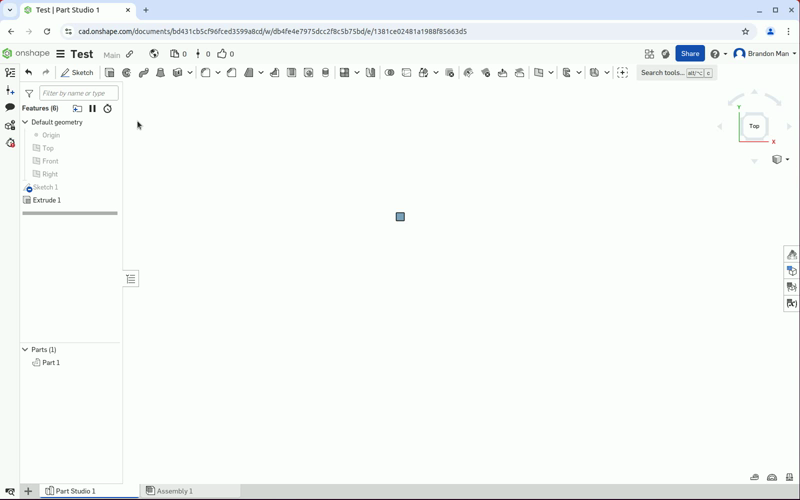
mouse_move(73, 189)
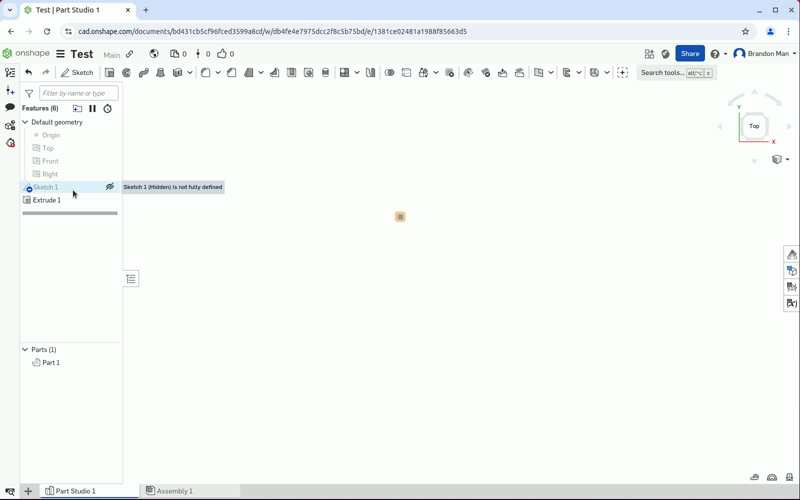
click(73, 189)
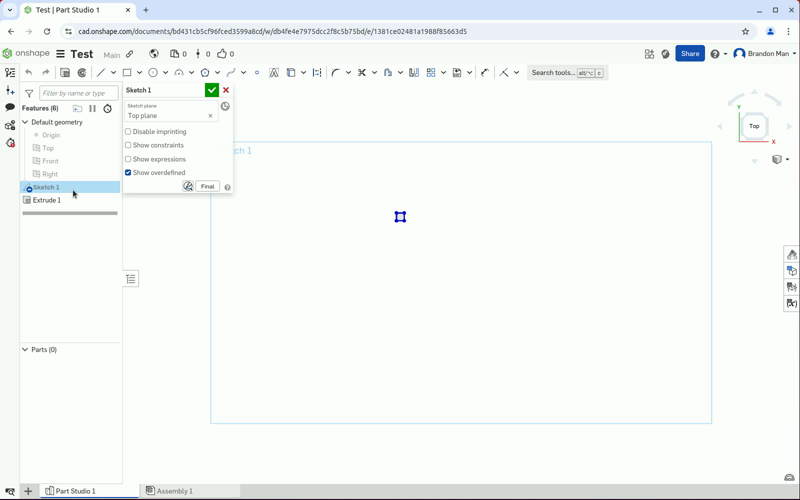
mouse_move(229, 92)
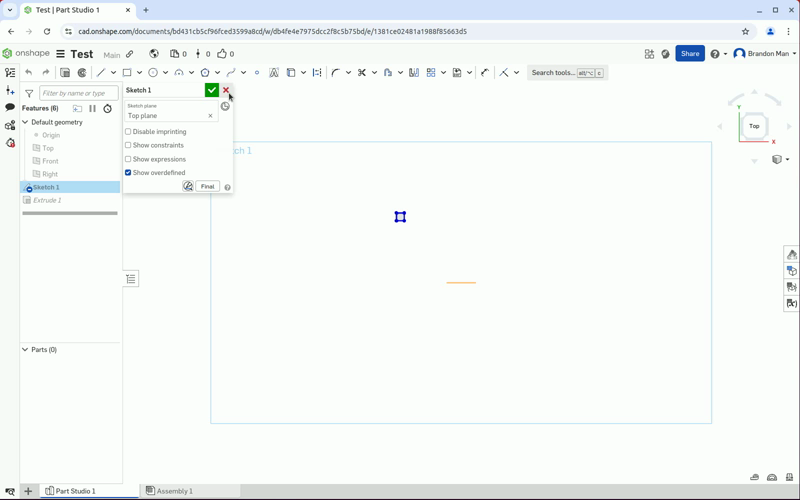
click(229, 92)
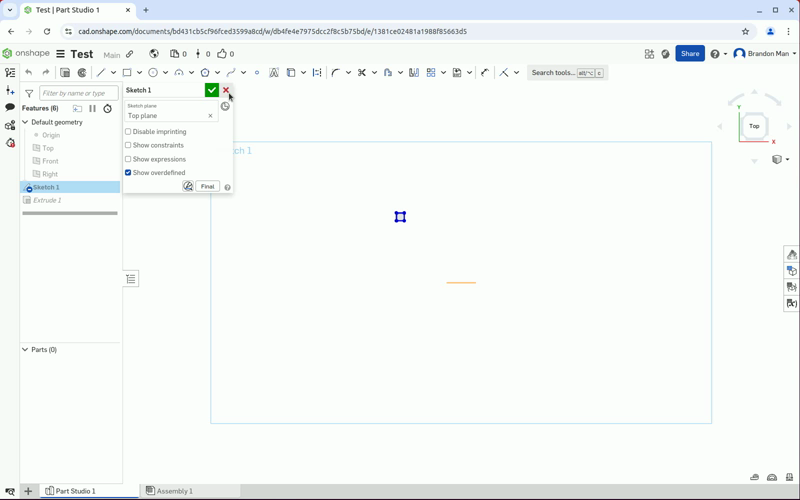
key(shift+s)
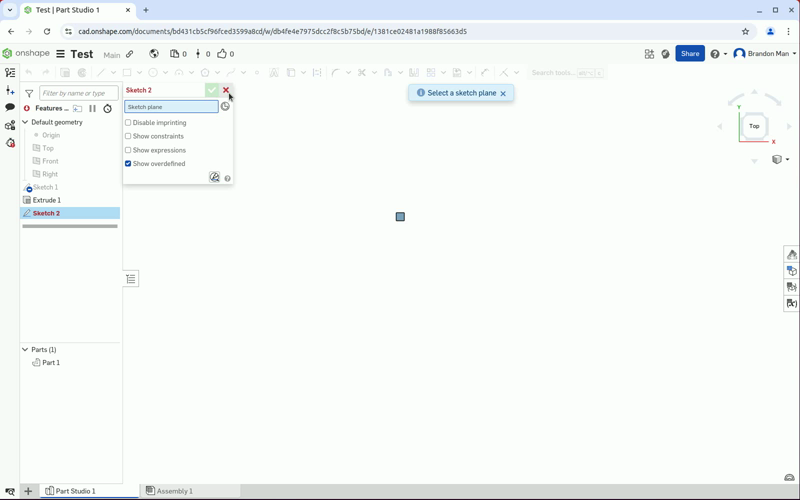
mouse_move(73, 150)
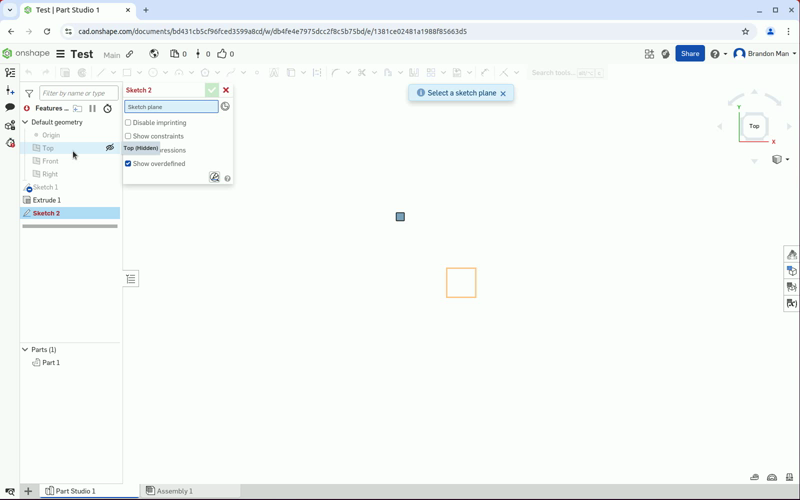
click(73, 150)
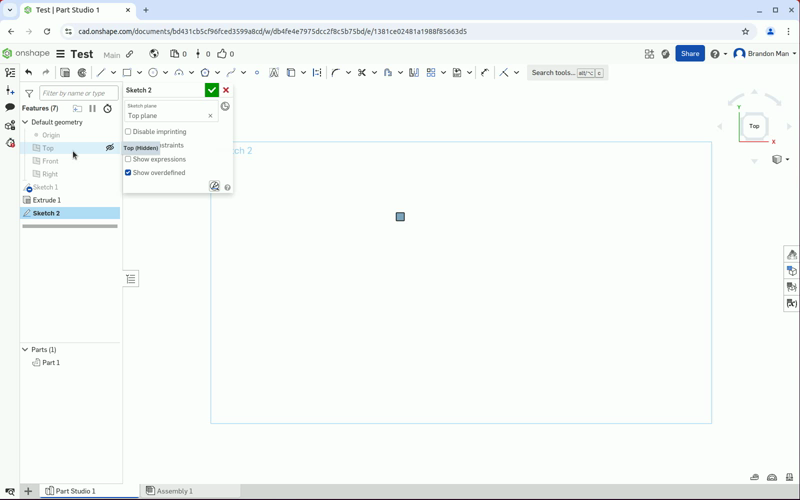
mouse_move(73, 352)
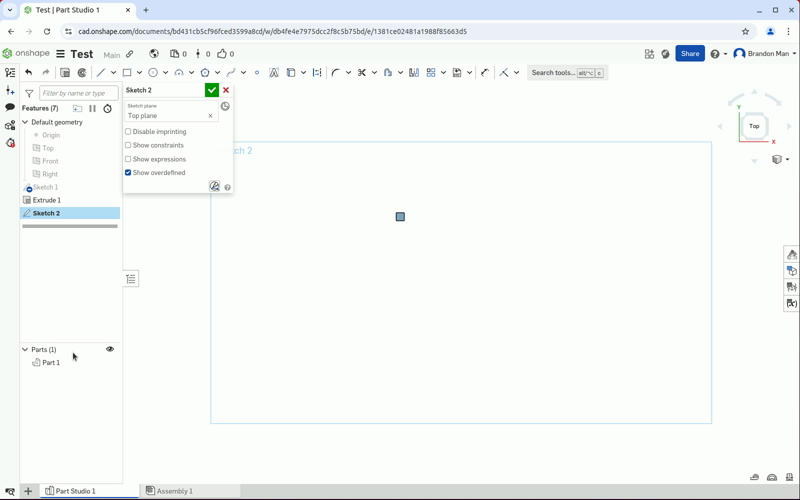
key(y)
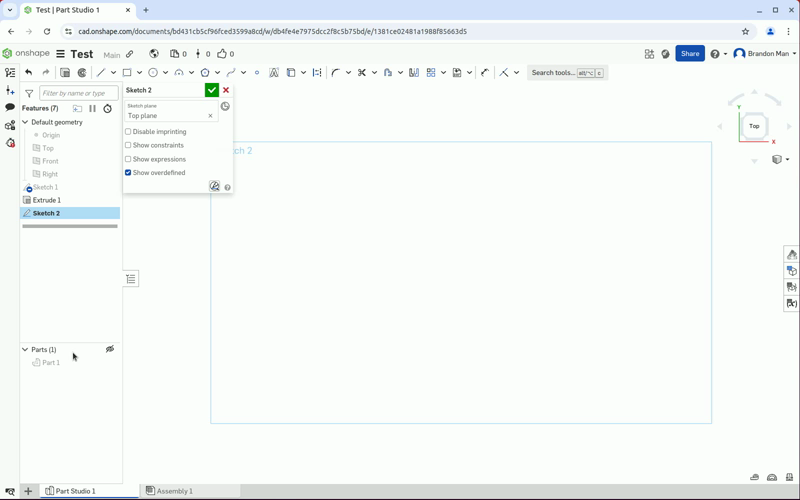
key(l)
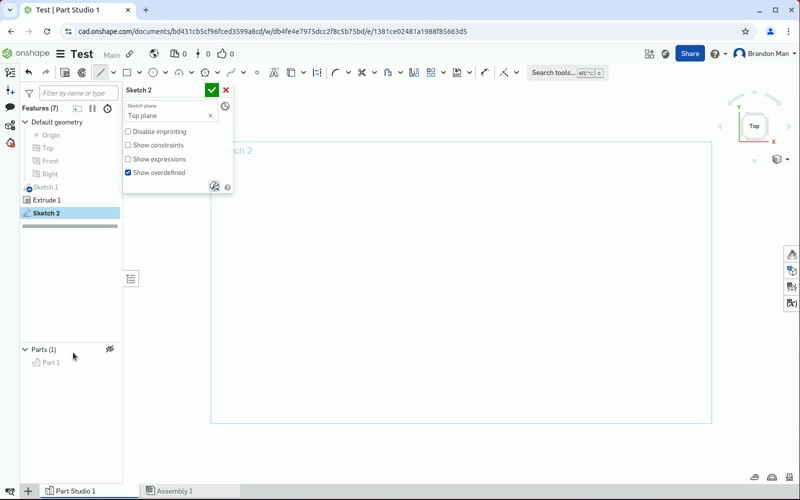
key_down(shift)
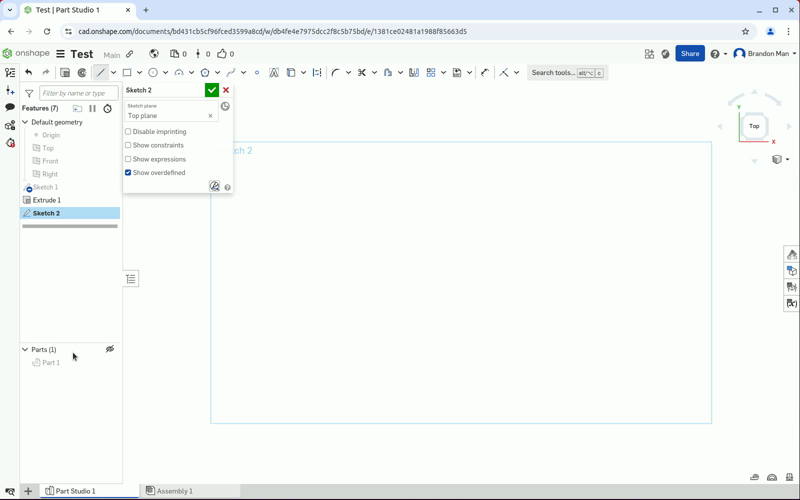
mouse_move(529, 220)
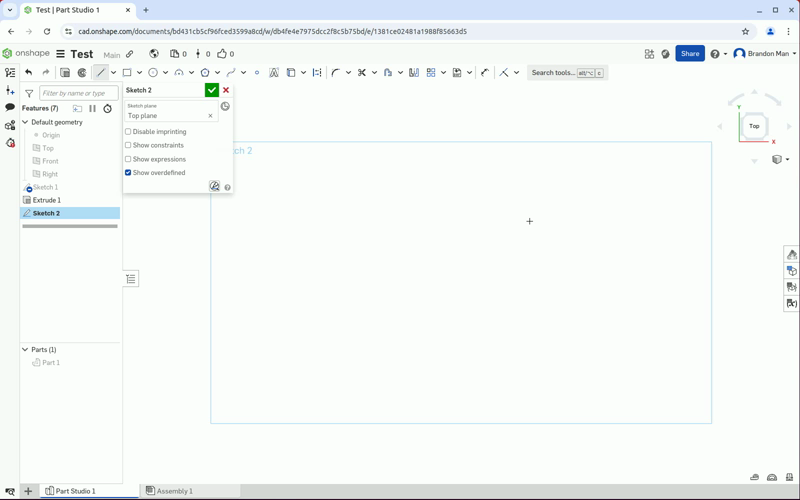
click(529, 220)
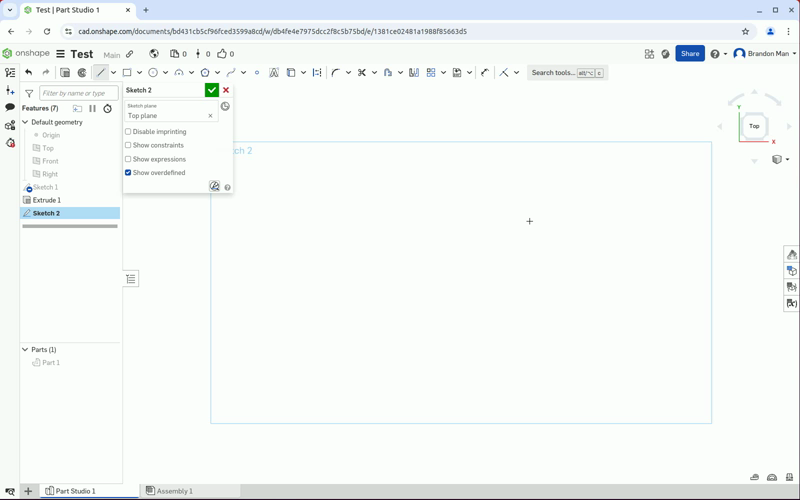
key_up(shift)
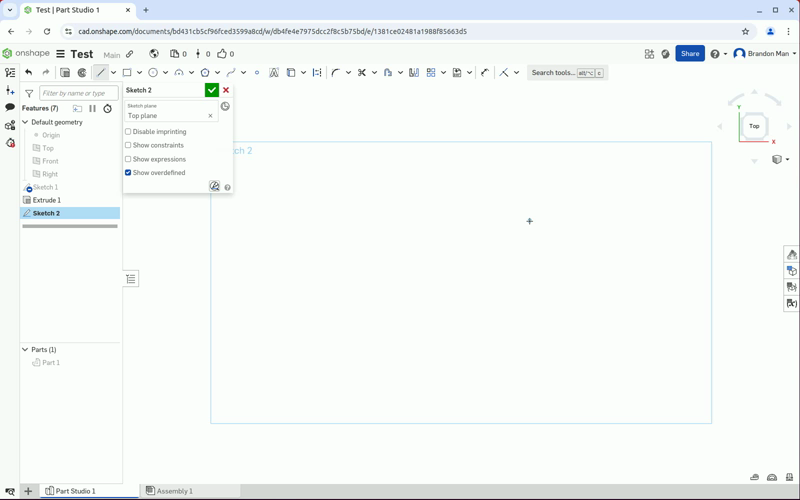
key_down(shift)
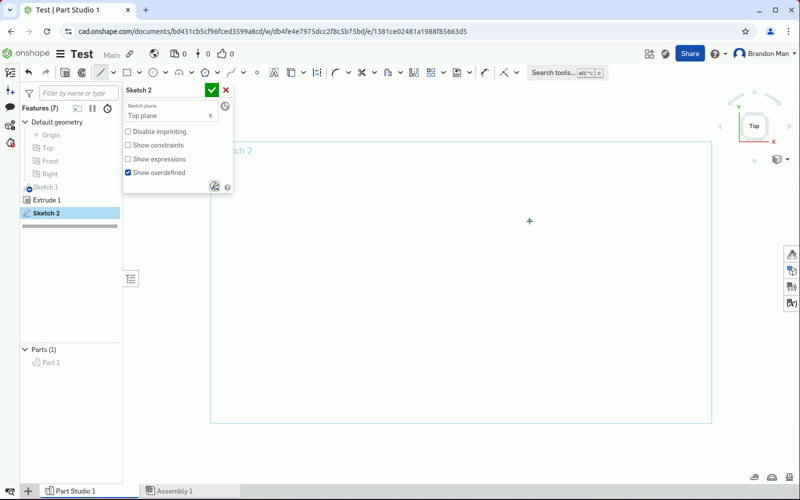
mouse_move(559, 220)
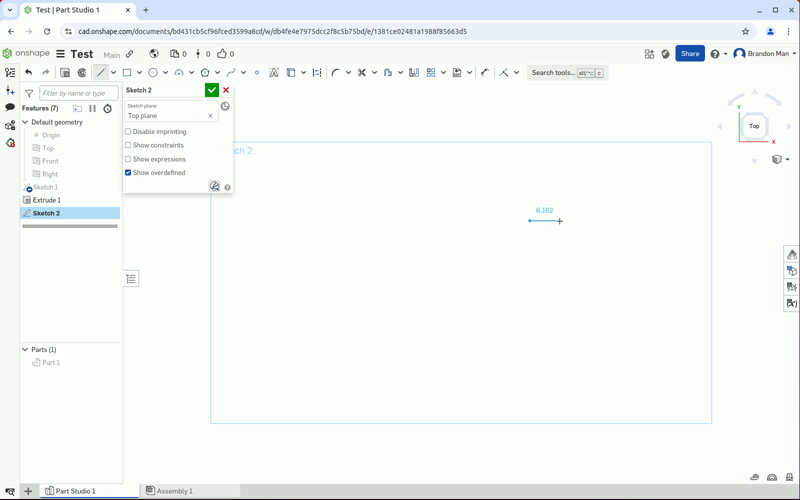
mouse_move(538, 220)
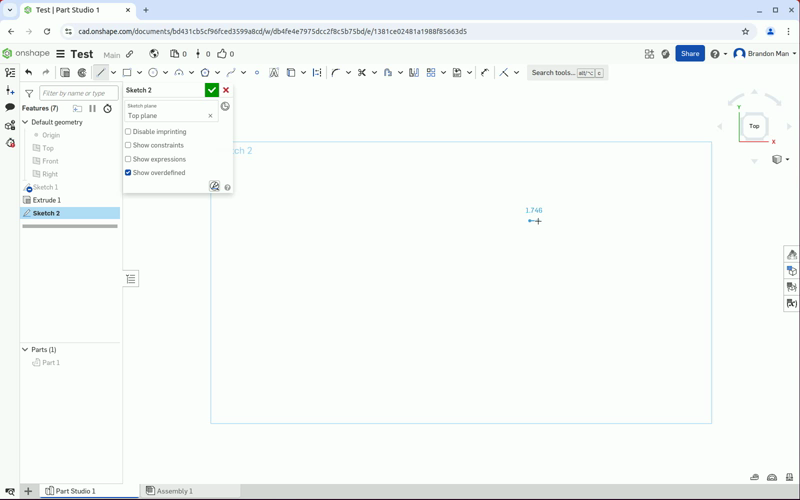
click(538, 220)
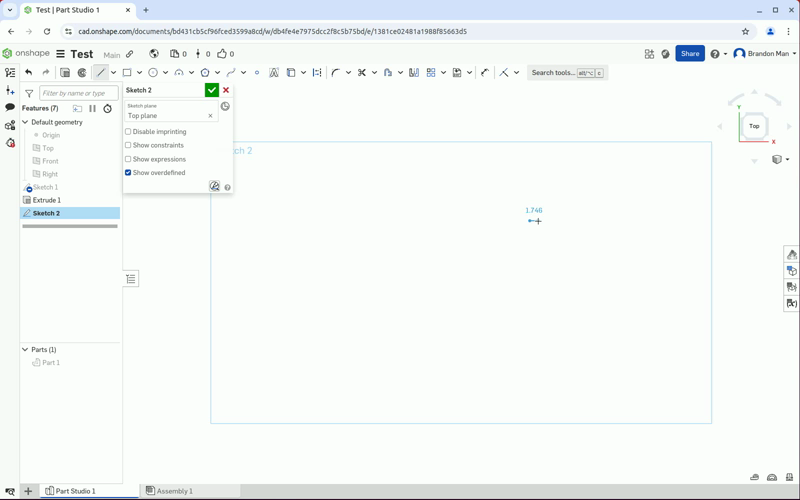
key_up(shift)
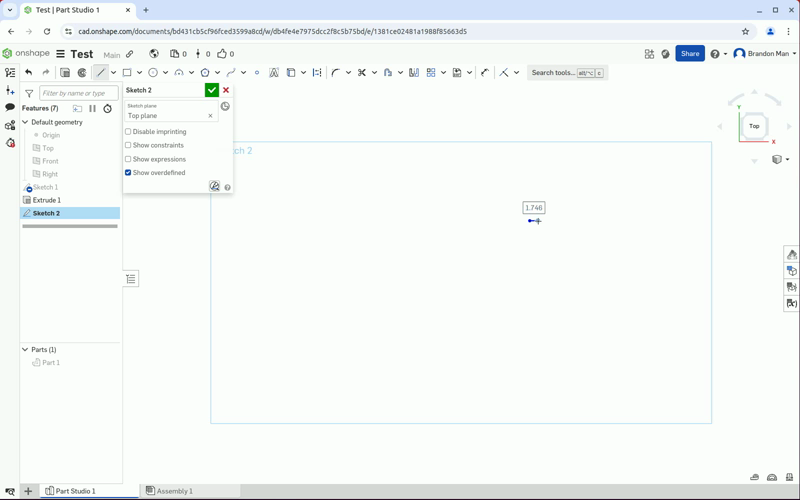
key_down(shift)
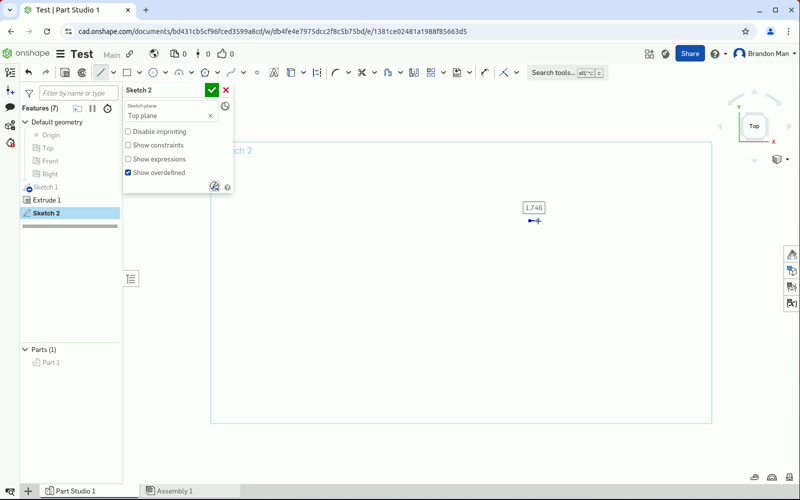
mouse_move(568, 220)
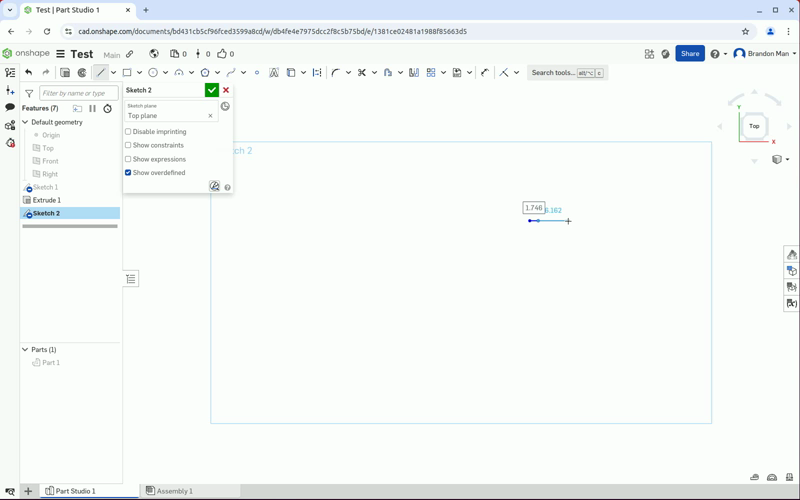
mouse_move(538, 212)
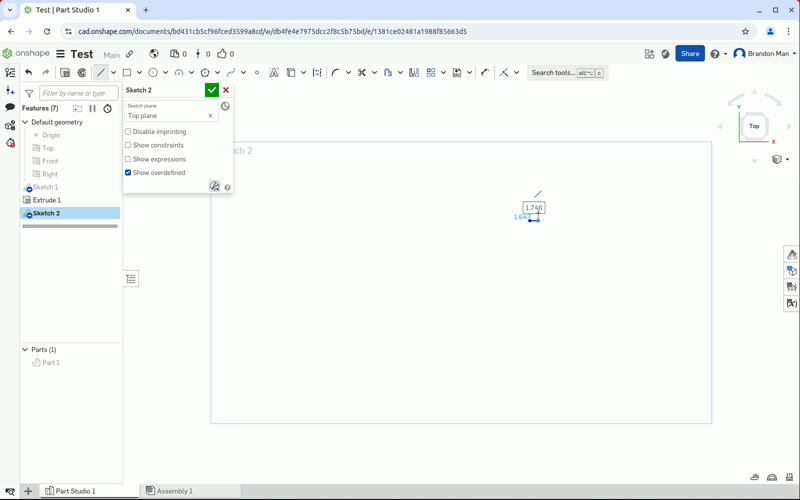
click(538, 212)
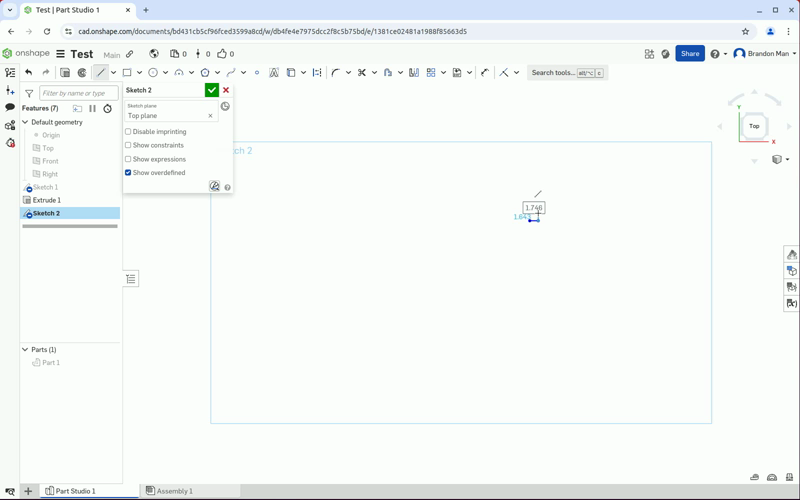
key_up(shift)
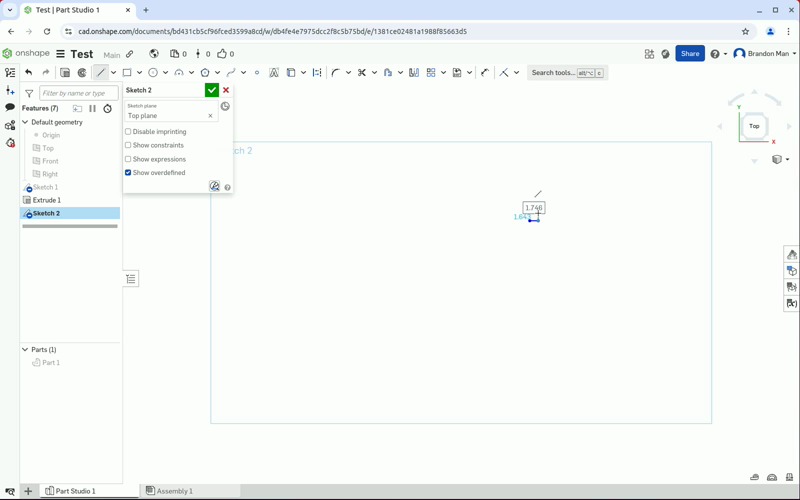
key_down(shift)
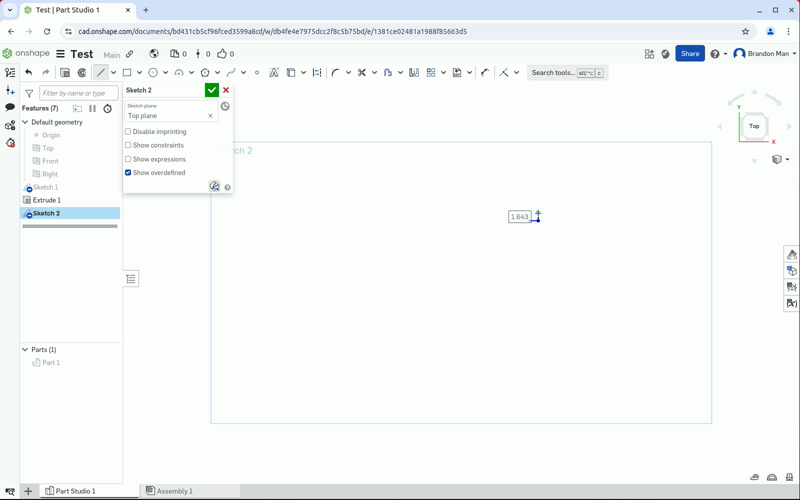
mouse_move(568, 212)
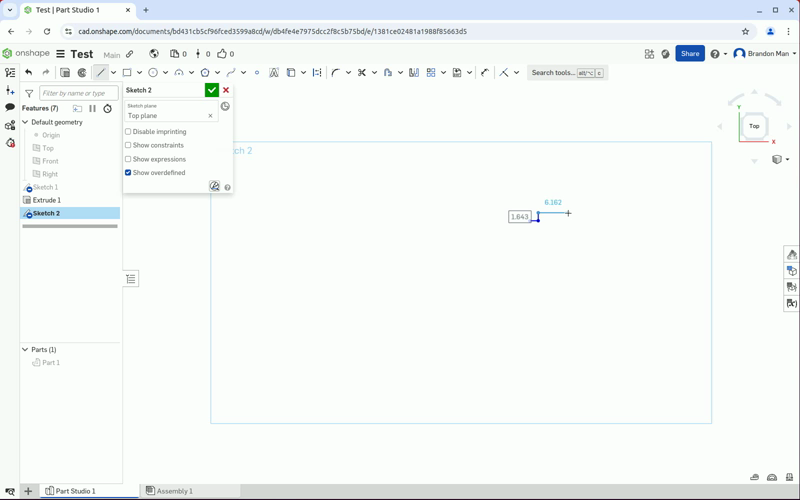
mouse_move(529, 212)
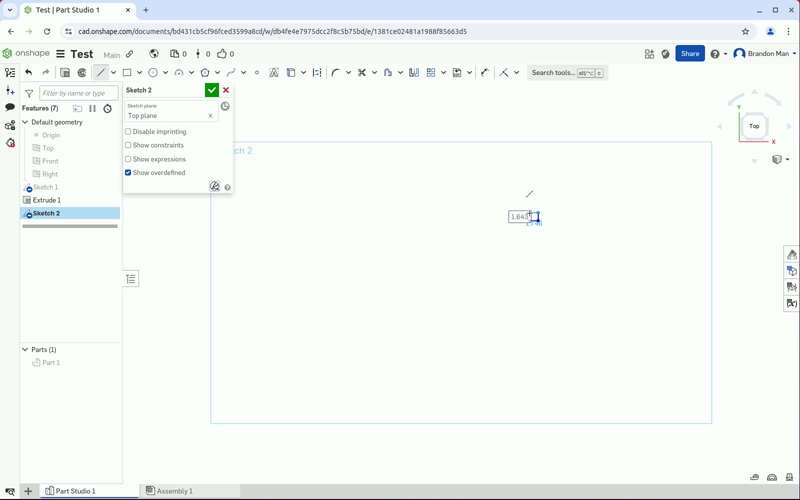
click(529, 212)
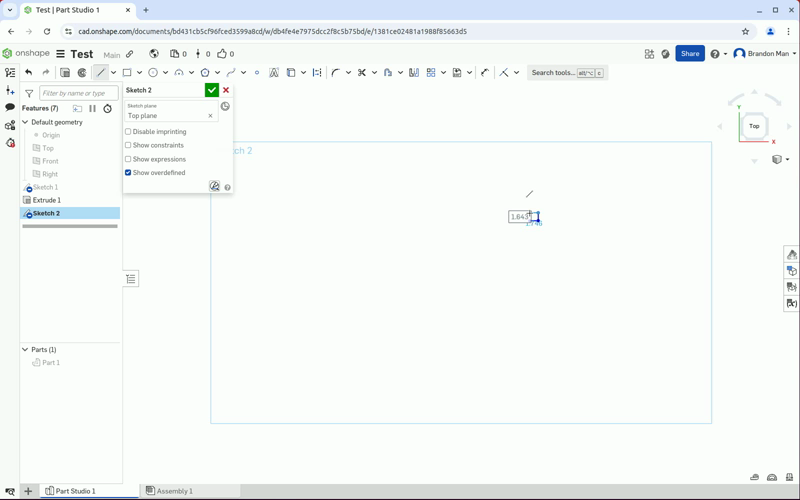
key_up(shift)
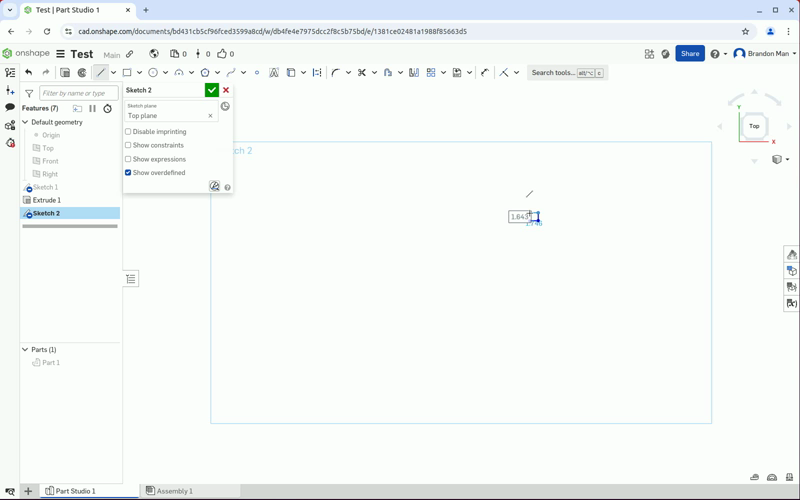
mouse_move(559, 212)
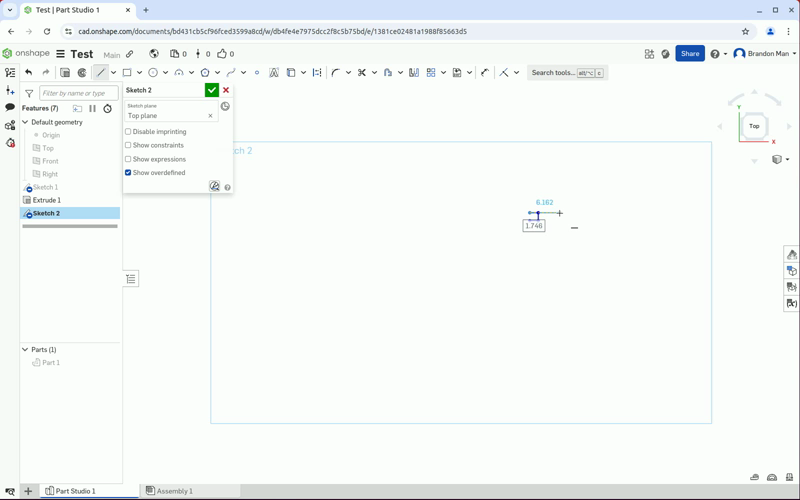
key_down(shift)
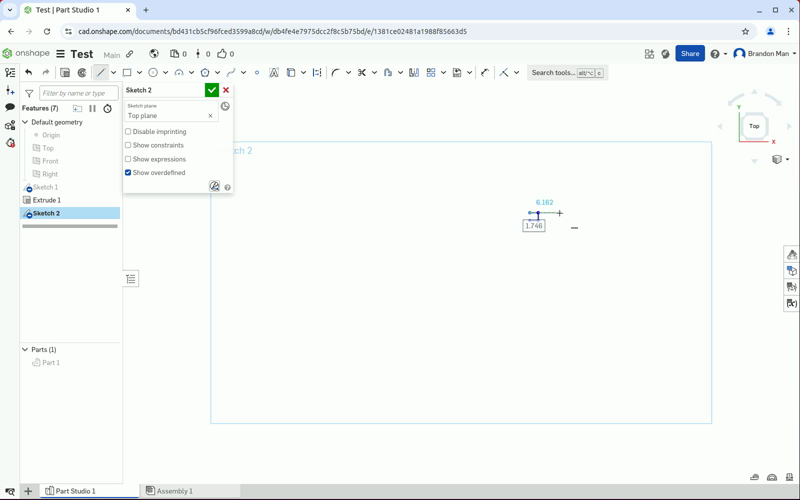
mouse_move(529, 220)
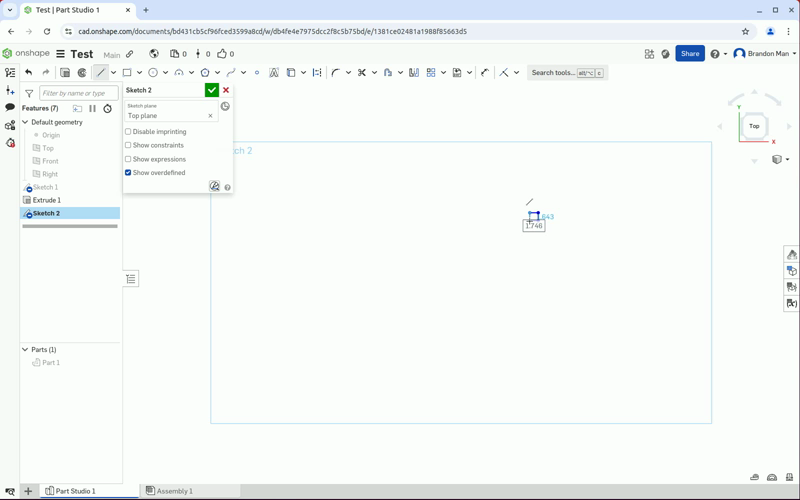
key_up(shift)
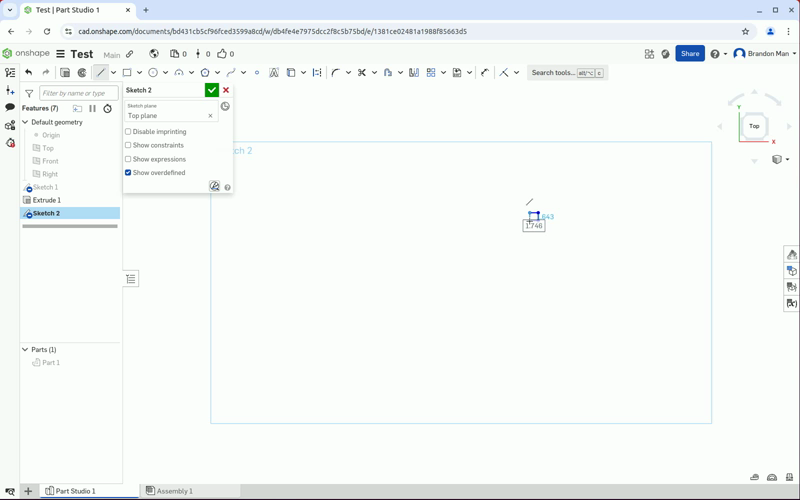
click(529, 220)
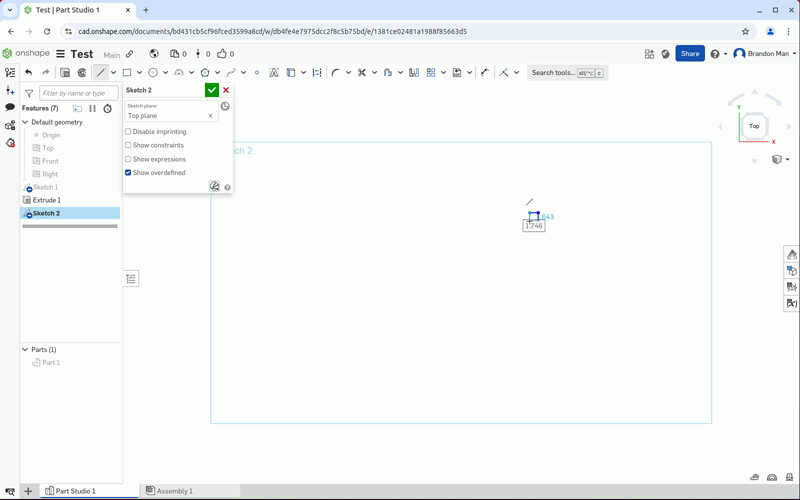
key(esc)
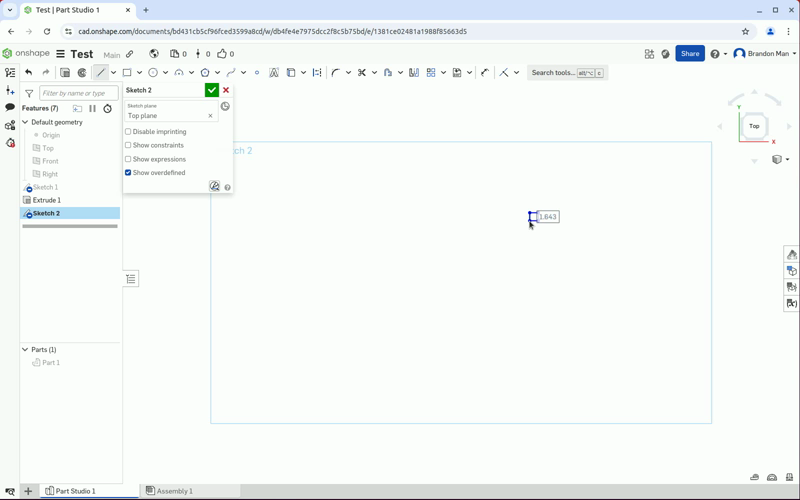
key(l)
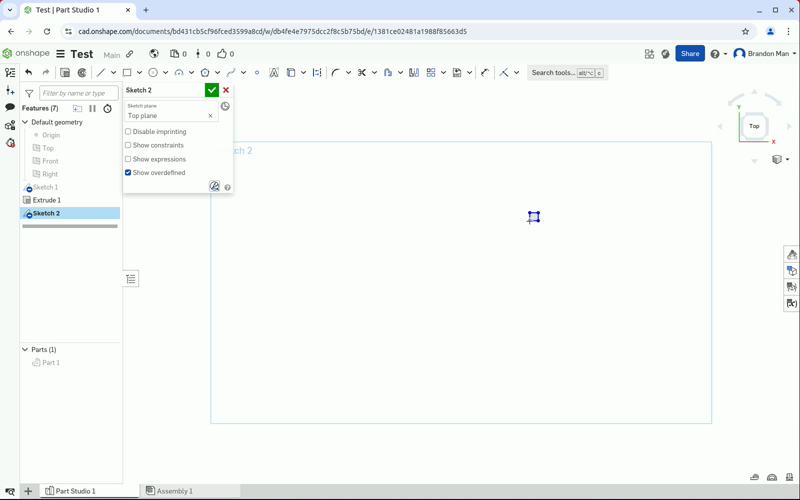
key_down(shift)
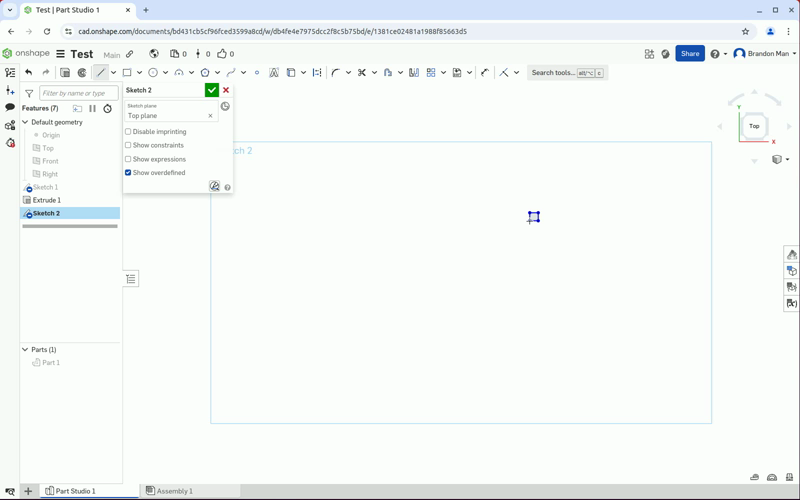
mouse_move(530, 220)
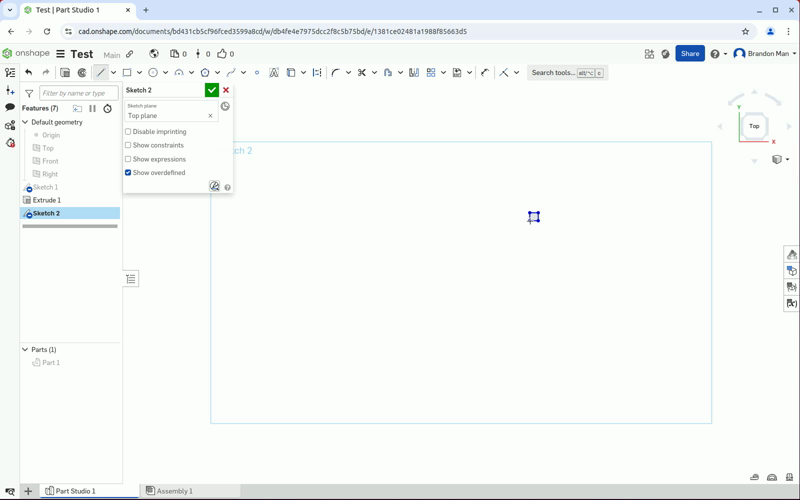
scroll(6)
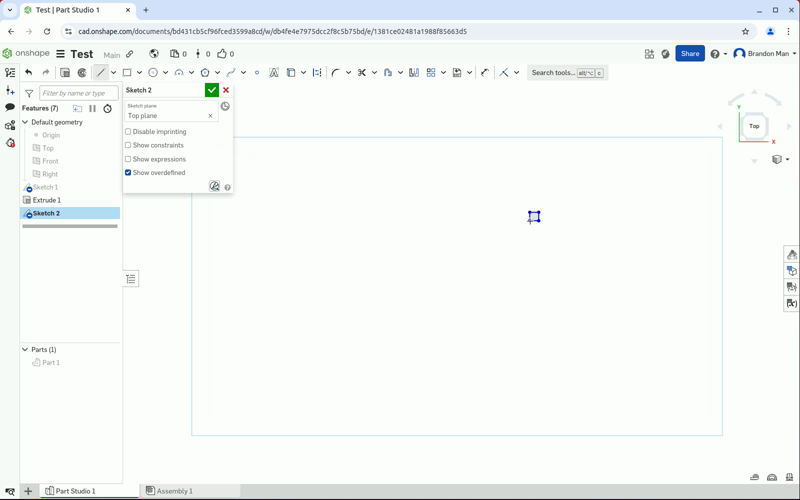
scroll(6)
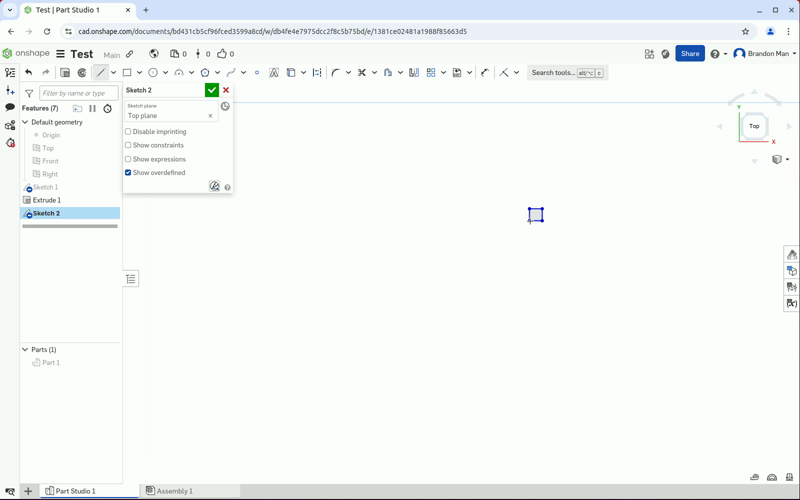
scroll(6)
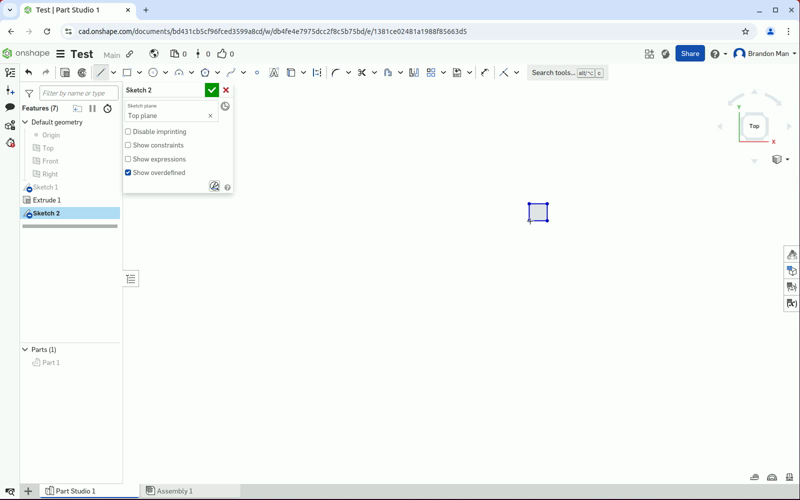
scroll(6)
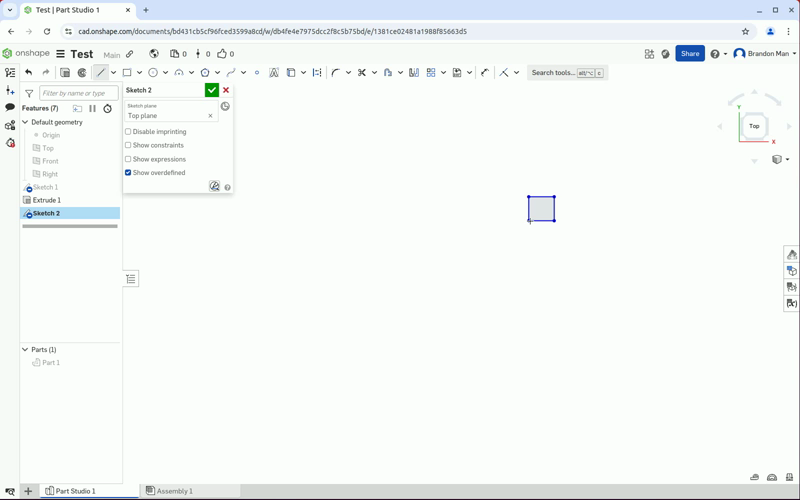
scroll(6)
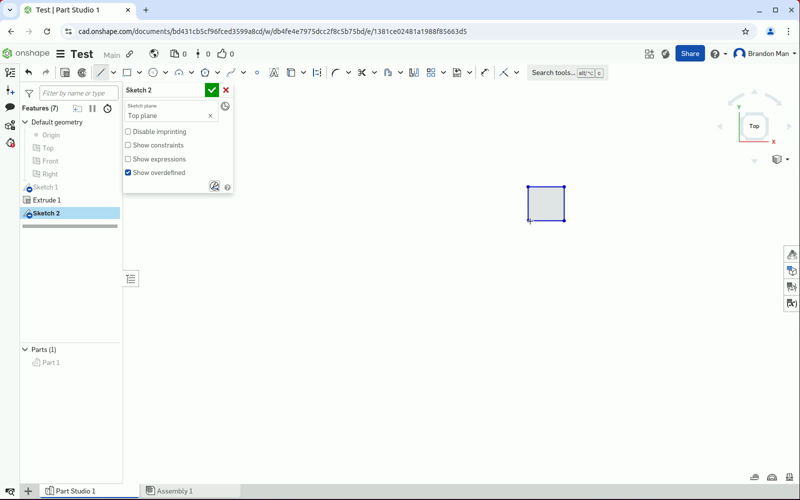
scroll(6)
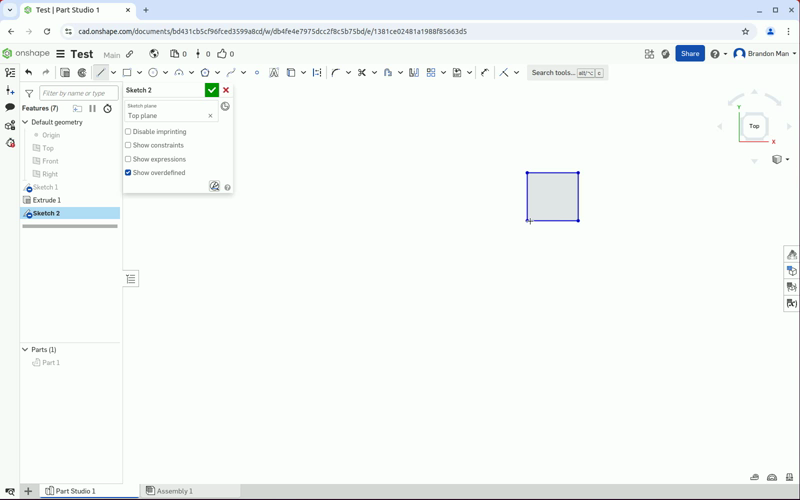
scroll(6)
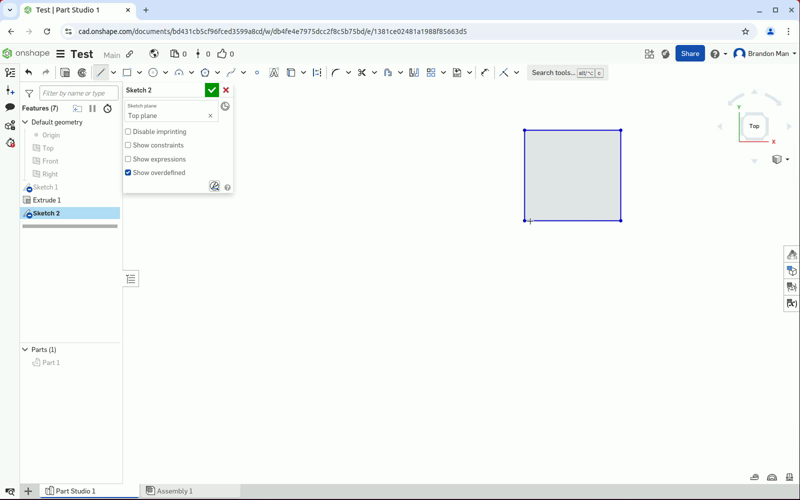
click(530, 220)
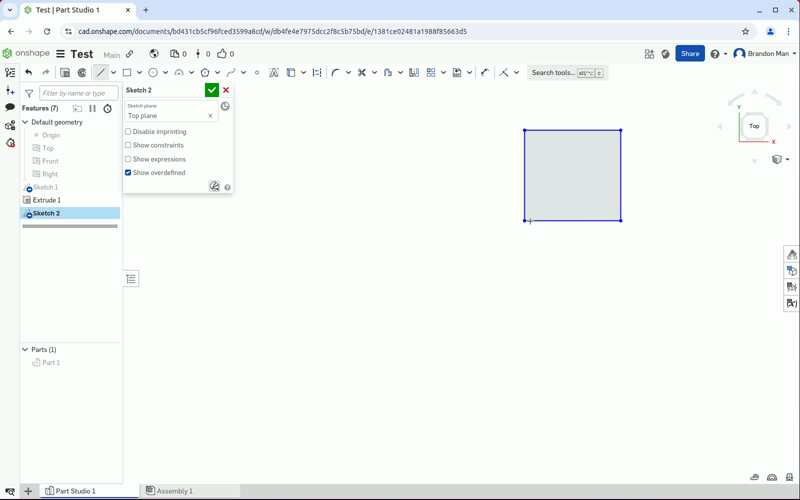
scroll(-6)
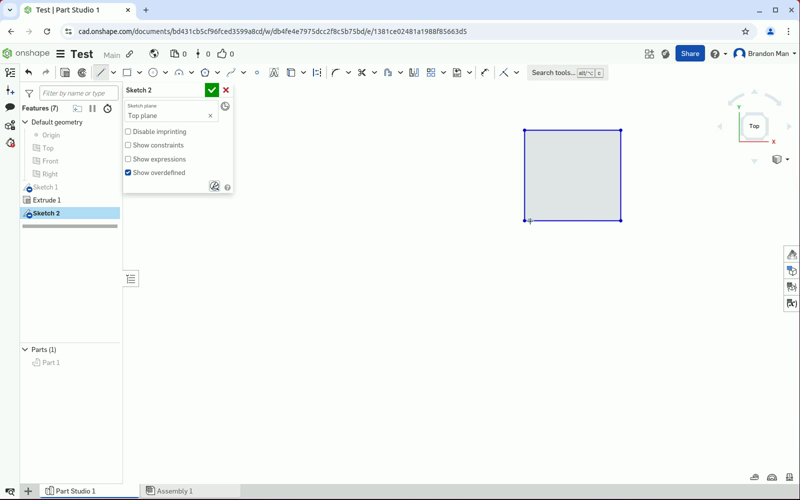
scroll(-6)
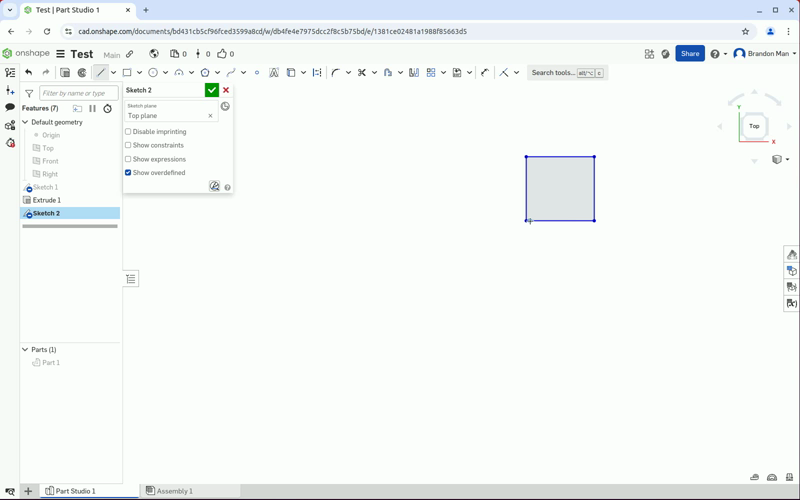
scroll(-6)
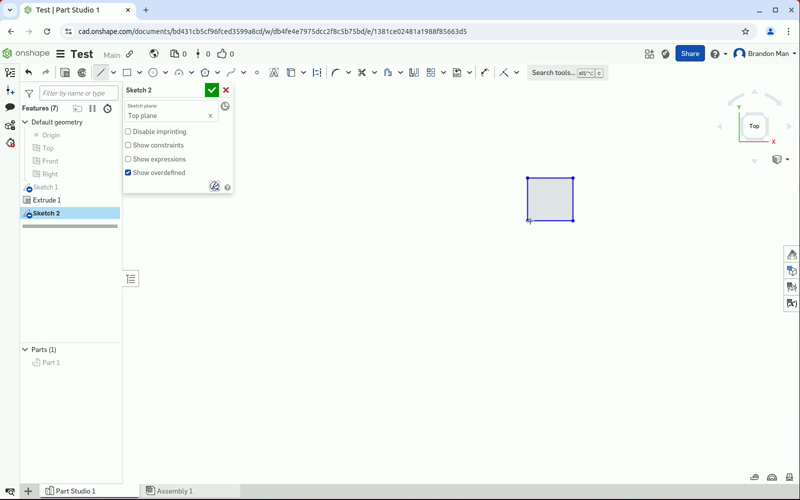
scroll(-6)
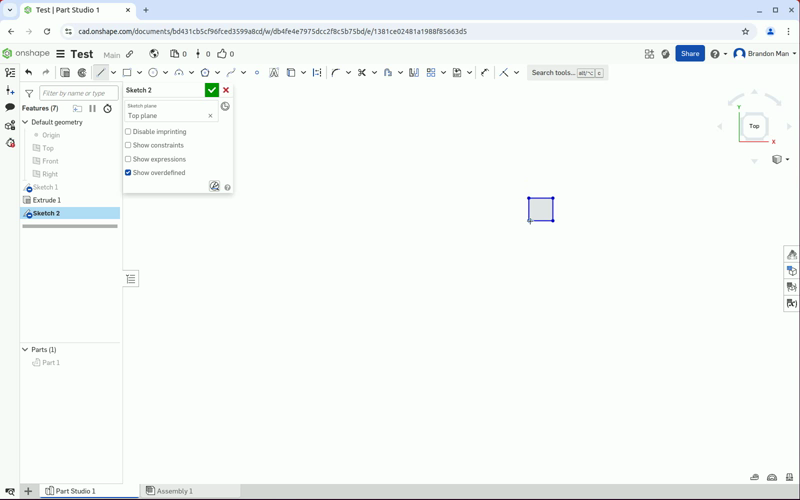
scroll(-6)
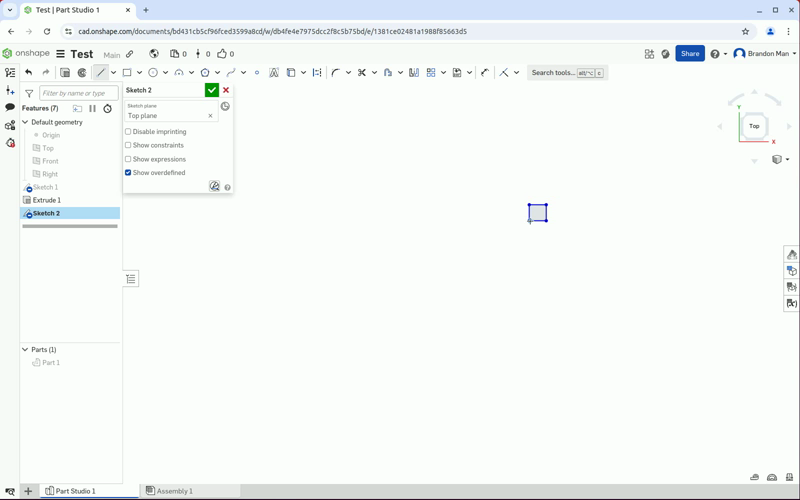
scroll(-6)
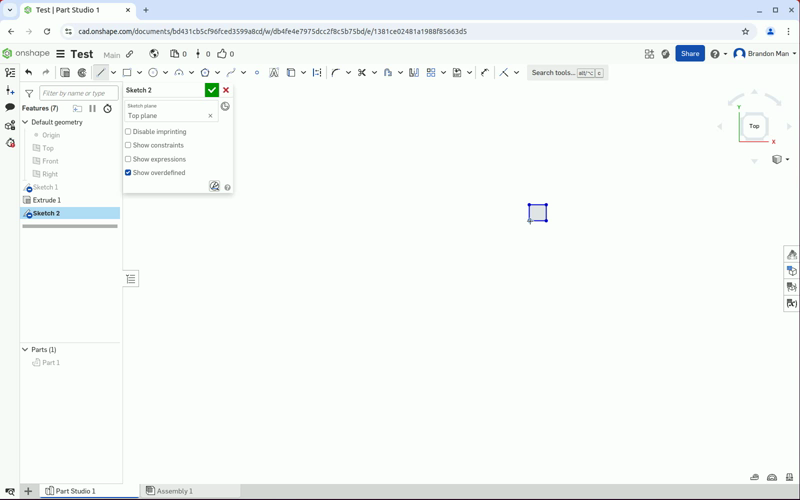
scroll(-6)
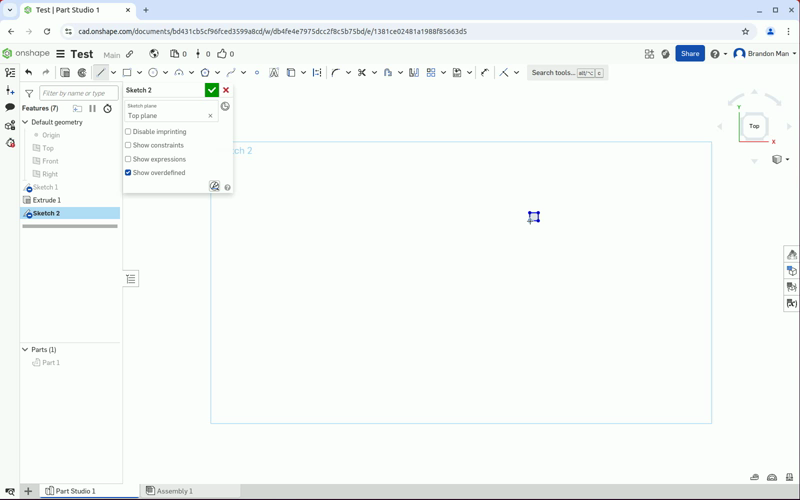
key_up(shift)
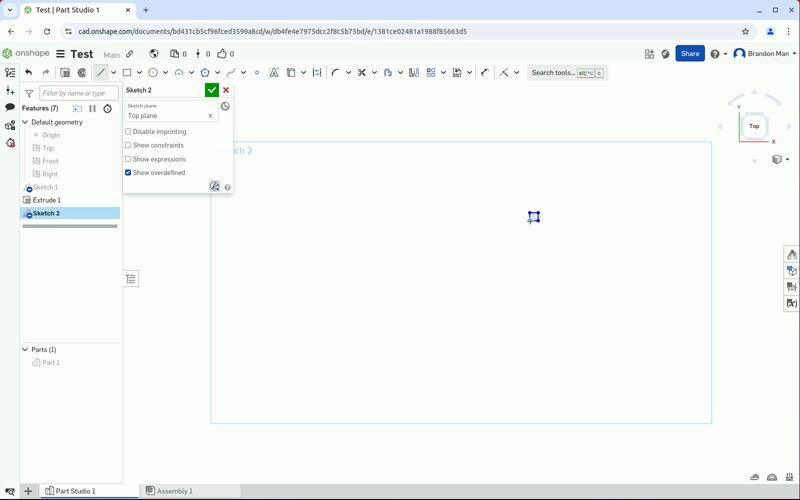
key_down(shift)
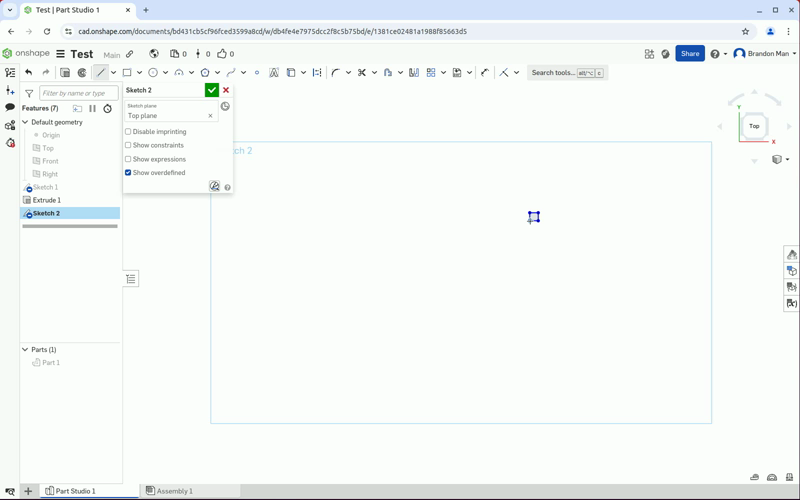
mouse_move(560, 220)
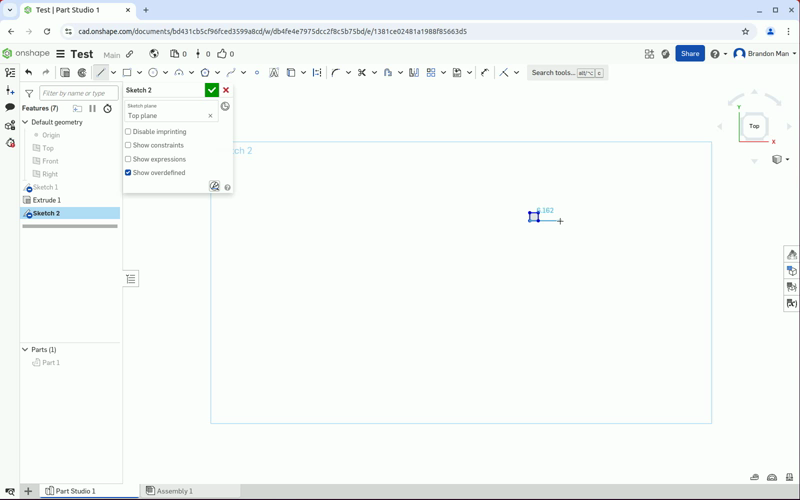
mouse_move(537, 220)
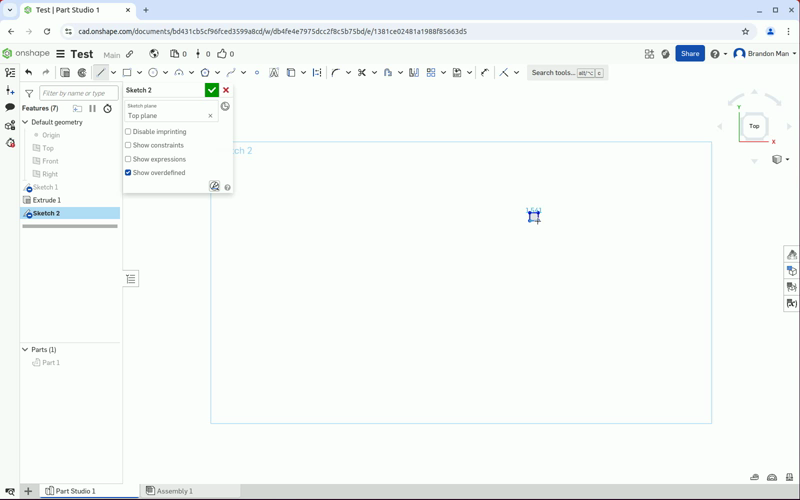
scroll(6)
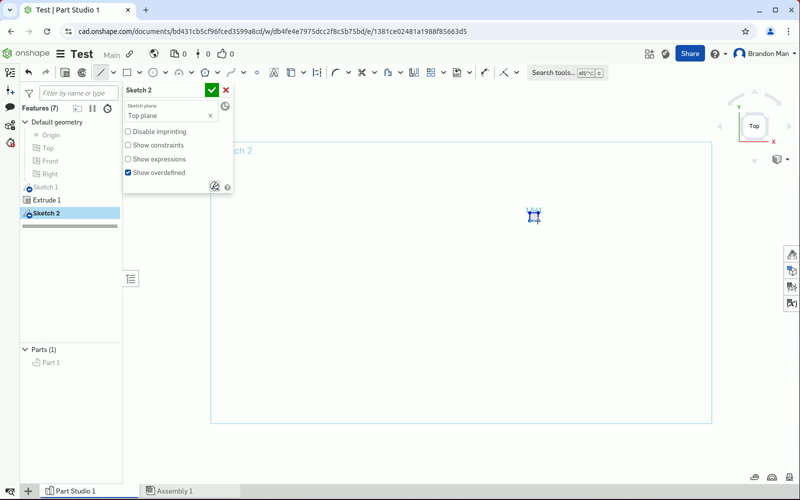
scroll(6)
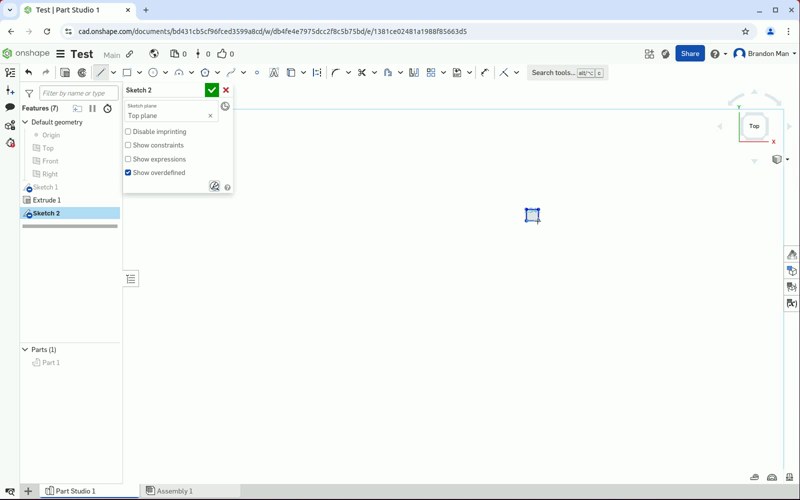
scroll(6)
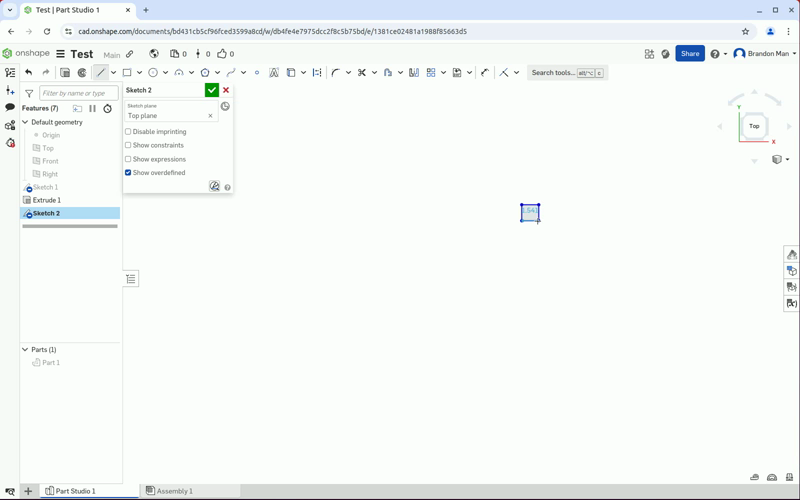
scroll(6)
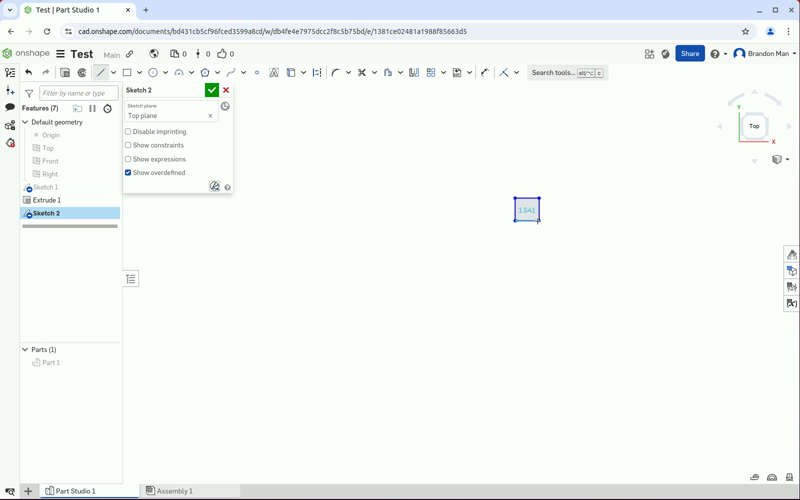
scroll(6)
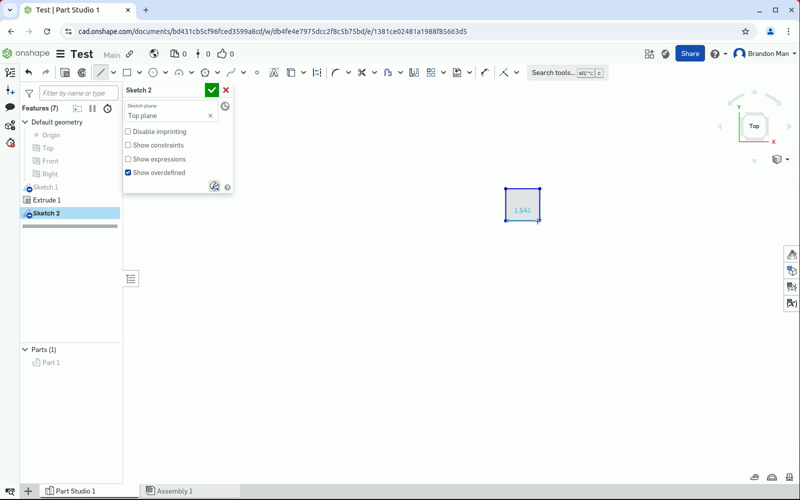
scroll(6)
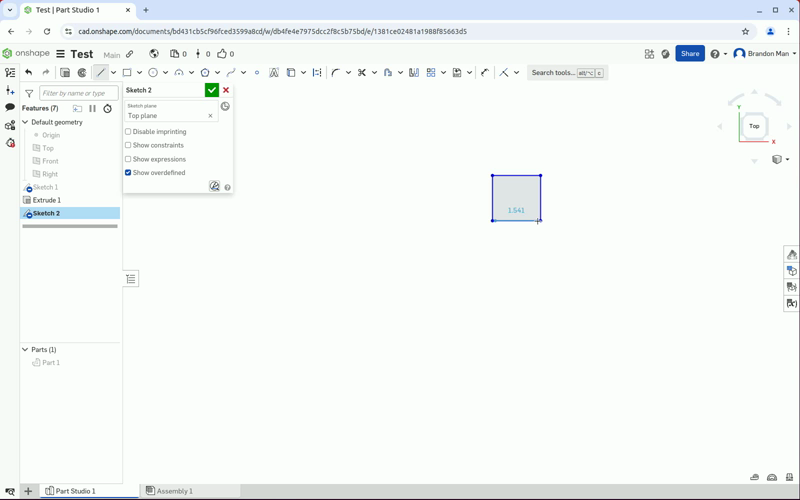
scroll(6)
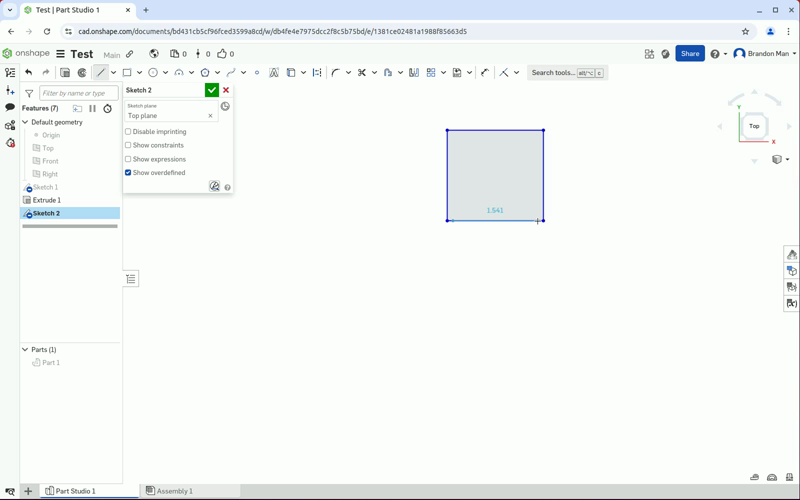
click(537, 220)
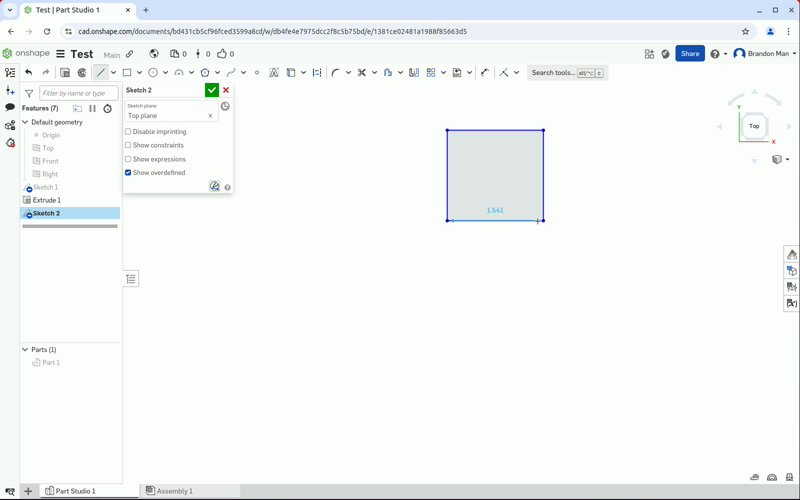
scroll(-6)
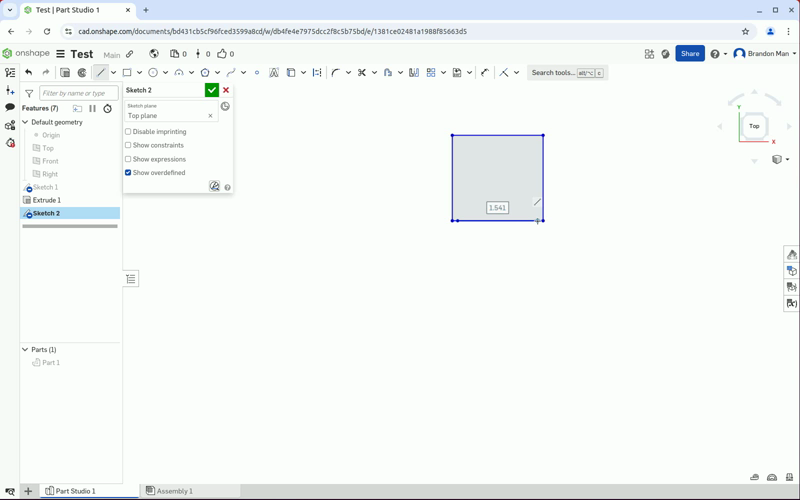
scroll(-6)
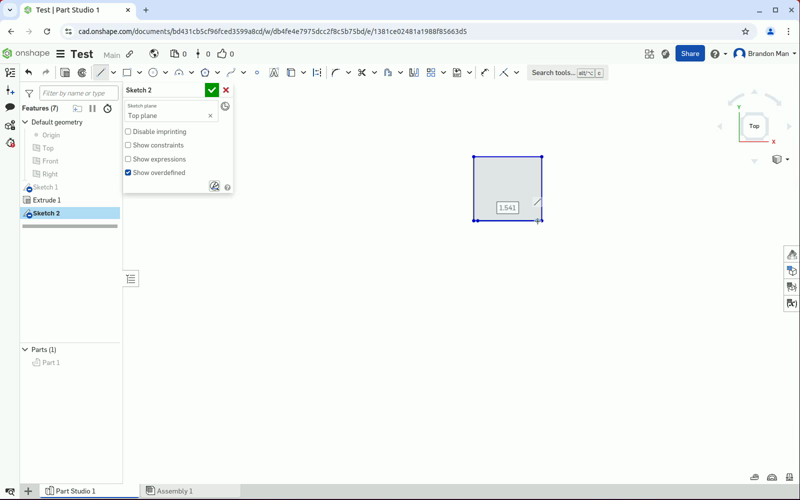
scroll(-6)
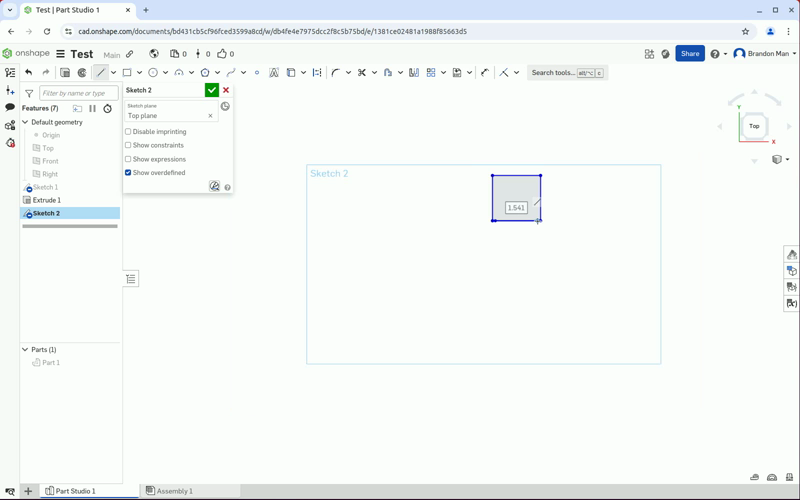
scroll(-6)
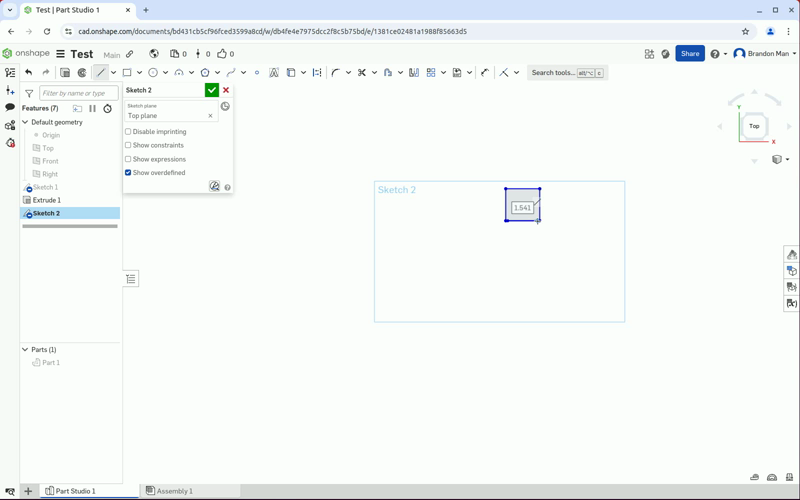
scroll(-6)
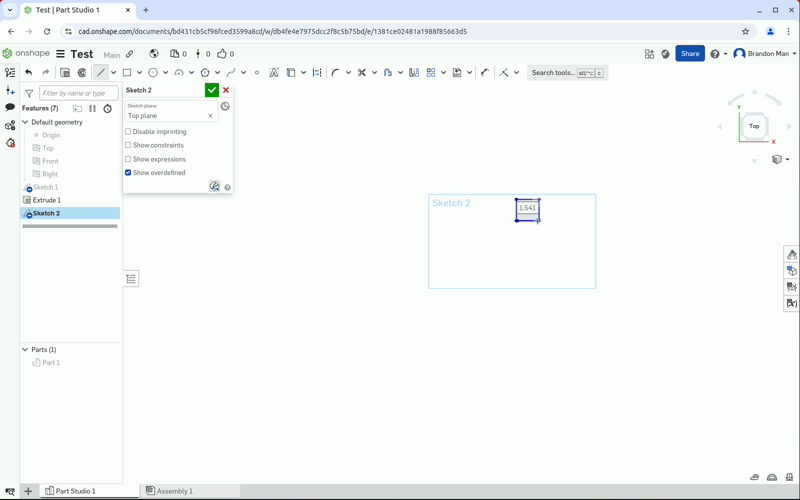
scroll(-6)
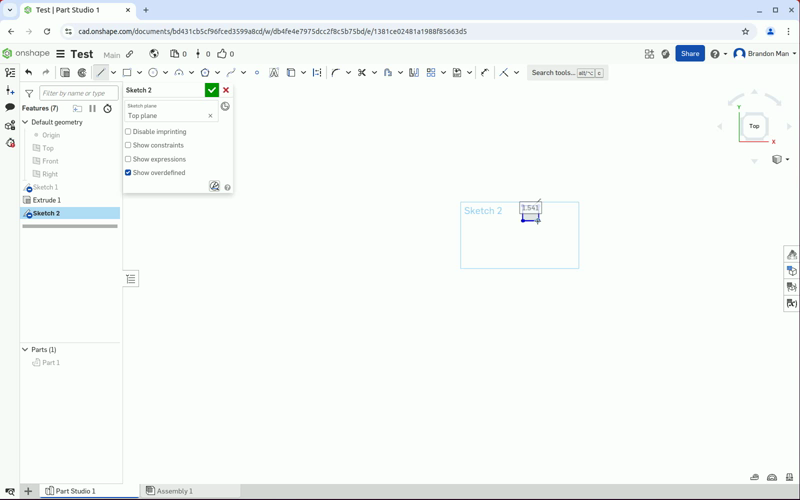
scroll(-6)
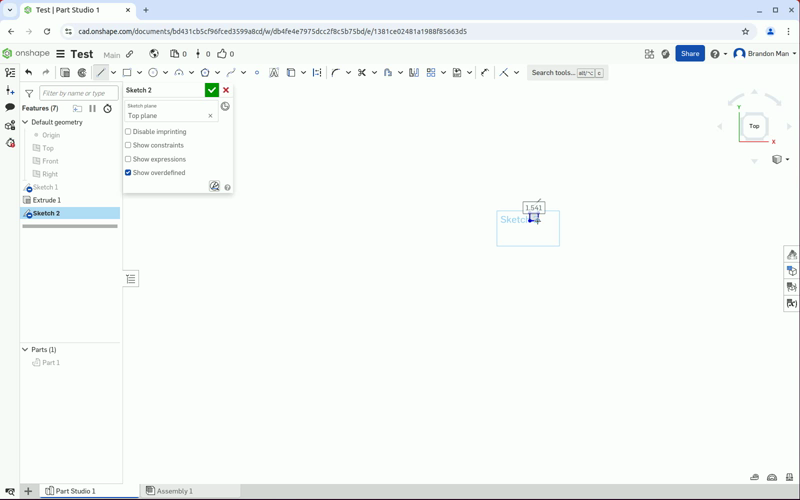
key_up(shift)
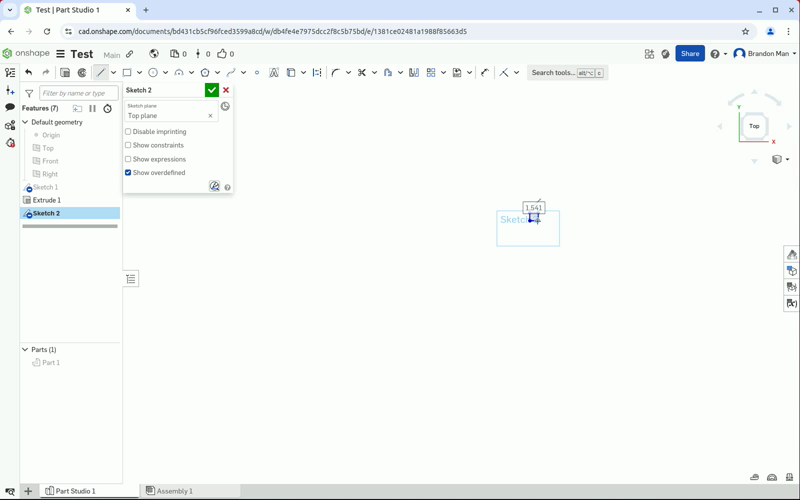
key_down(shift)
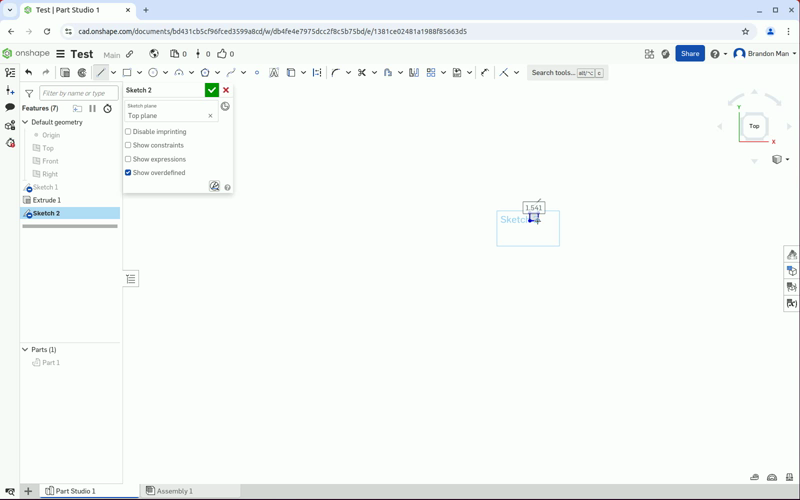
mouse_move(567, 220)
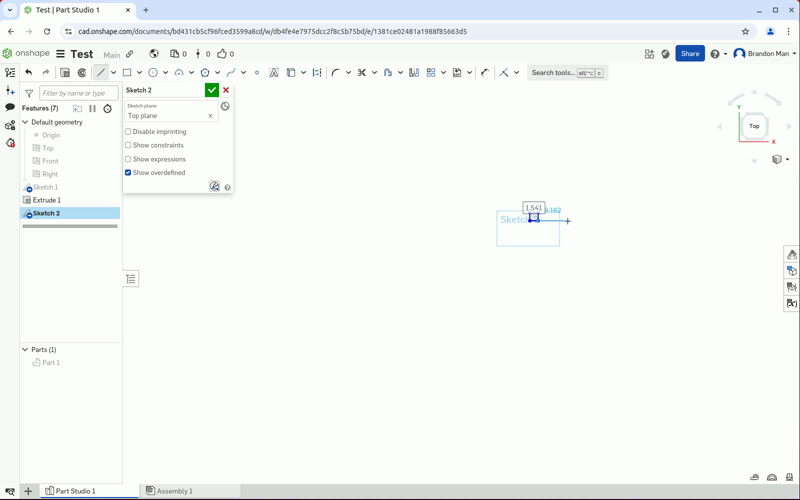
mouse_move(537, 213)
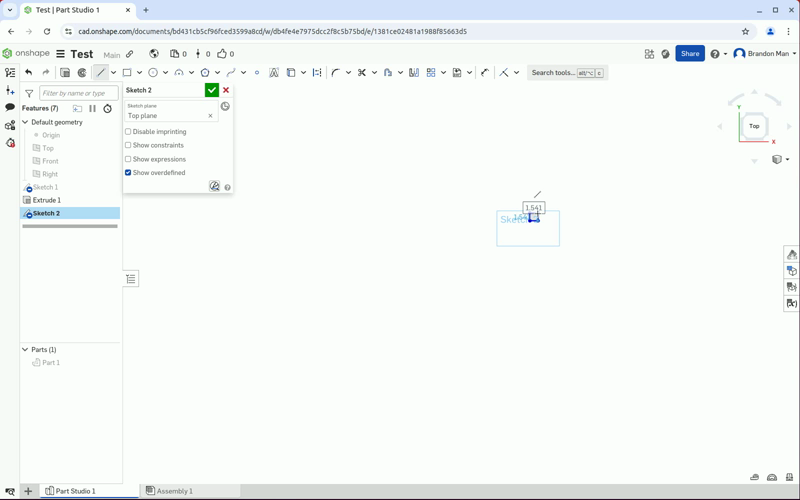
scroll(6)
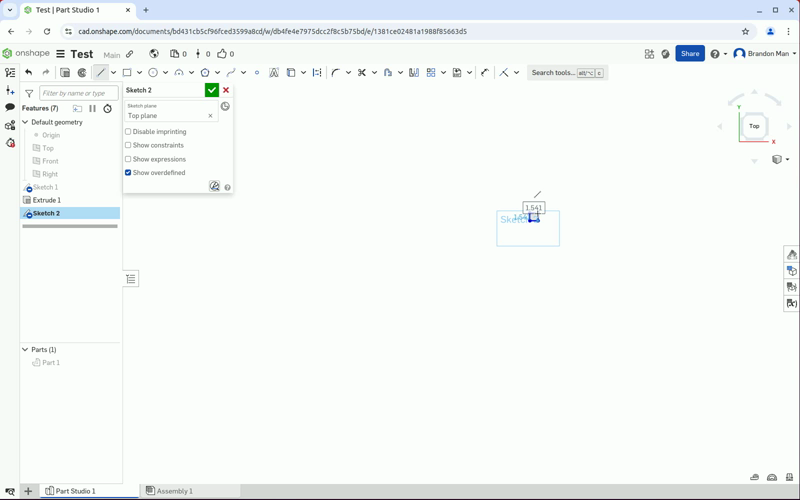
scroll(6)
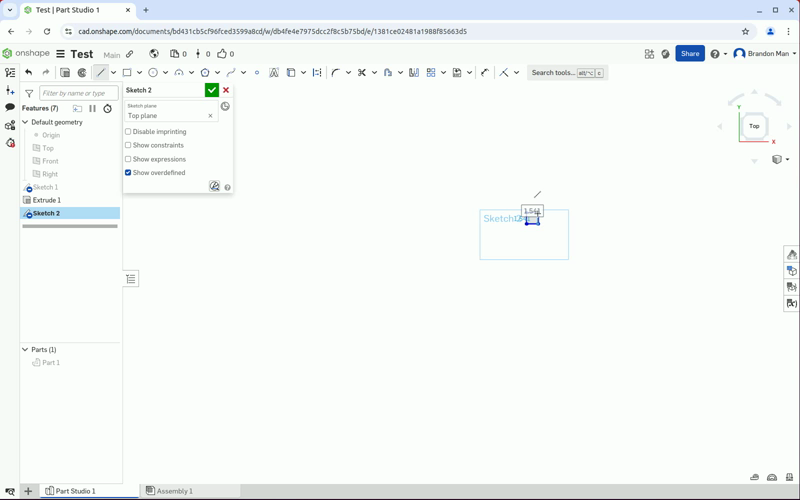
scroll(6)
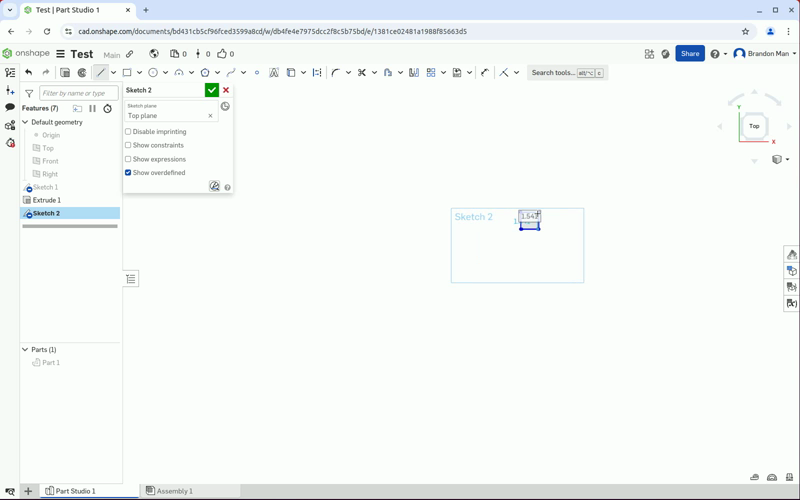
scroll(6)
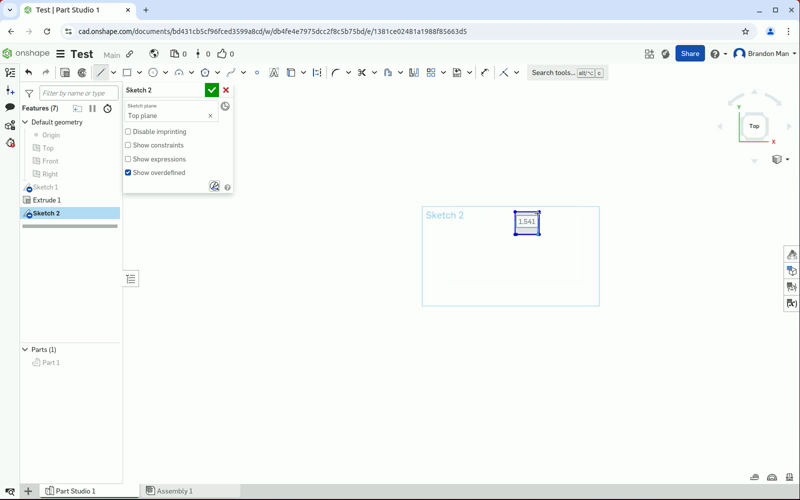
scroll(6)
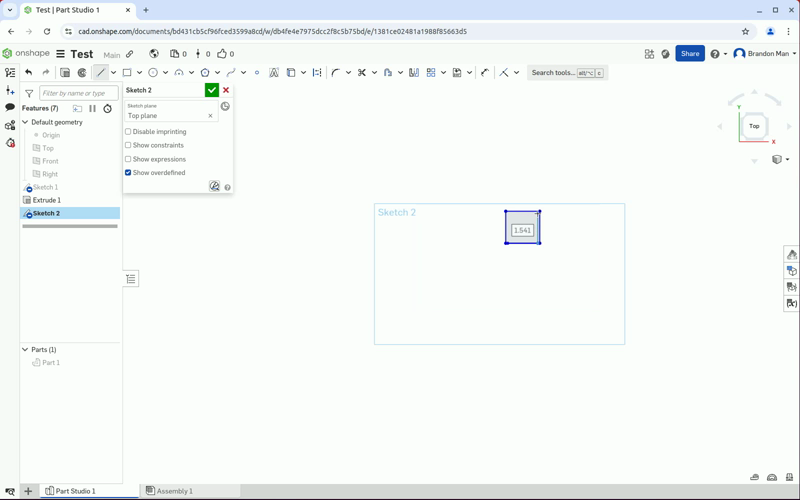
scroll(6)
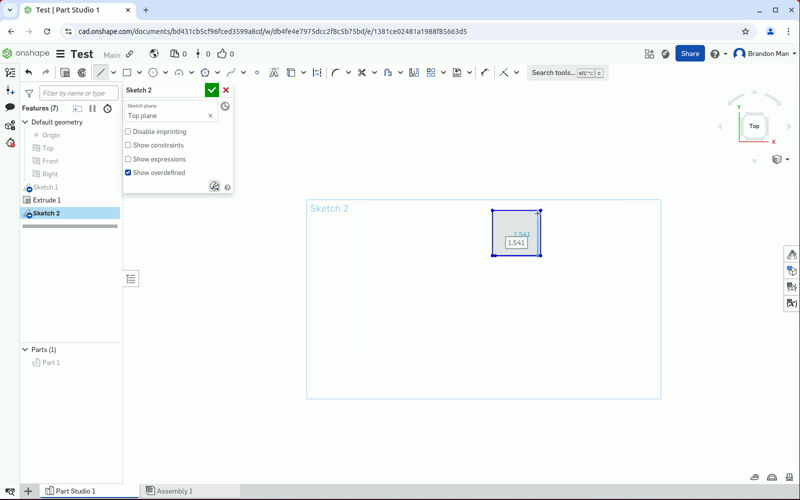
scroll(6)
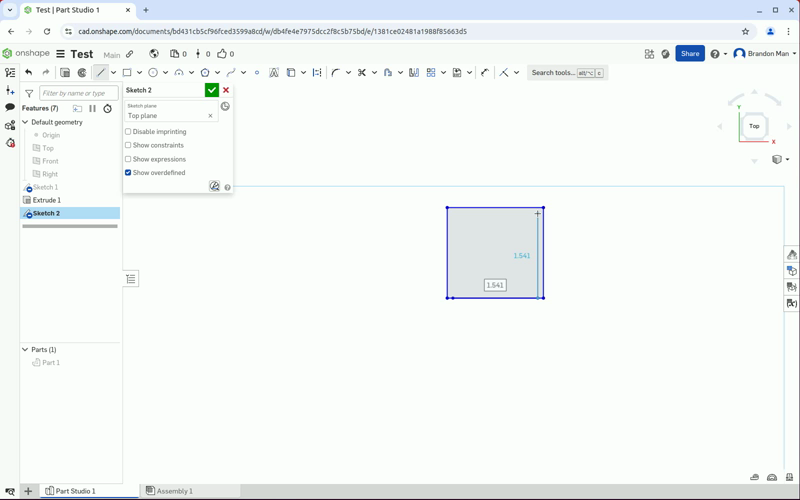
click(537, 213)
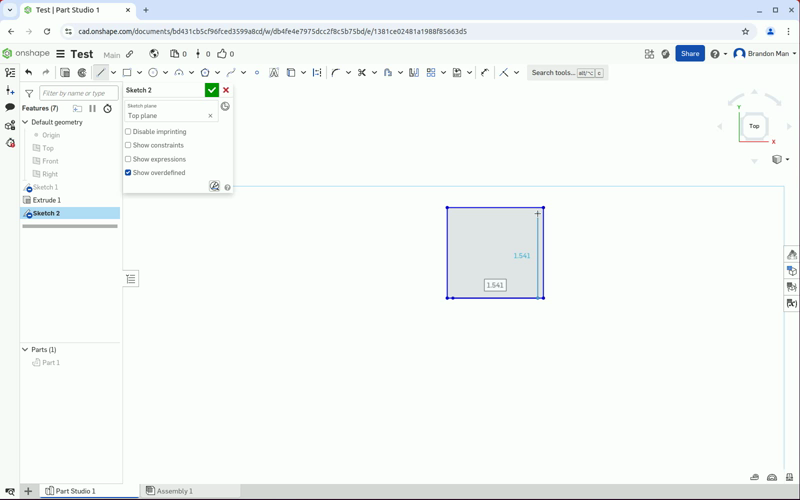
scroll(-6)
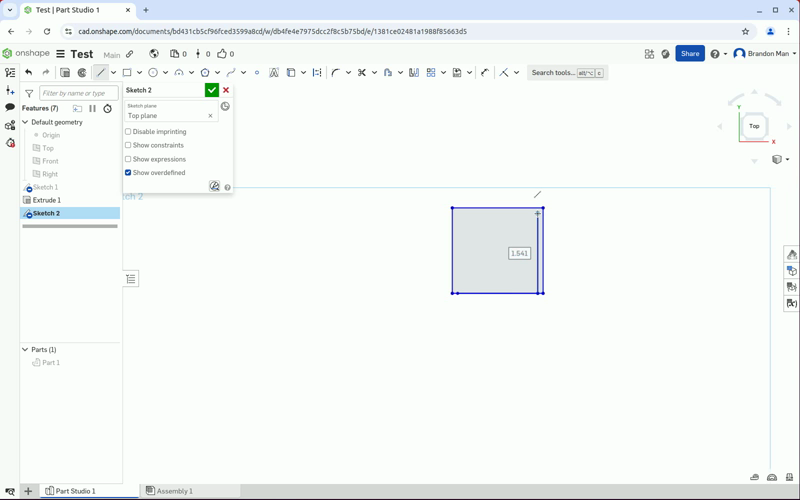
scroll(-6)
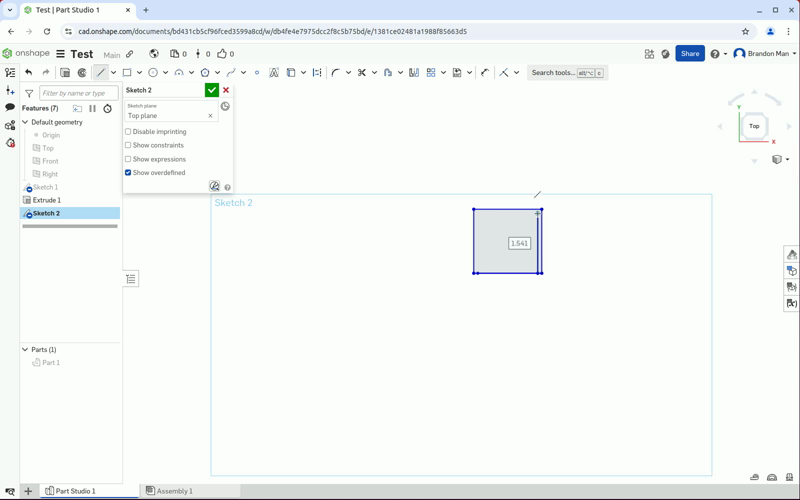
scroll(-6)
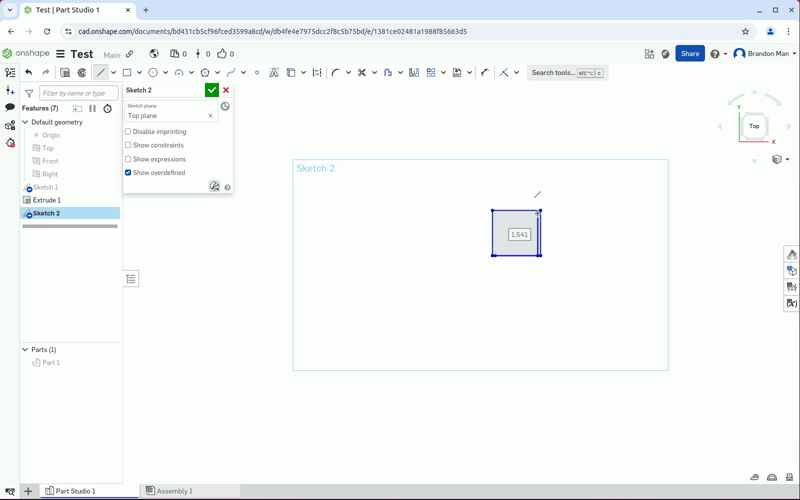
scroll(-6)
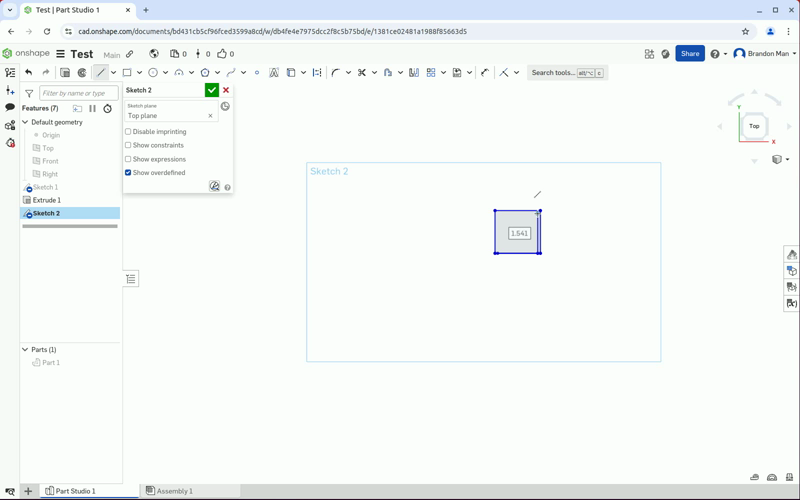
scroll(-6)
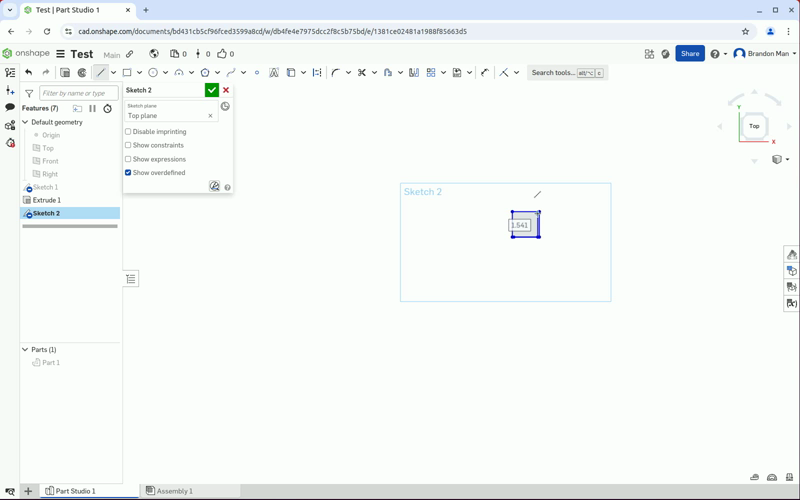
scroll(-6)
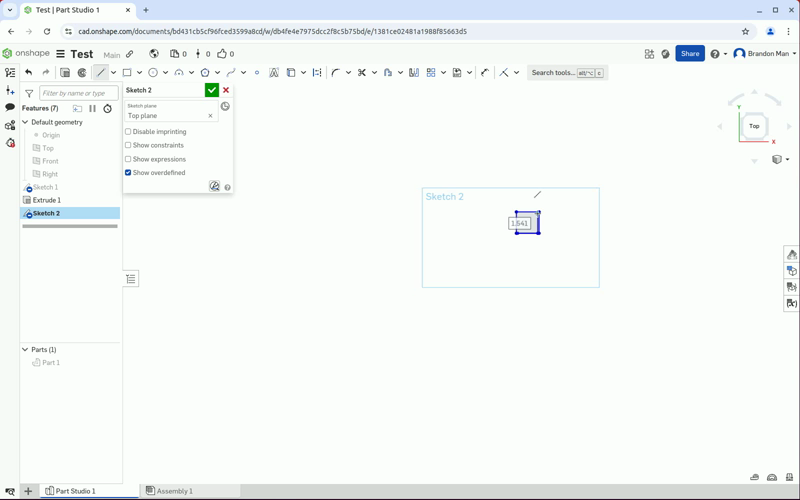
scroll(-6)
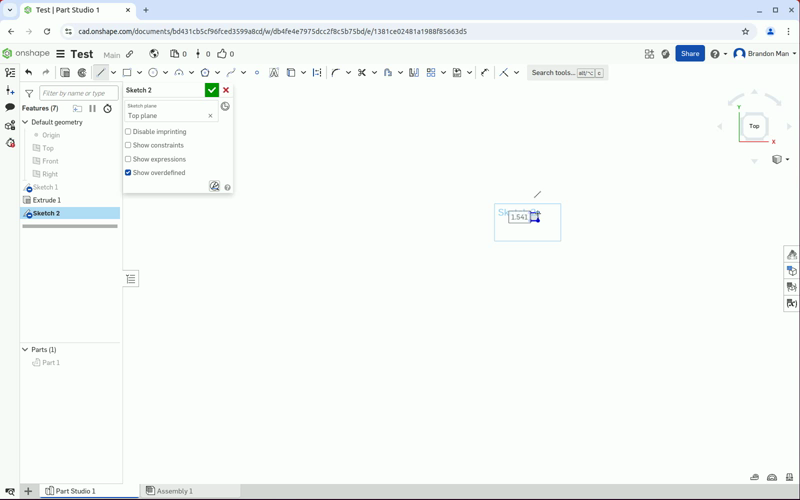
key_up(shift)
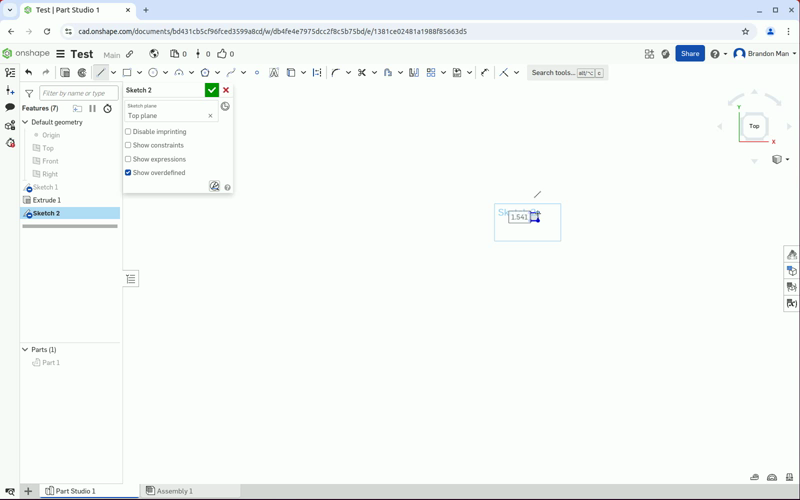
key_down(shift)
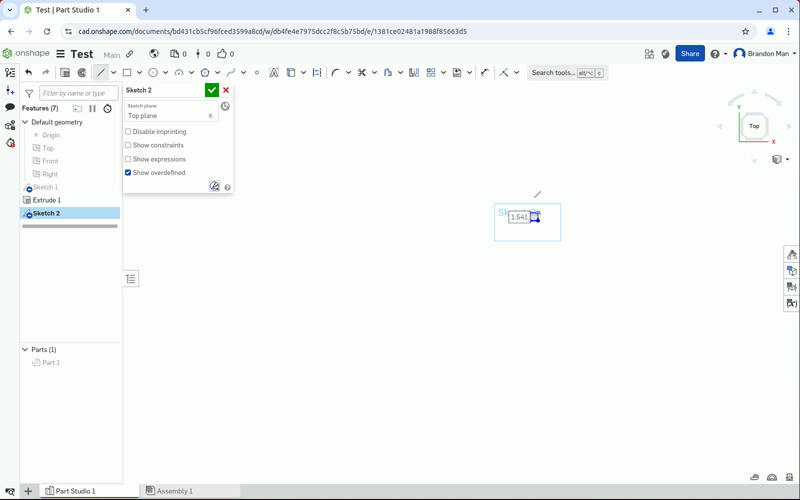
mouse_move(567, 213)
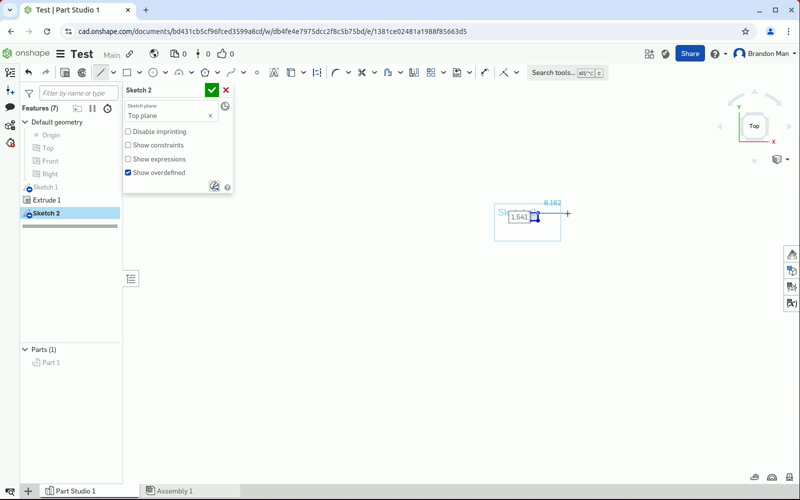
mouse_move(530, 213)
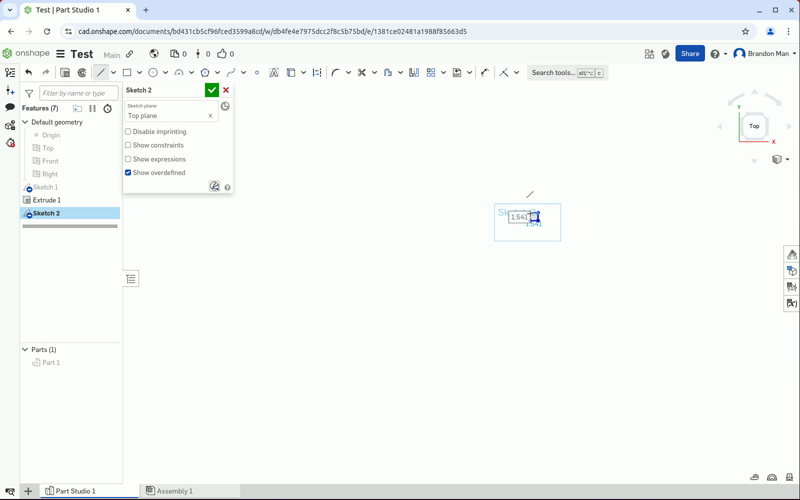
scroll(6)
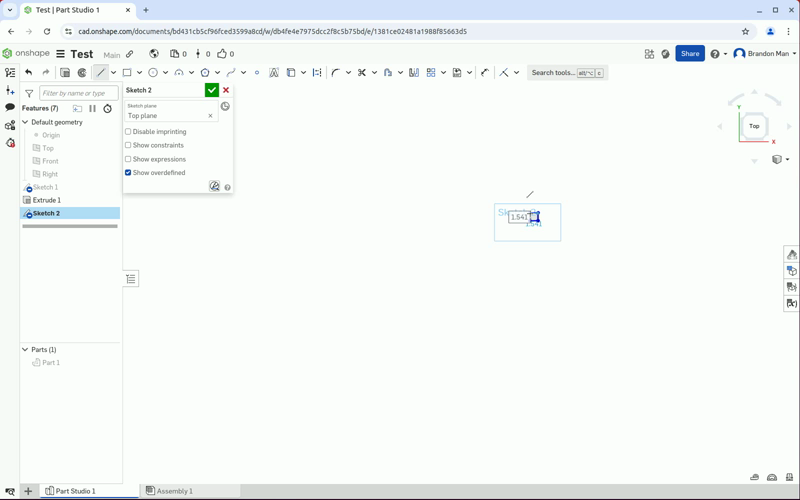
scroll(6)
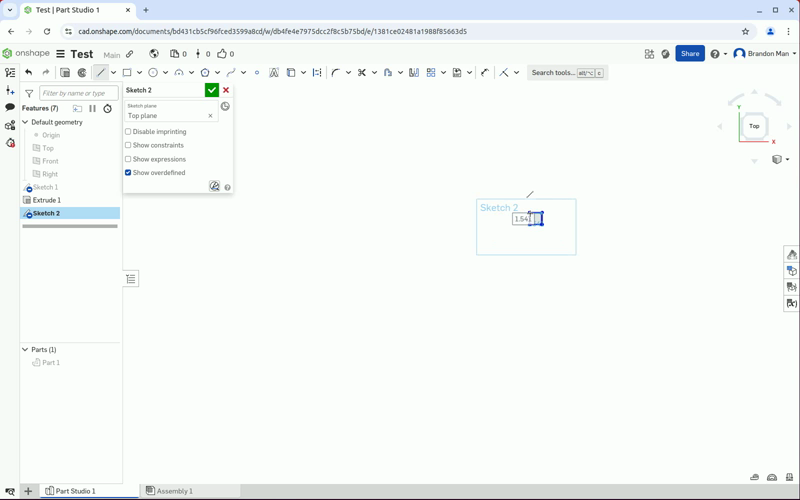
scroll(6)
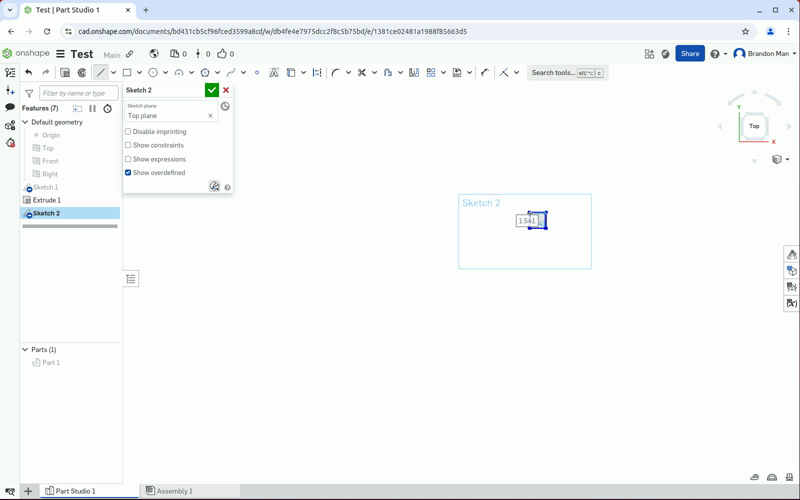
scroll(6)
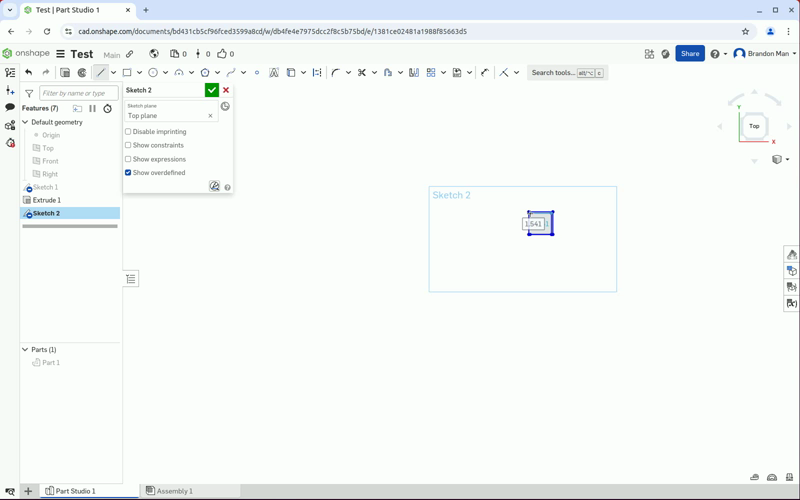
scroll(6)
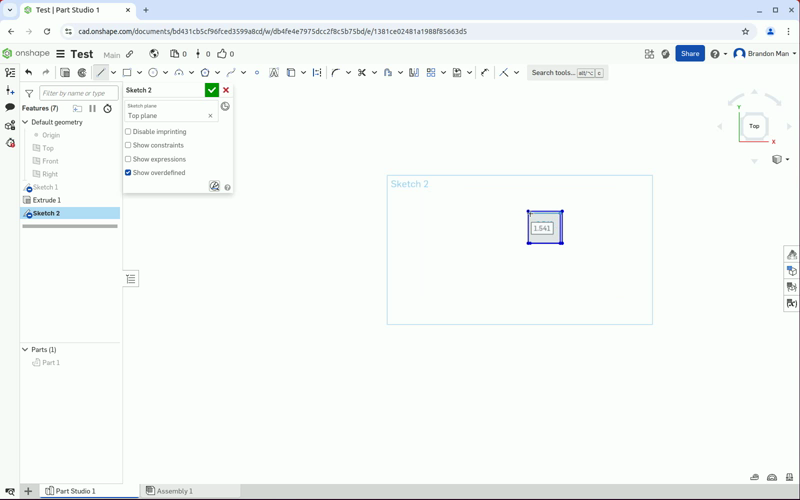
scroll(6)
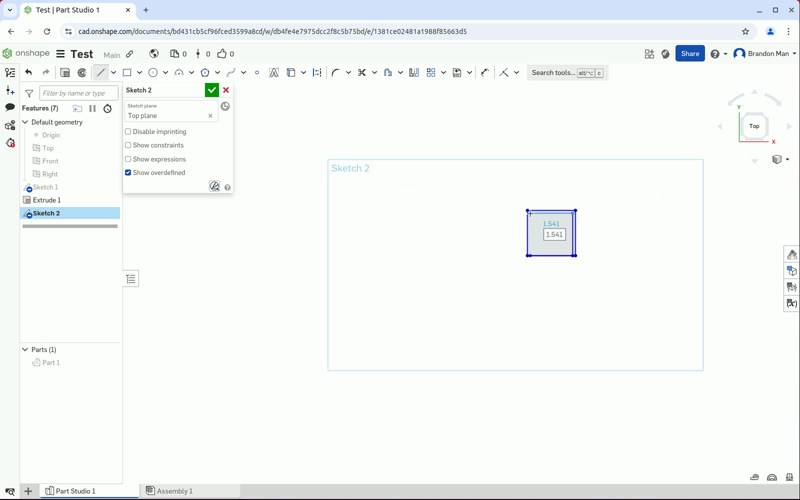
scroll(6)
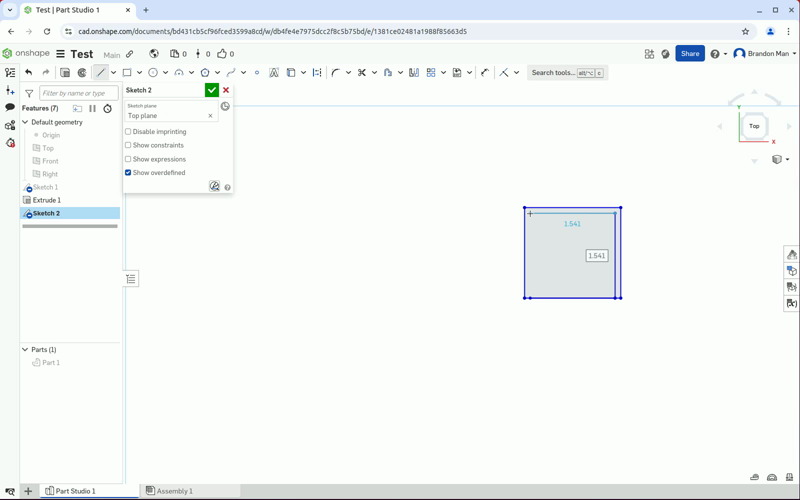
click(530, 213)
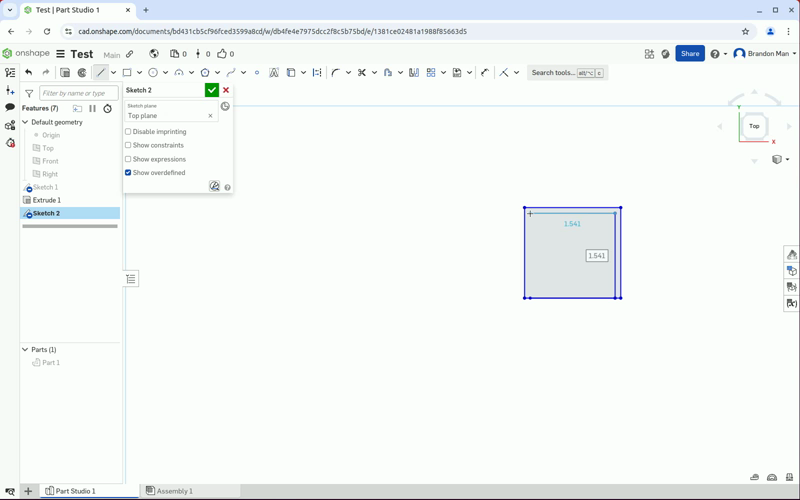
scroll(-6)
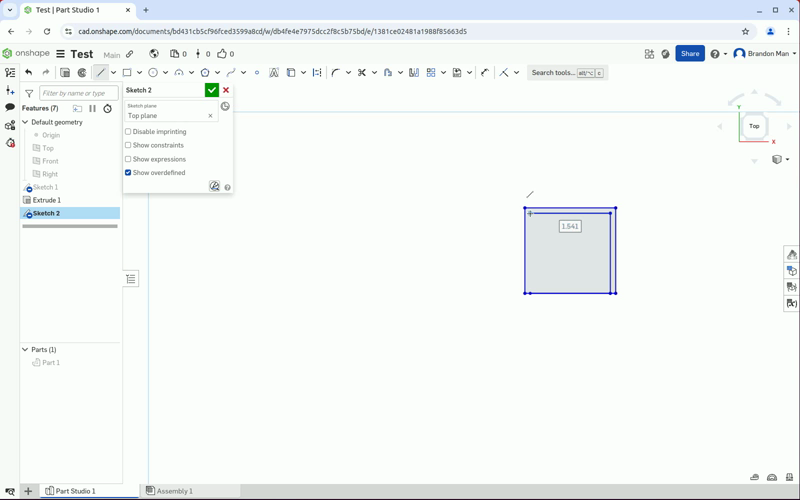
scroll(-6)
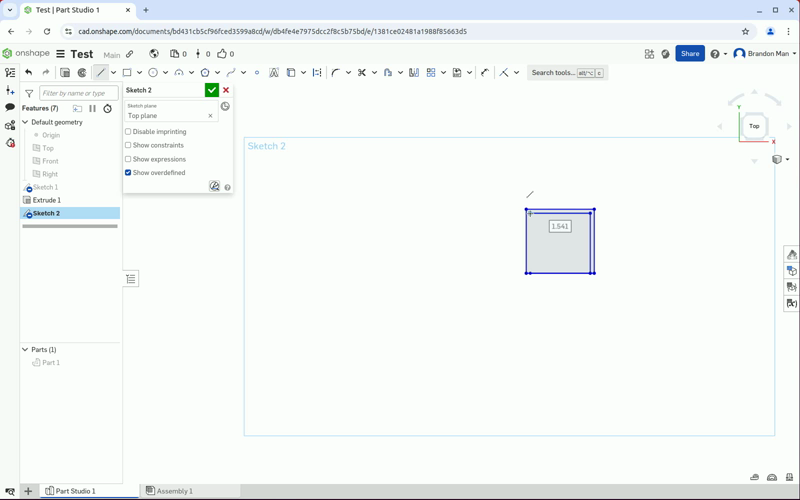
scroll(-6)
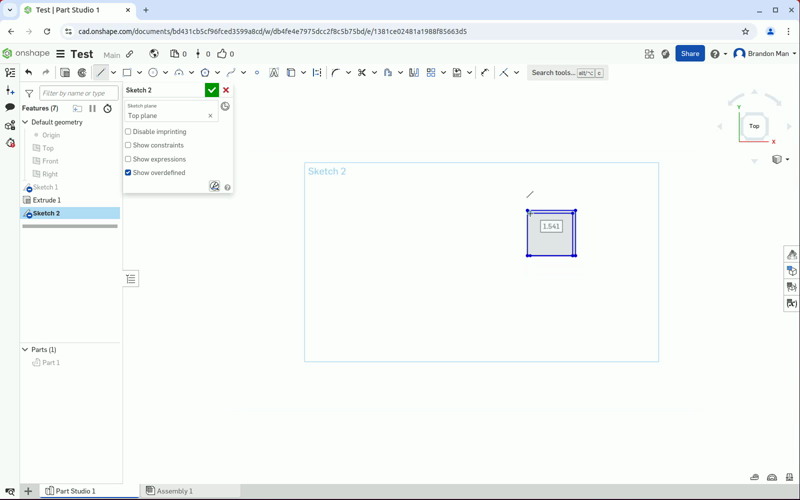
scroll(-6)
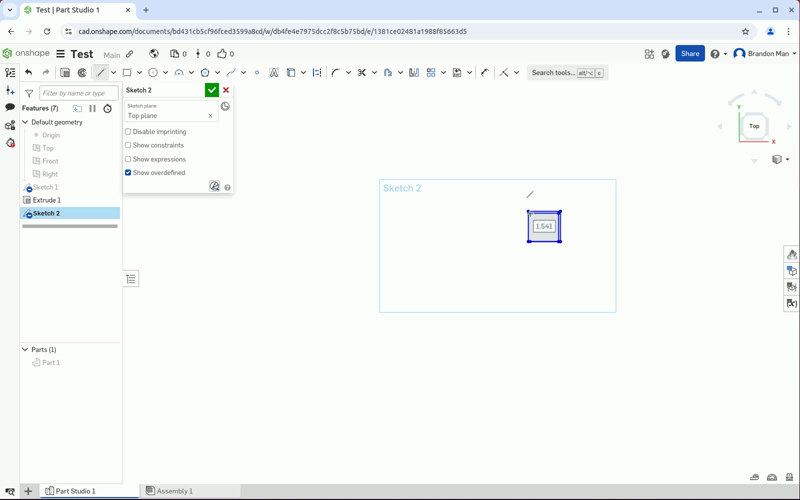
scroll(-6)
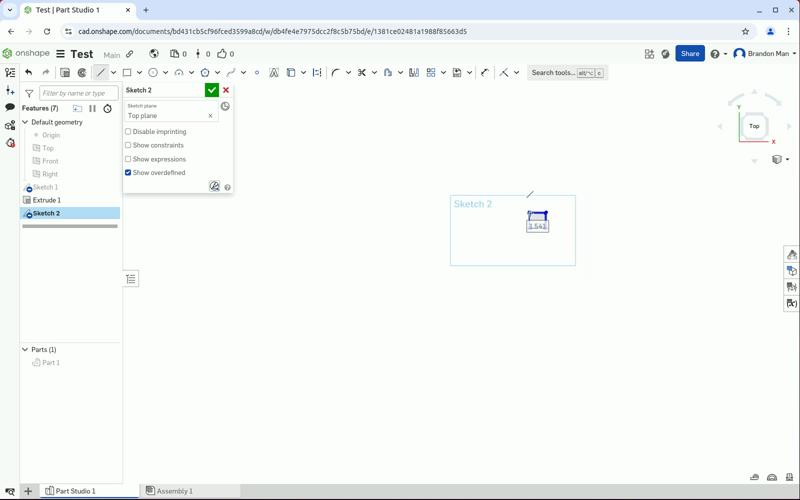
scroll(-6)
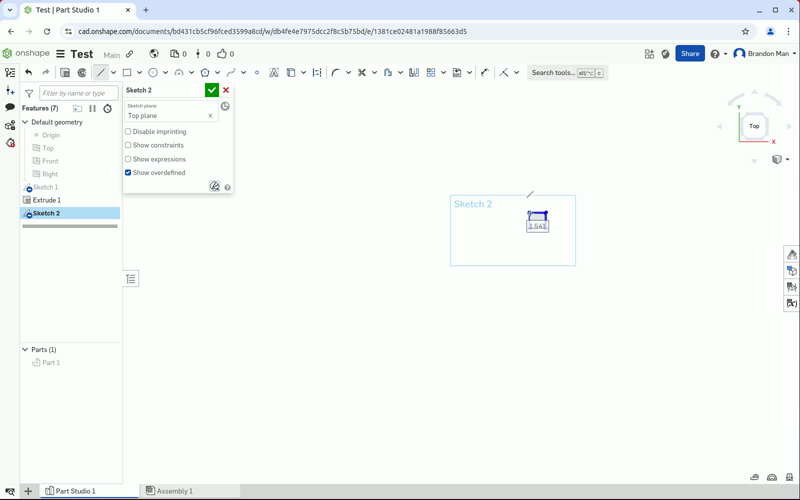
scroll(-6)
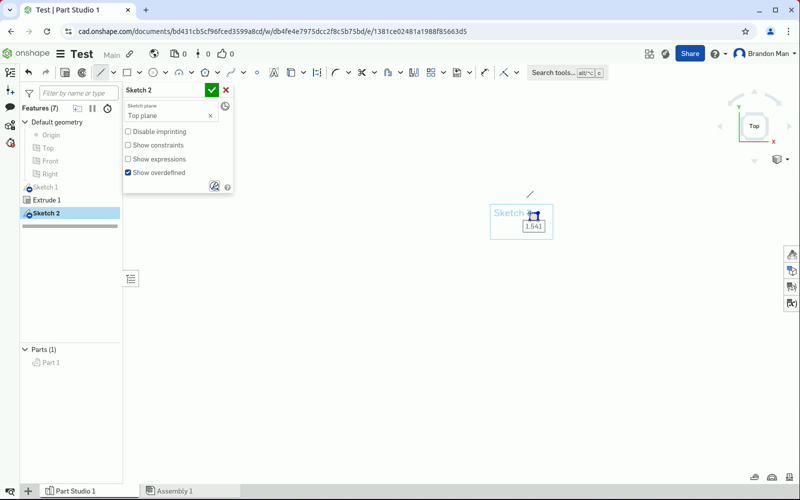
key_up(shift)
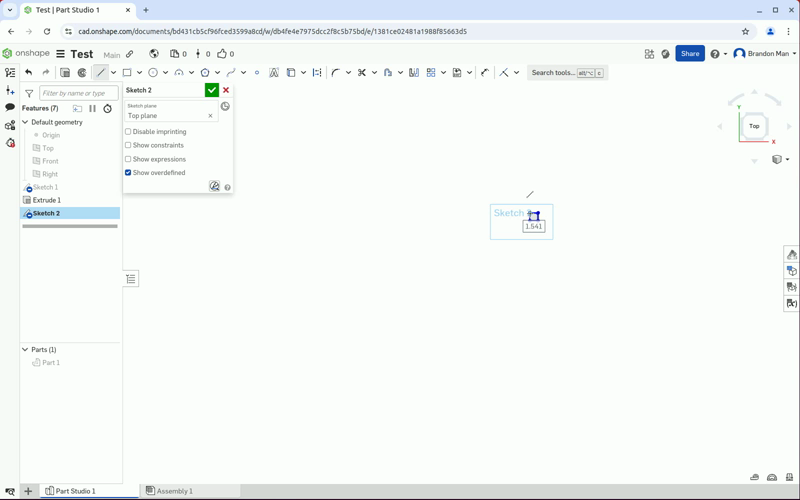
mouse_move(560, 213)
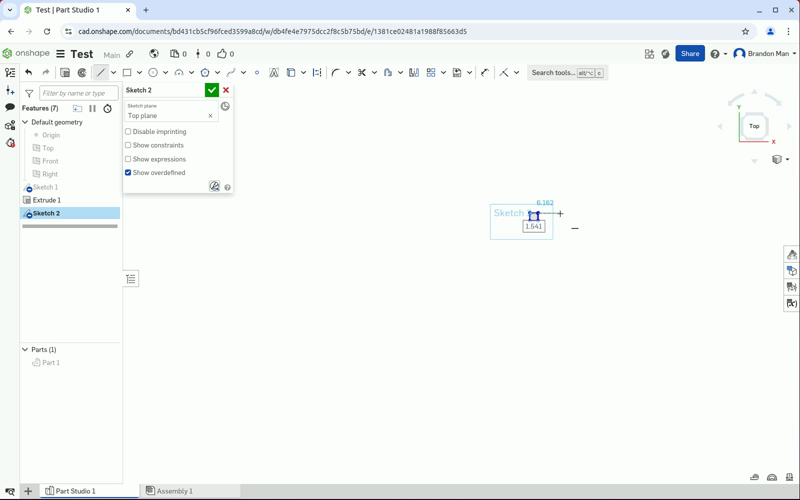
key_down(shift)
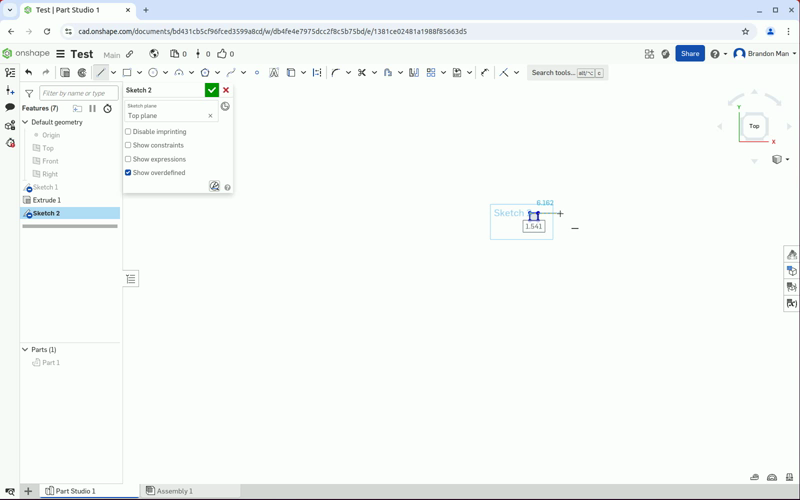
mouse_move(530, 220)
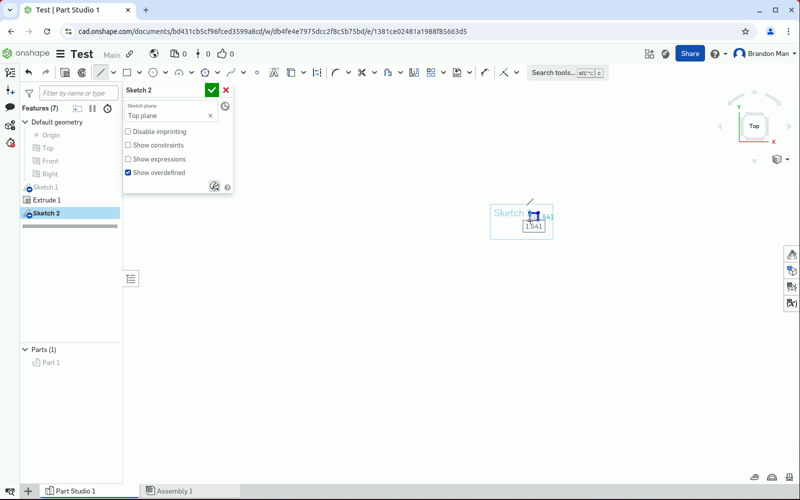
scroll(6)
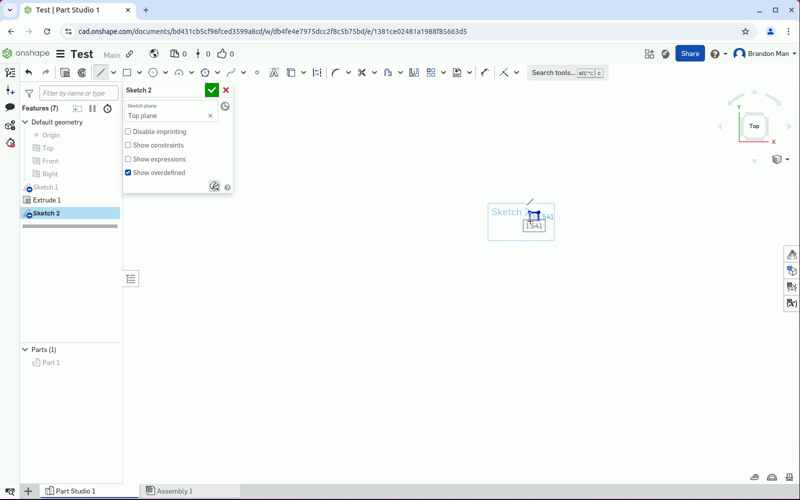
scroll(6)
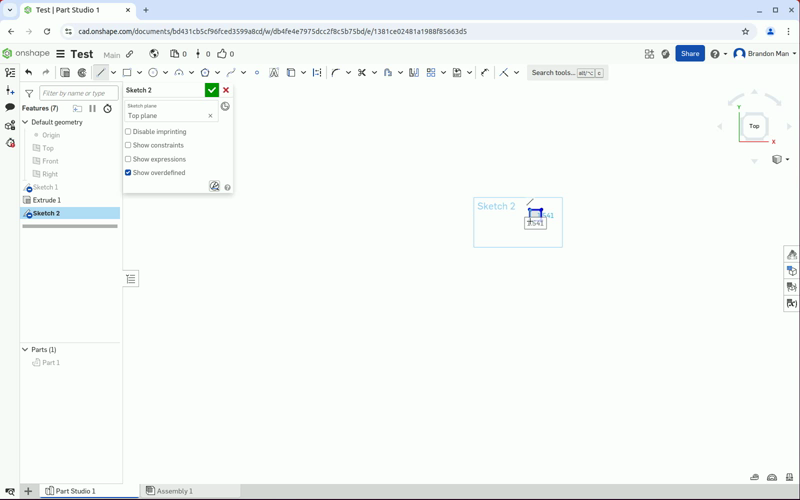
scroll(6)
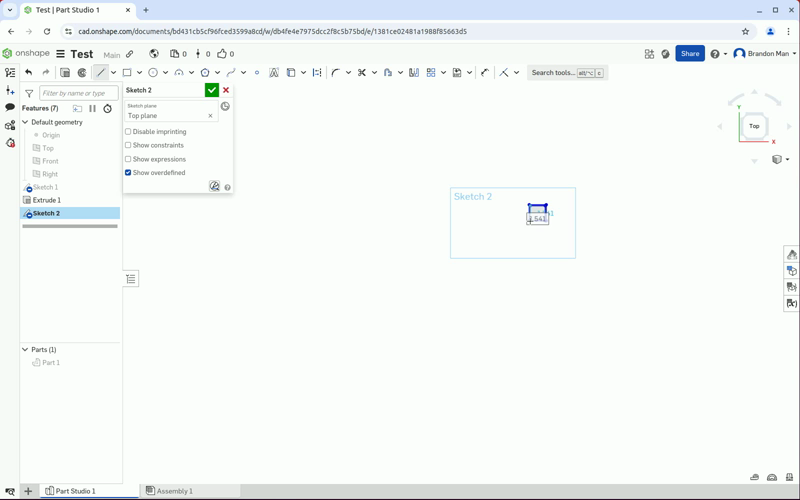
scroll(6)
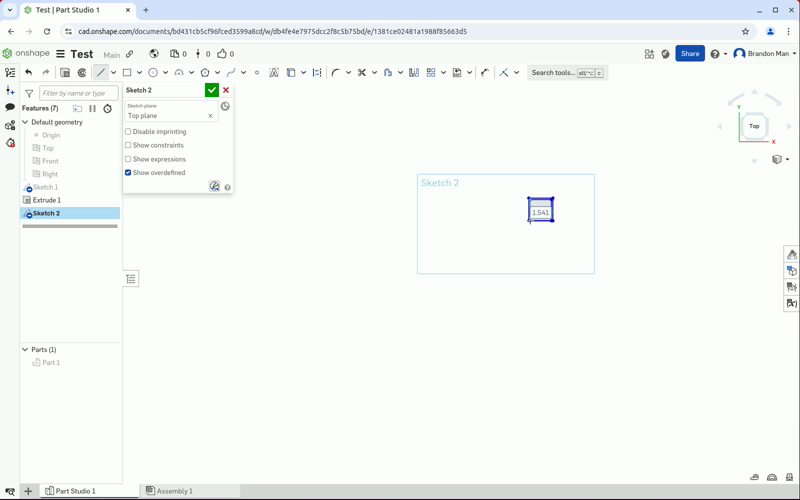
scroll(6)
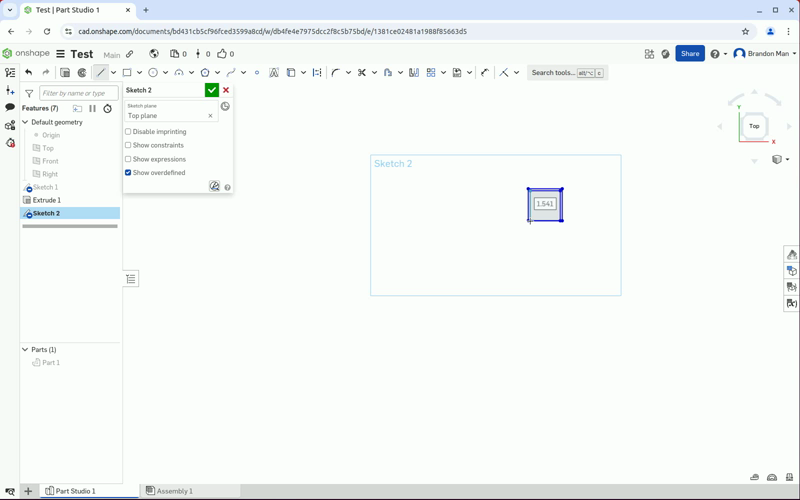
scroll(6)
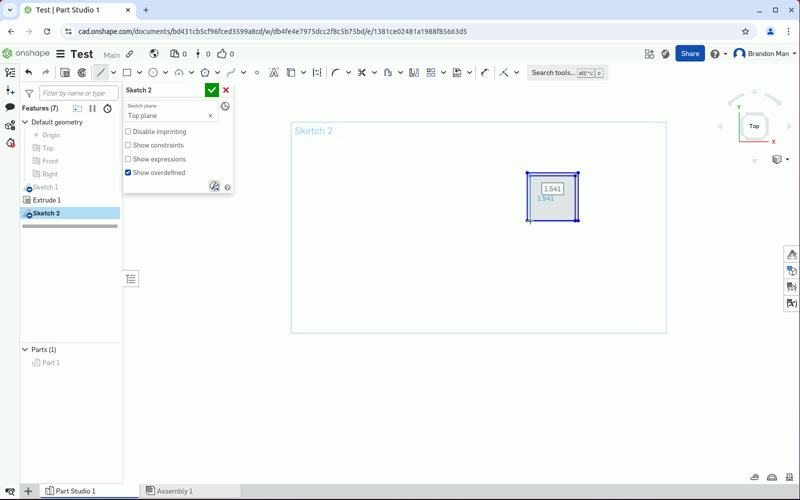
scroll(6)
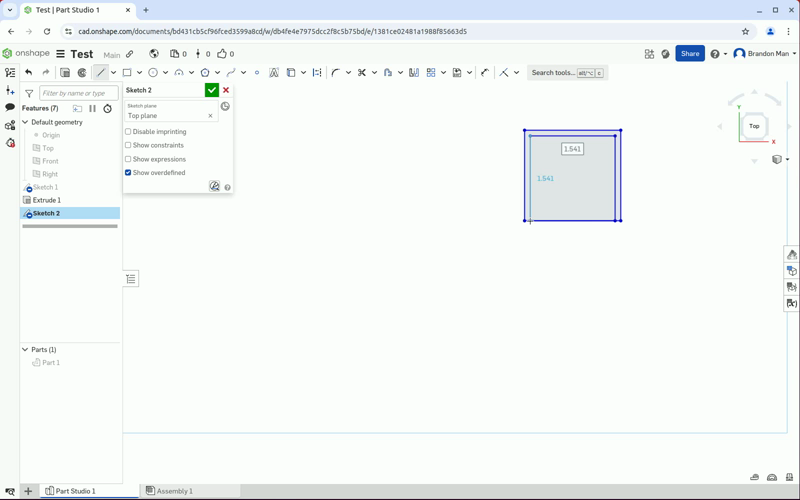
key_up(shift)
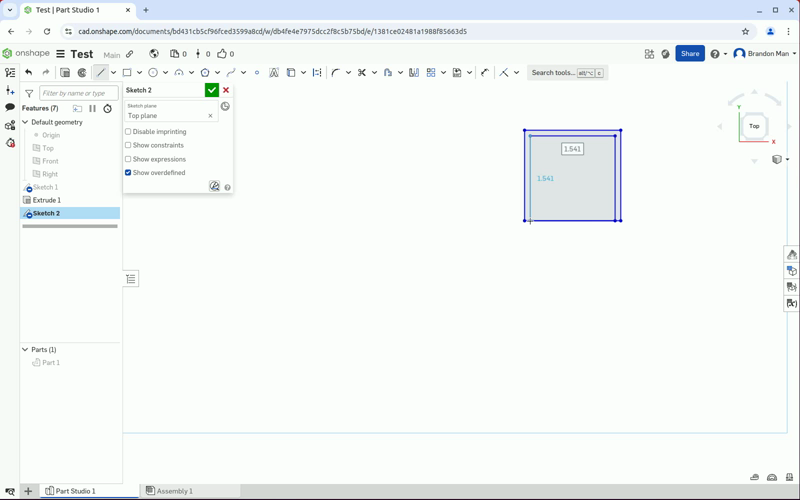
click(530, 220)
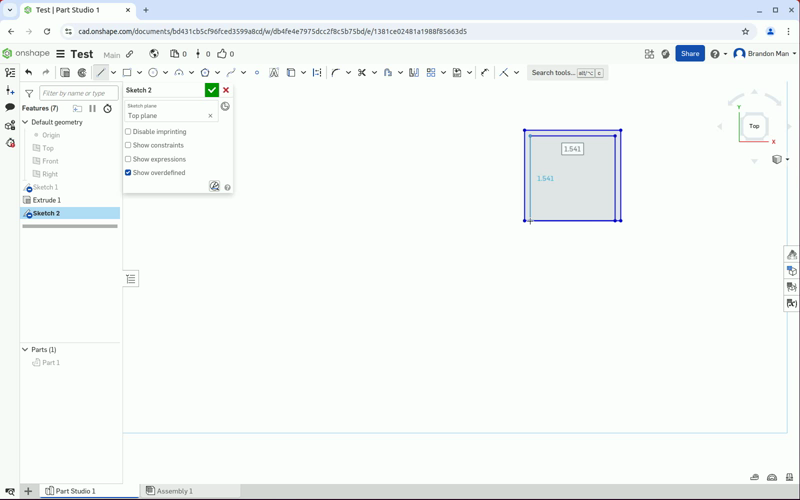
scroll(-6)
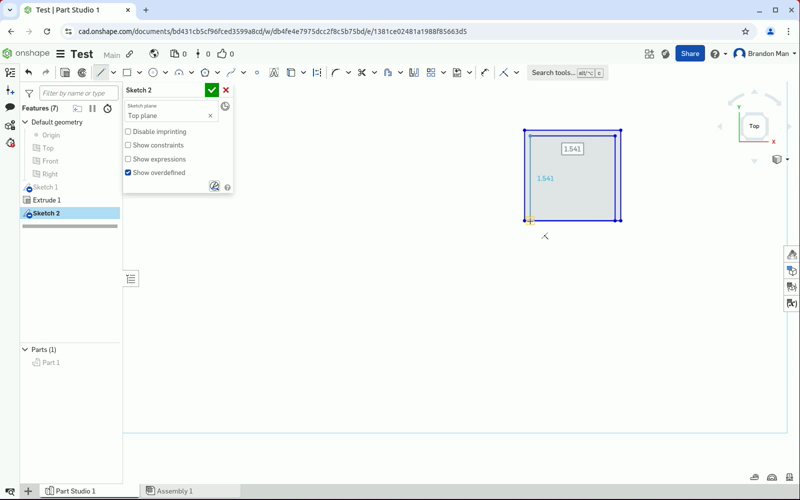
scroll(-6)
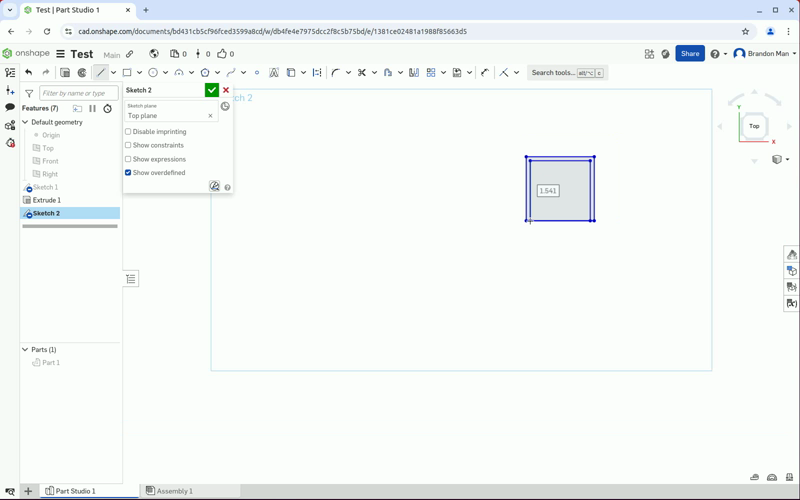
scroll(-6)
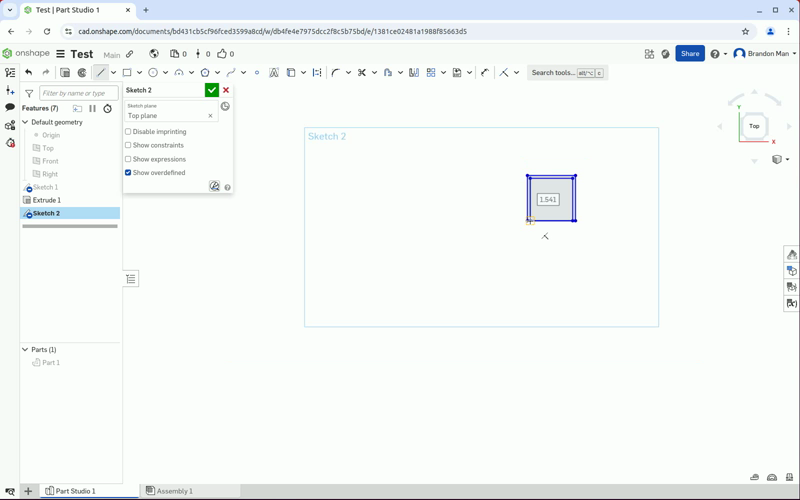
scroll(-6)
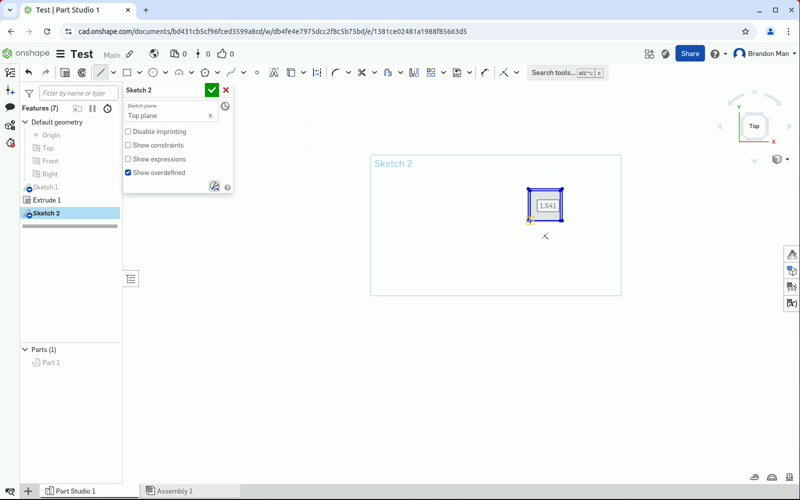
scroll(-6)
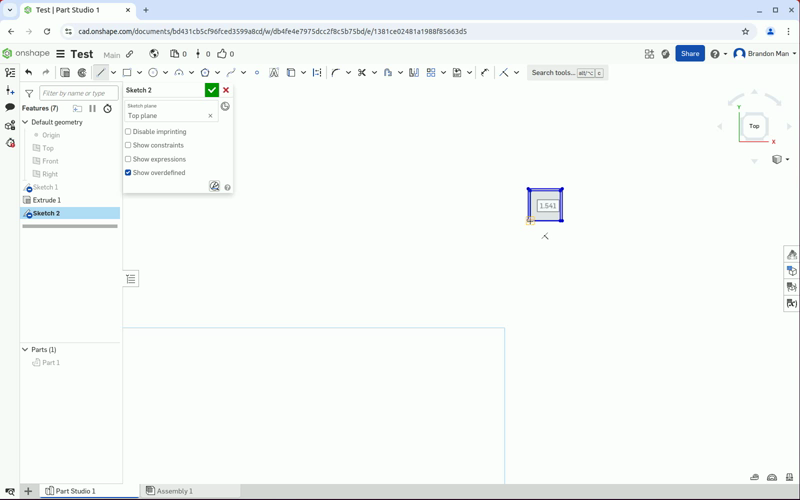
scroll(-6)
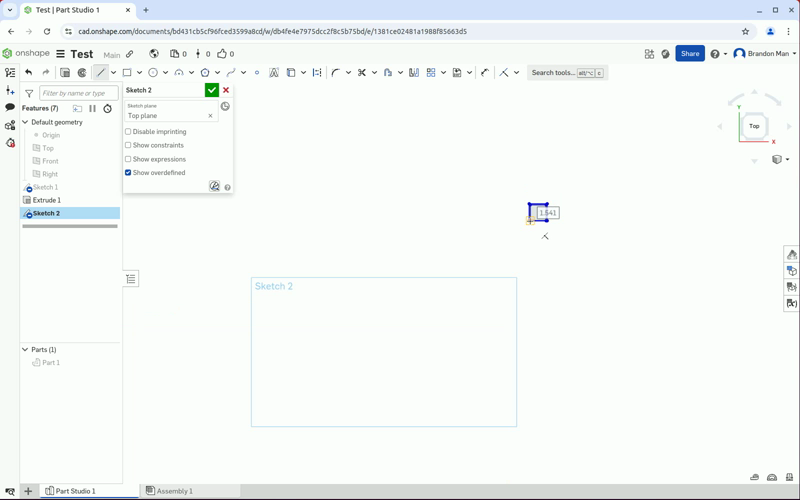
scroll(-6)
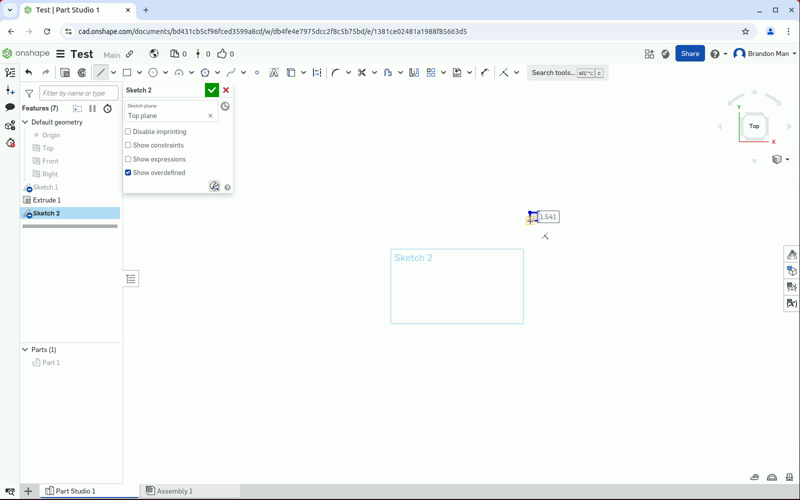
key(esc)
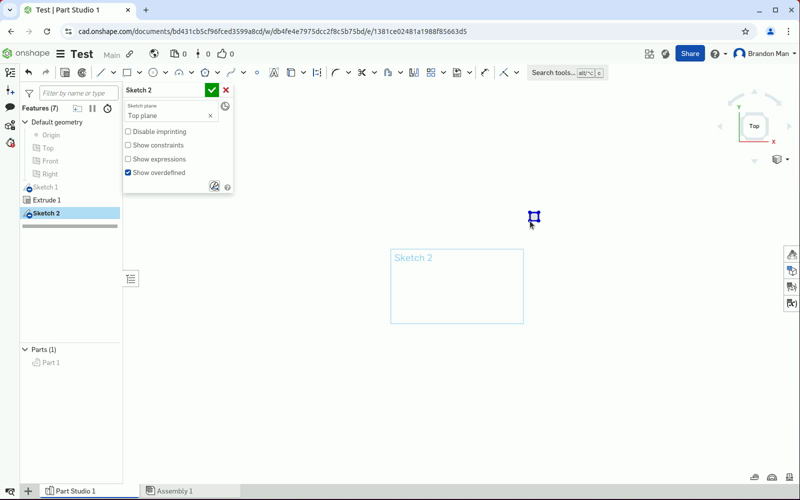
mouse_move(529, 213)
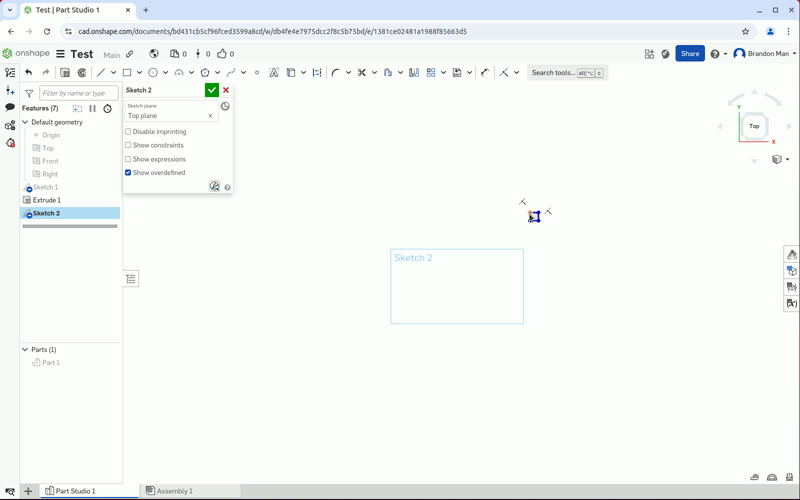
scroll(6)
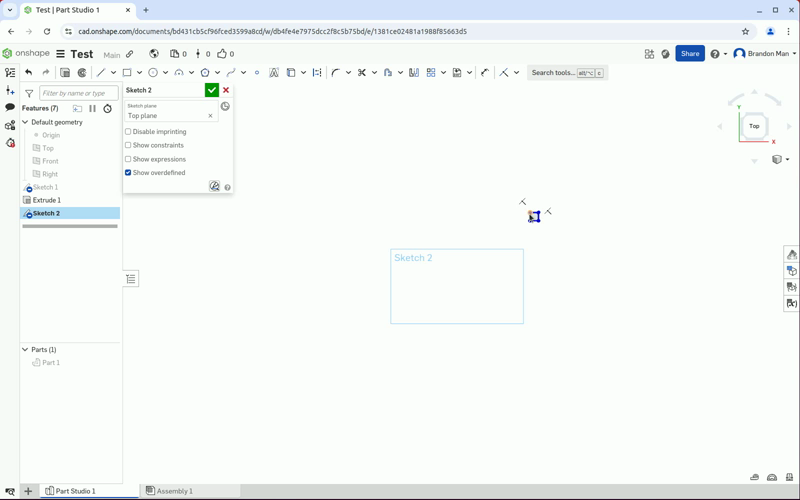
scroll(6)
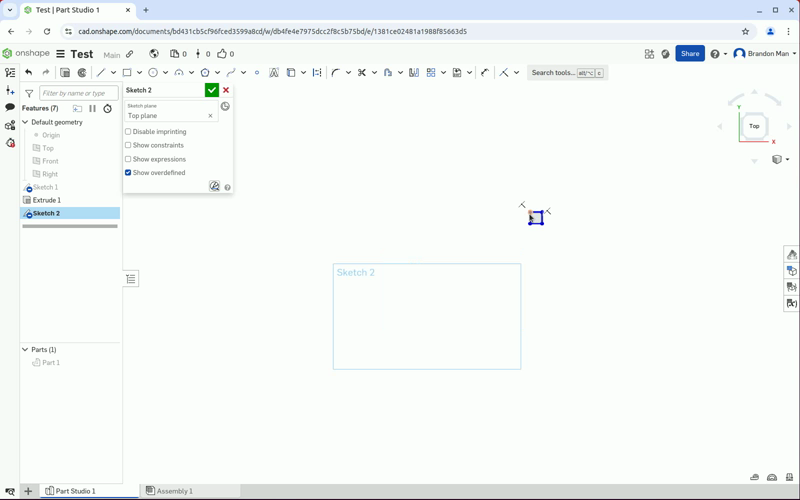
scroll(6)
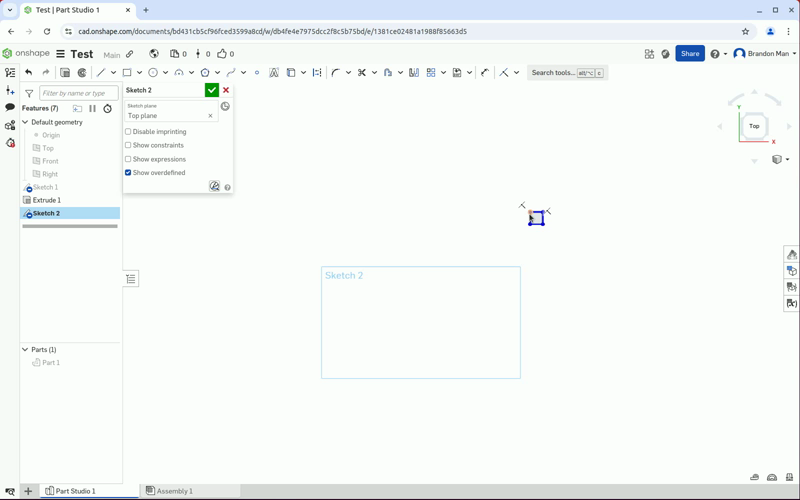
scroll(6)
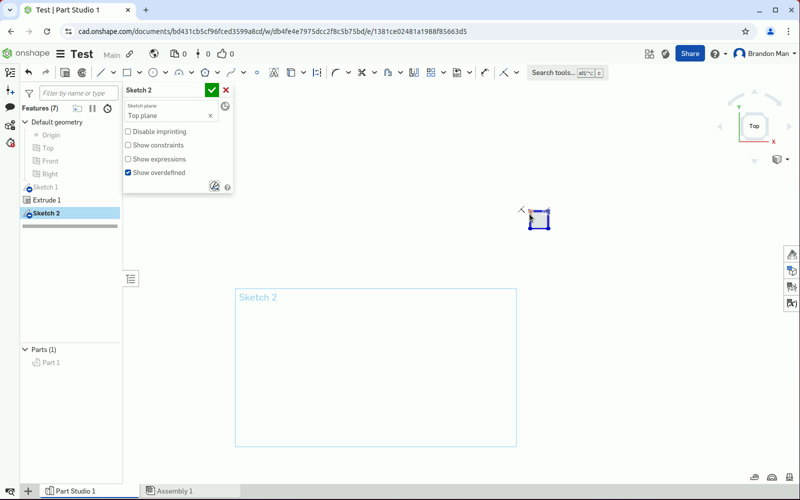
scroll(6)
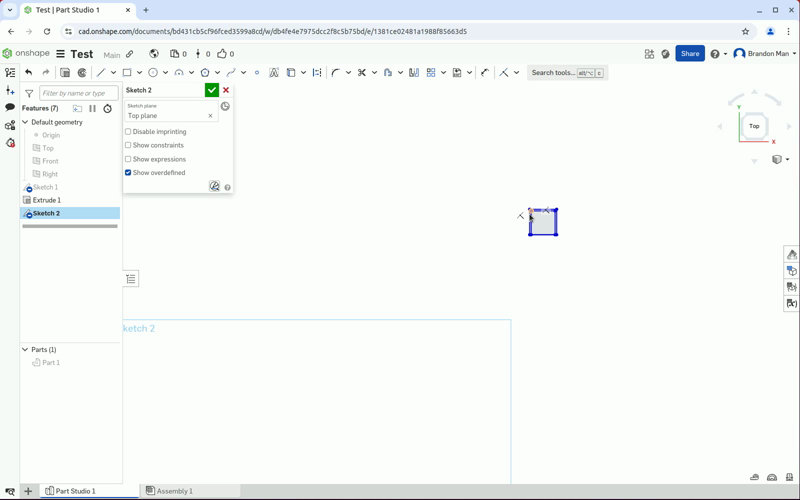
scroll(6)
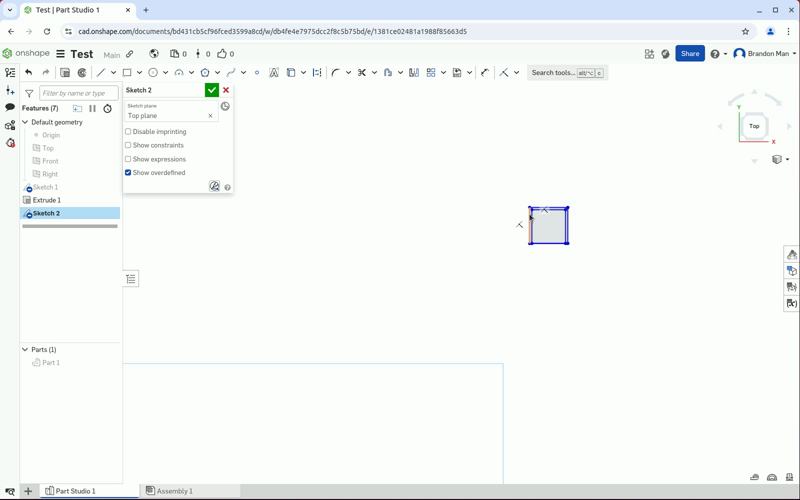
scroll(6)
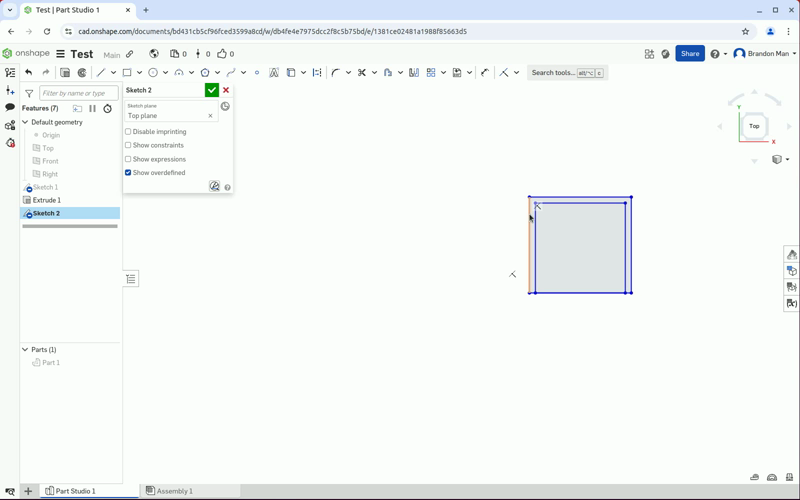
click(529, 213)
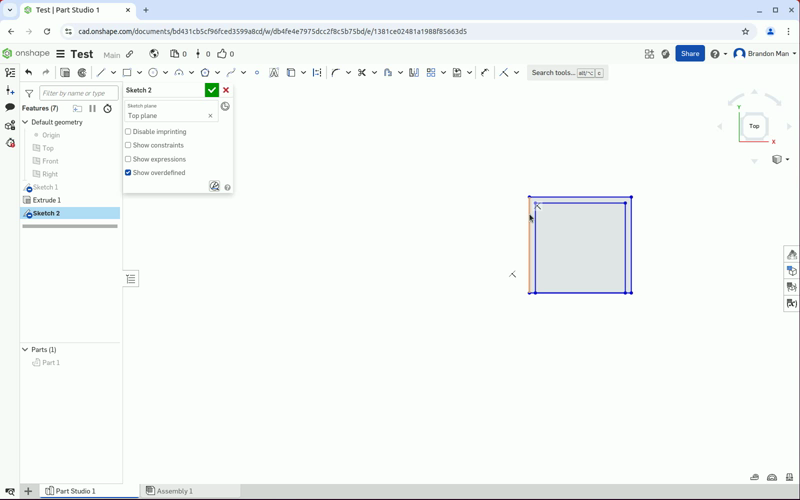
scroll(-6)
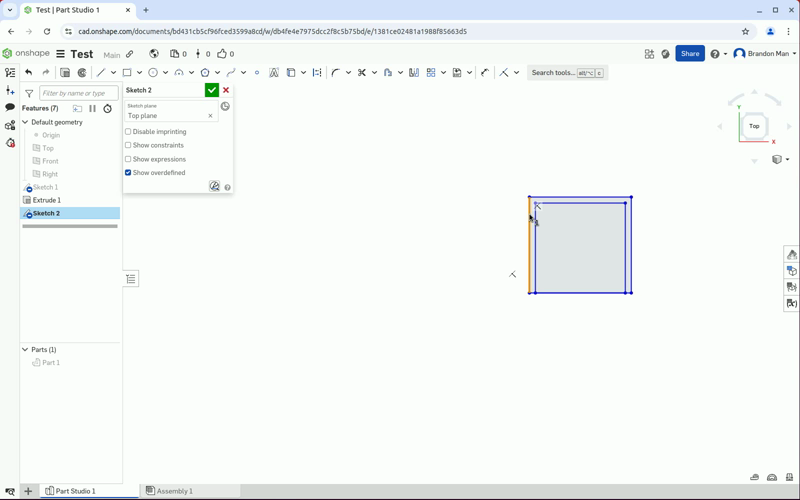
scroll(-6)
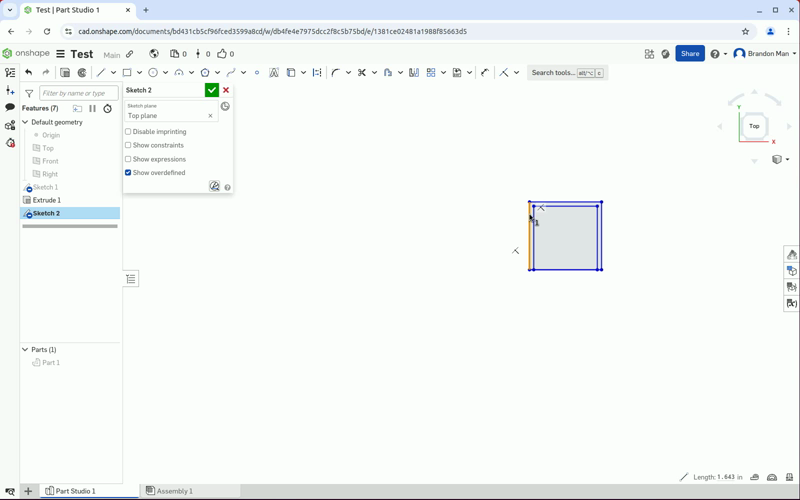
scroll(-6)
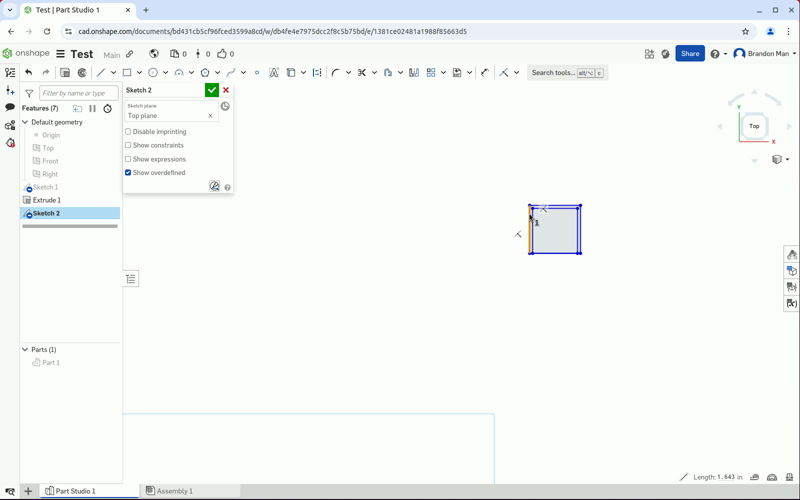
scroll(-6)
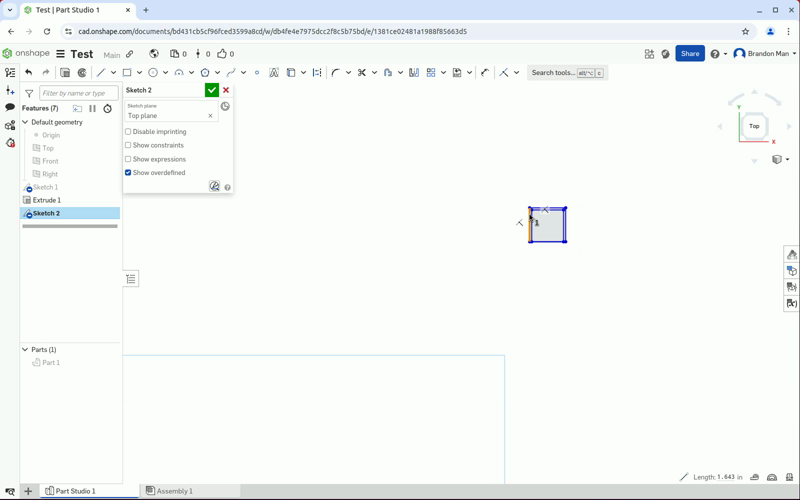
scroll(-6)
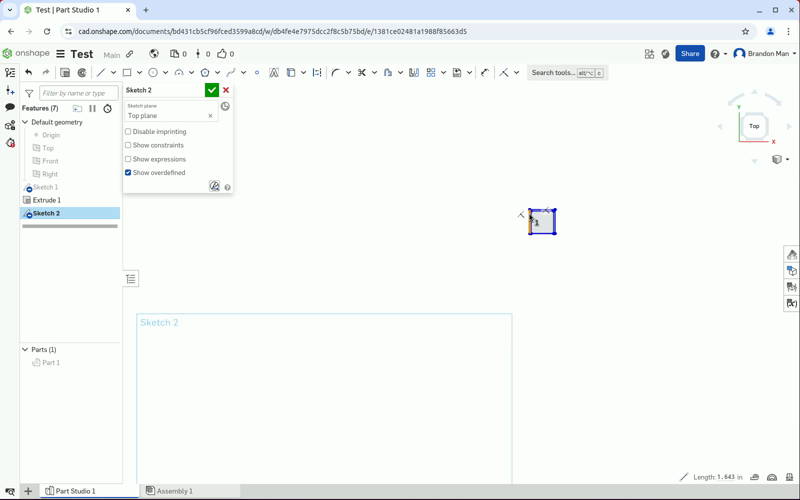
scroll(-6)
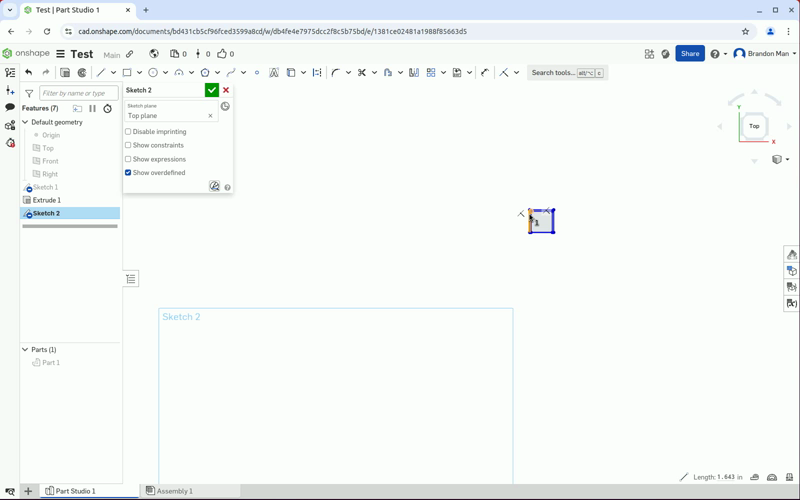
scroll(-6)
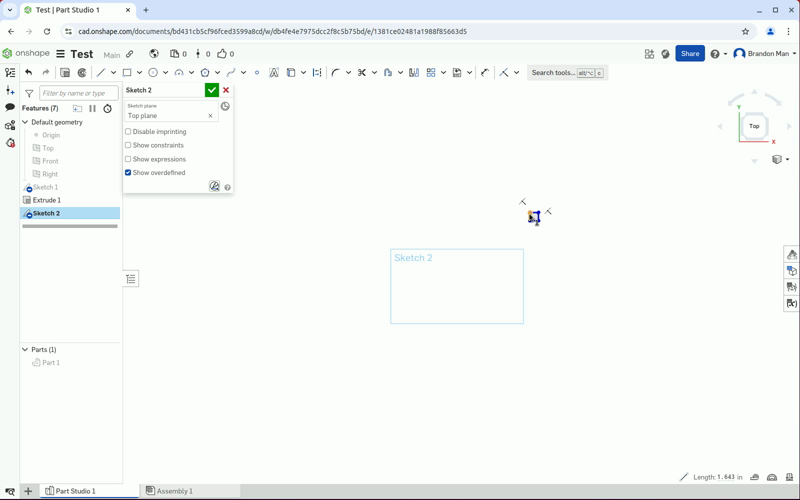
mouse_move(73, 352)
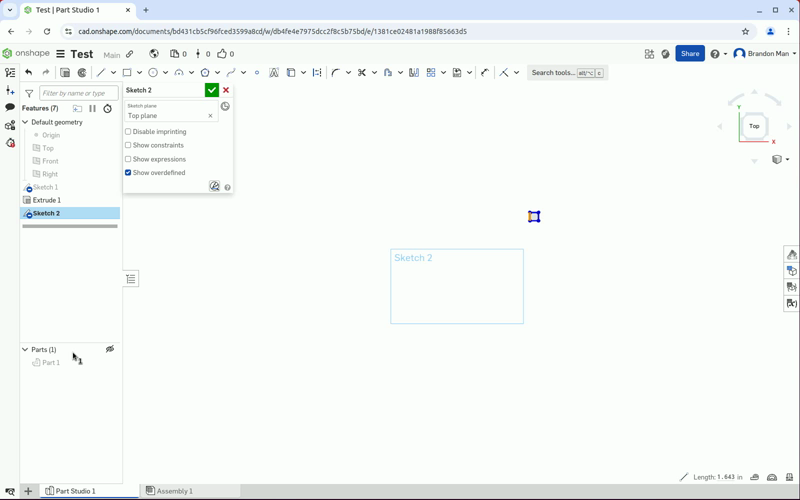
key(shift+y)
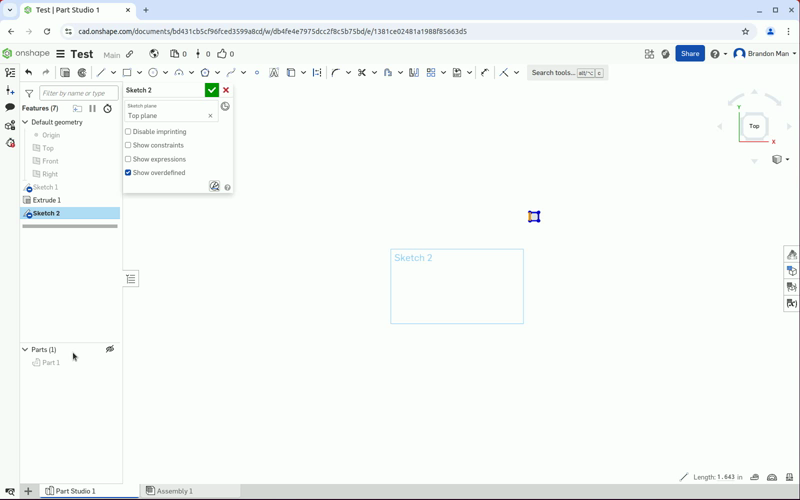
key(shift+e)
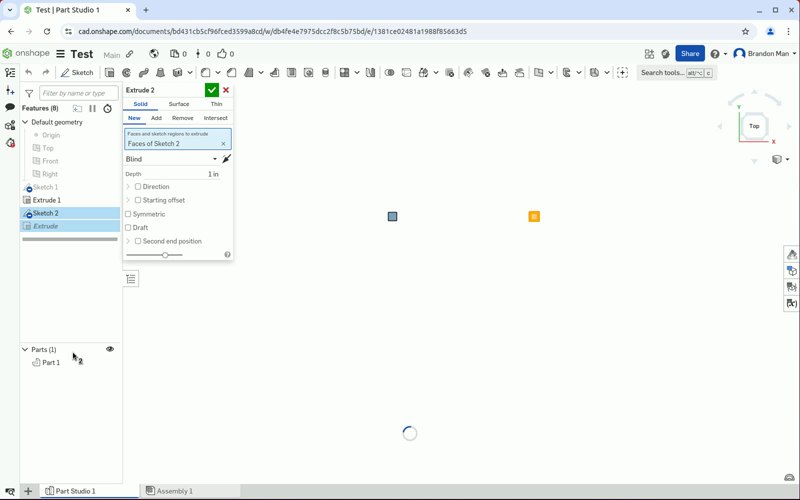
mouse_move(143, 106)
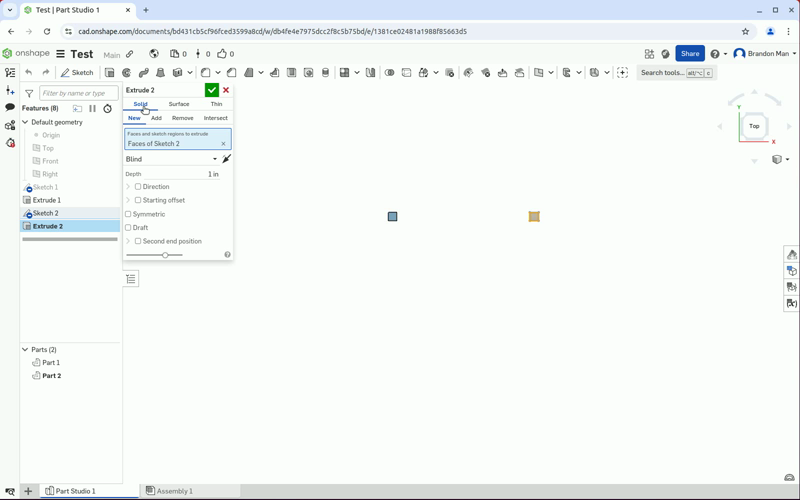
click(143, 106)
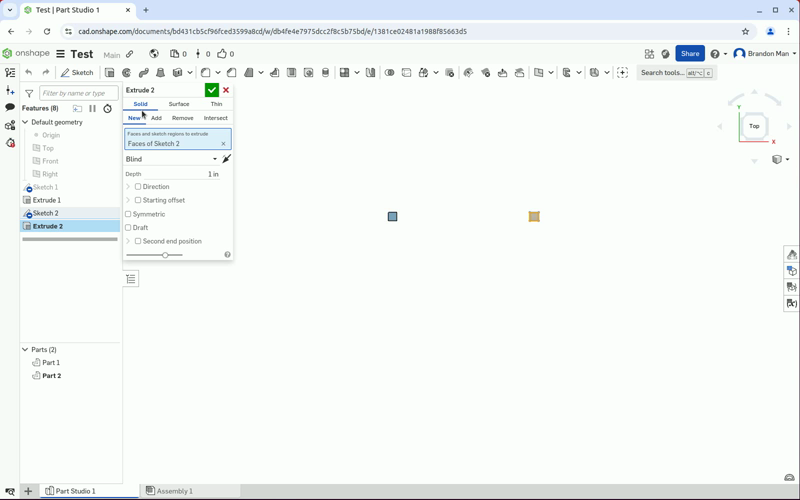
mouse_move(137, 120)
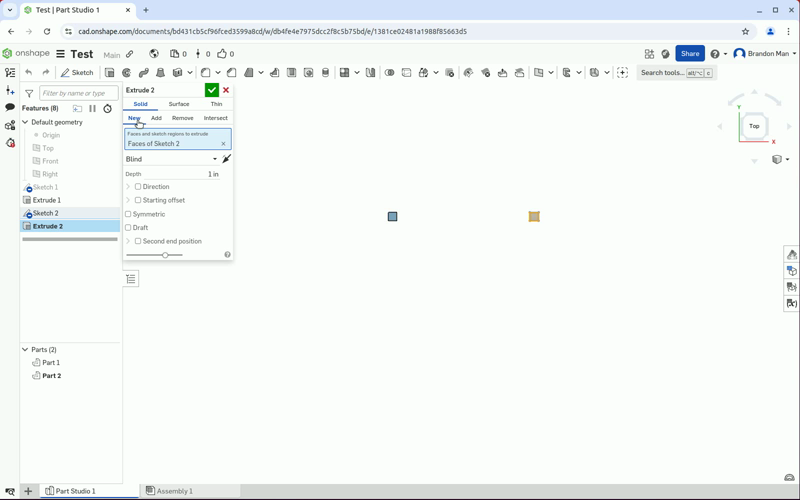
click(137, 120)
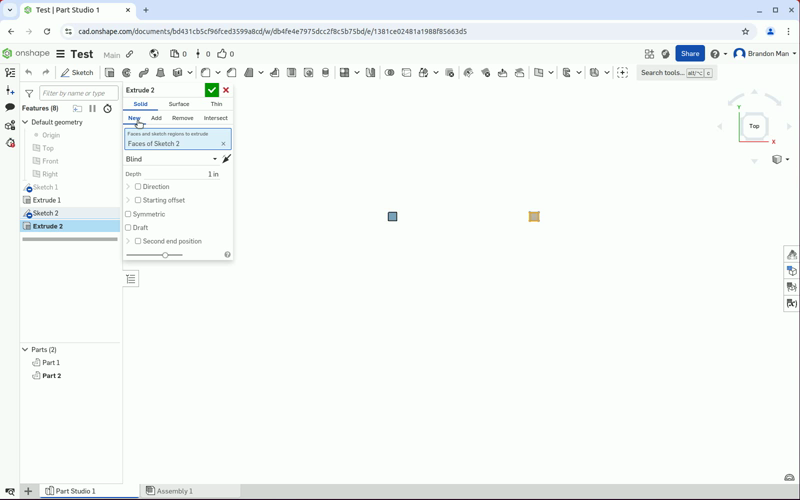
key(tab, 4)
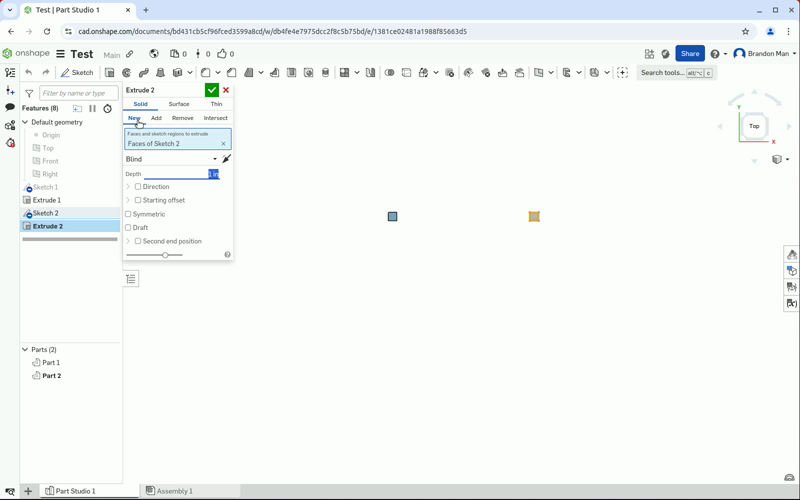
text(23.108)
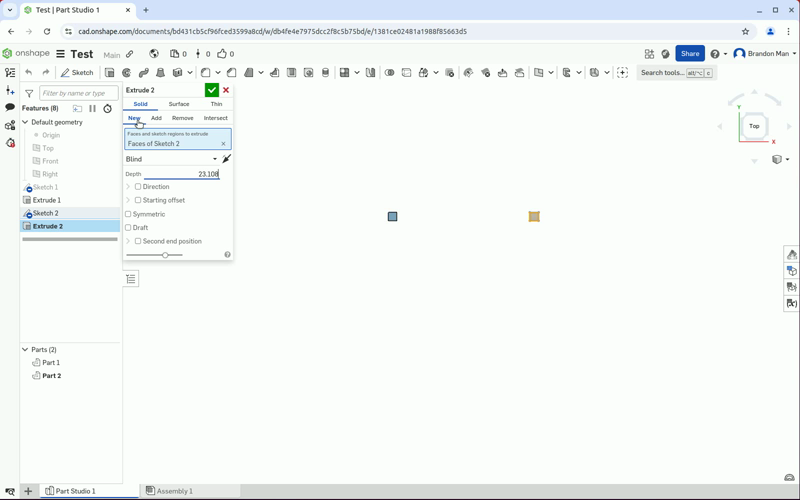
key(enter)
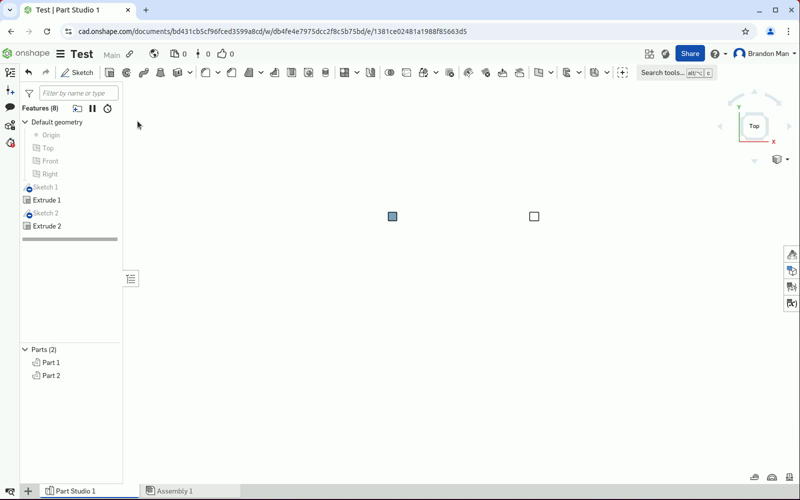
key(shift+h)
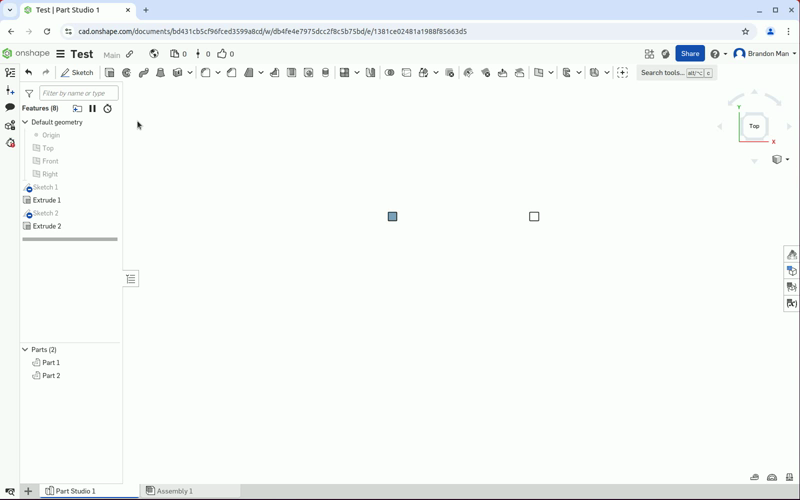
key(shift+h)
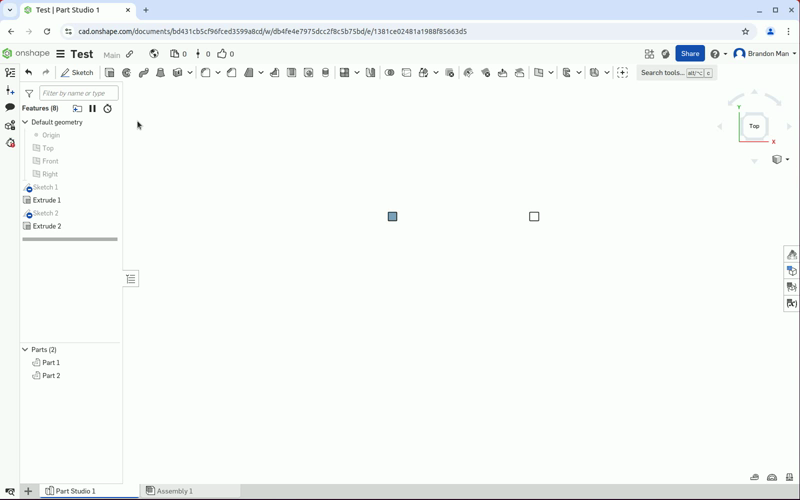
mouse_move(73, 189)
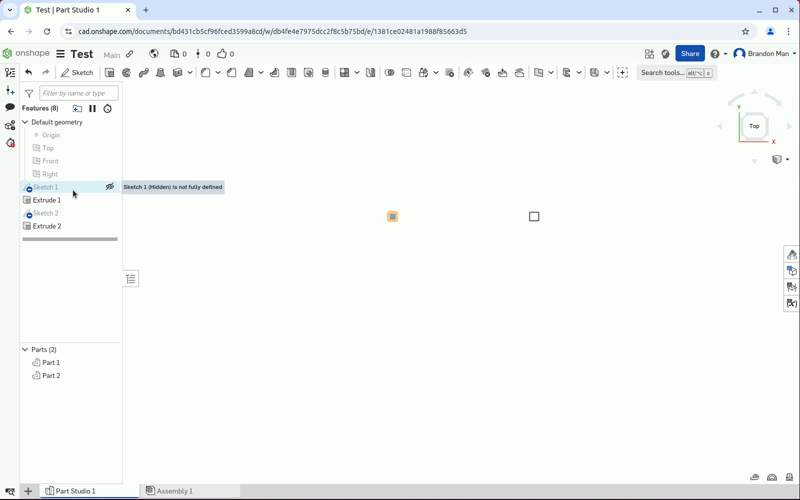
click(73, 189)
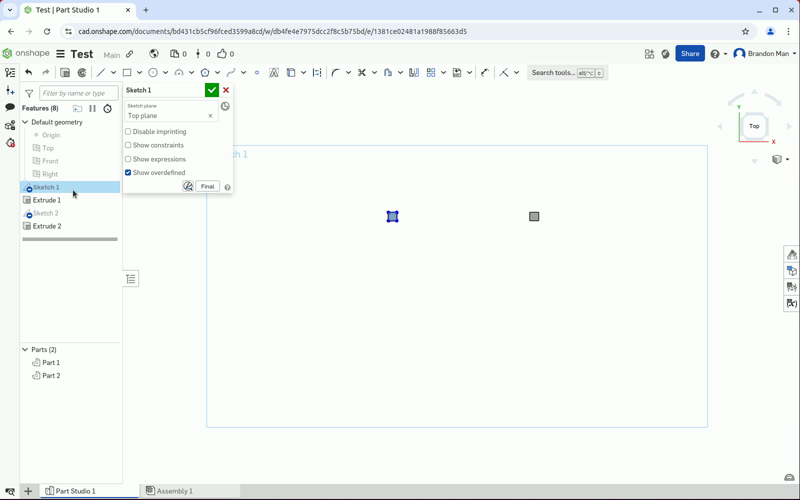
mouse_move(229, 92)
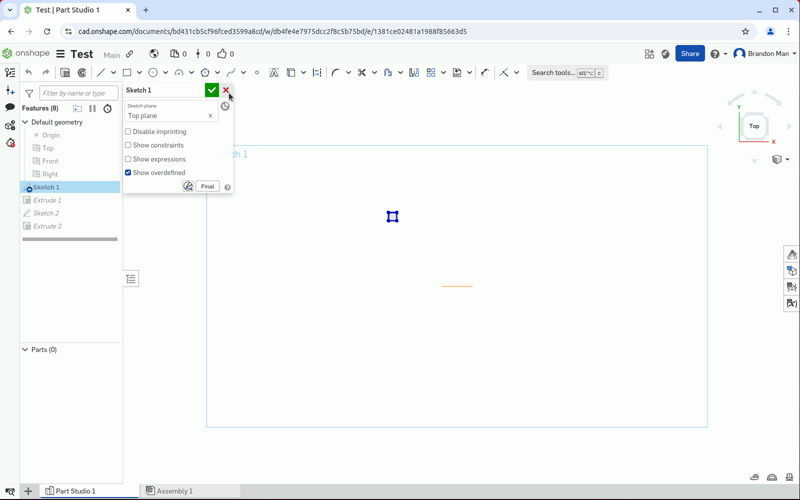
click(229, 92)
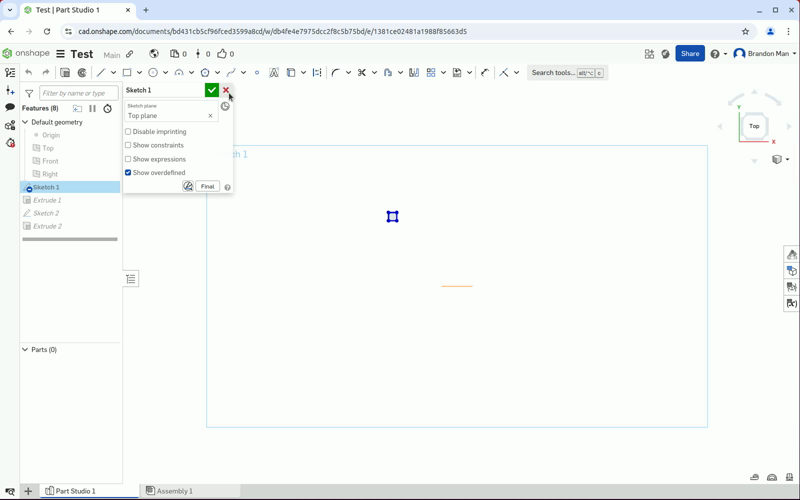
key(shift+s)
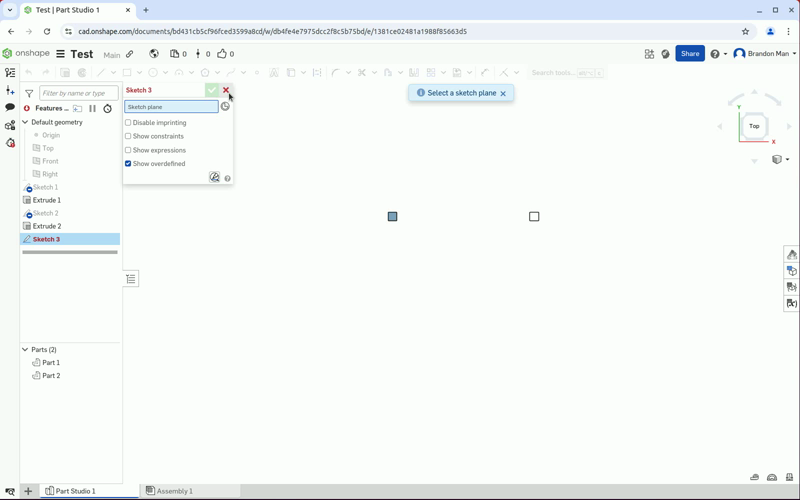
mouse_move(73, 150)
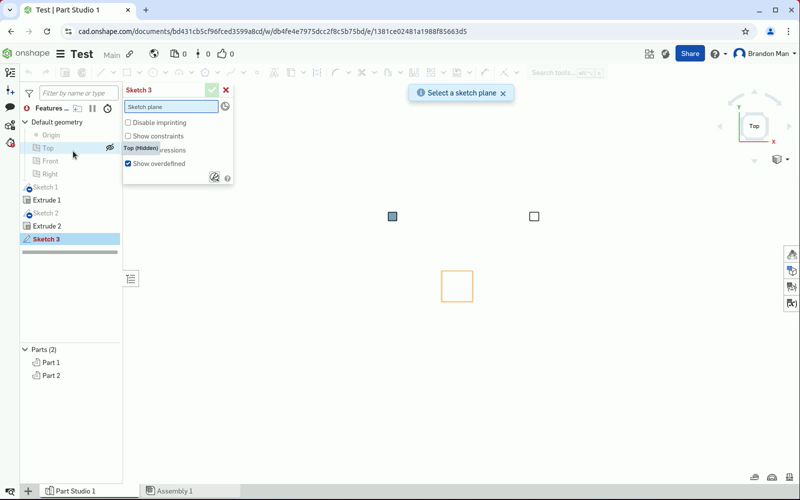
click(73, 150)
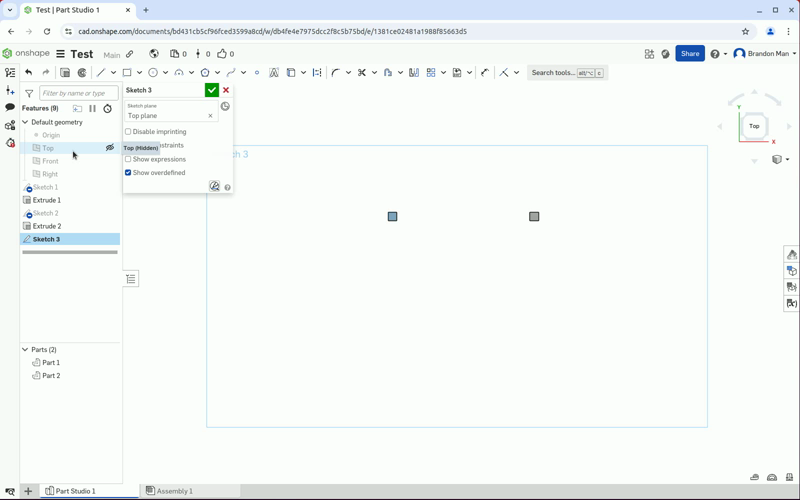
mouse_move(73, 352)
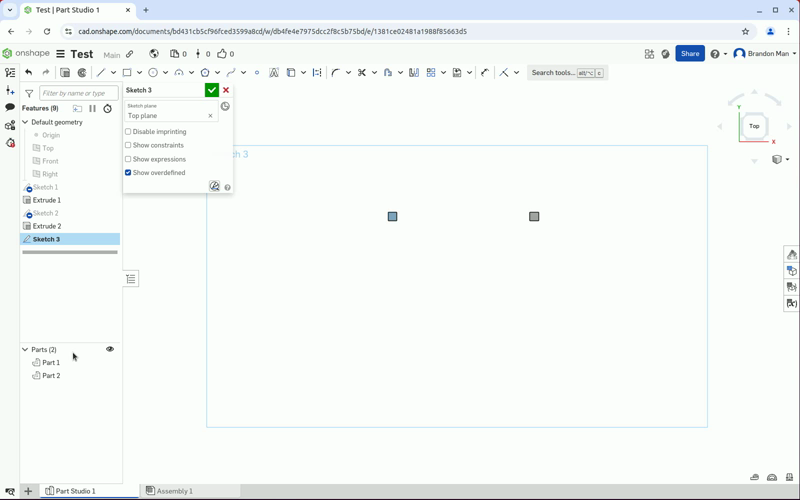
key(y)
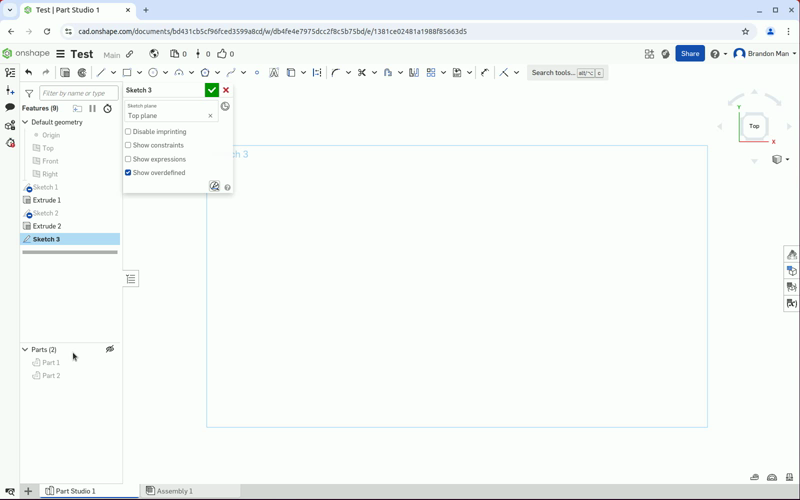
key(l)
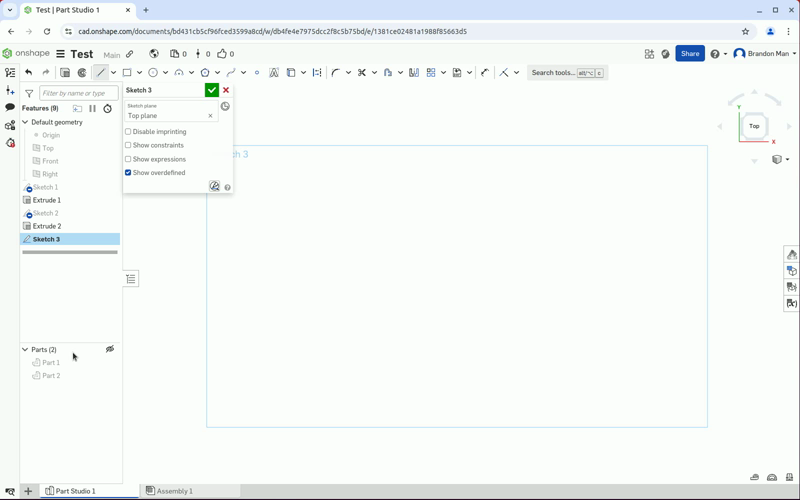
key_down(shift)
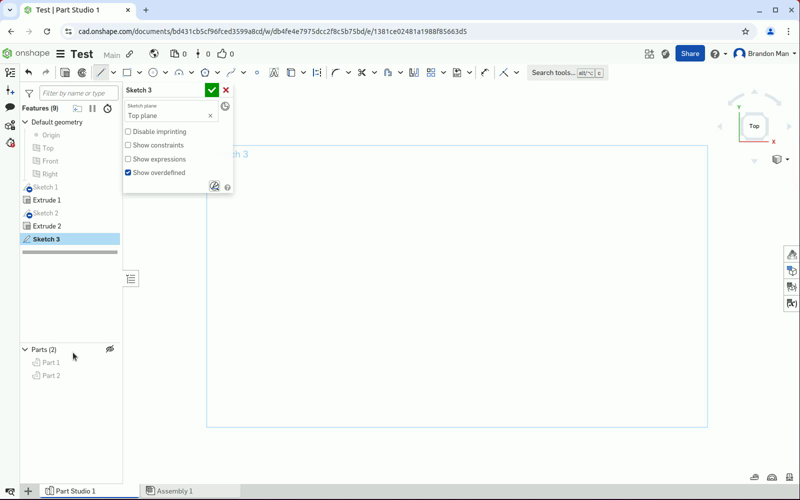
mouse_move(396, 326)
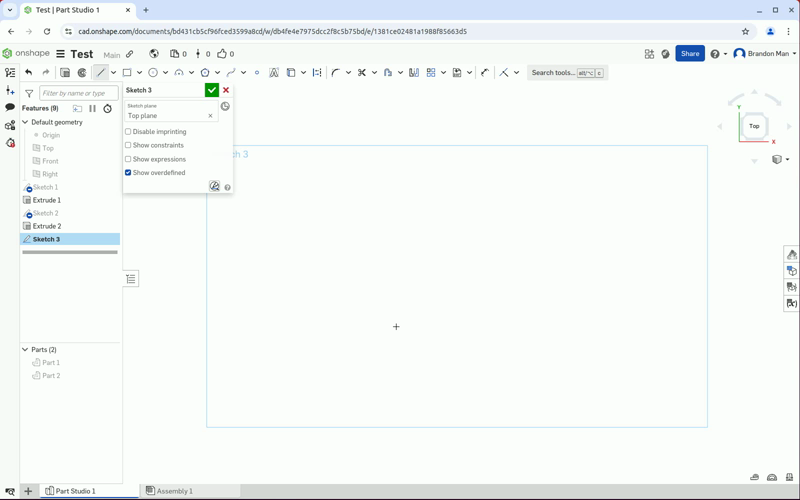
click(396, 326)
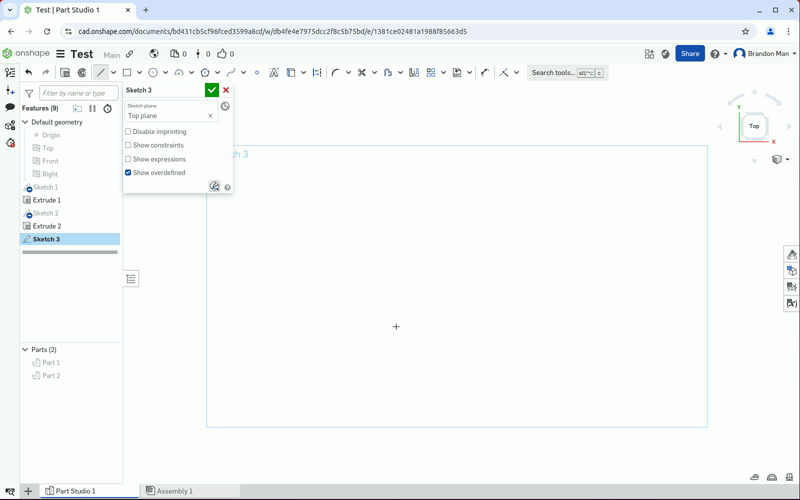
key_up(shift)
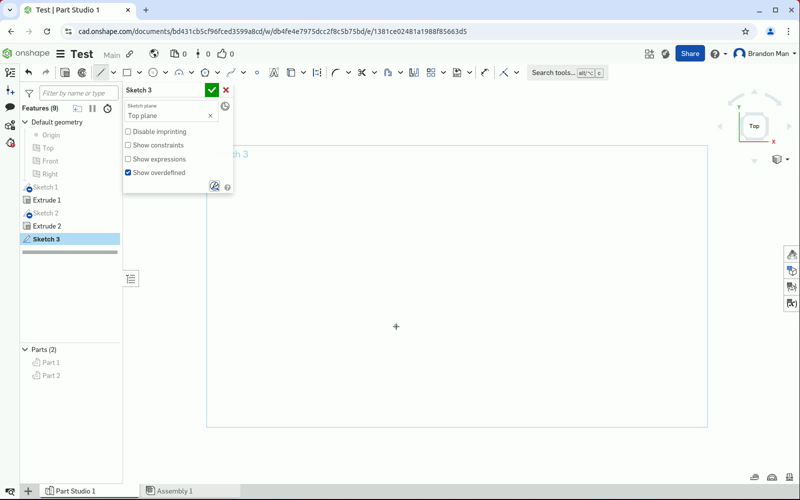
key_down(shift)
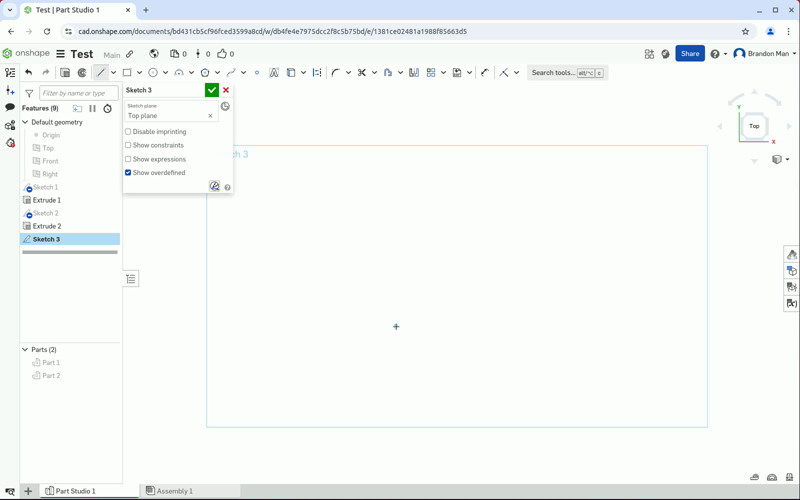
mouse_move(426, 326)
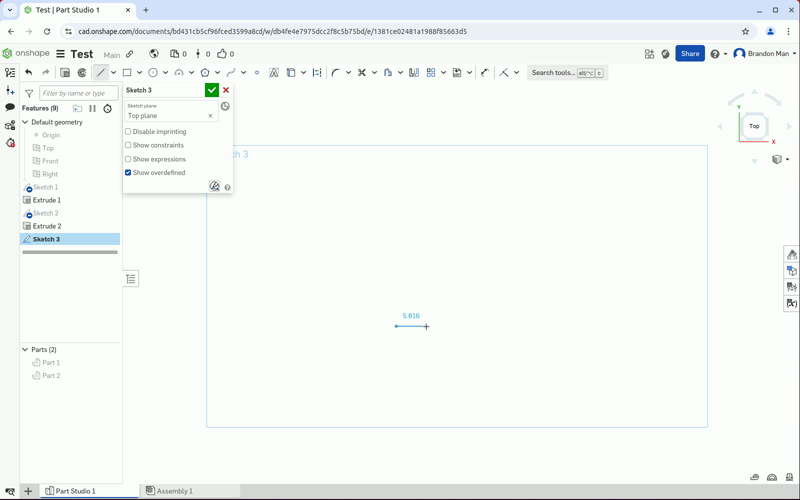
mouse_move(404, 326)
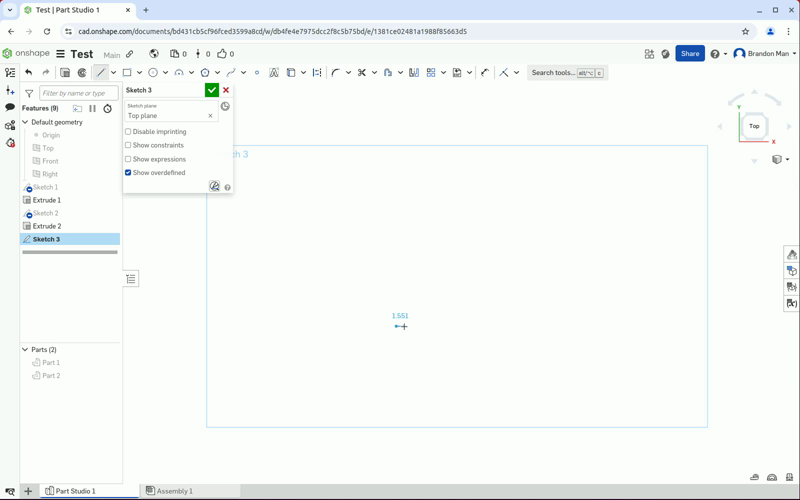
click(404, 326)
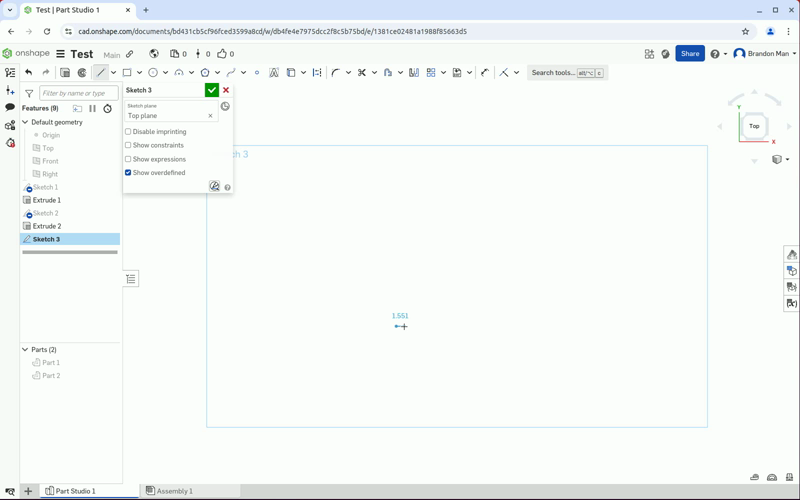
key_up(shift)
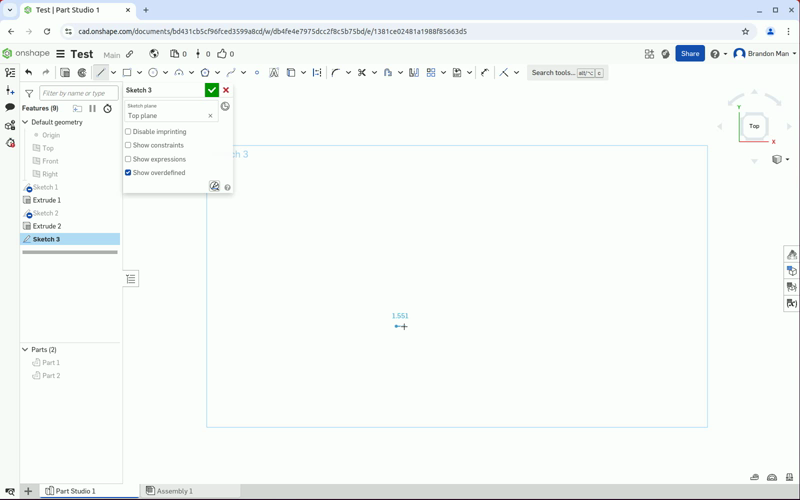
key_down(shift)
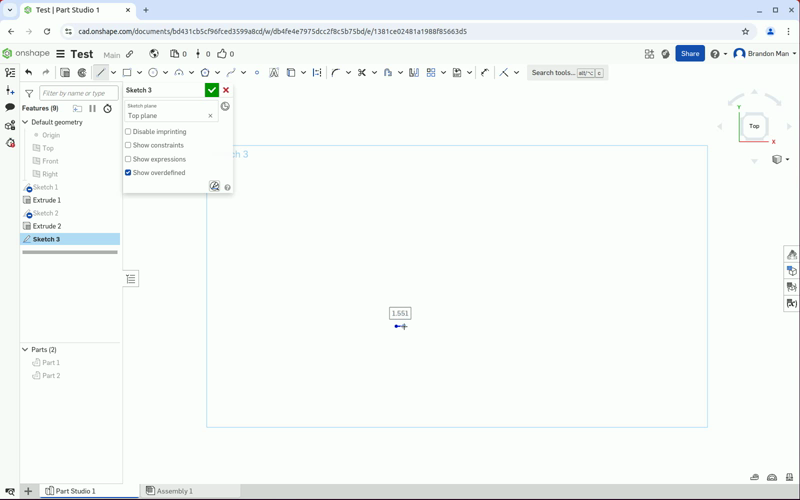
mouse_move(434, 326)
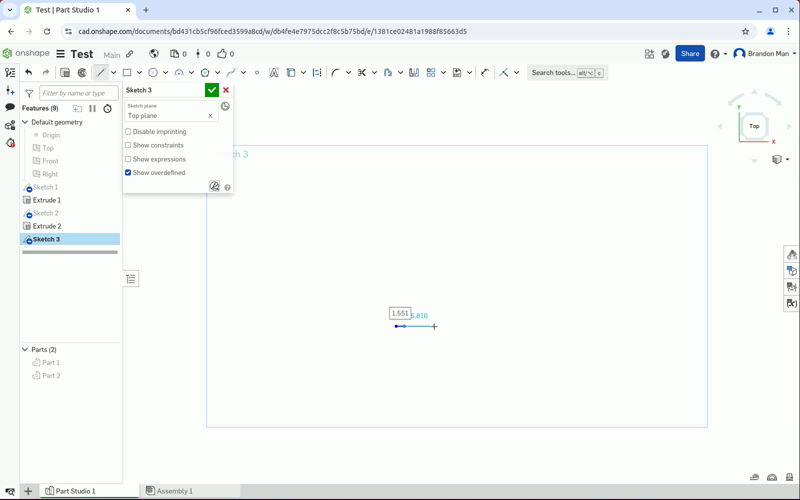
mouse_move(404, 318)
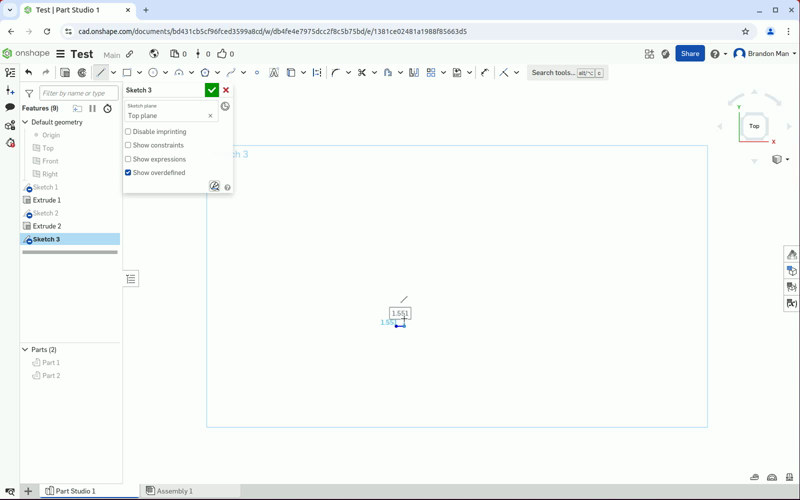
click(404, 318)
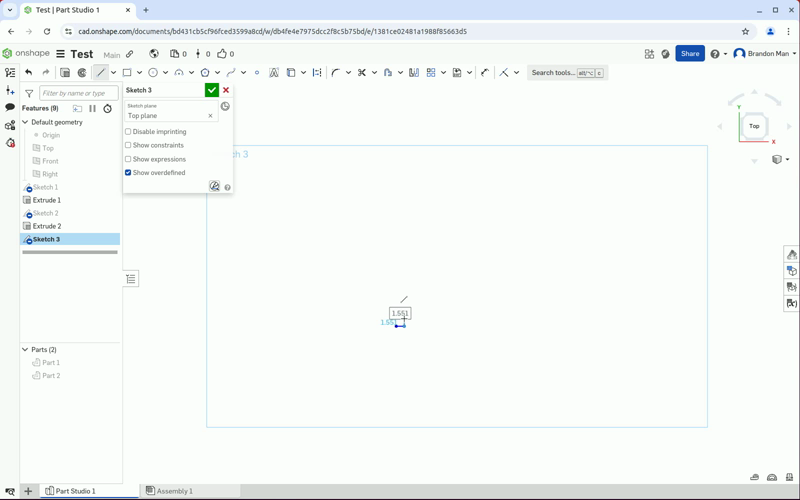
key_up(shift)
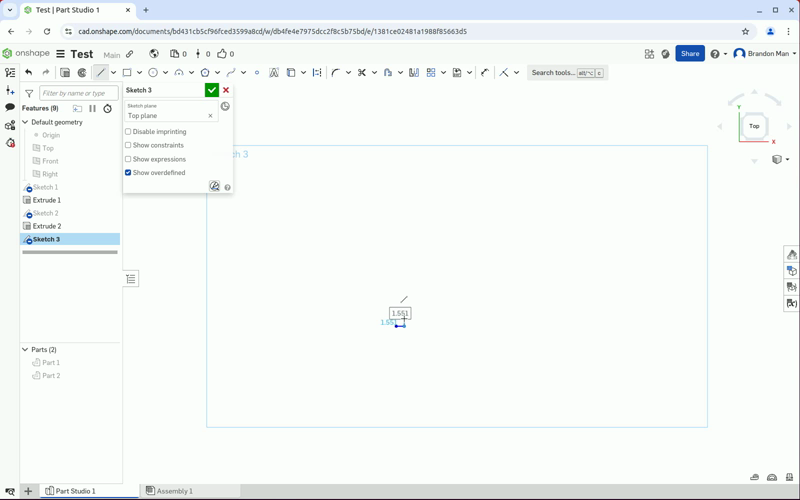
key_down(shift)
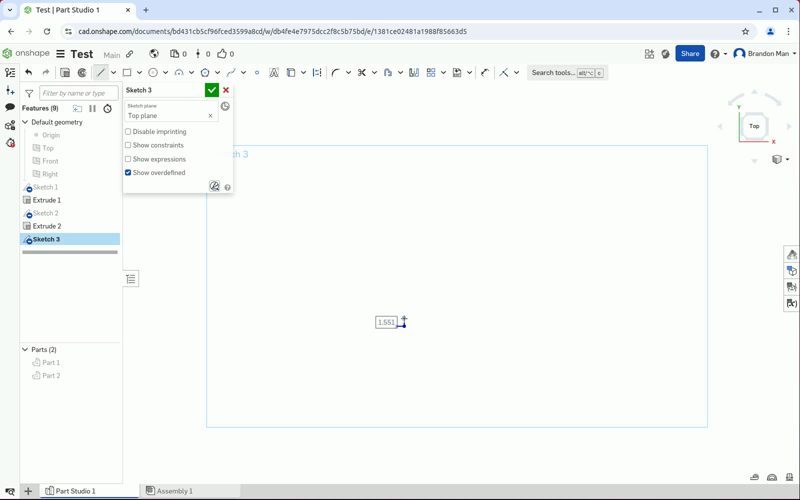
mouse_move(434, 318)
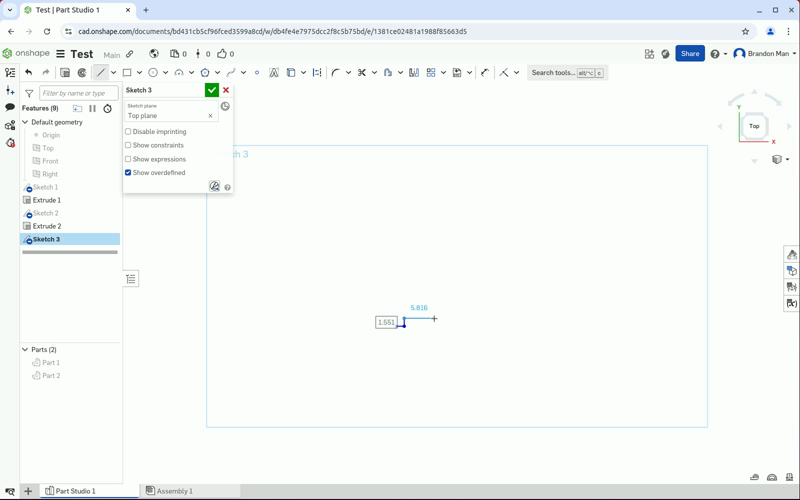
mouse_move(396, 318)
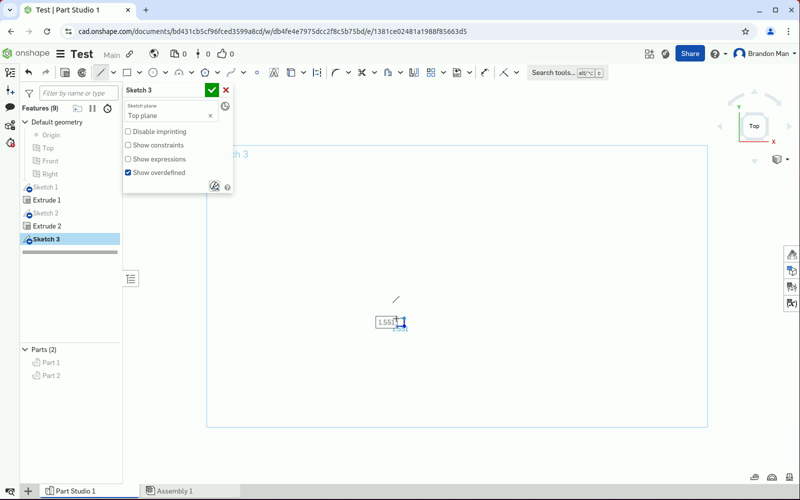
click(396, 318)
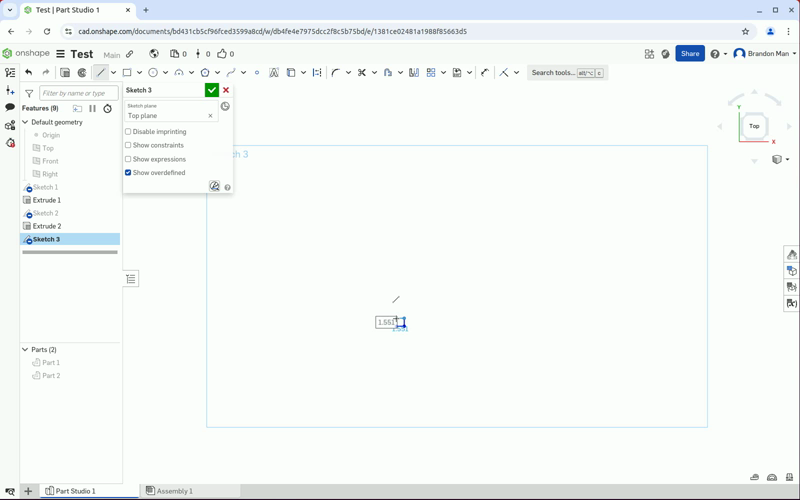
key_up(shift)
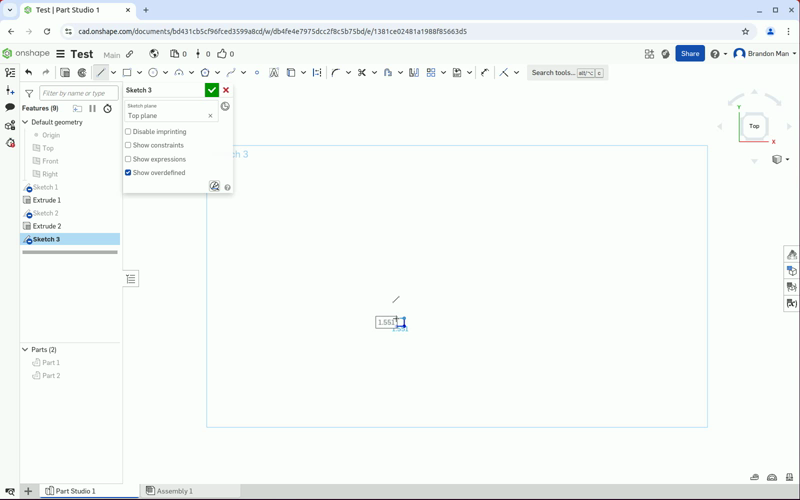
mouse_move(426, 318)
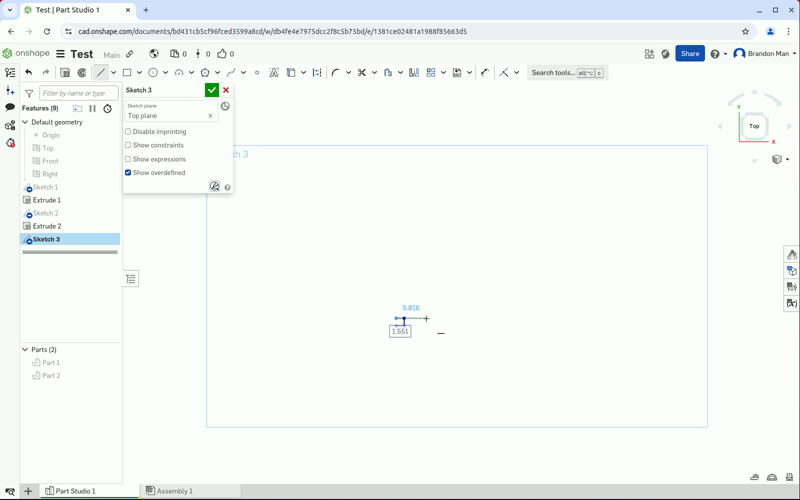
key_down(shift)
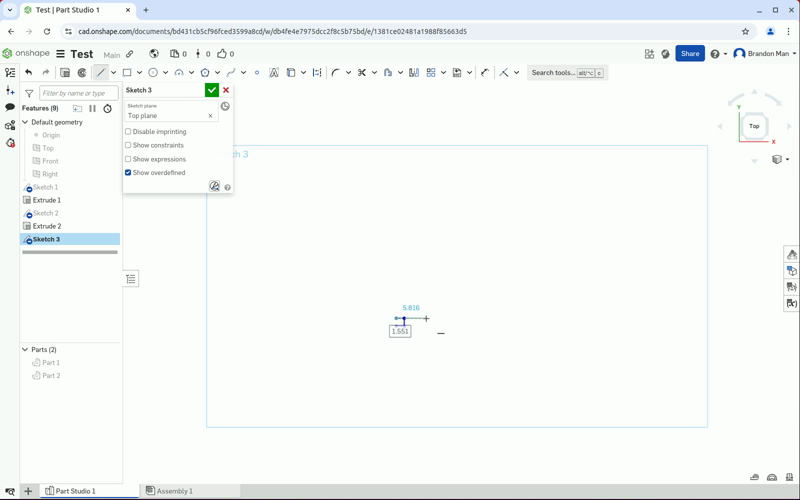
mouse_move(396, 326)
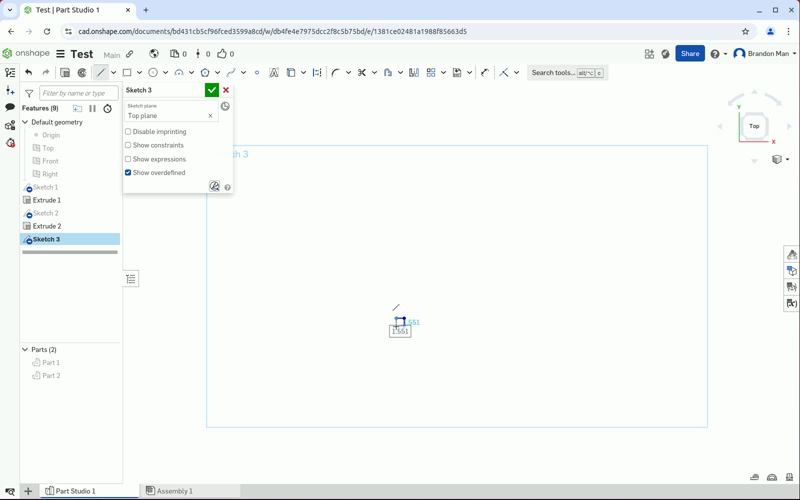
key_up(shift)
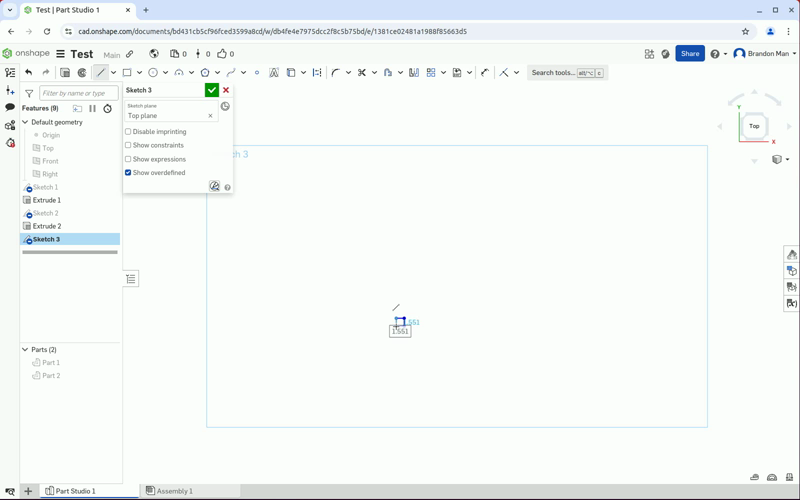
click(396, 326)
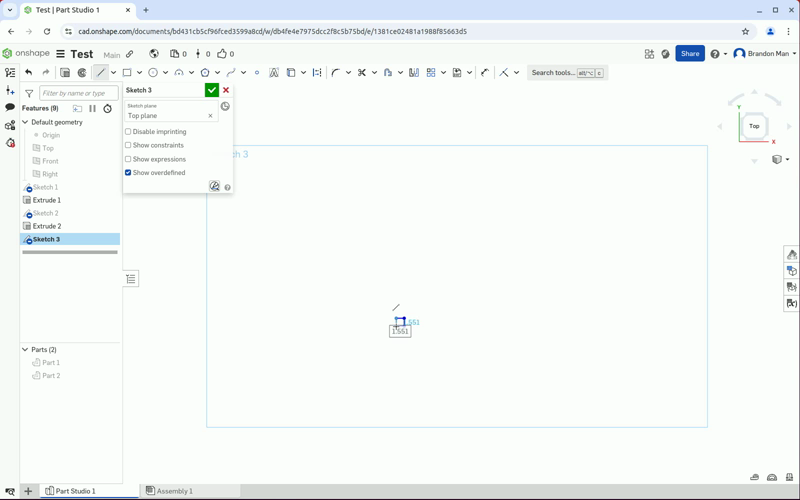
key(esc)
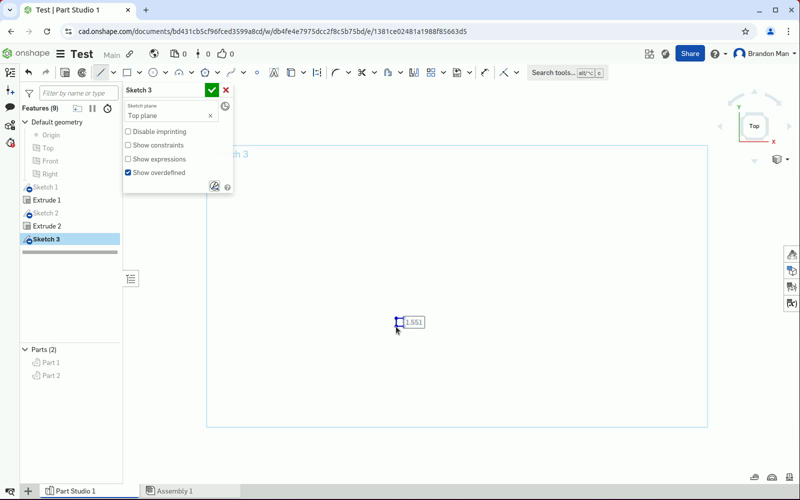
key(l)
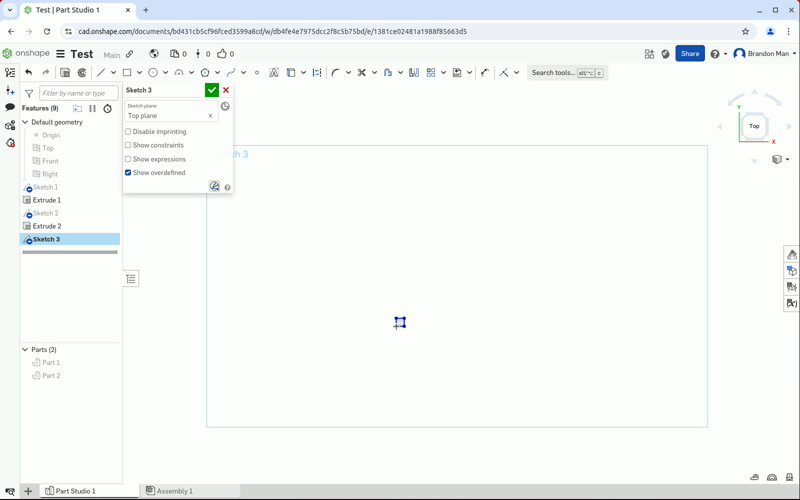
key_down(shift)
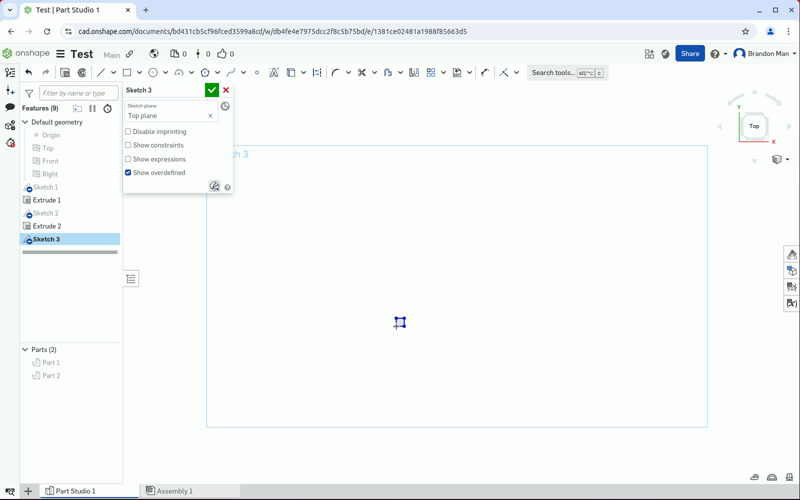
mouse_move(396, 325)
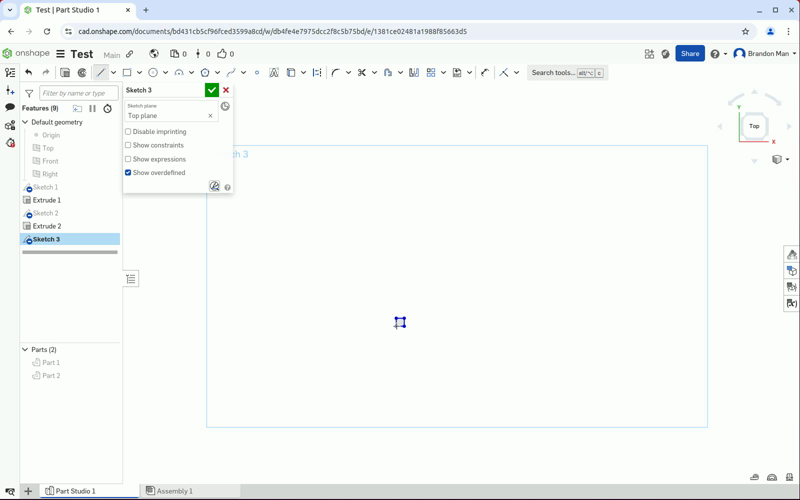
scroll(6)
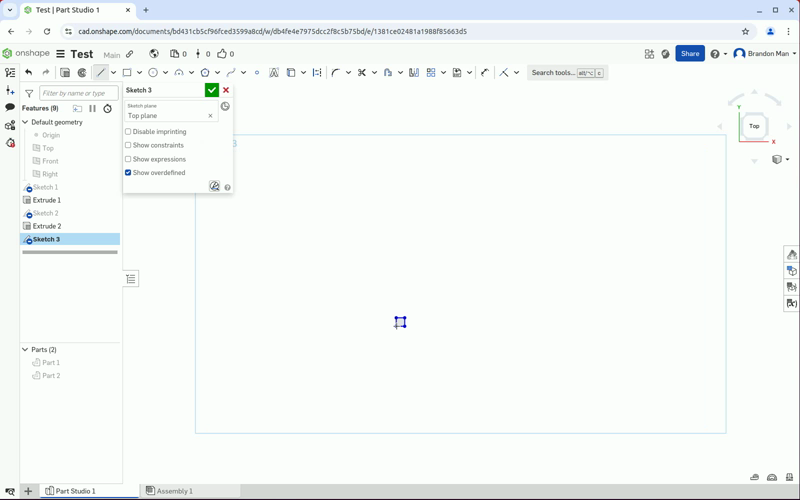
scroll(6)
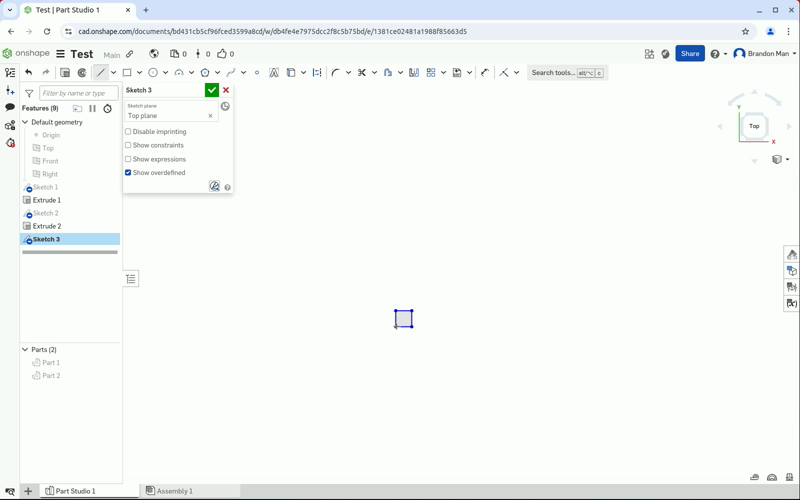
scroll(6)
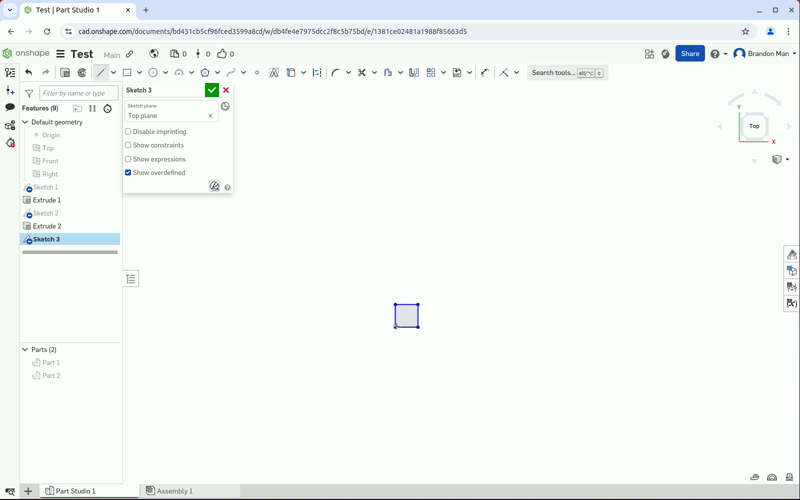
scroll(6)
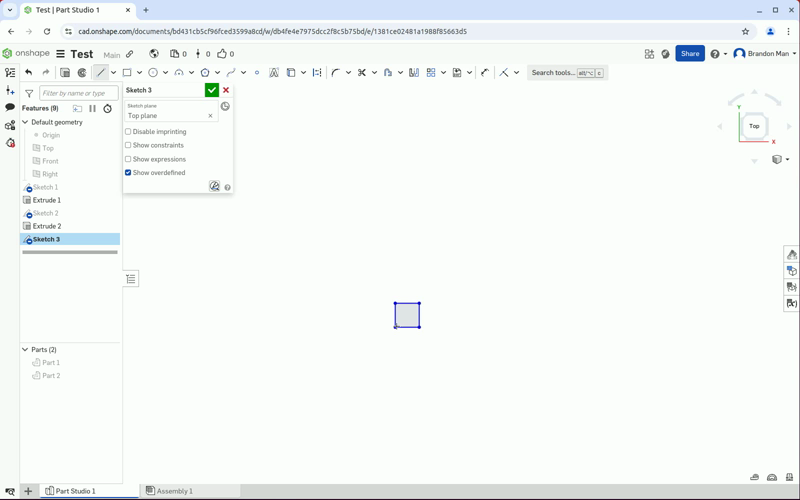
scroll(6)
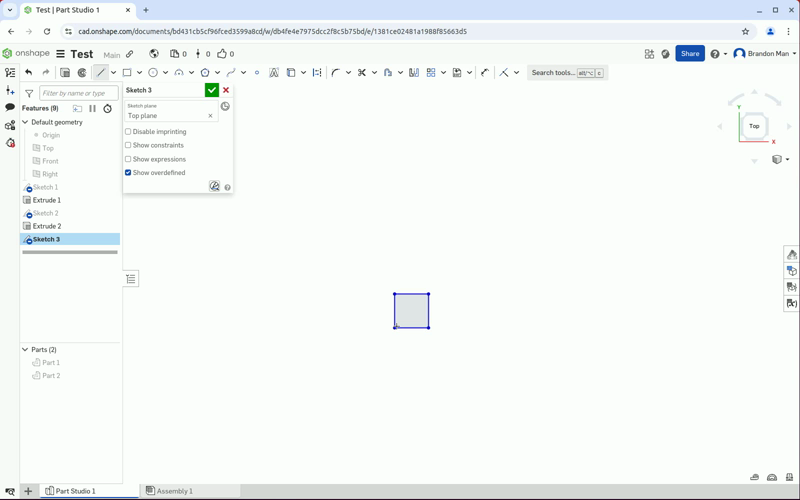
scroll(6)
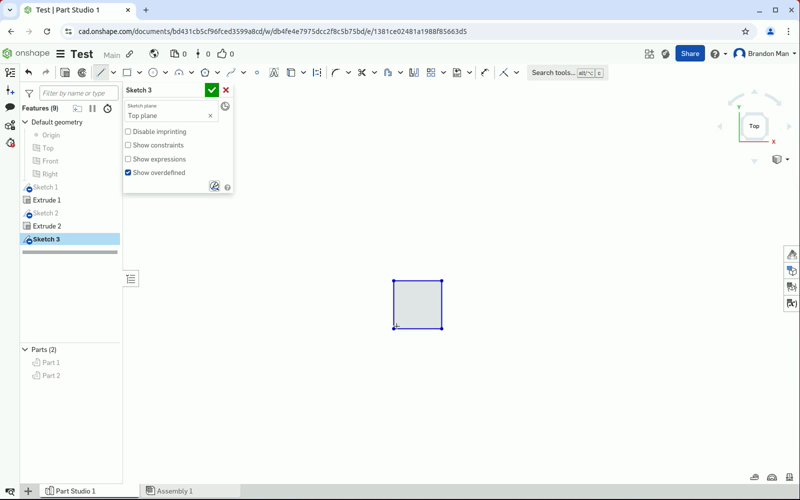
scroll(6)
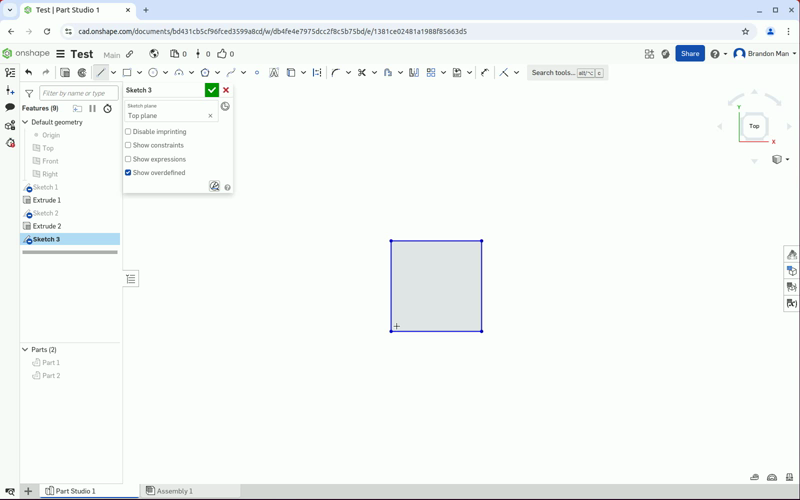
click(396, 325)
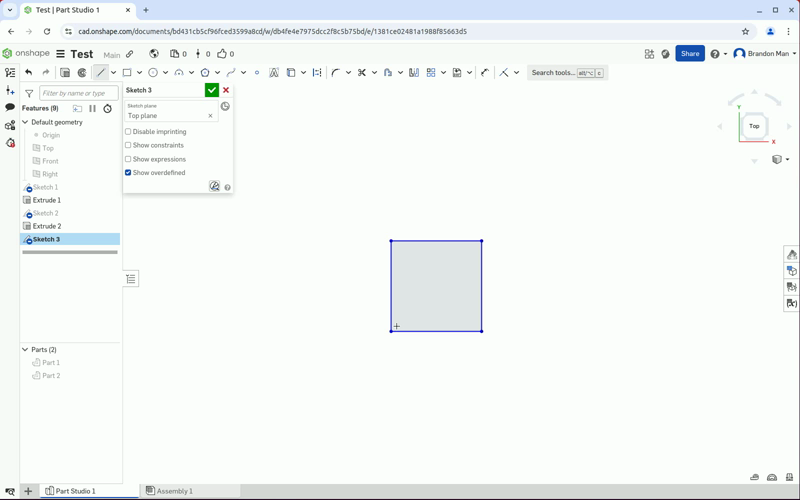
scroll(-6)
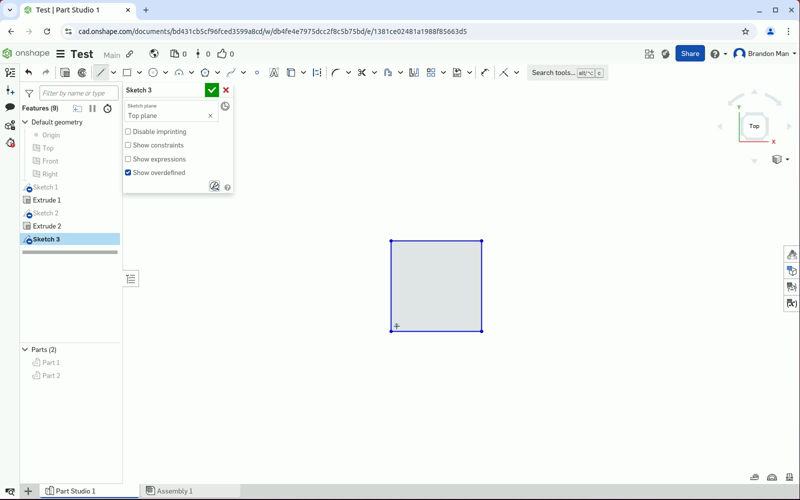
scroll(-6)
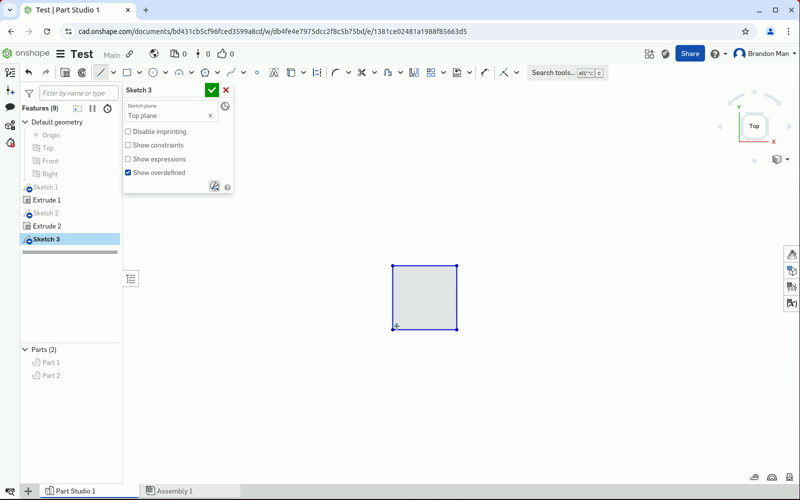
scroll(-6)
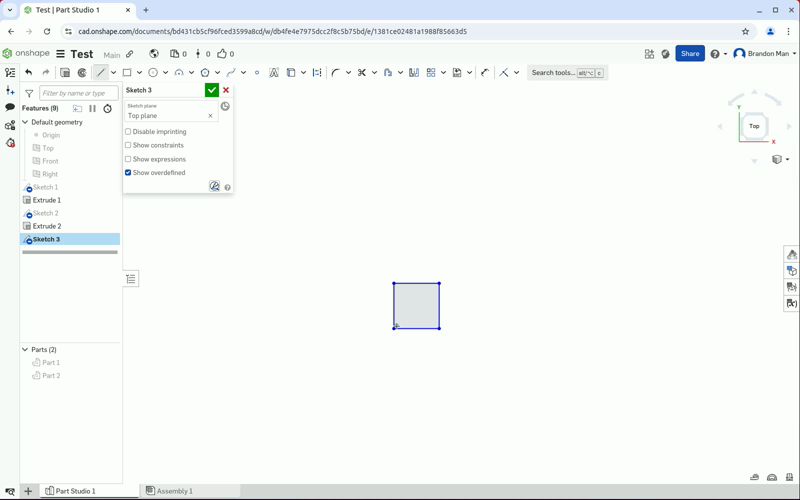
scroll(-6)
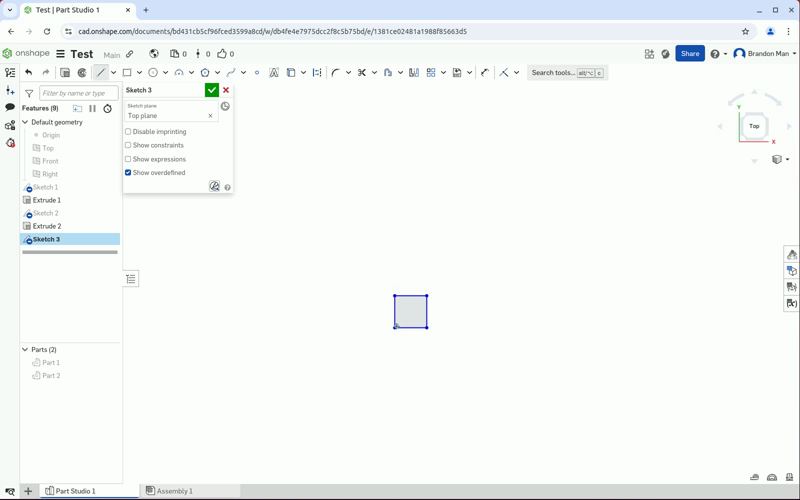
scroll(-6)
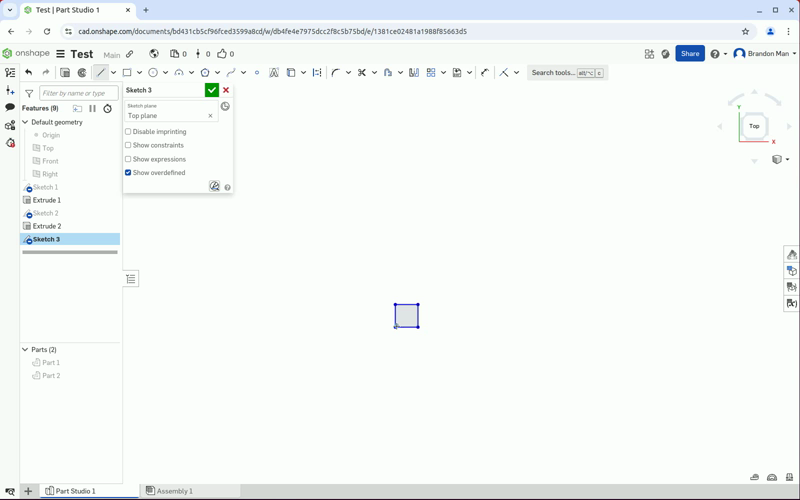
scroll(-6)
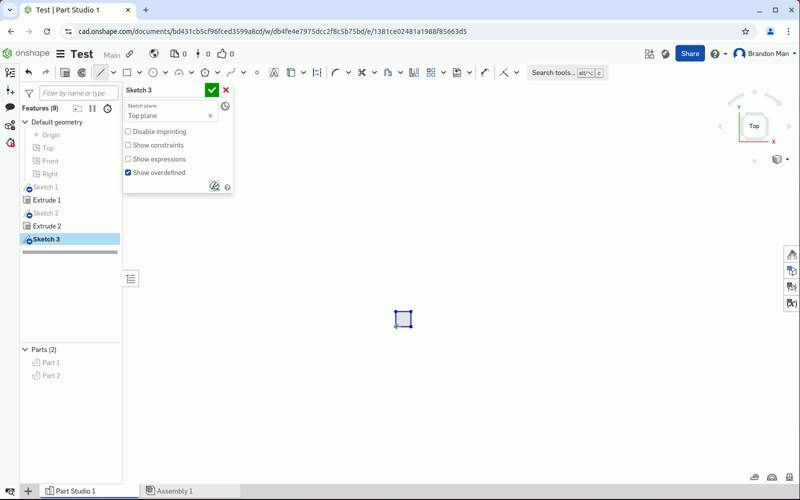
scroll(-6)
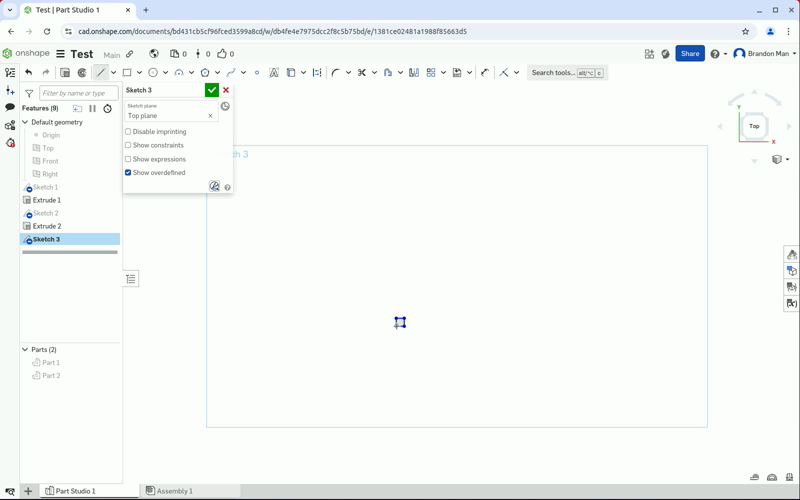
key_up(shift)
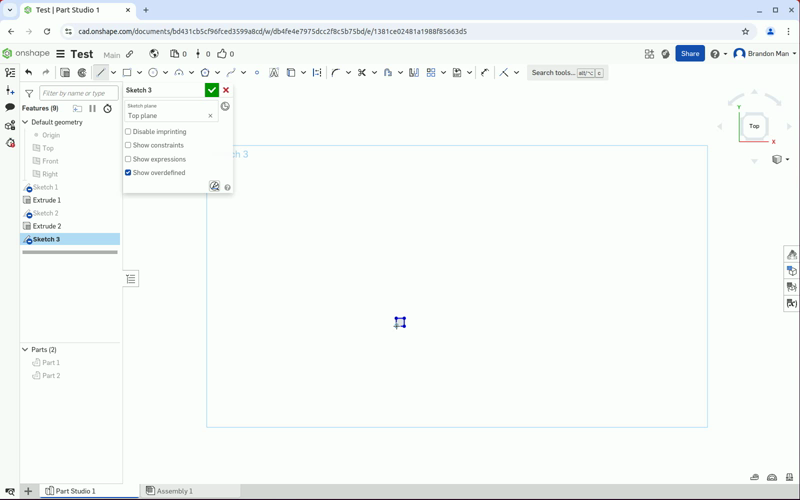
key_down(shift)
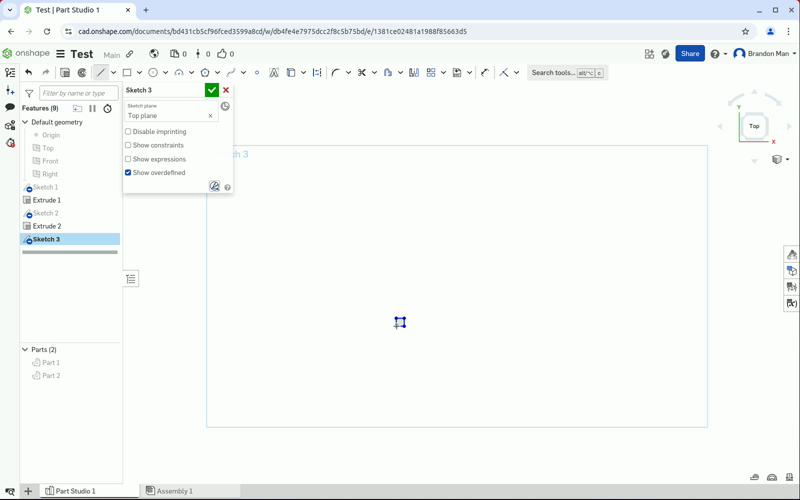
mouse_move(426, 325)
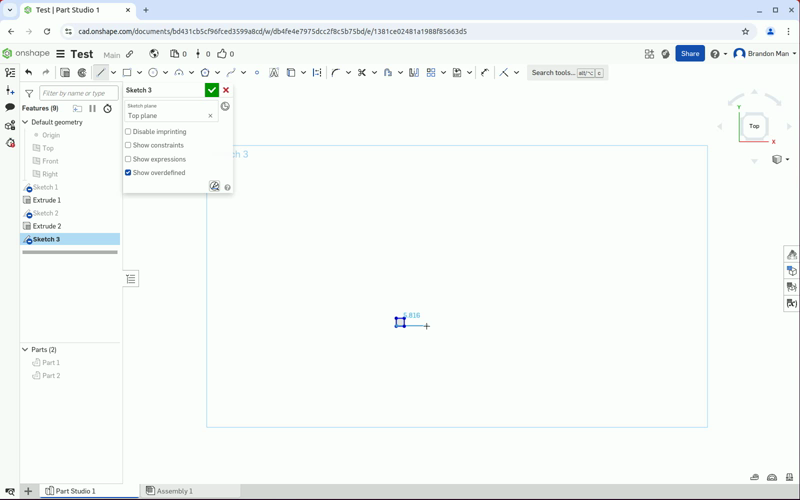
mouse_move(404, 325)
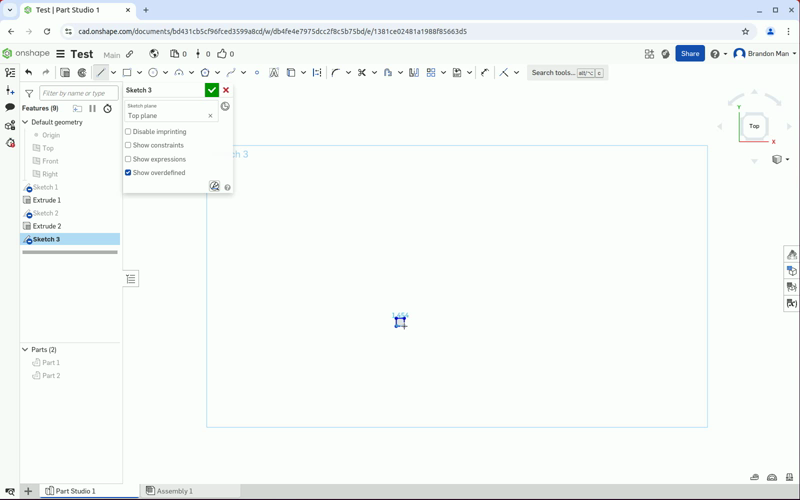
scroll(6)
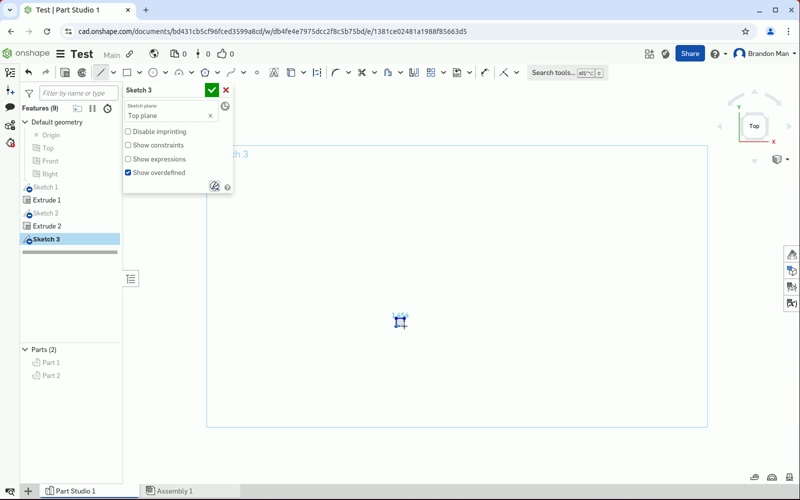
scroll(6)
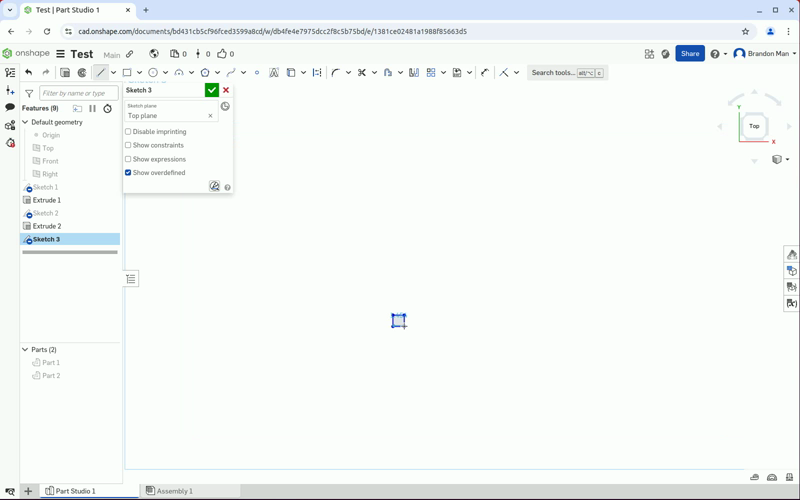
scroll(6)
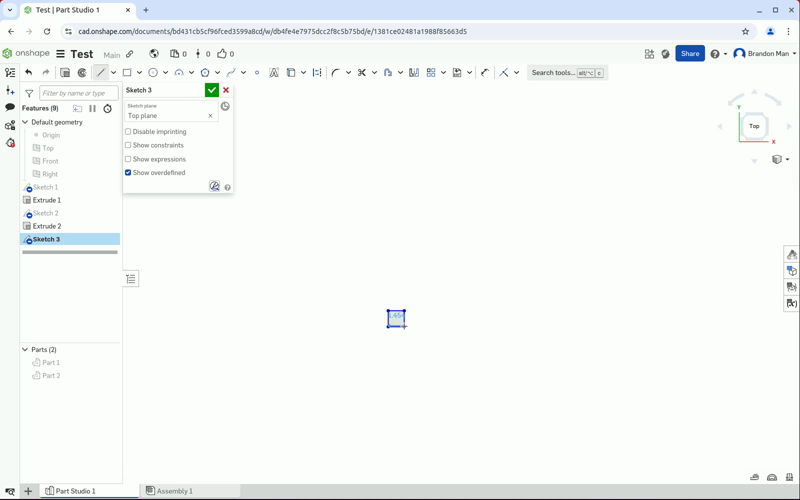
scroll(6)
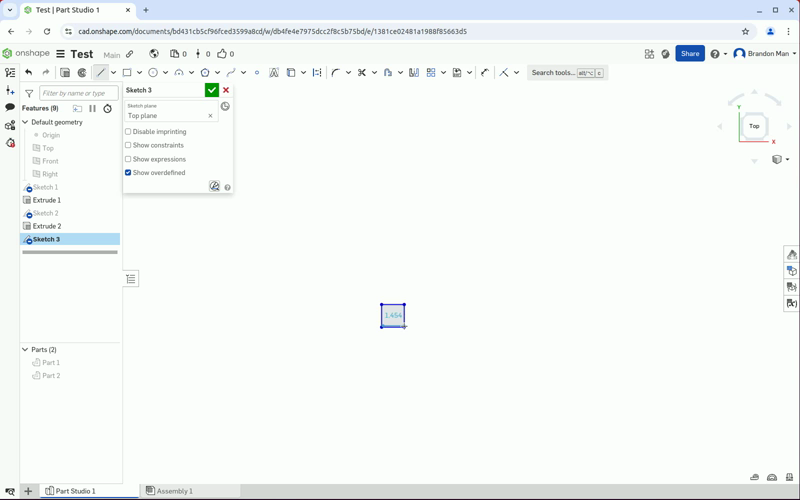
scroll(6)
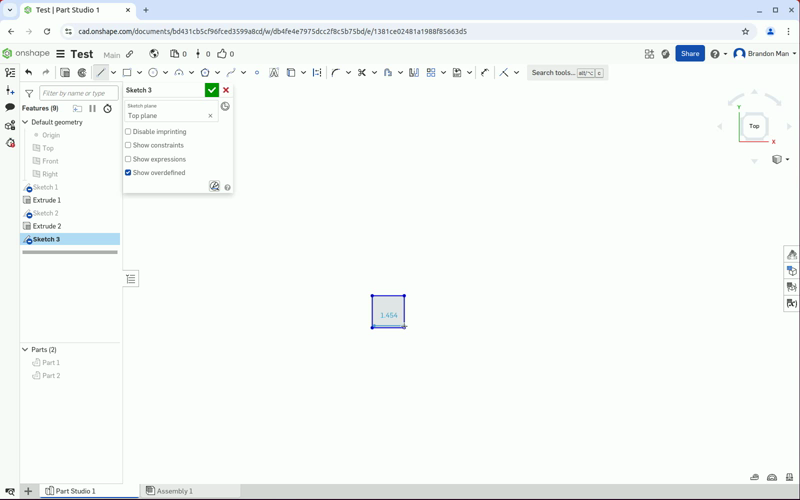
scroll(6)
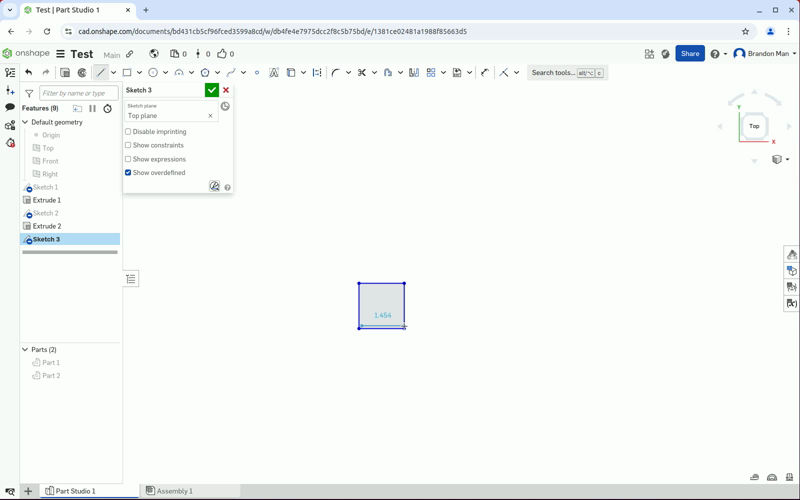
scroll(6)
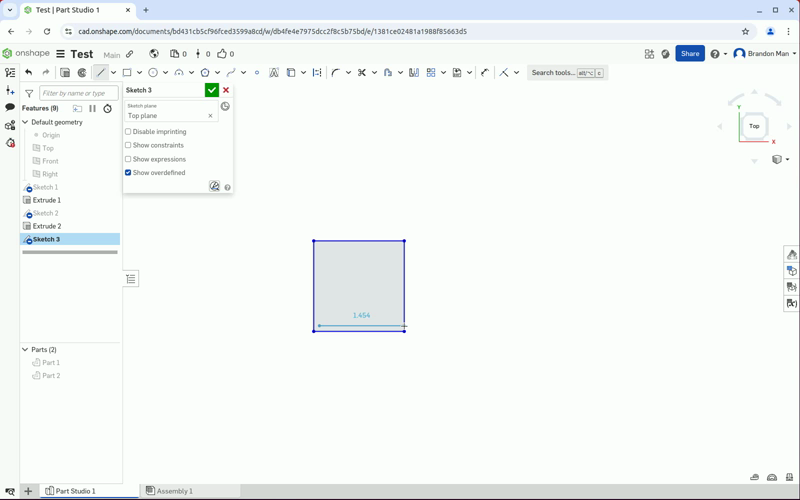
click(404, 325)
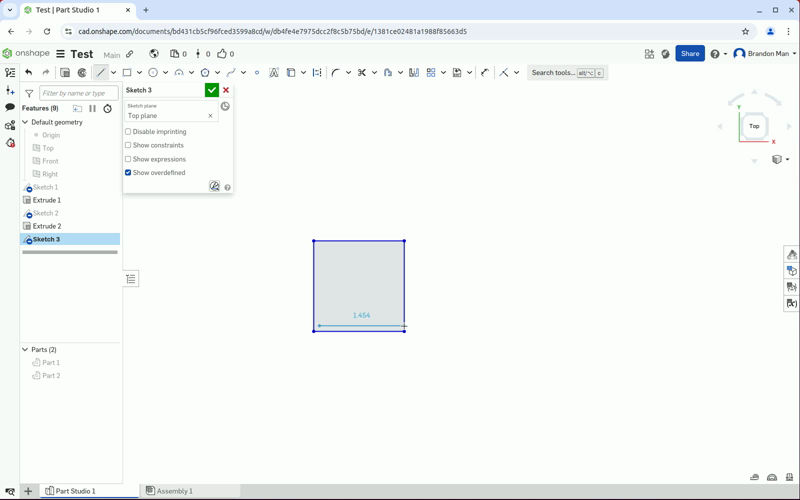
scroll(-6)
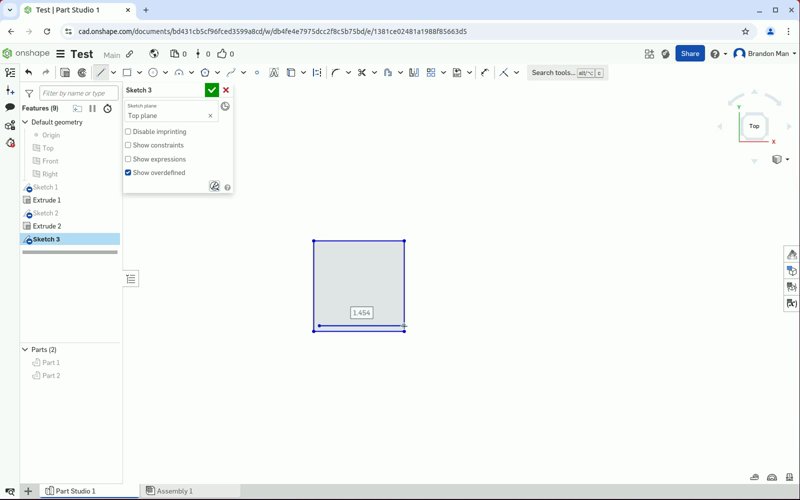
scroll(-6)
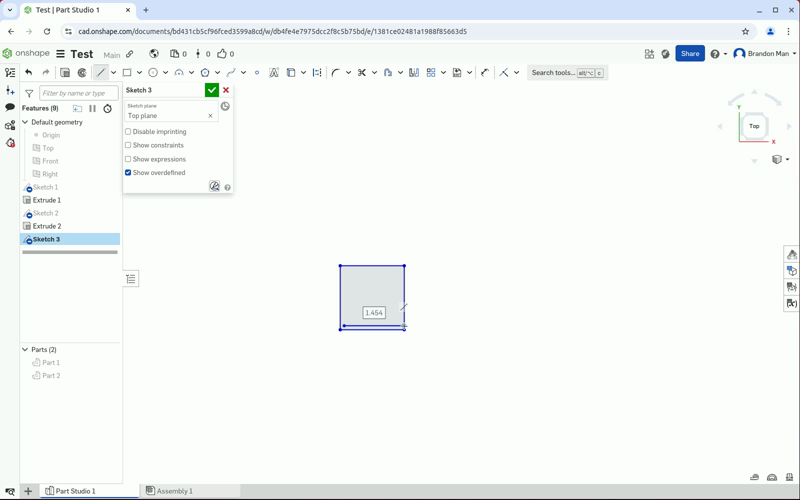
scroll(-6)
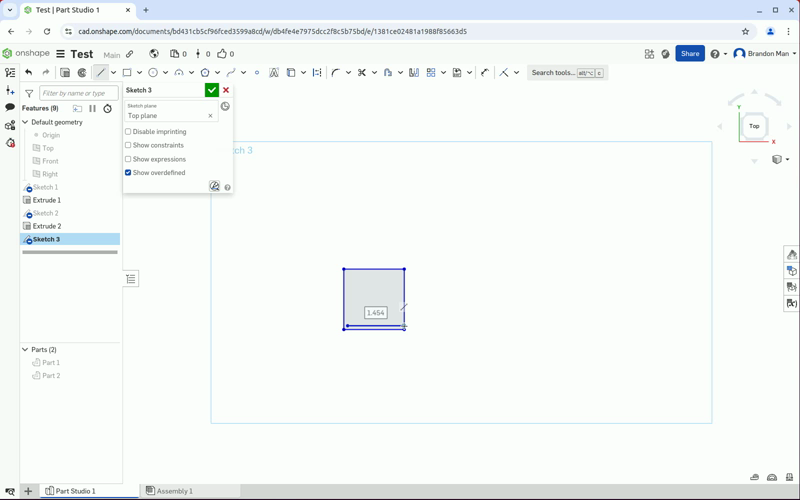
scroll(-6)
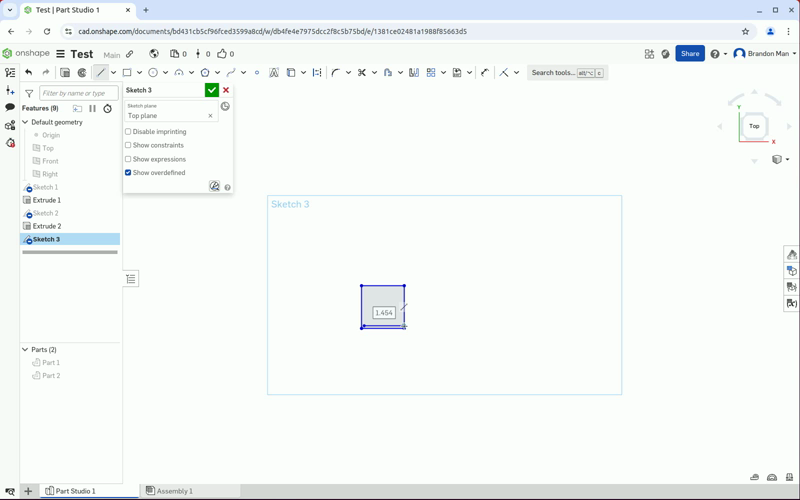
scroll(-6)
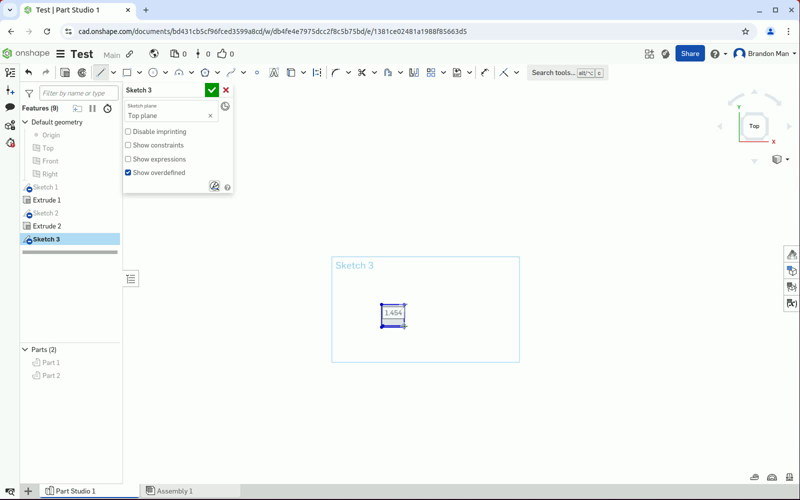
scroll(-6)
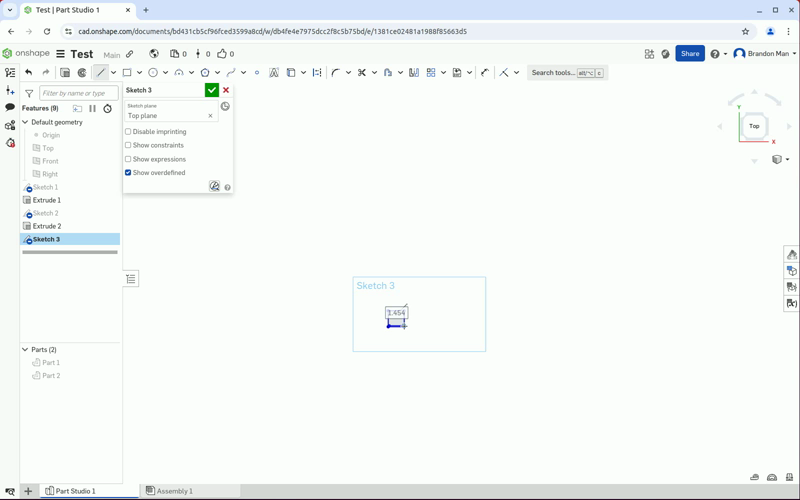
scroll(-6)
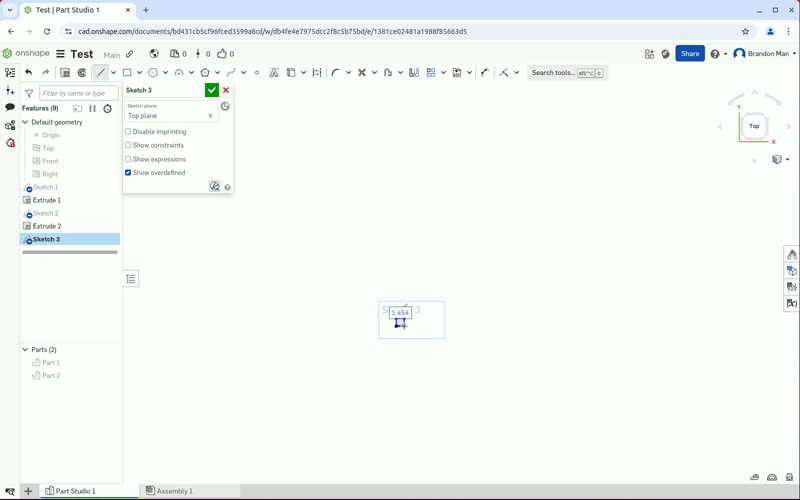
key_up(shift)
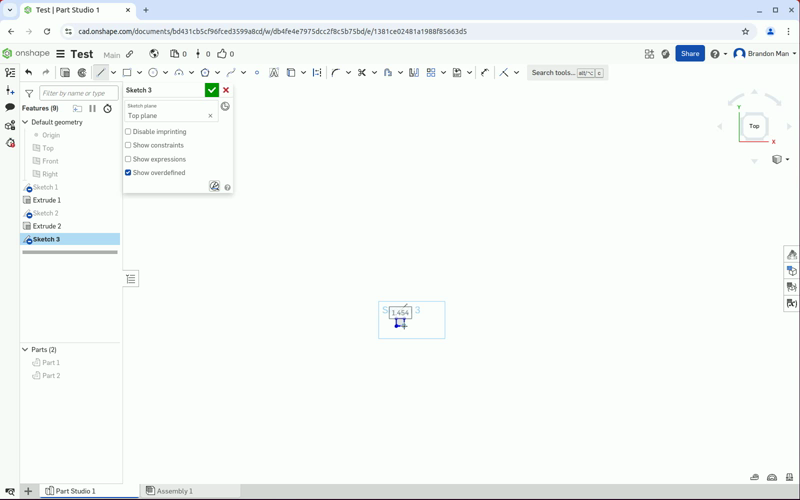
key_down(shift)
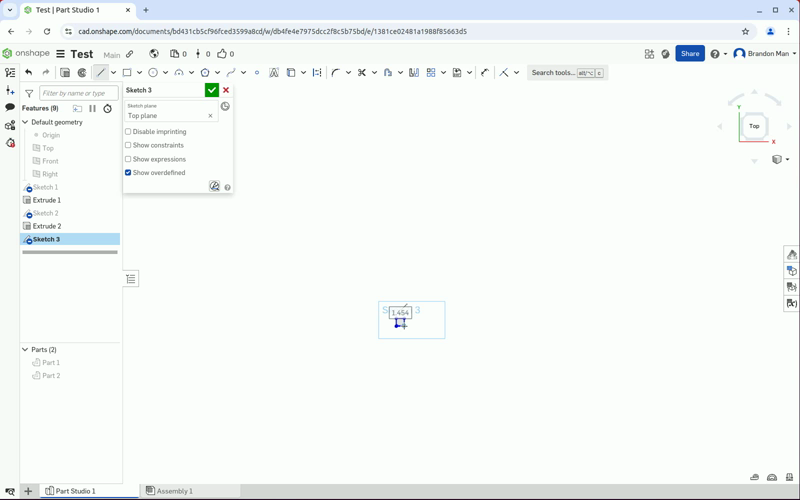
mouse_move(434, 325)
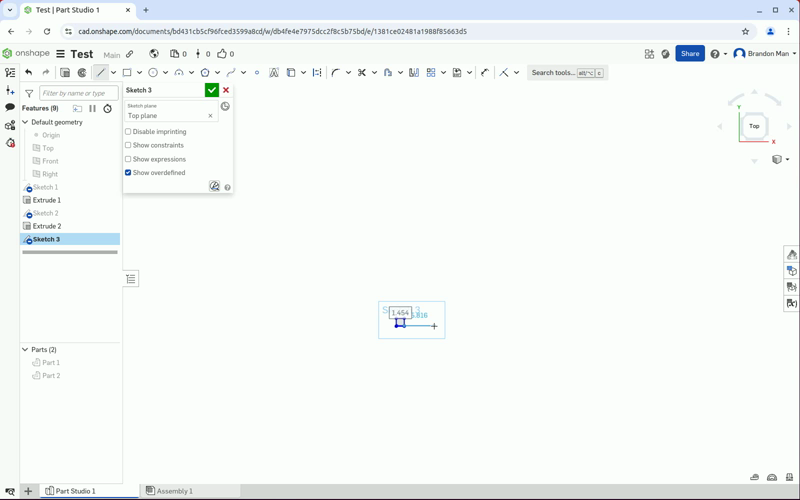
mouse_move(404, 318)
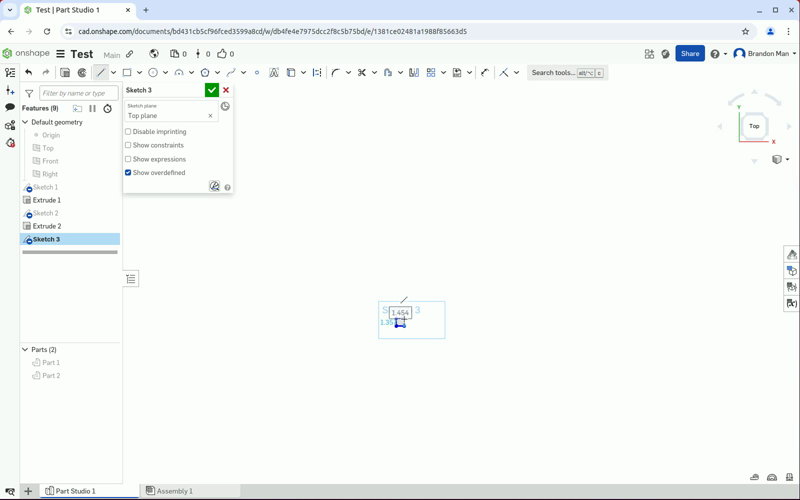
scroll(6)
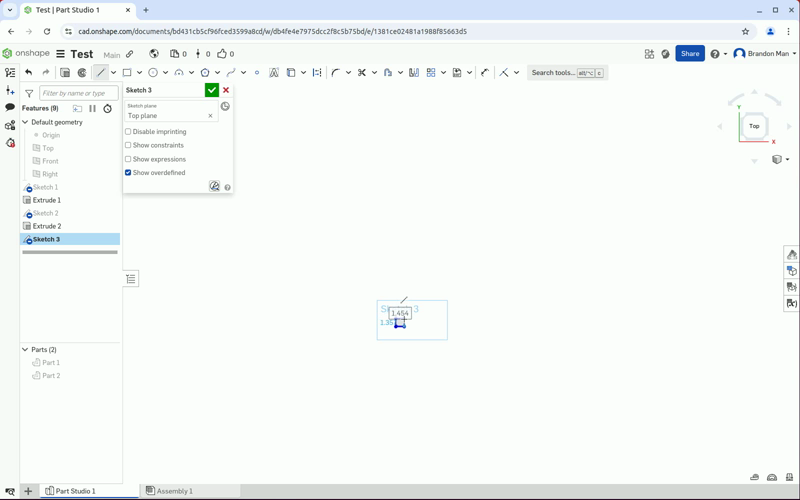
scroll(6)
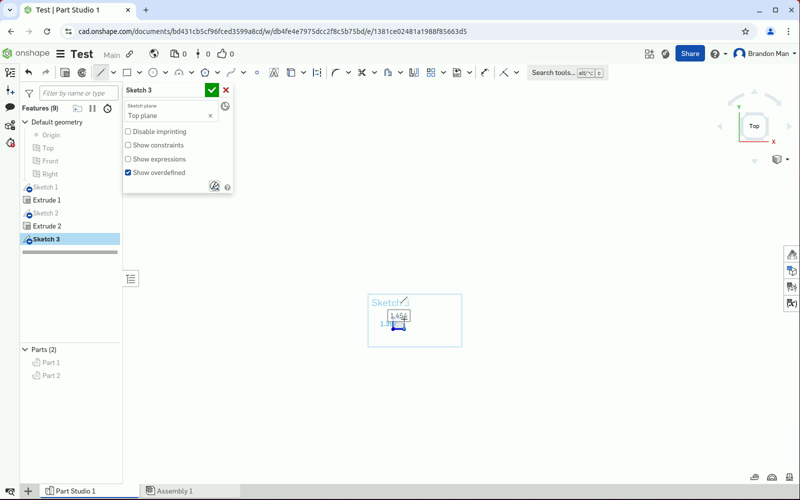
scroll(6)
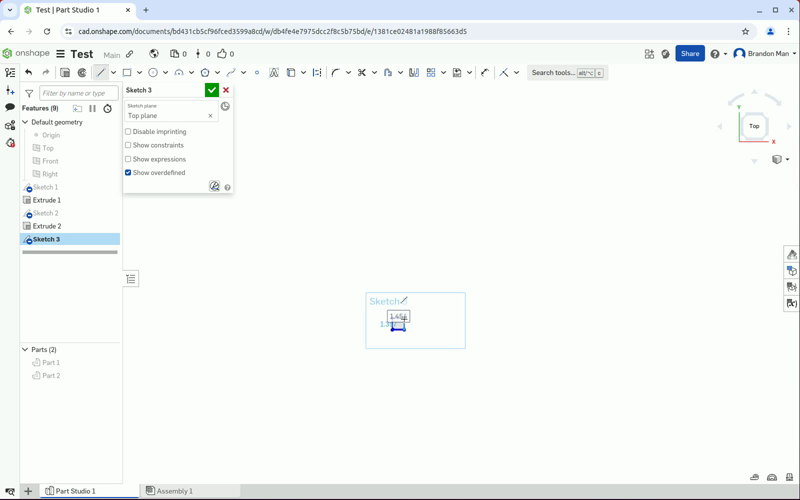
scroll(6)
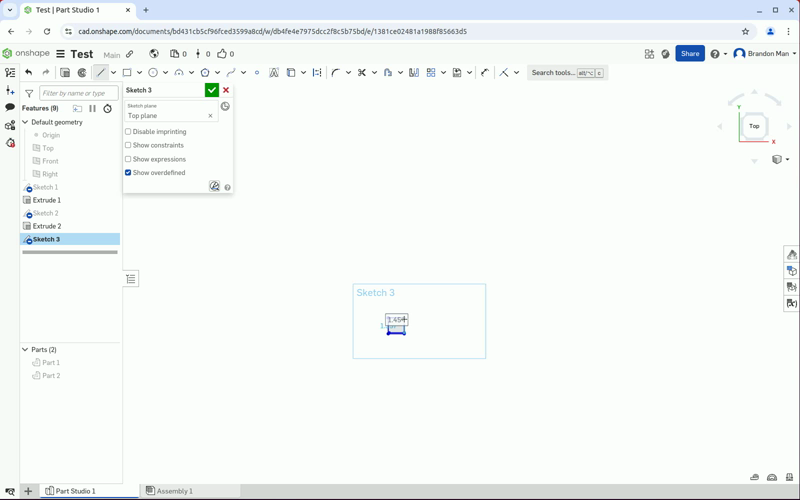
scroll(6)
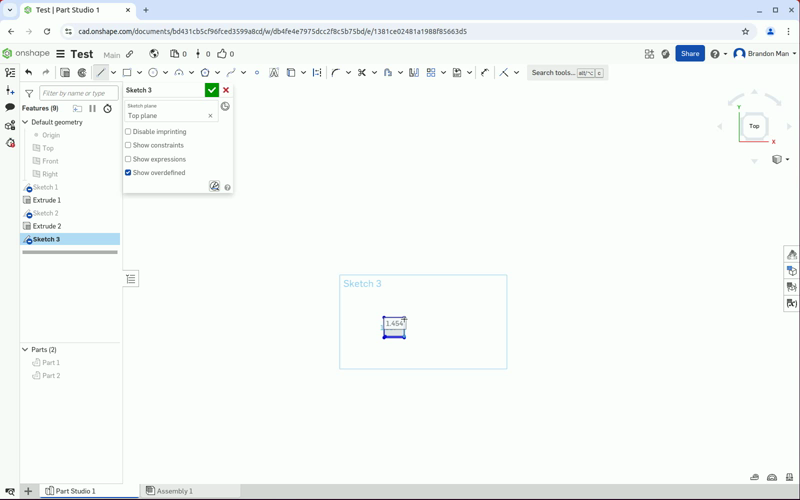
scroll(6)
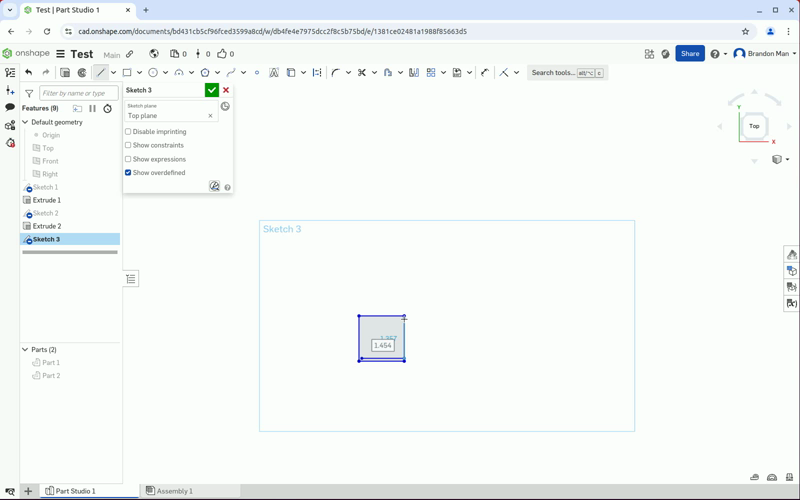
scroll(6)
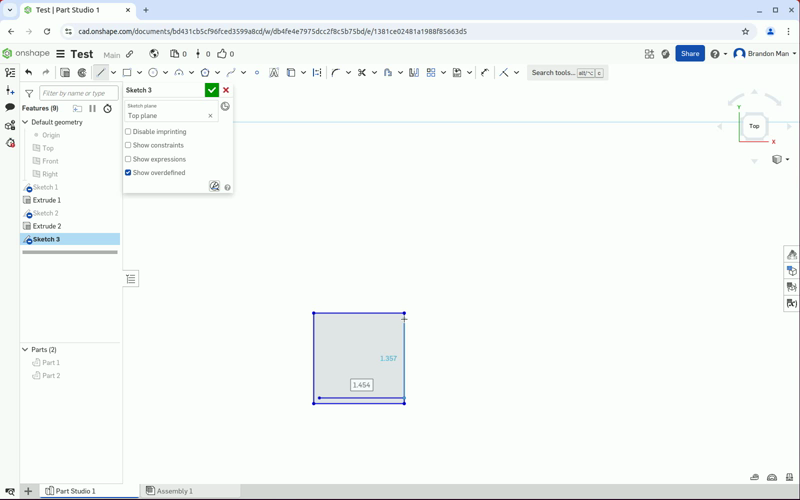
click(404, 318)
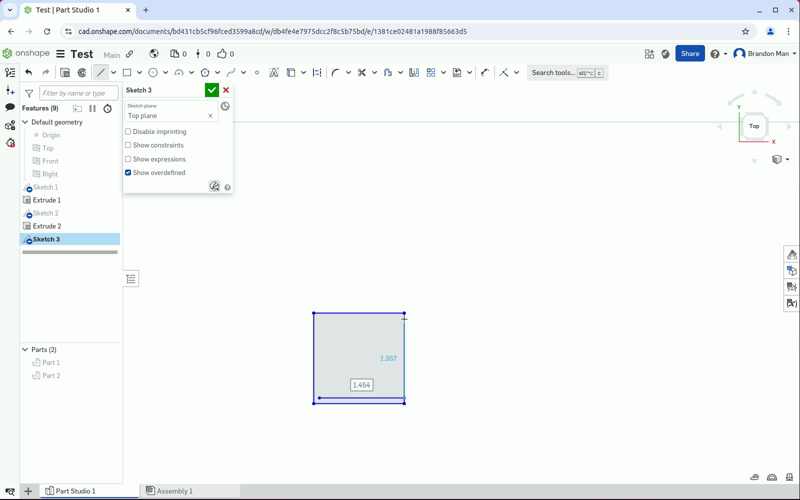
scroll(-6)
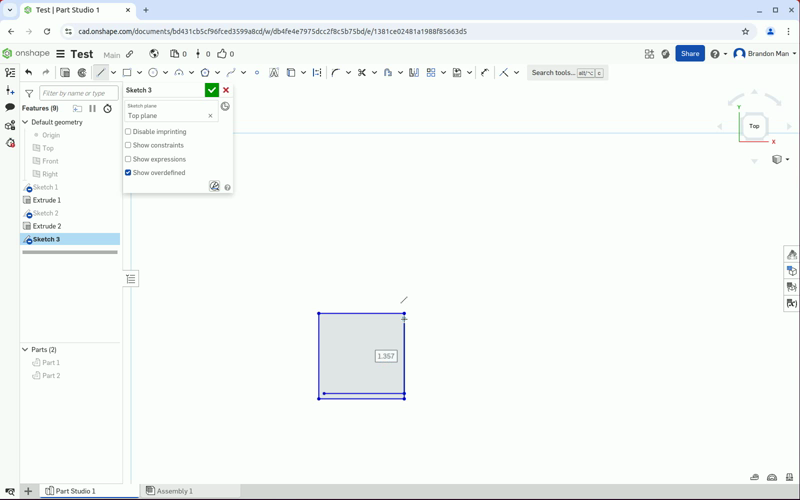
scroll(-6)
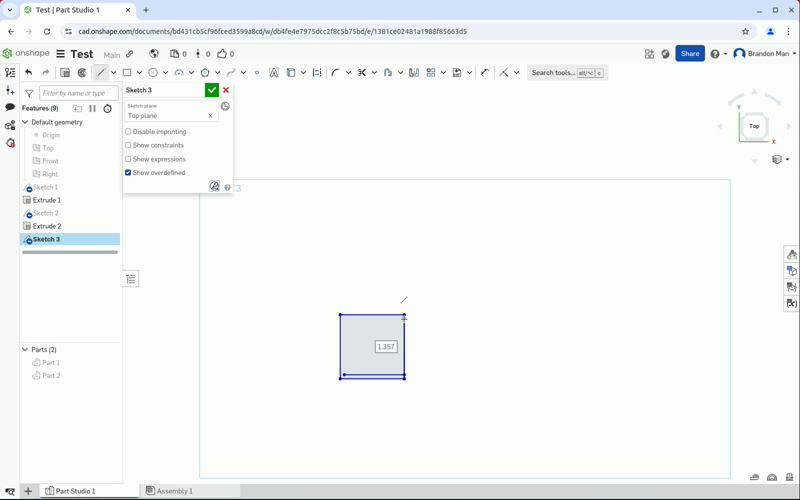
scroll(-6)
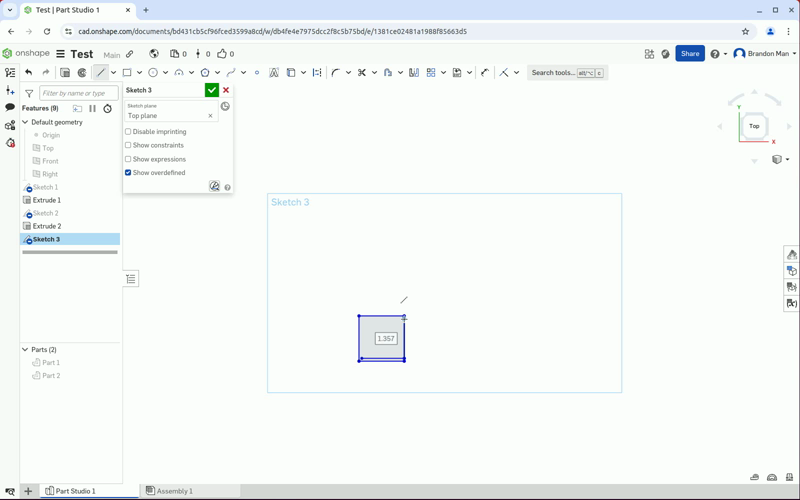
scroll(-6)
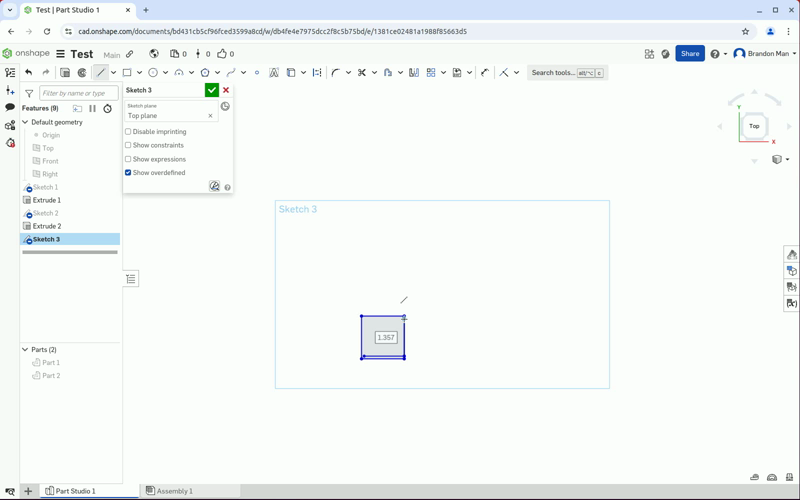
scroll(-6)
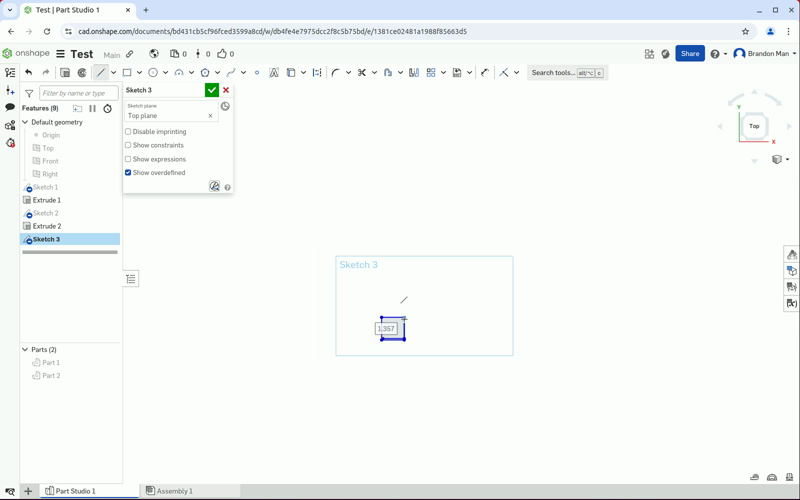
scroll(-6)
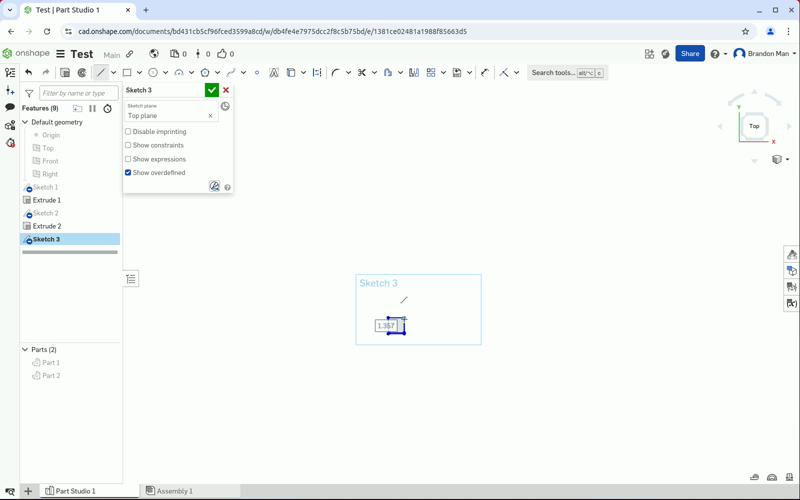
scroll(-6)
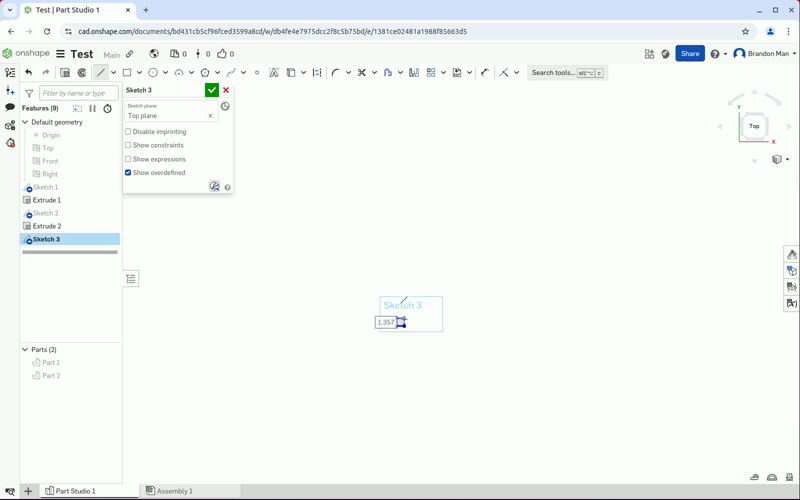
key_up(shift)
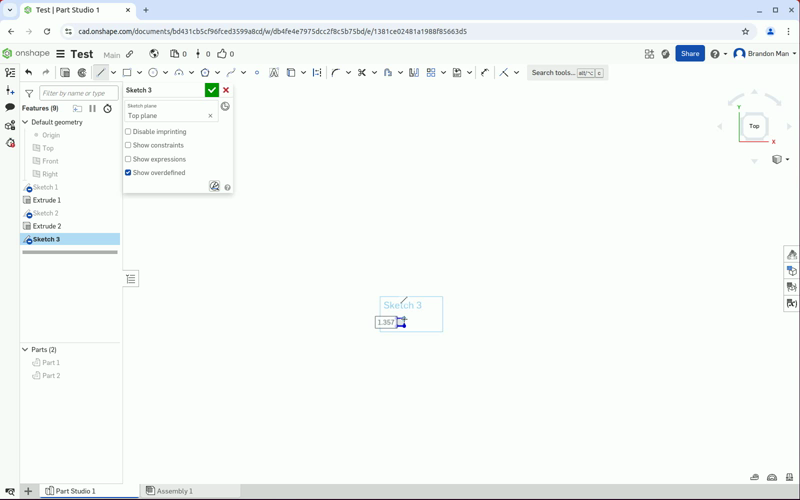
key_down(shift)
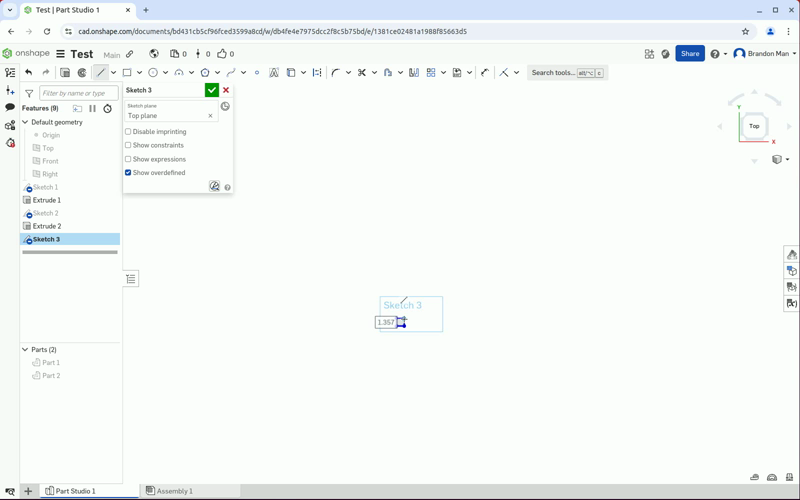
mouse_move(434, 318)
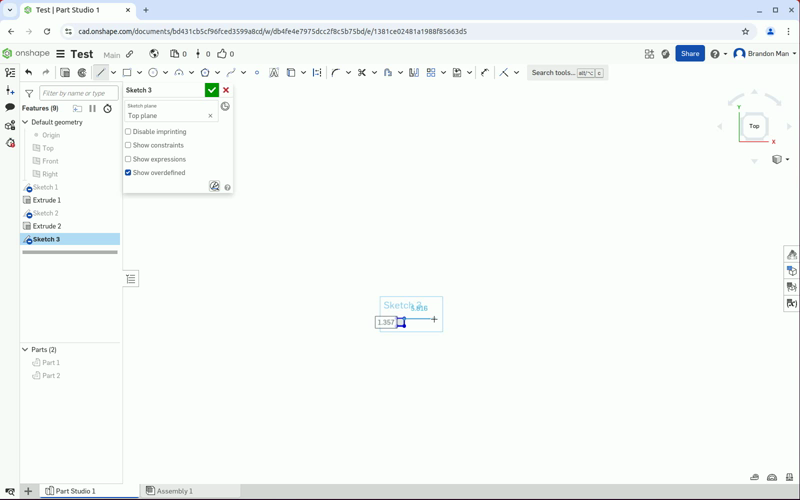
mouse_move(396, 318)
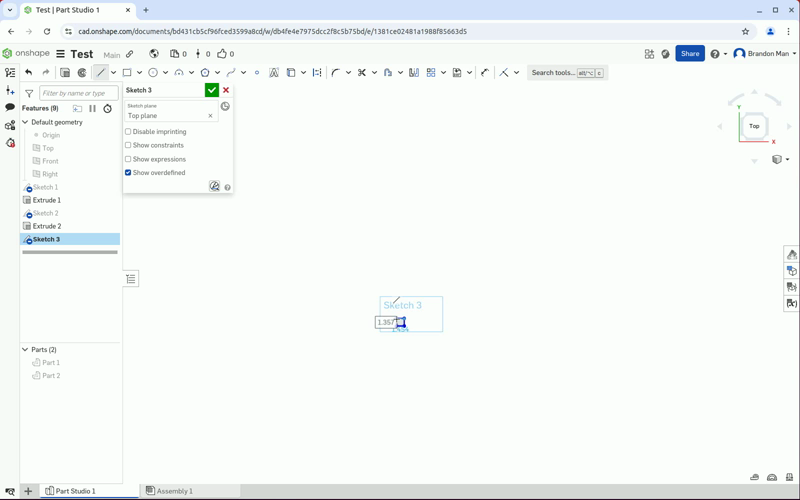
scroll(6)
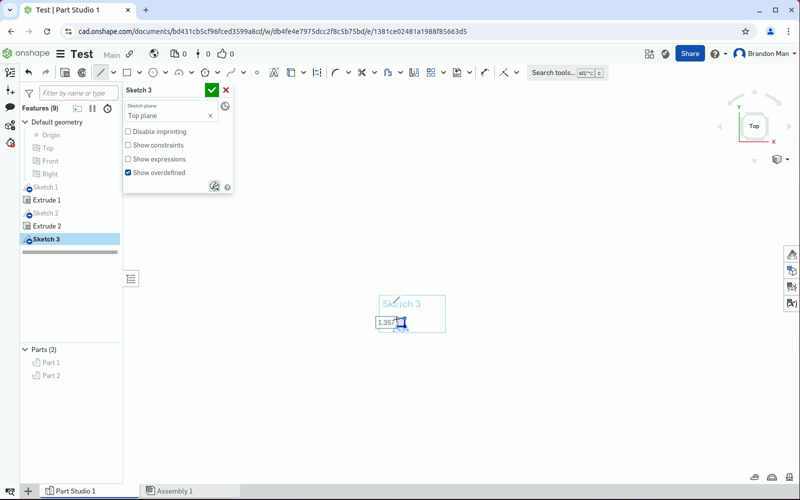
scroll(6)
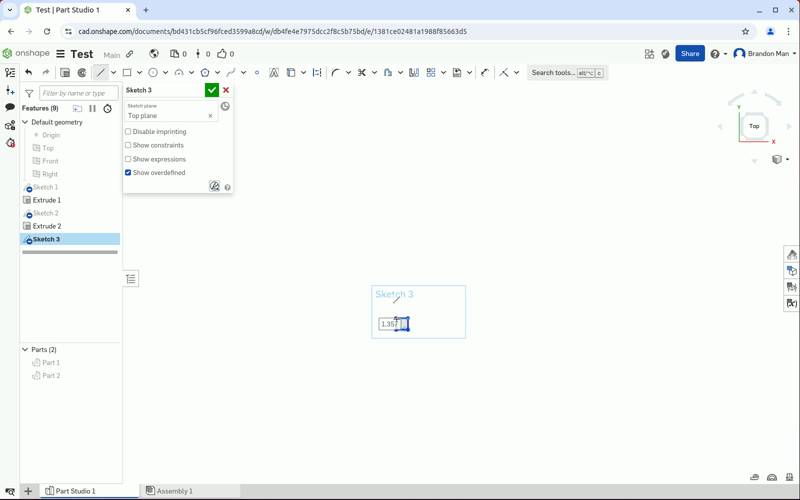
scroll(6)
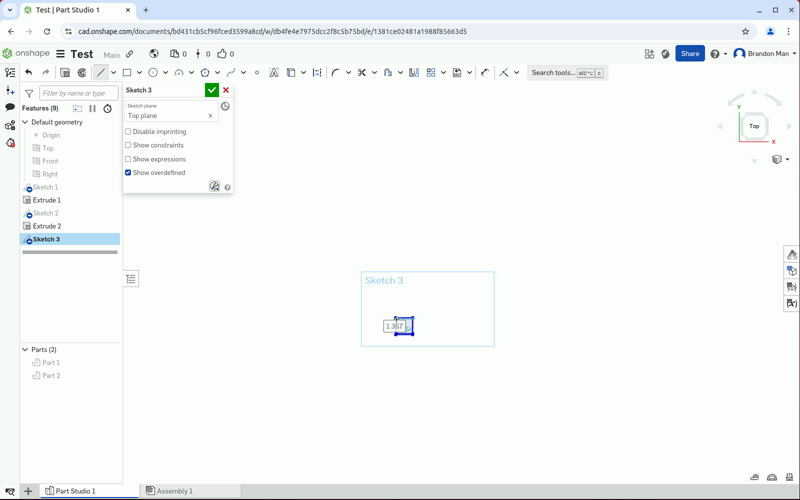
scroll(6)
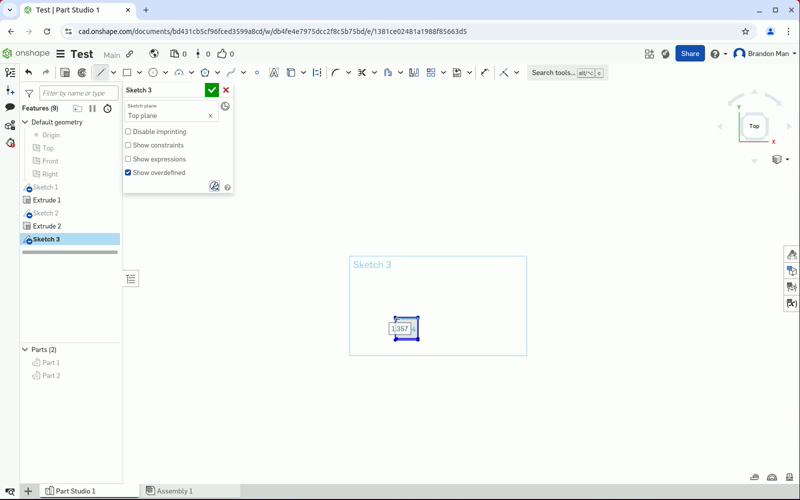
scroll(6)
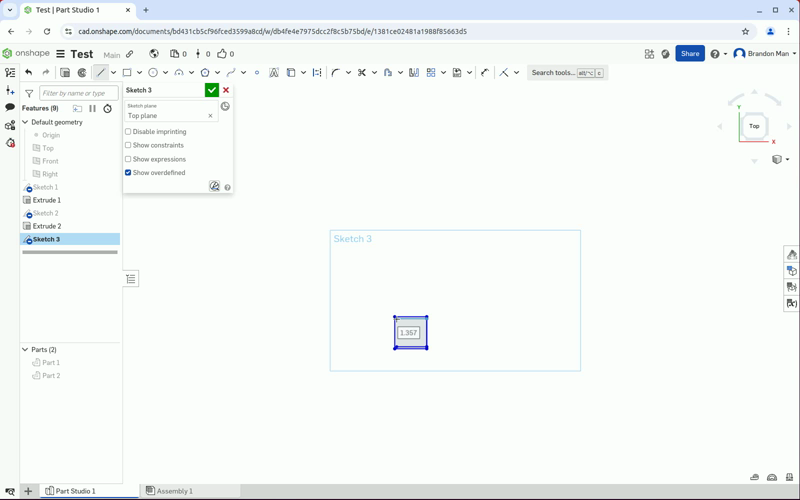
scroll(6)
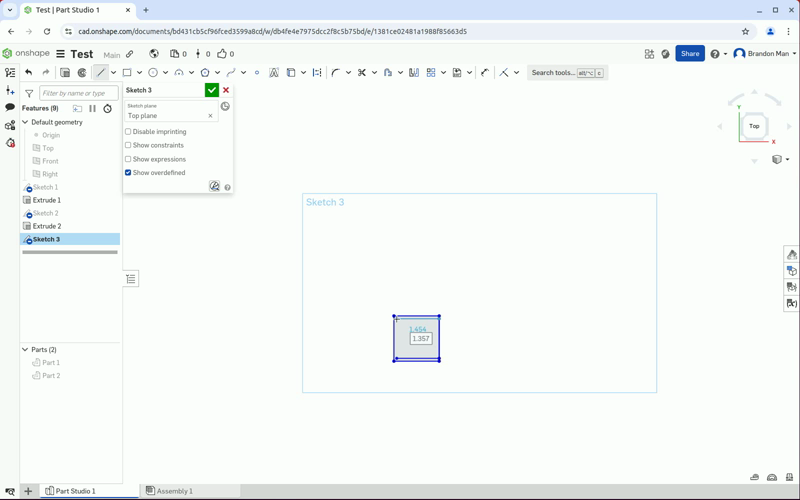
scroll(6)
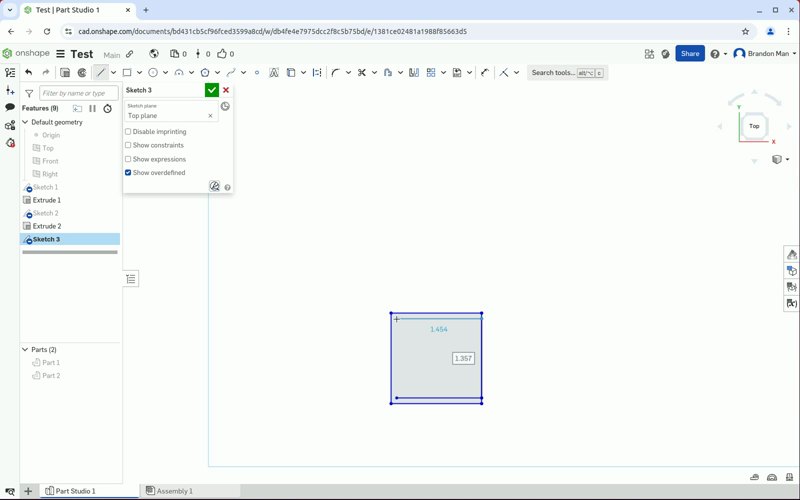
click(396, 318)
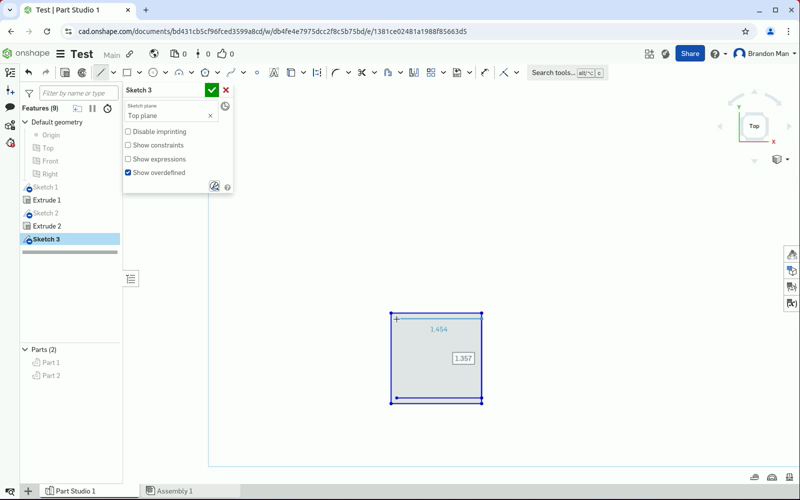
scroll(-6)
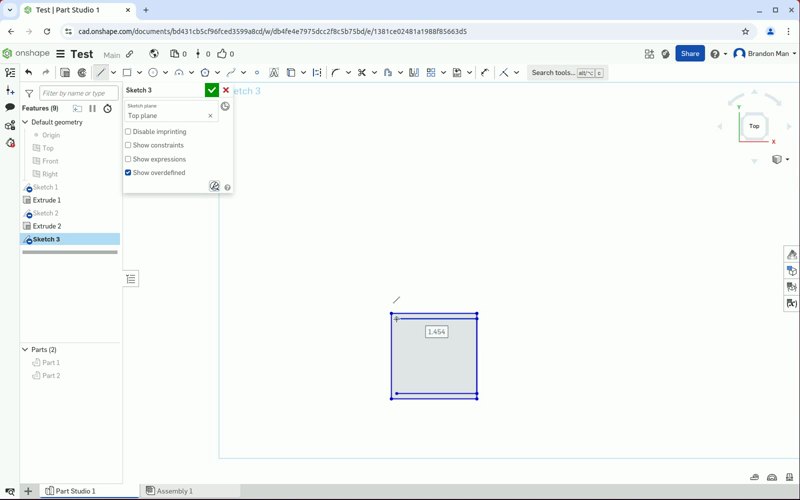
scroll(-6)
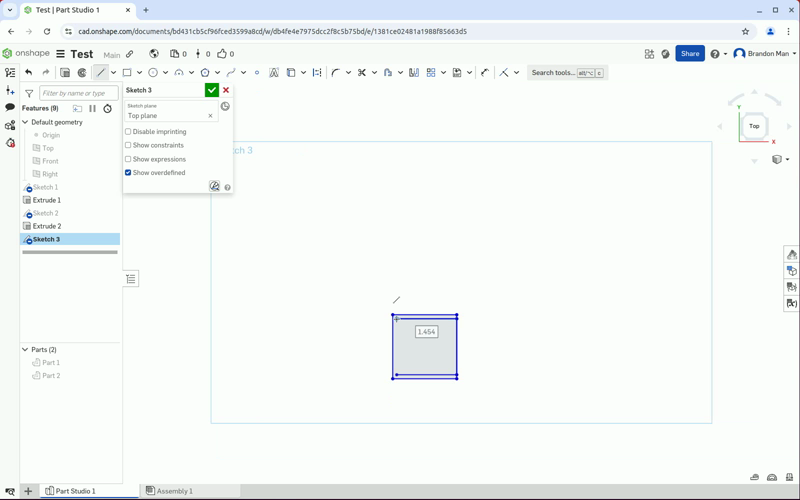
scroll(-6)
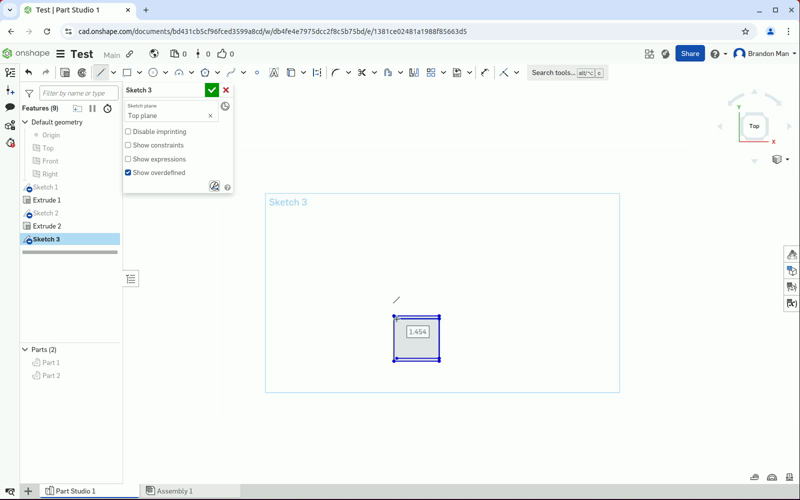
scroll(-6)
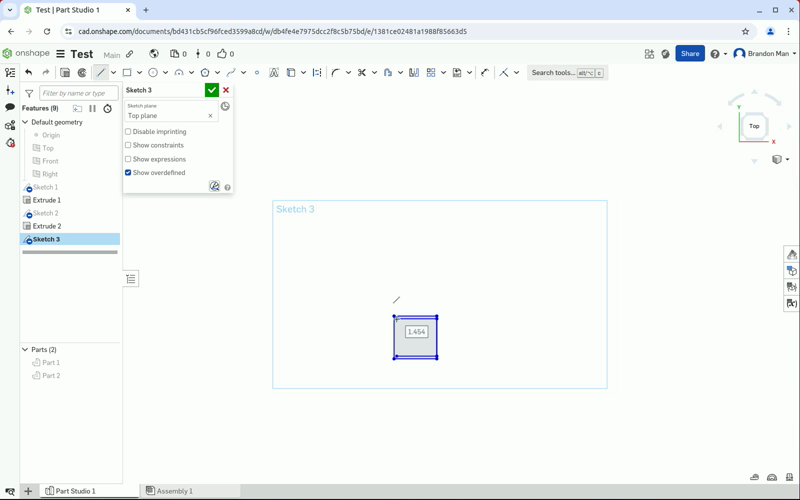
scroll(-6)
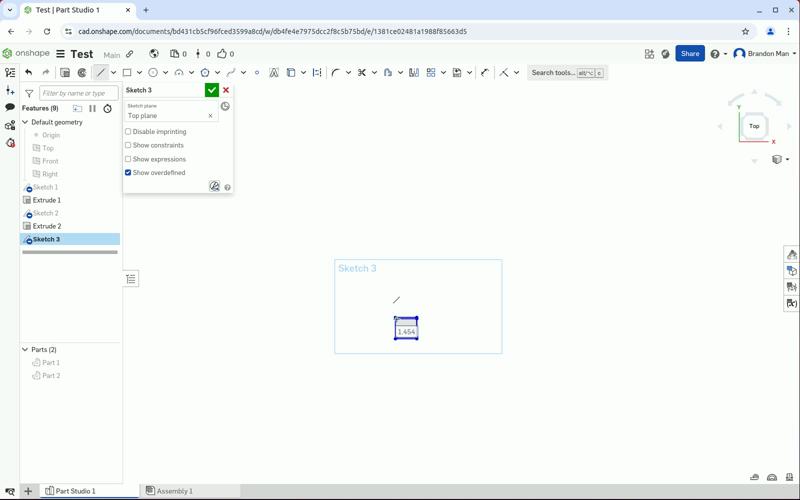
scroll(-6)
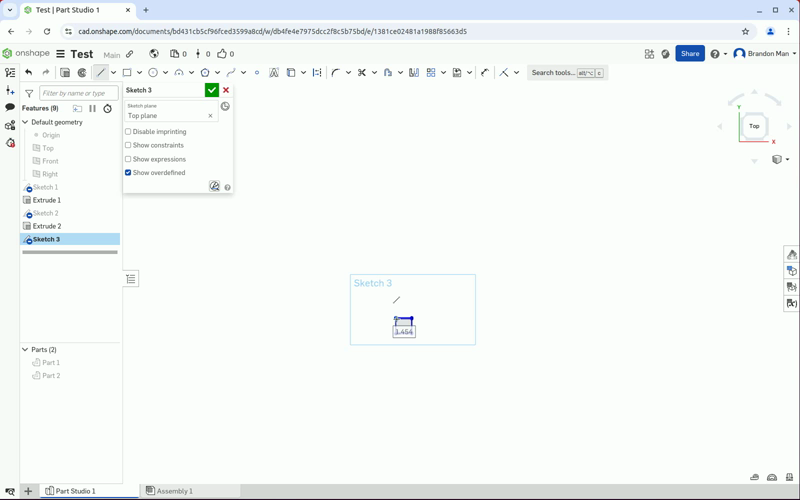
scroll(-6)
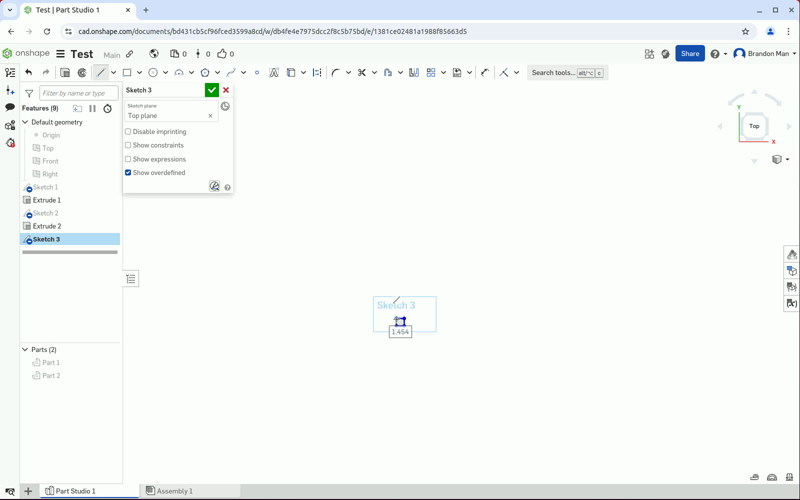
key_up(shift)
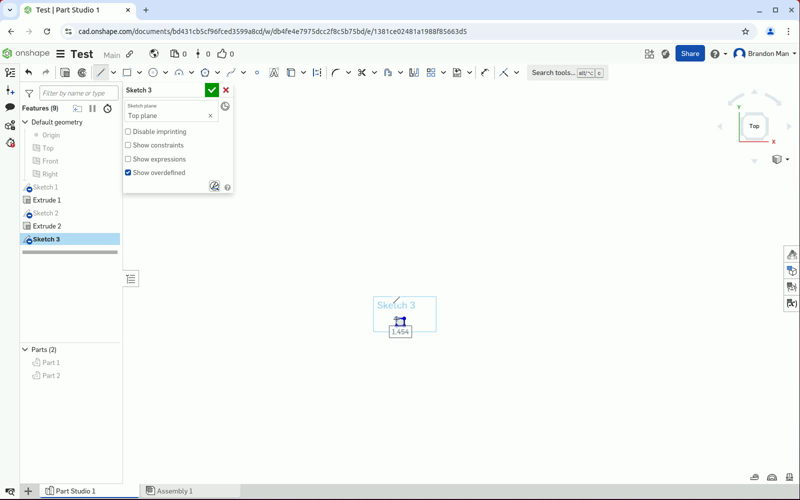
mouse_move(426, 318)
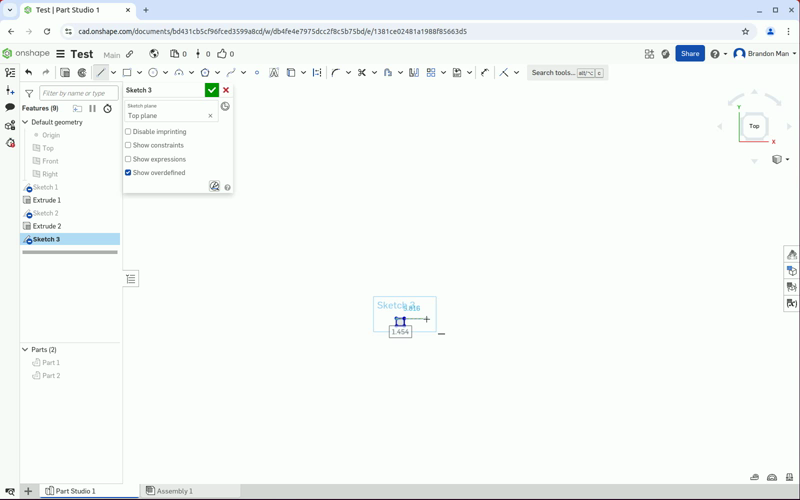
key_down(shift)
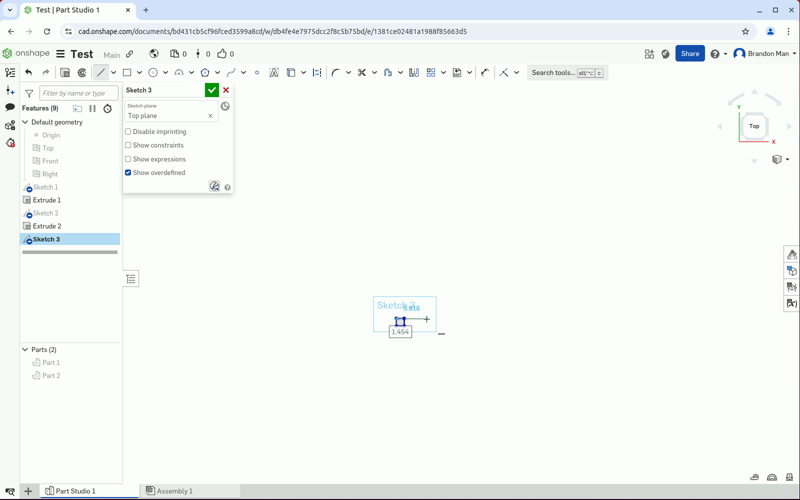
mouse_move(396, 325)
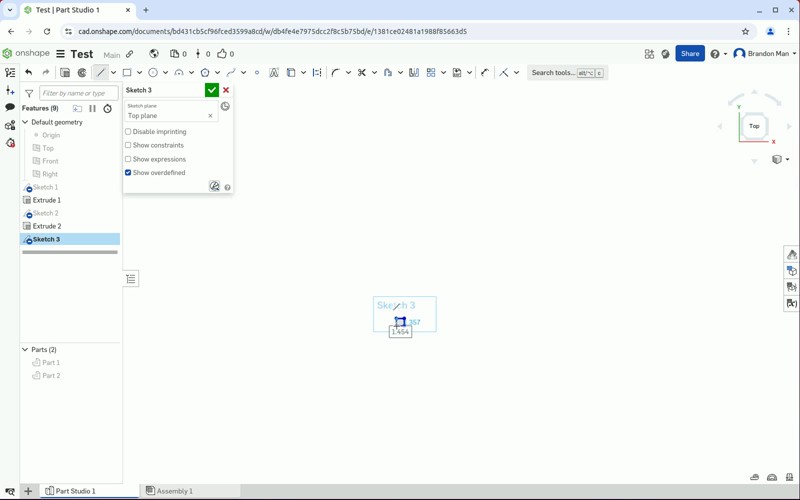
scroll(6)
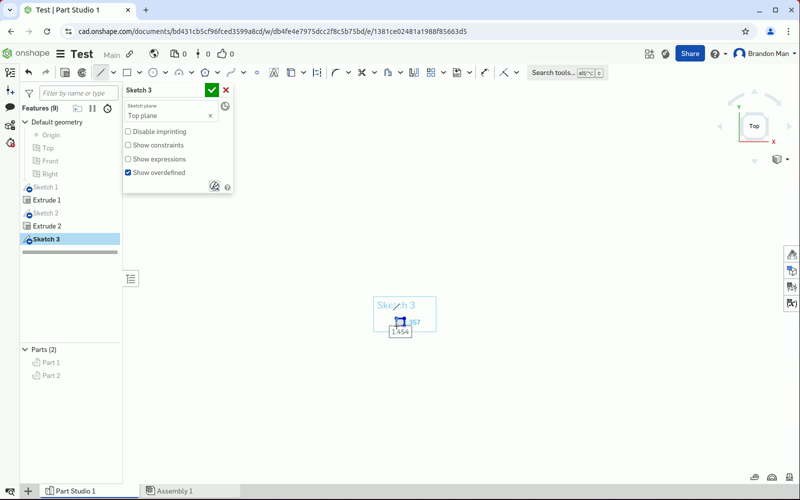
scroll(6)
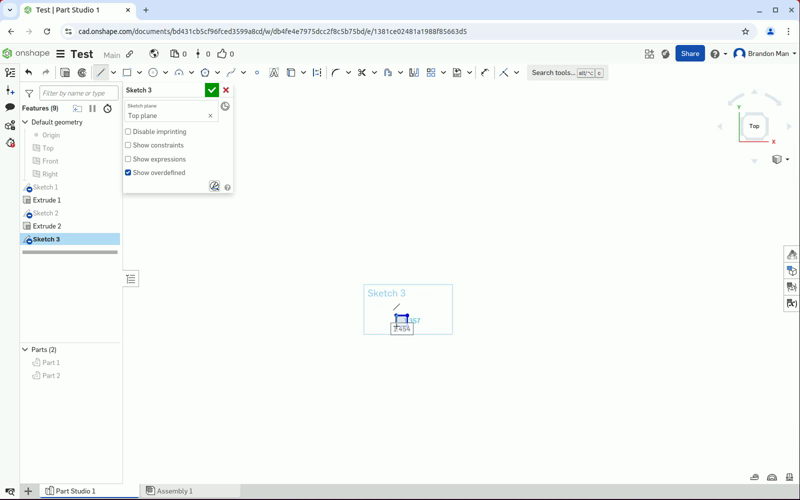
scroll(6)
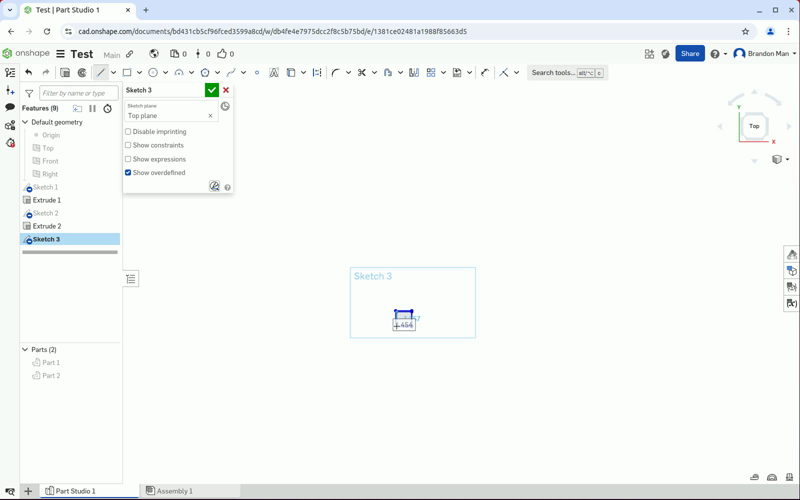
scroll(6)
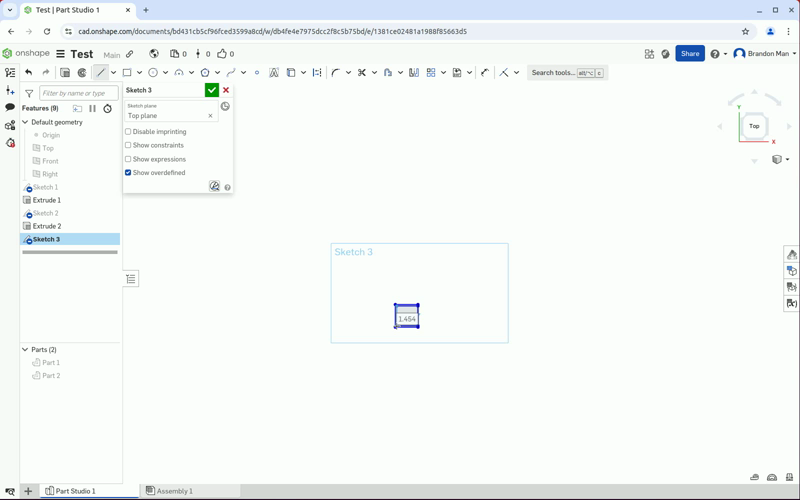
scroll(6)
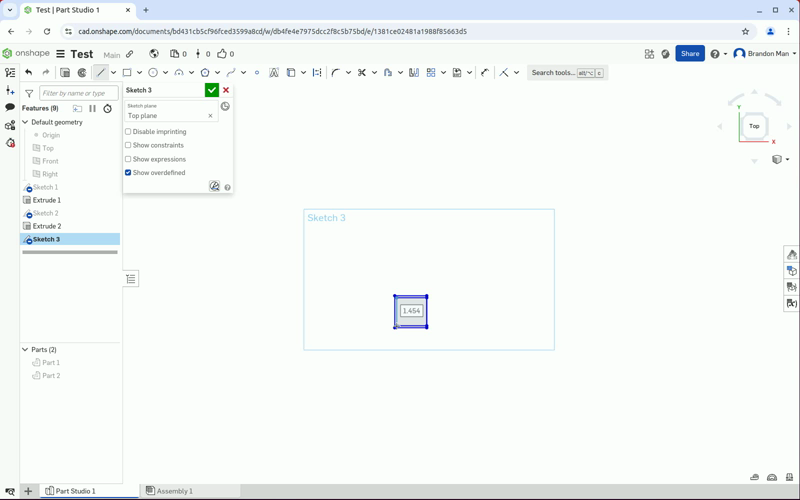
scroll(6)
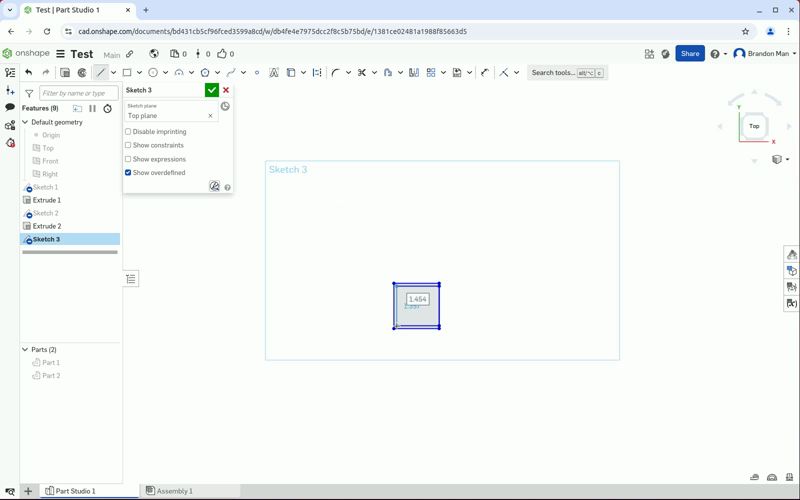
scroll(6)
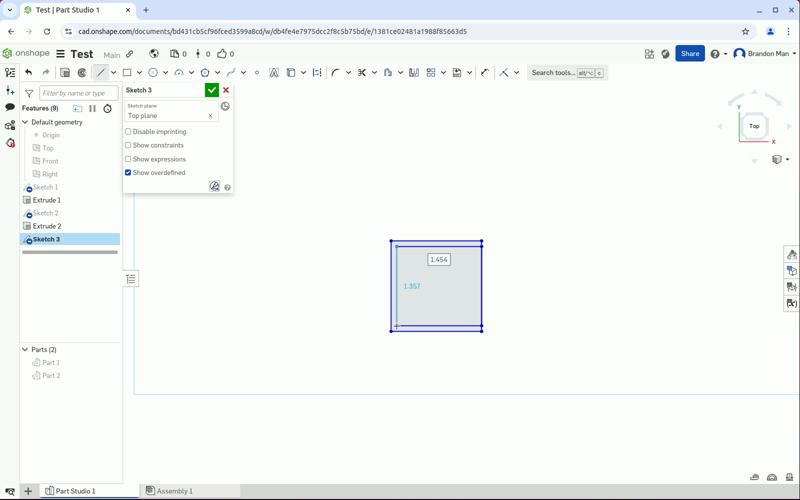
key_up(shift)
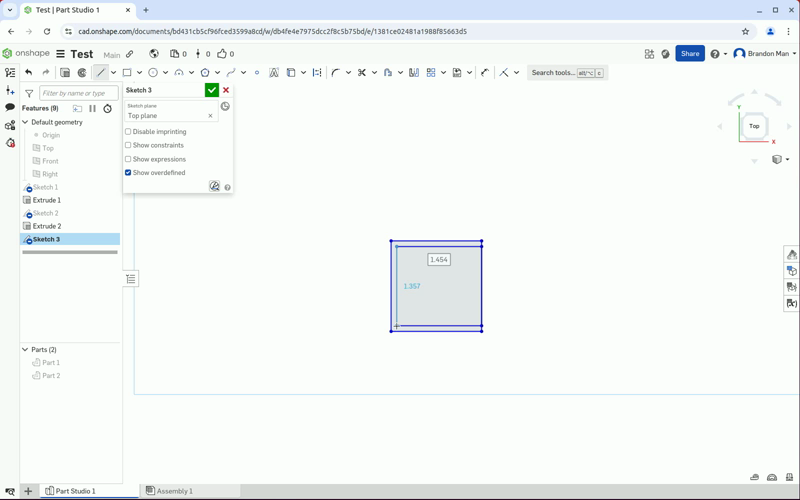
click(396, 325)
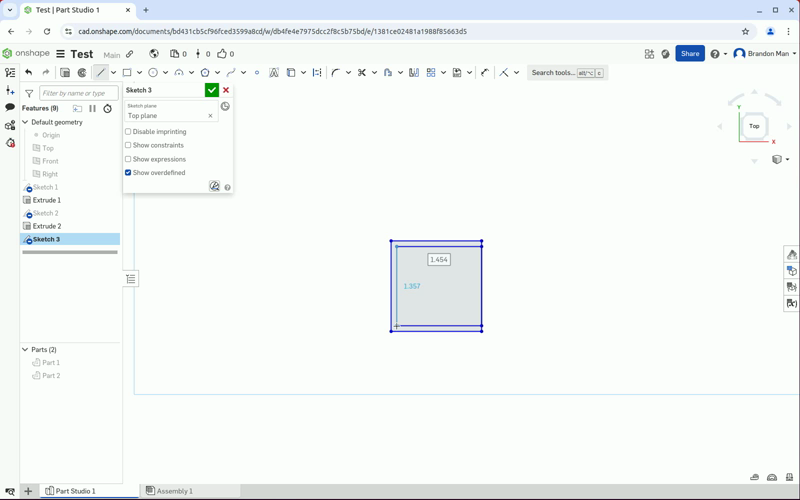
scroll(-6)
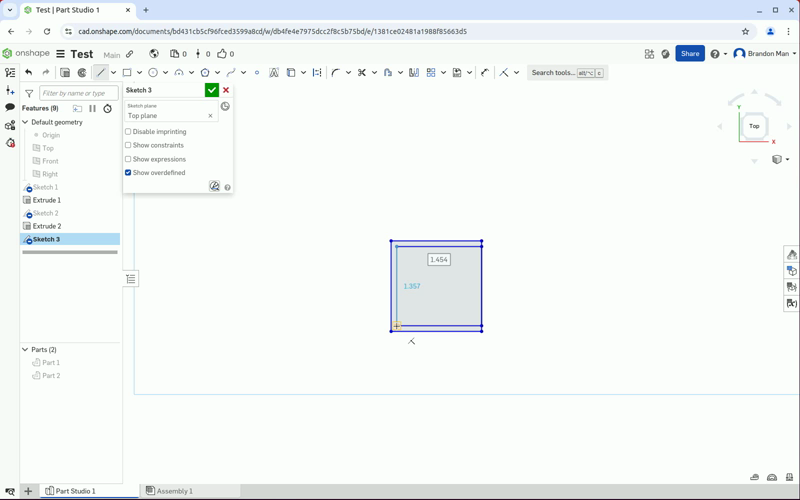
scroll(-6)
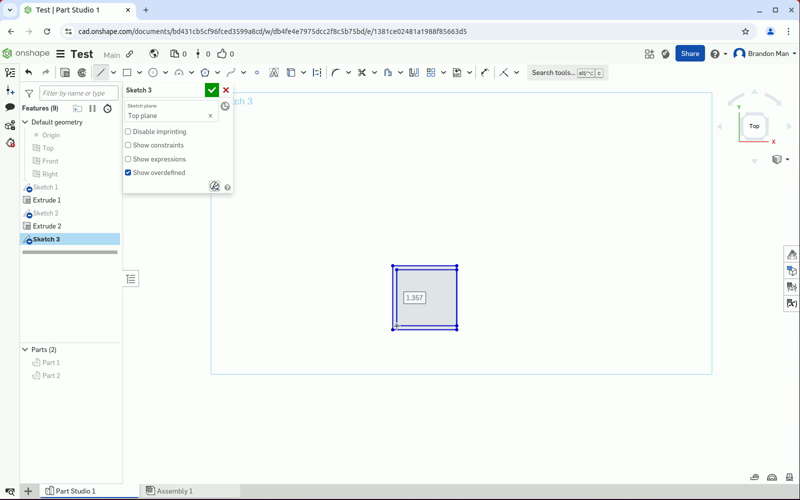
scroll(-6)
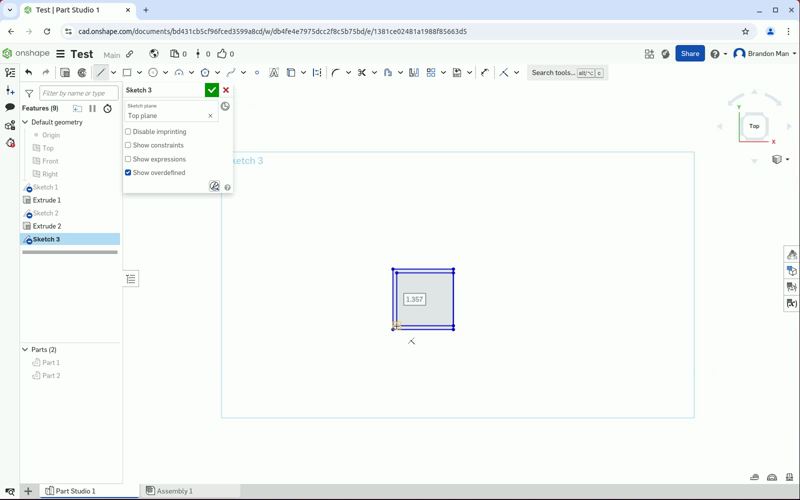
scroll(-6)
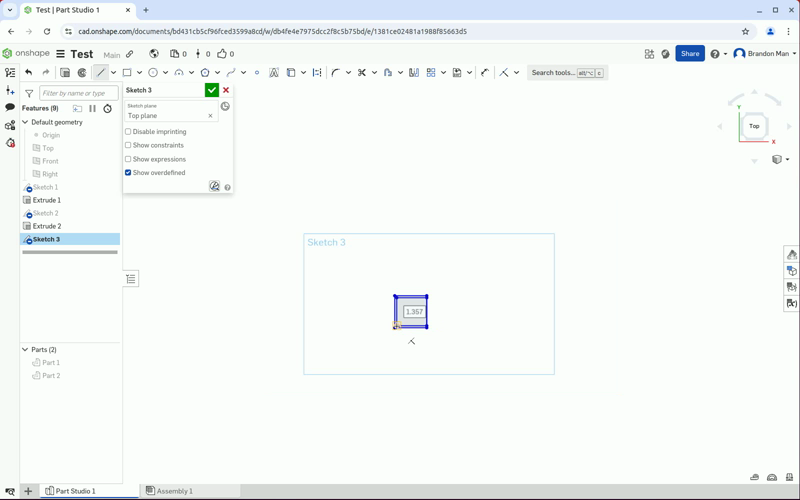
scroll(-6)
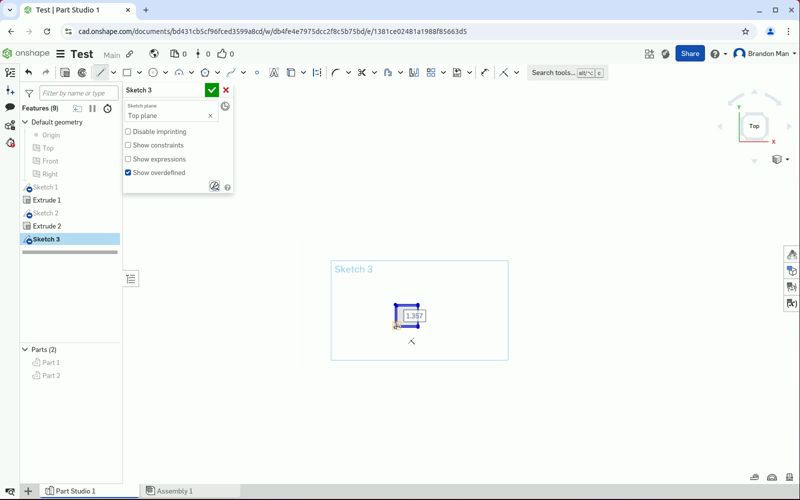
scroll(-6)
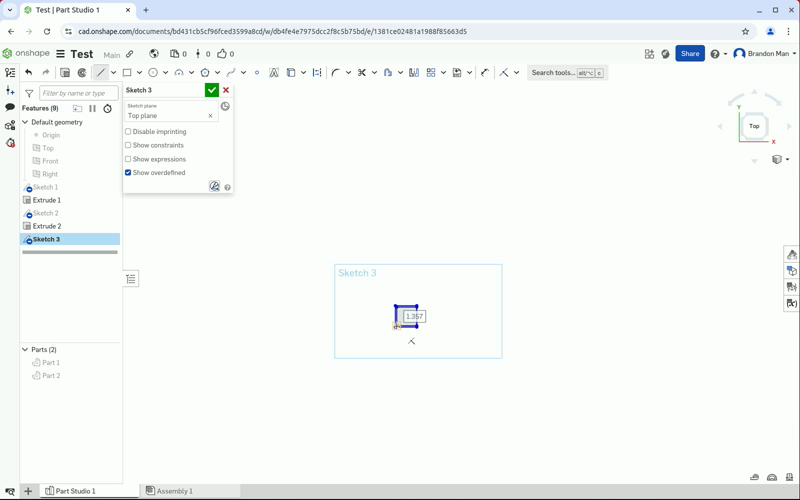
scroll(-6)
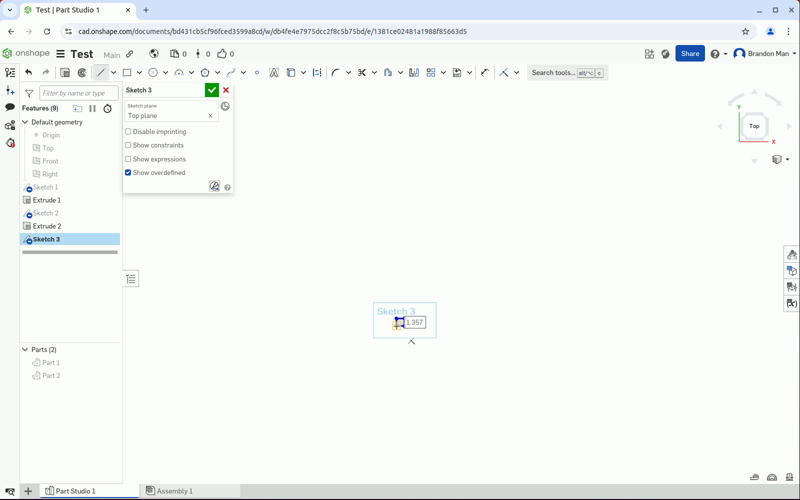
key(esc)
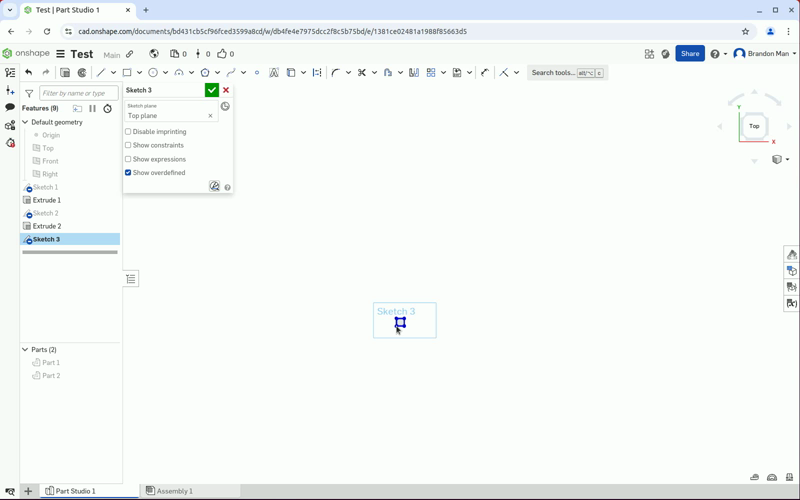
mouse_move(404, 323)
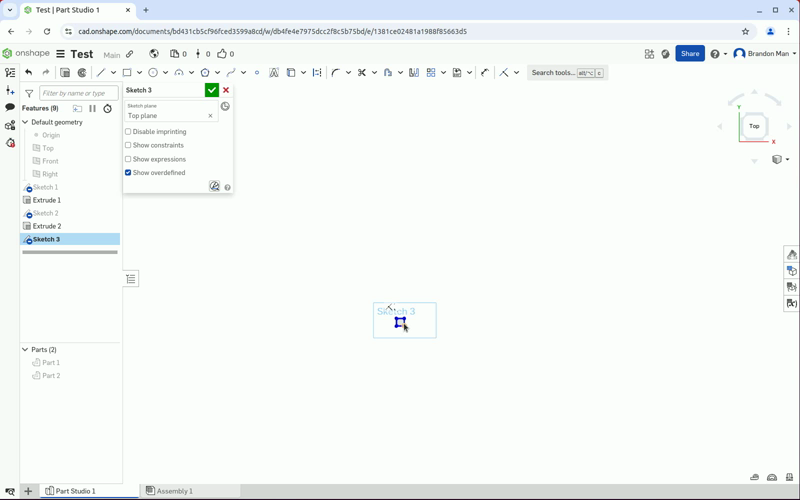
scroll(6)
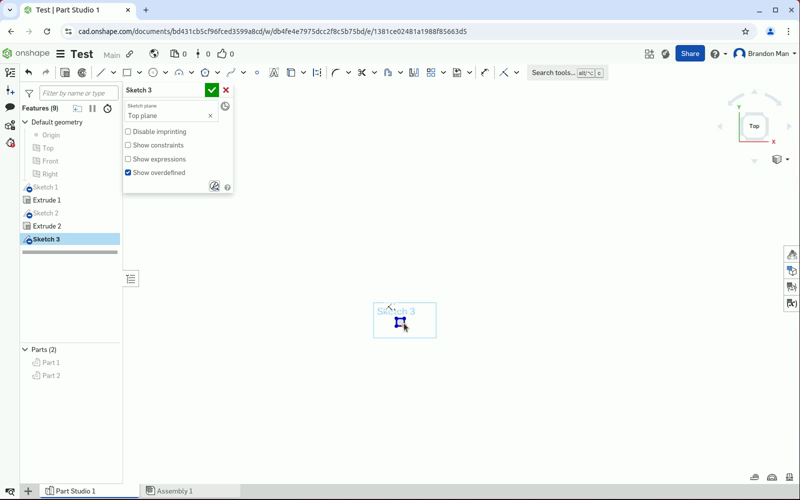
scroll(6)
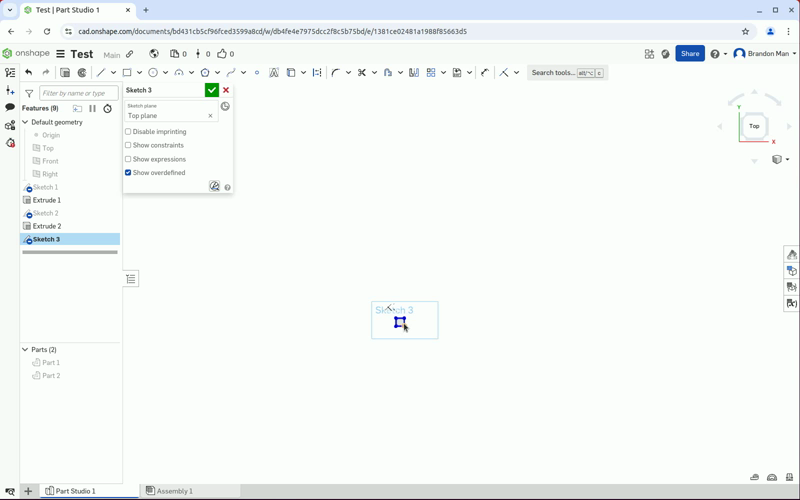
scroll(6)
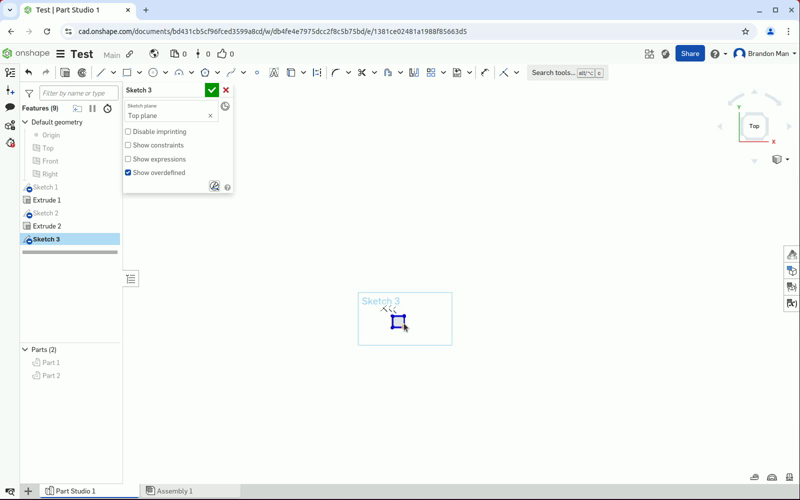
scroll(6)
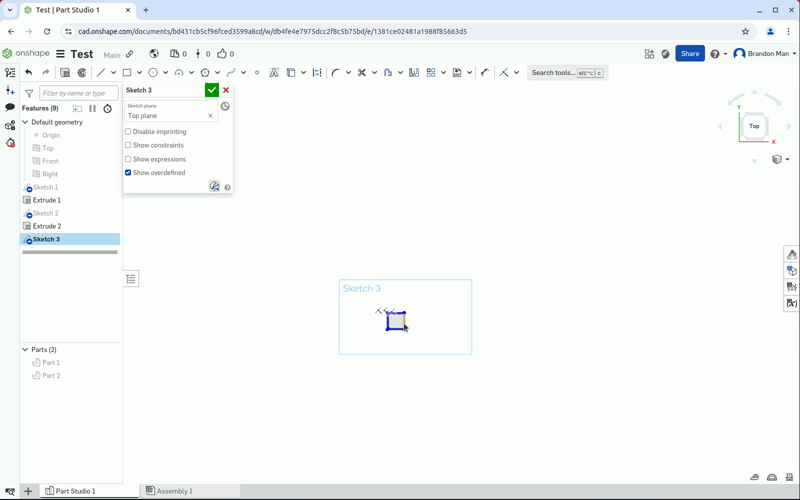
scroll(6)
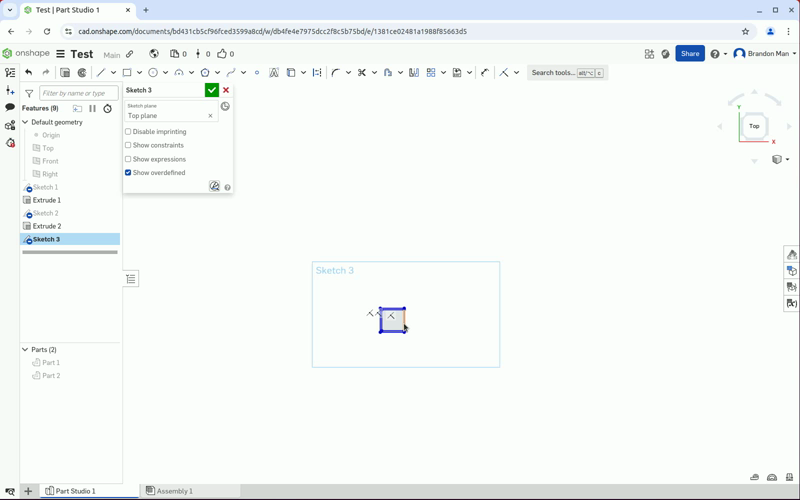
scroll(6)
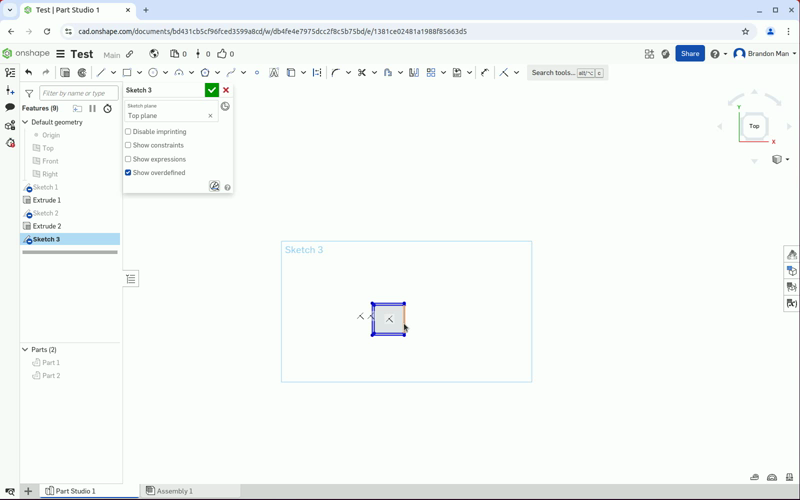
scroll(6)
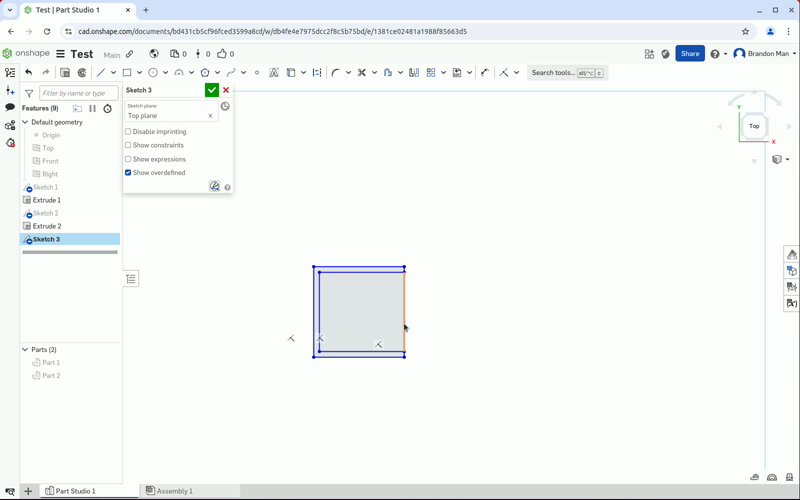
click(404, 323)
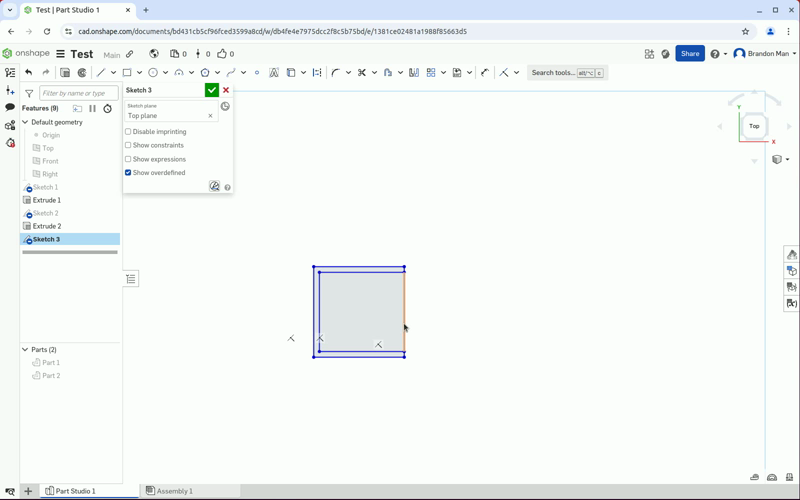
scroll(-6)
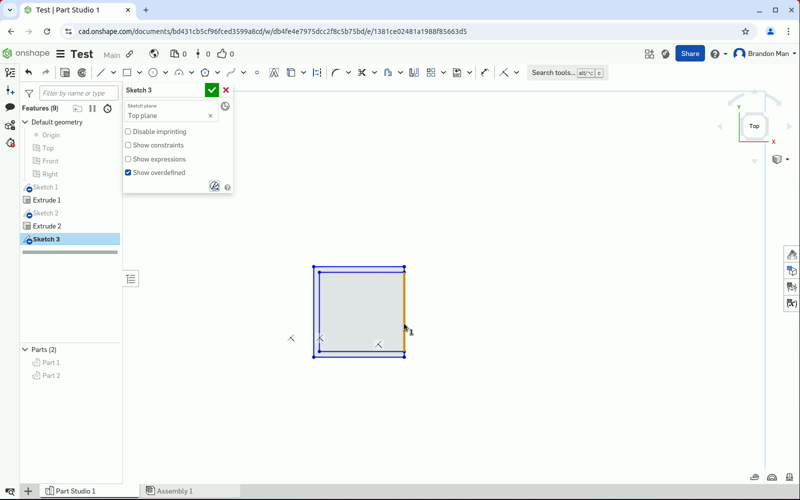
scroll(-6)
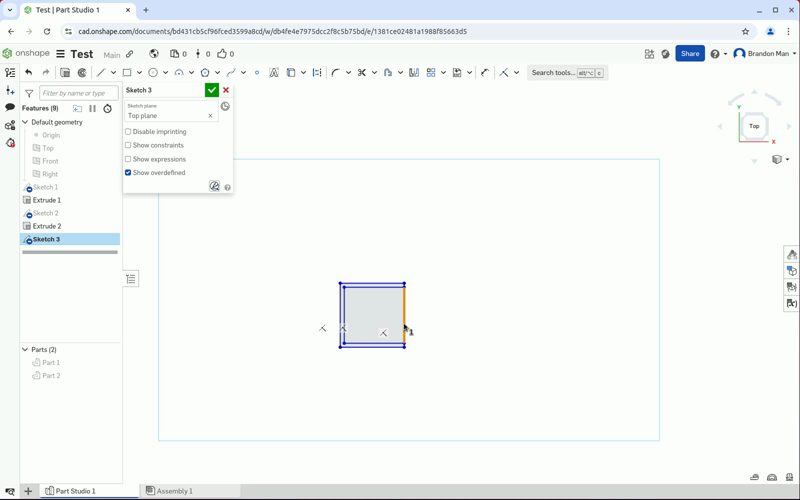
scroll(-6)
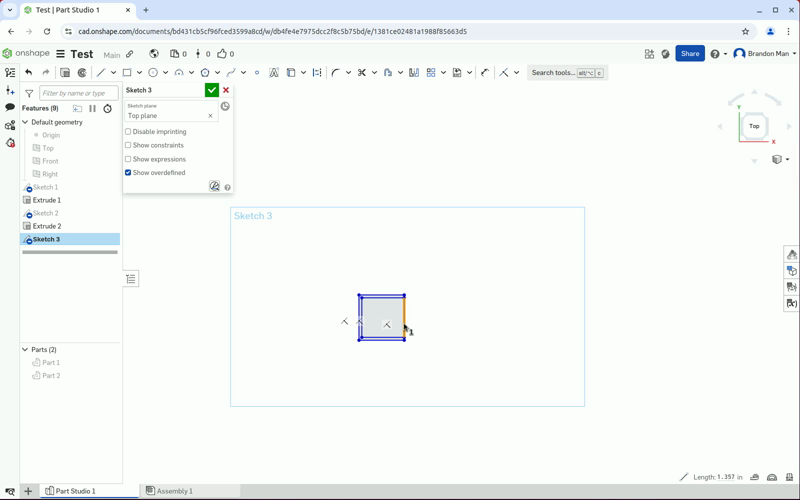
scroll(-6)
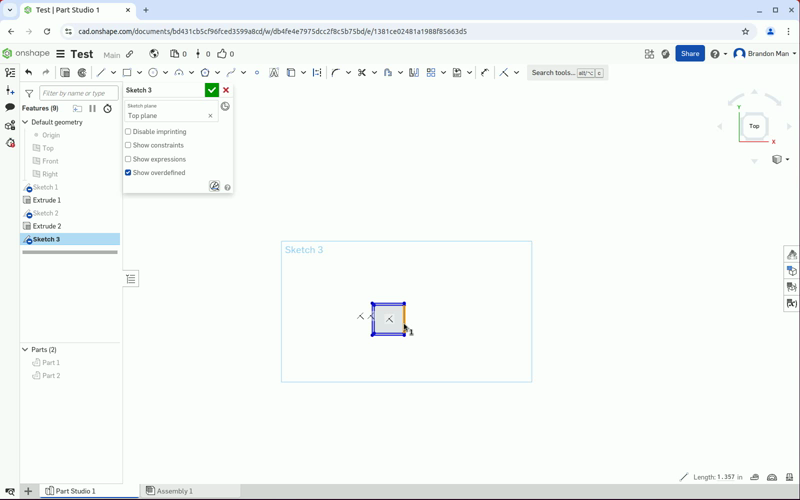
scroll(-6)
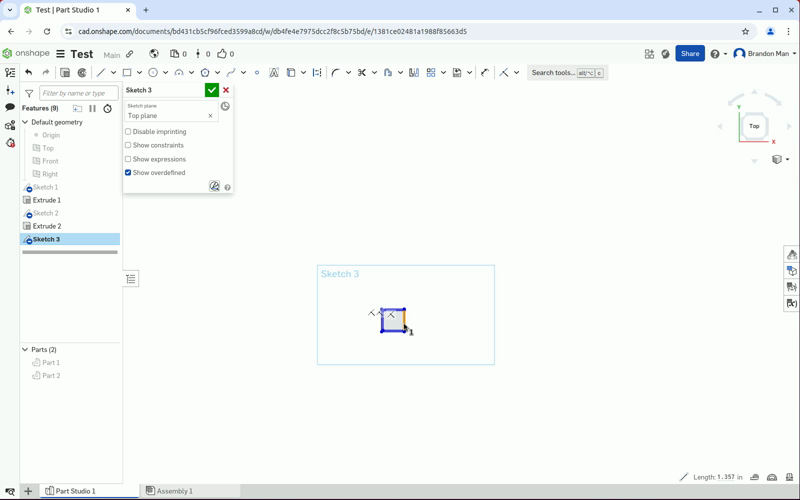
scroll(-6)
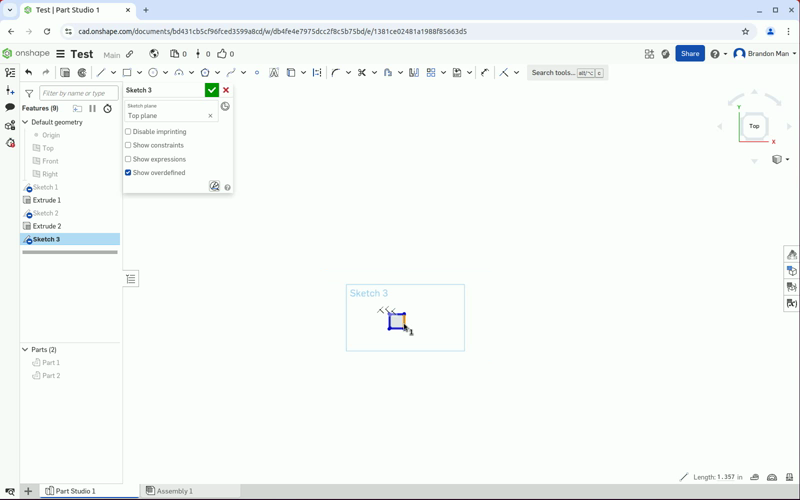
scroll(-6)
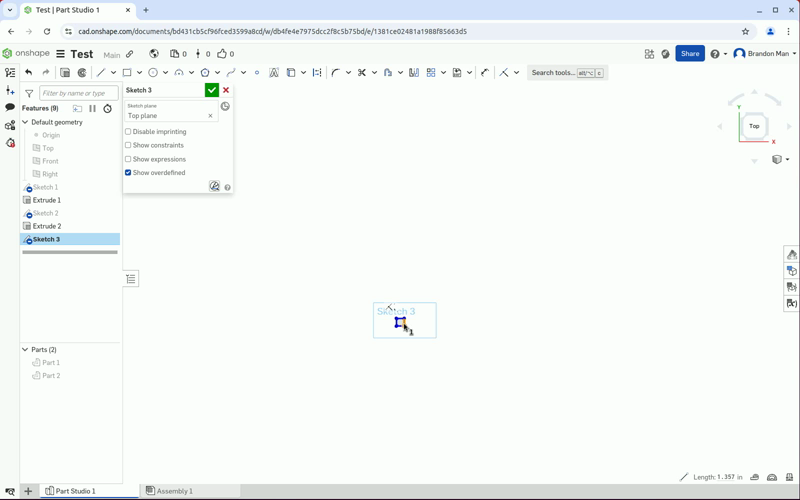
mouse_move(73, 352)
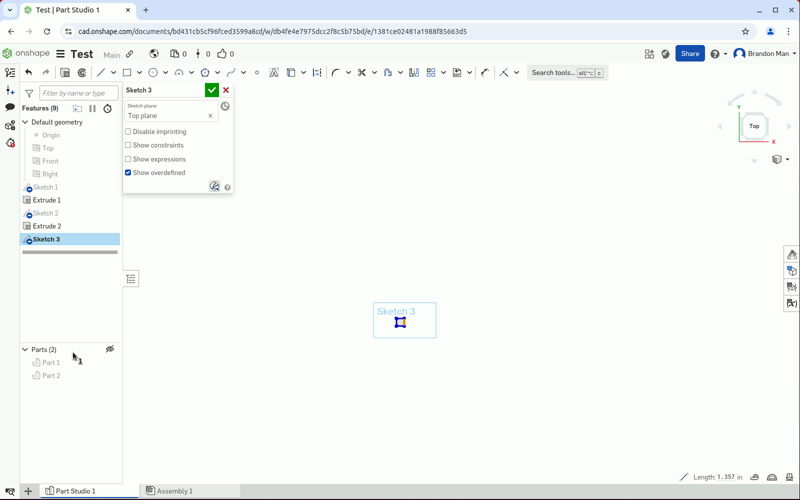
key(shift+y)
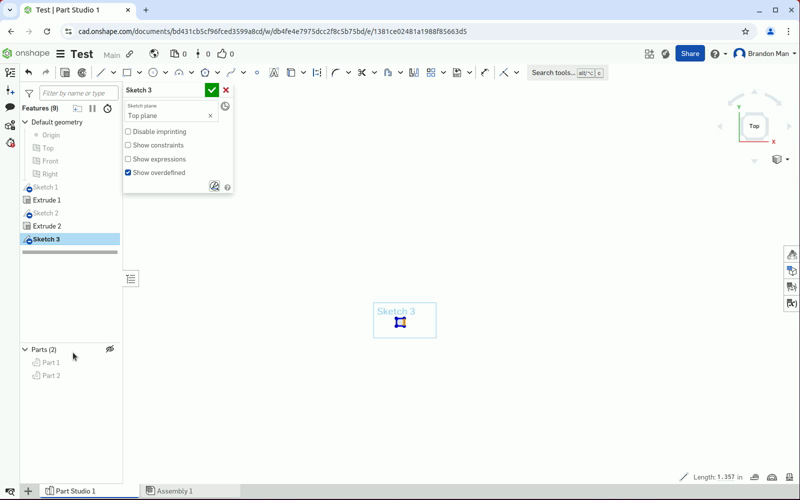
key(shift+e)
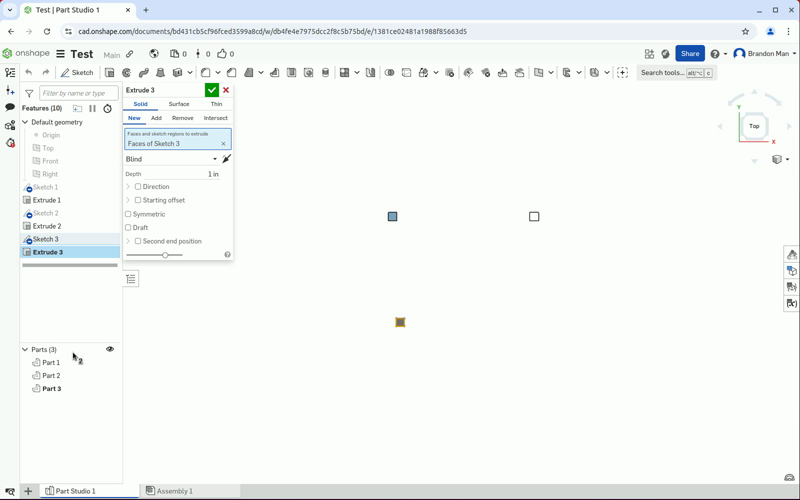
mouse_move(143, 106)
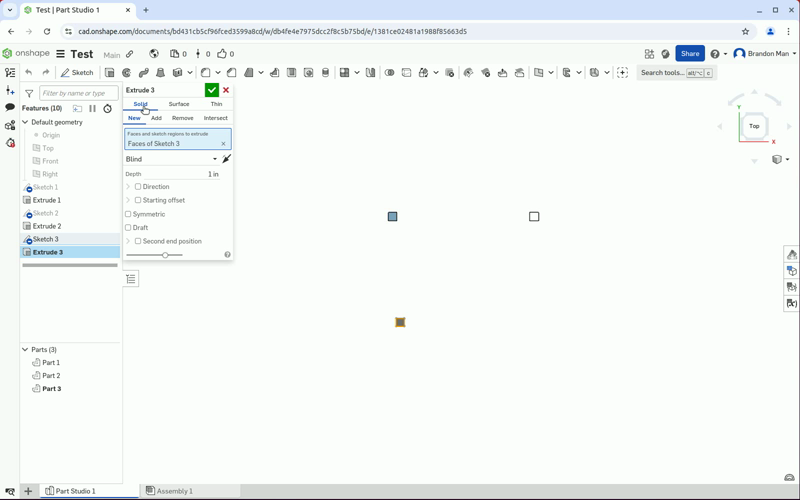
click(143, 106)
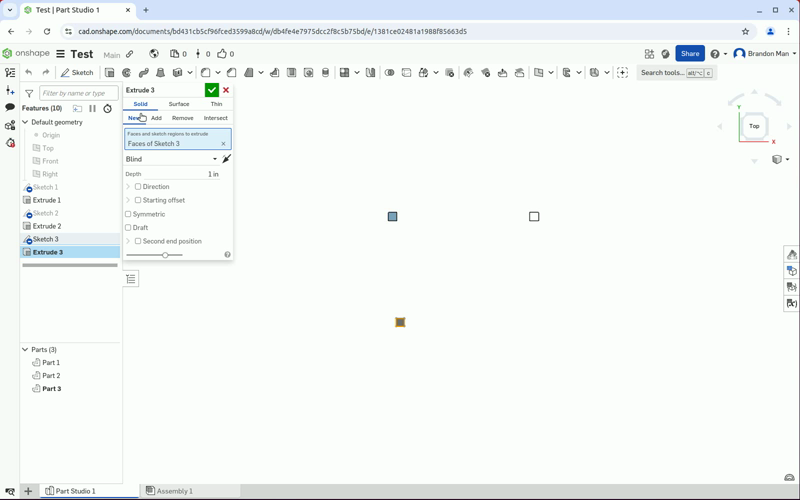
mouse_move(137, 120)
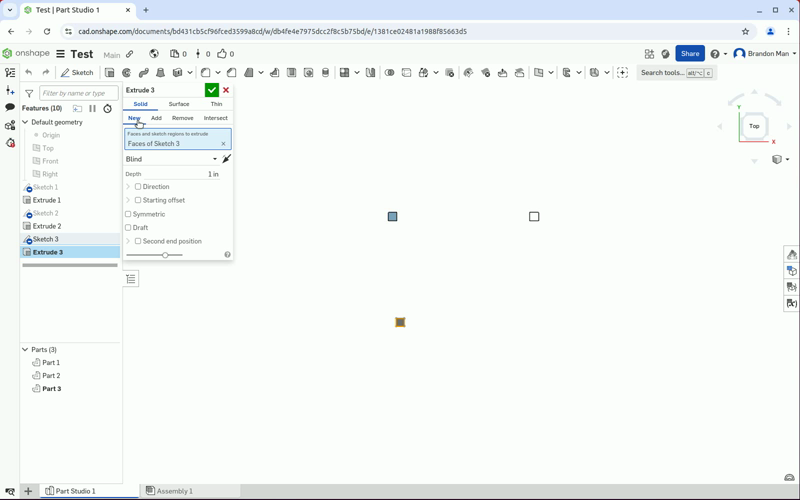
click(137, 120)
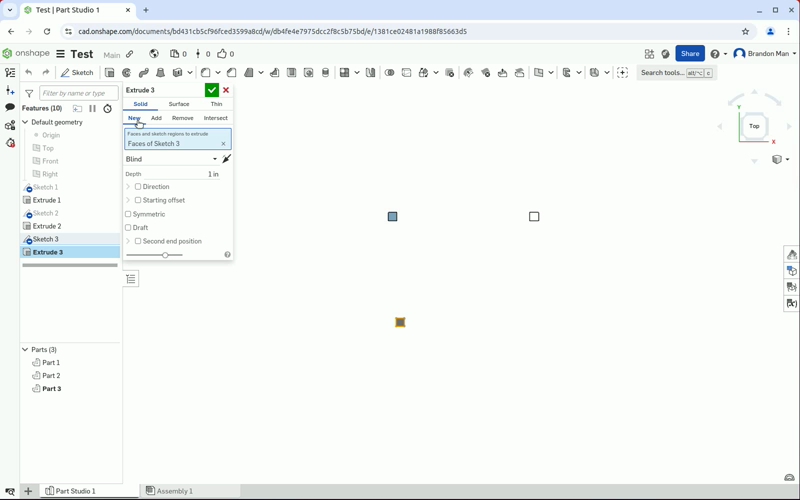
key(tab, 4)
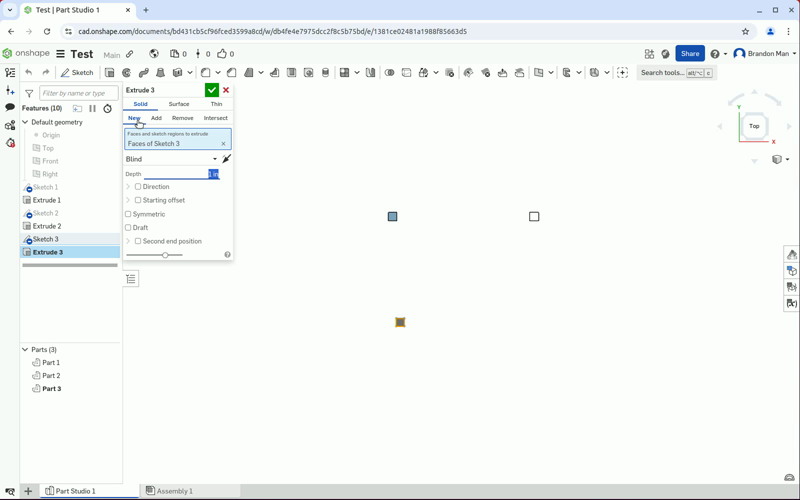
text(23.108)
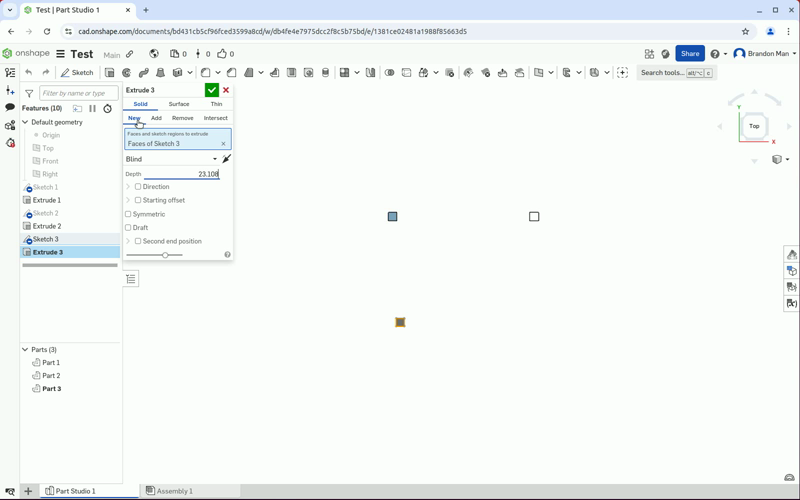
key(enter)
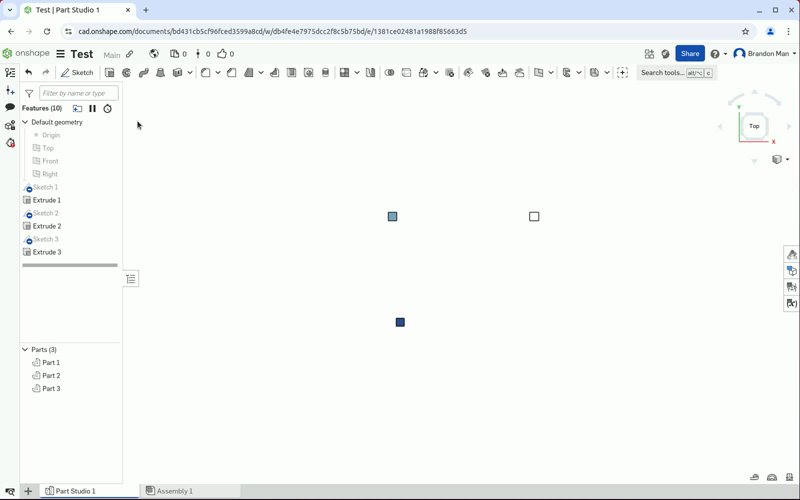
key(shift+h)
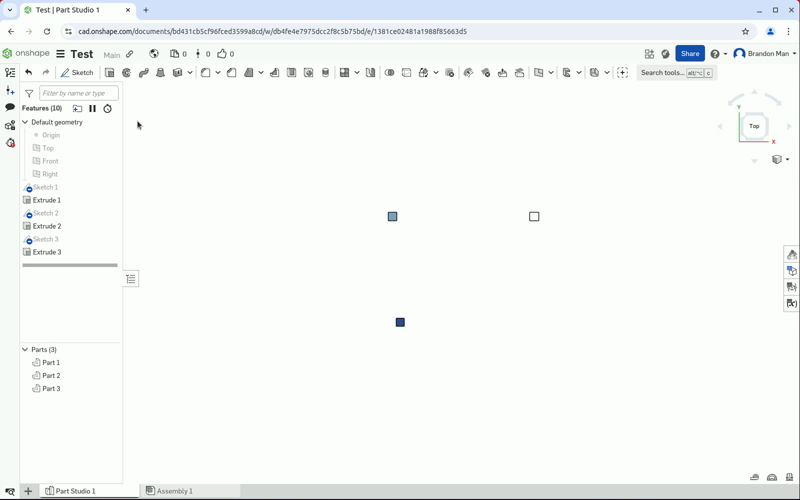
key(shift+h)
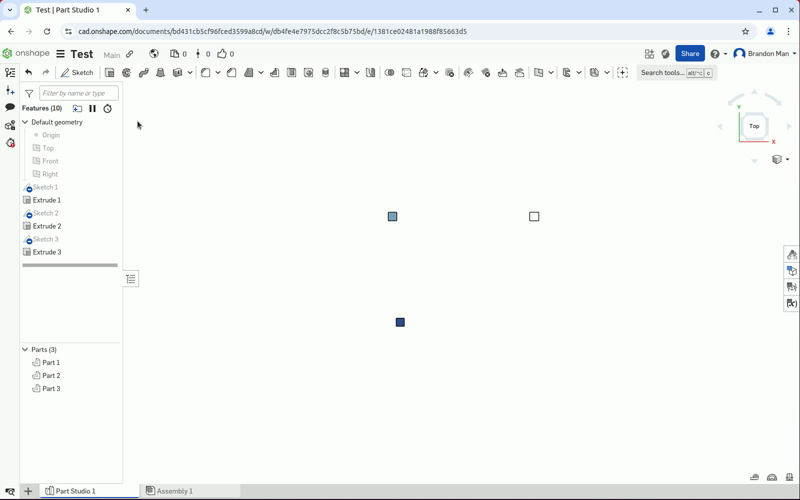
mouse_move(73, 189)
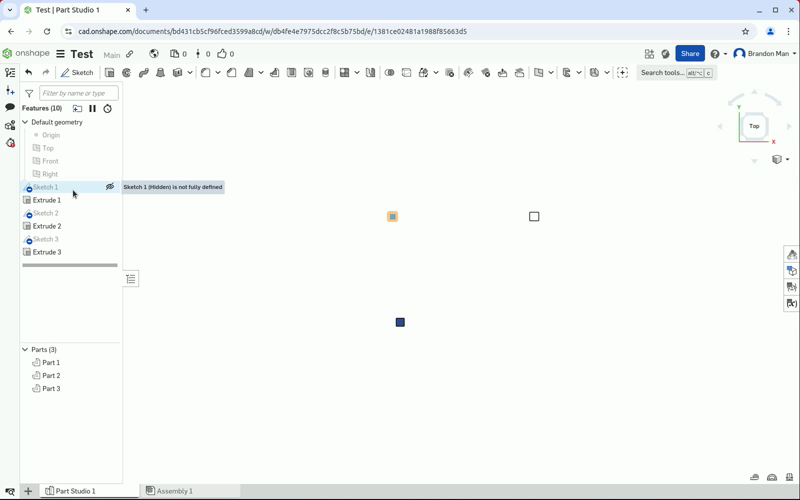
click(73, 189)
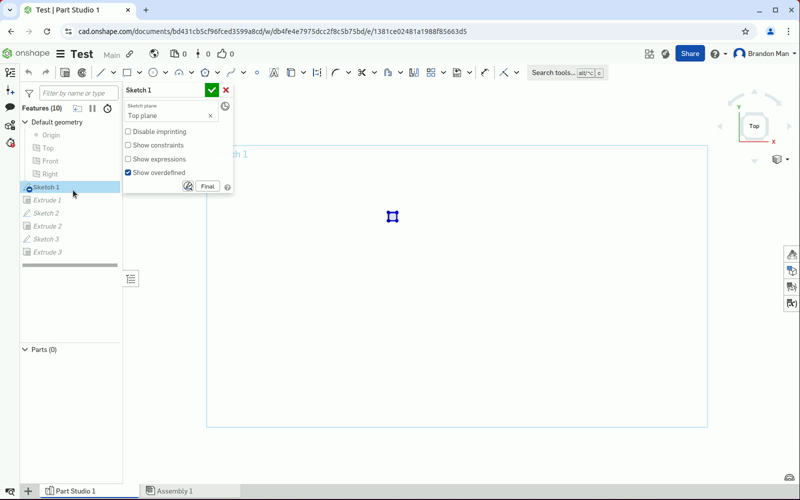
mouse_move(229, 92)
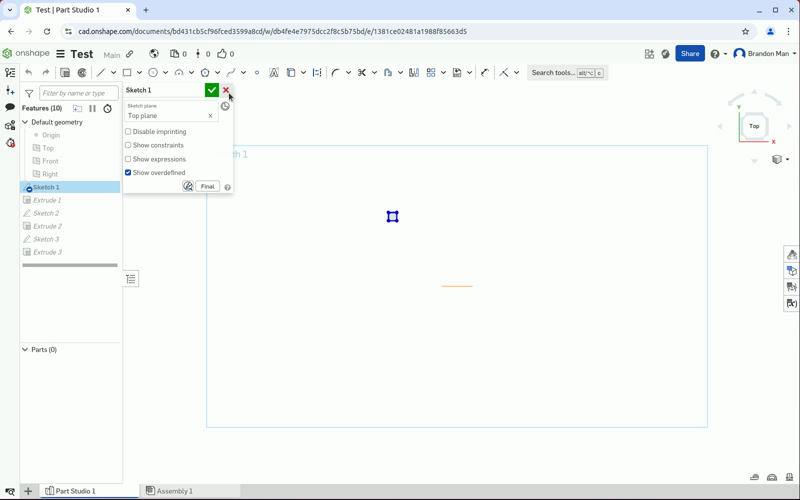
click(229, 92)
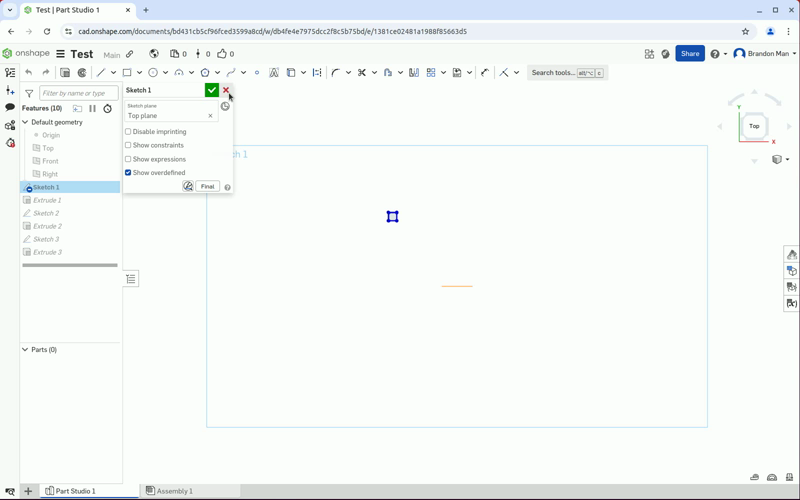
key(shift+s)
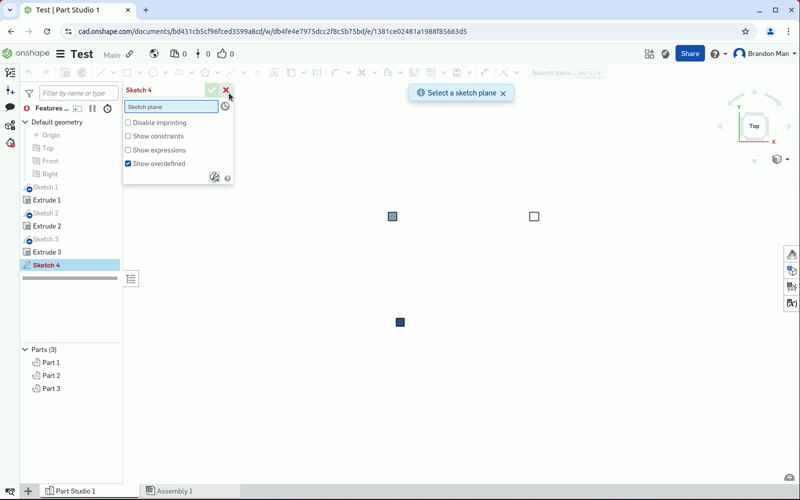
mouse_move(73, 150)
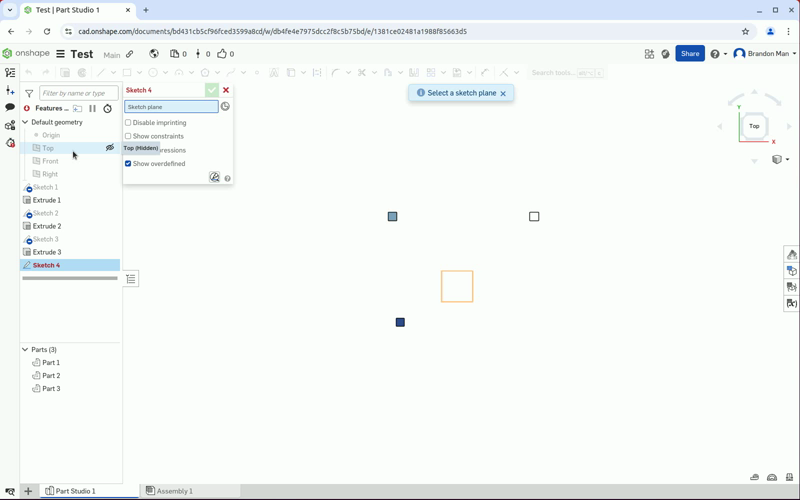
click(73, 150)
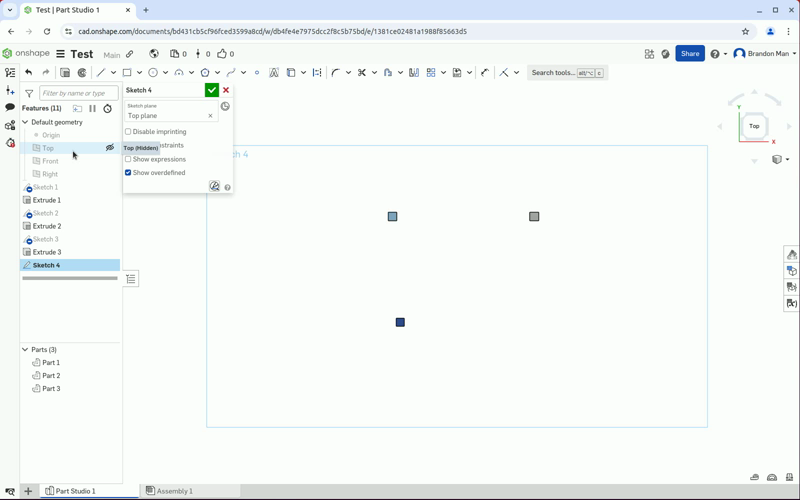
mouse_move(73, 352)
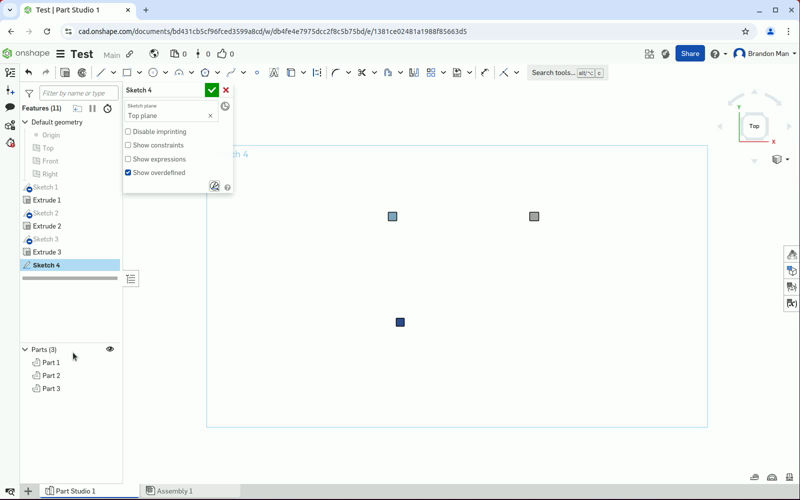
key(y)
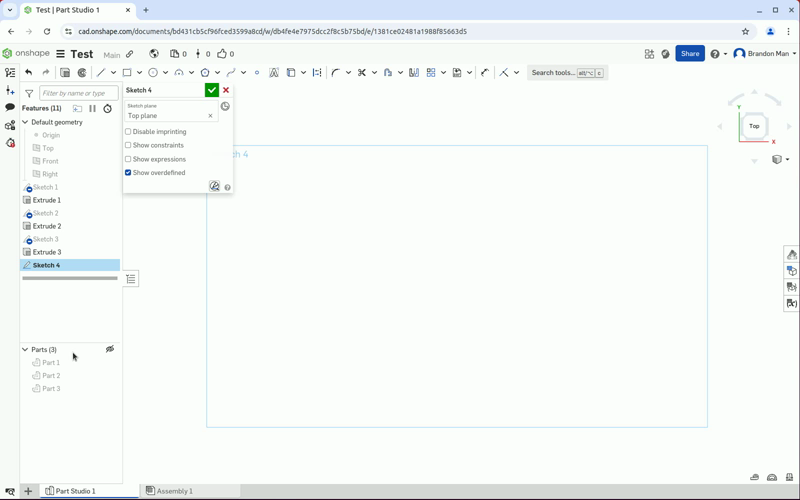
key(l)
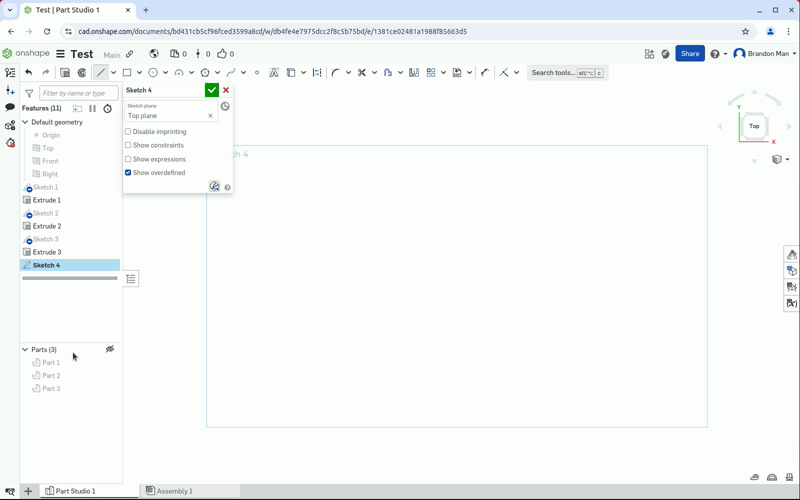
key_down(shift)
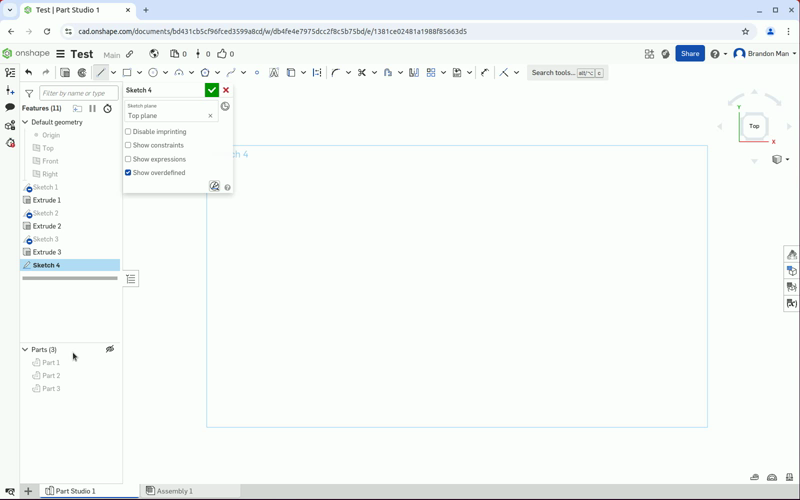
mouse_move(529, 326)
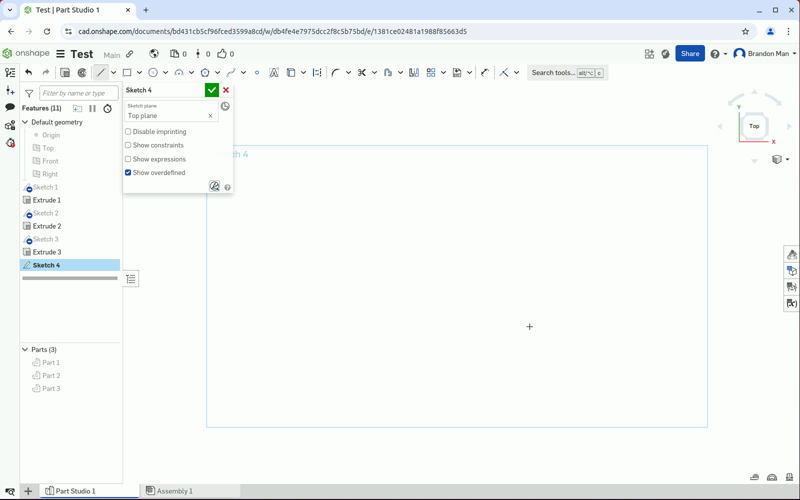
click(529, 326)
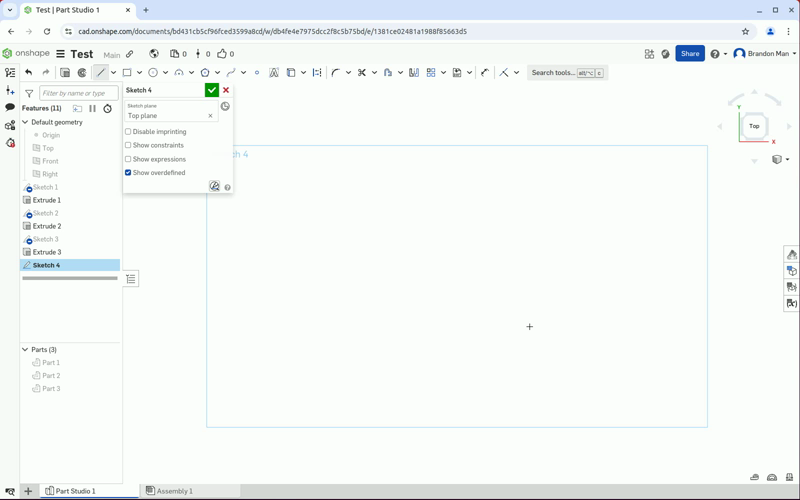
key_up(shift)
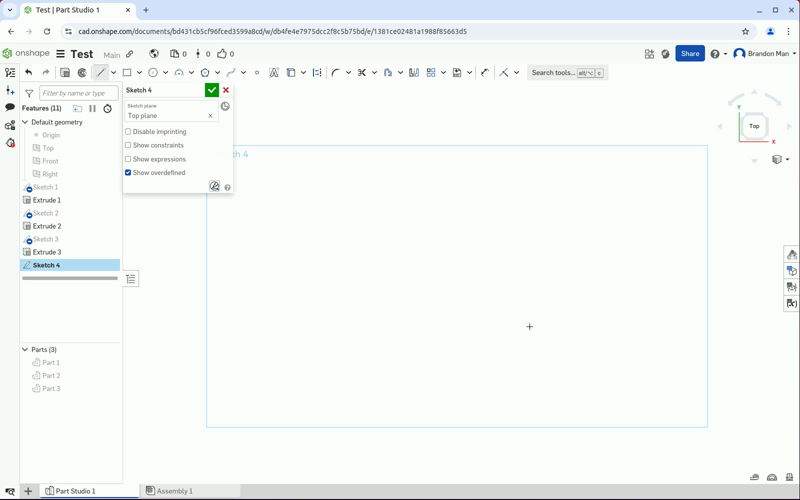
key_down(shift)
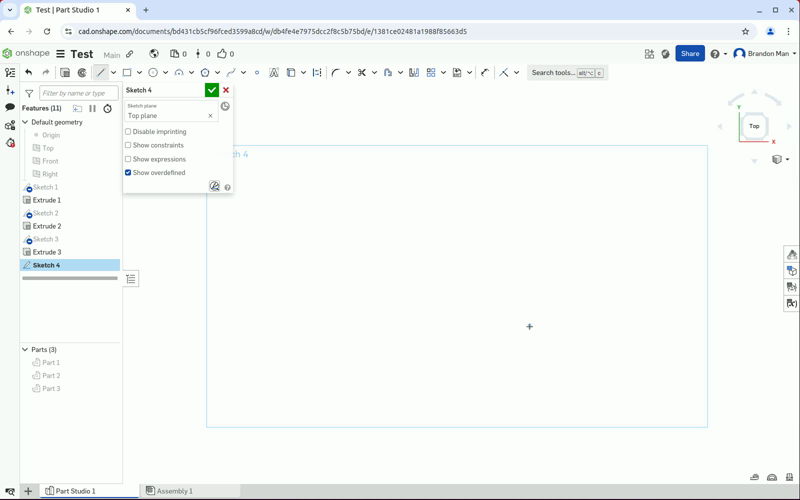
mouse_move(559, 326)
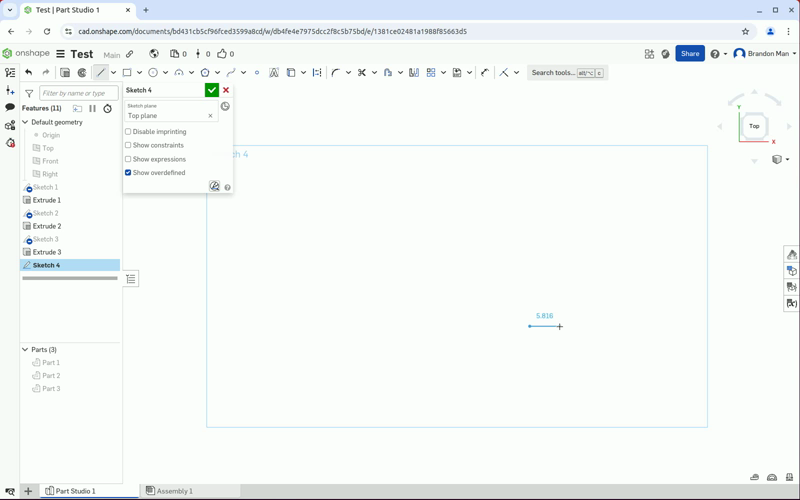
mouse_move(538, 326)
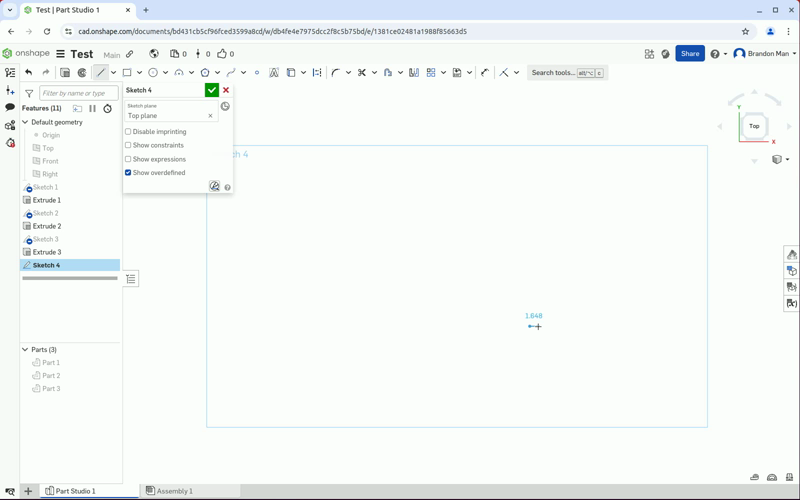
click(538, 326)
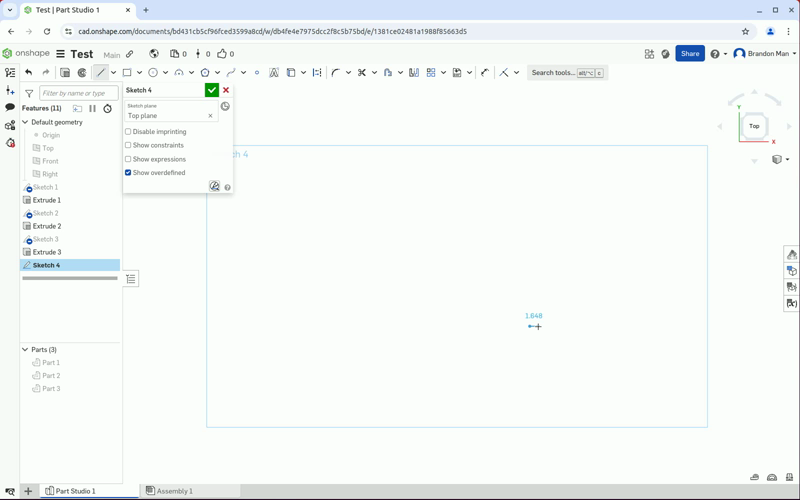
key_up(shift)
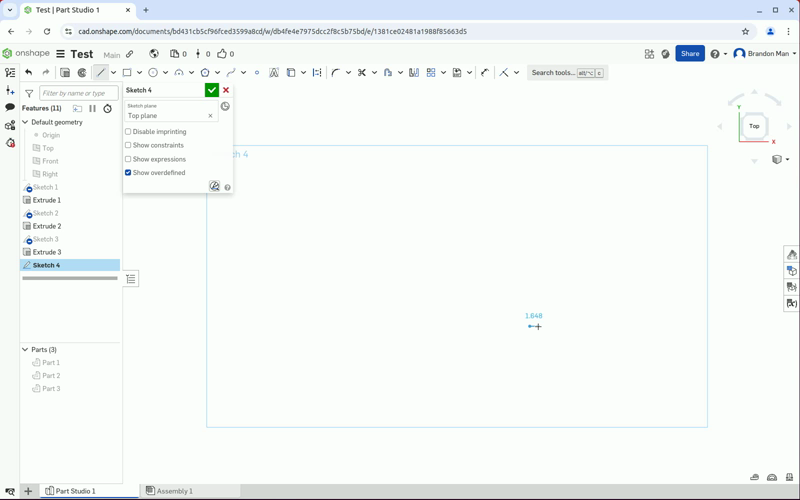
key_down(shift)
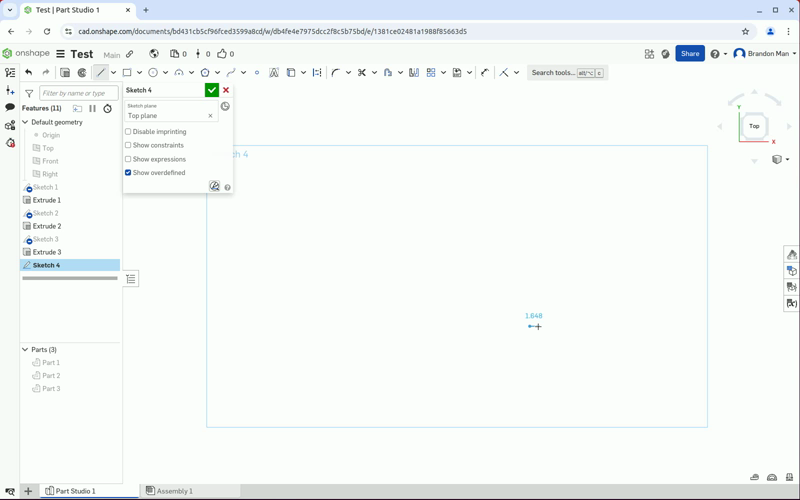
mouse_move(568, 326)
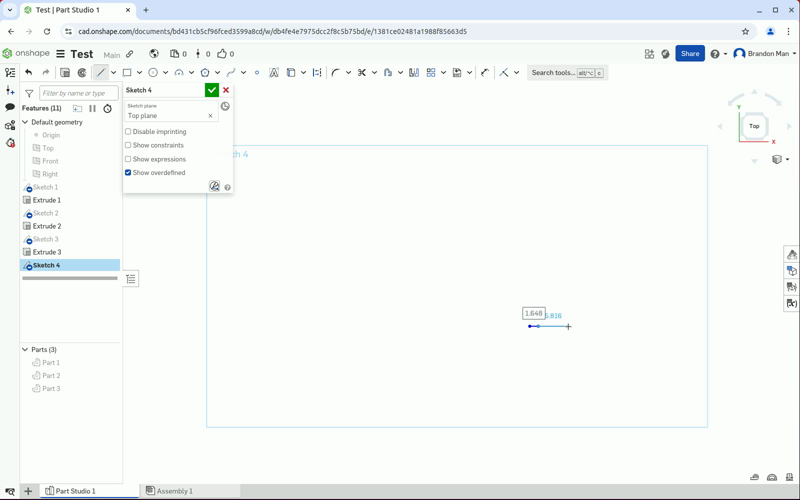
mouse_move(538, 318)
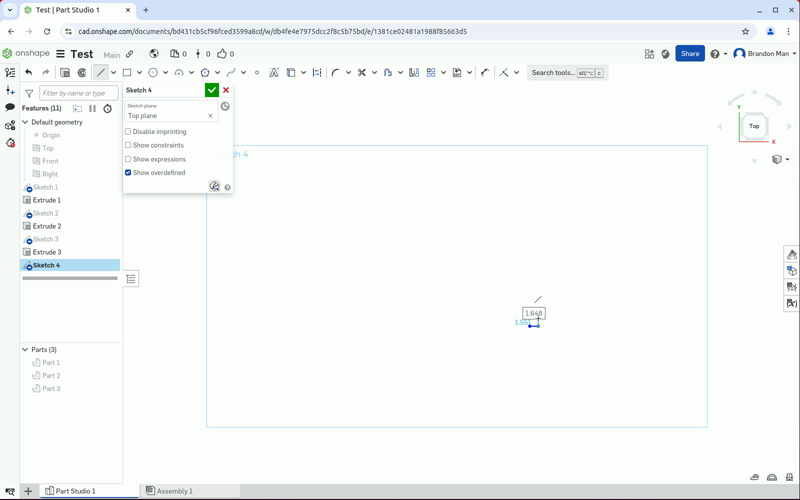
click(538, 318)
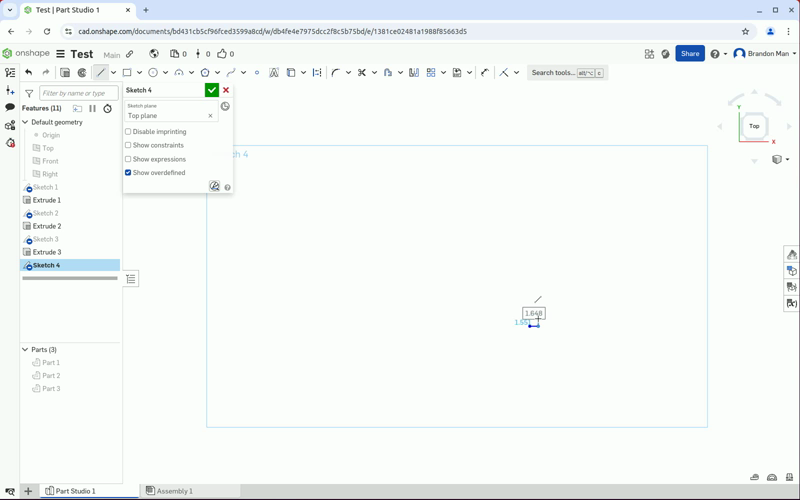
key_up(shift)
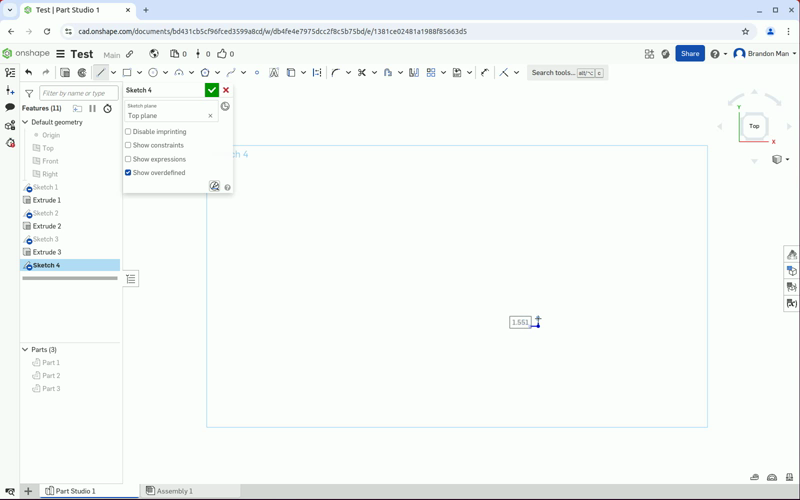
key_down(shift)
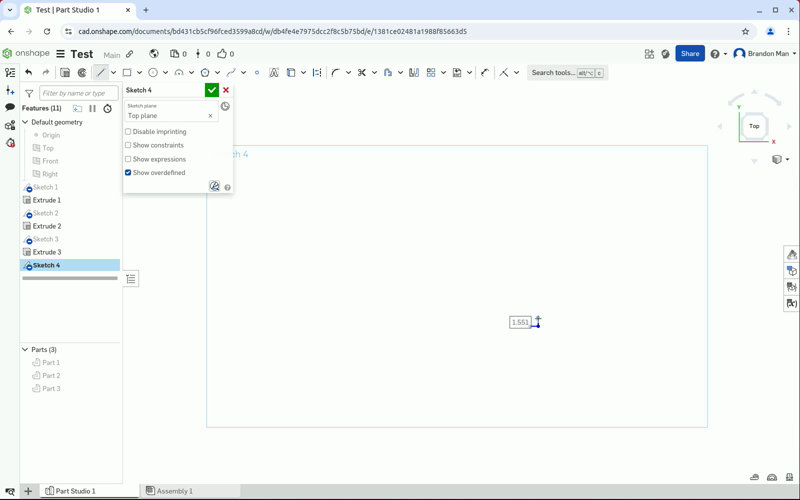
mouse_move(568, 318)
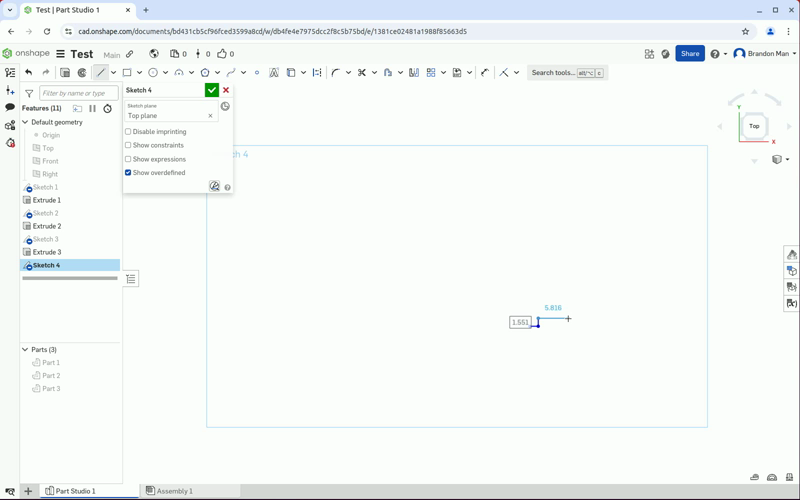
mouse_move(529, 318)
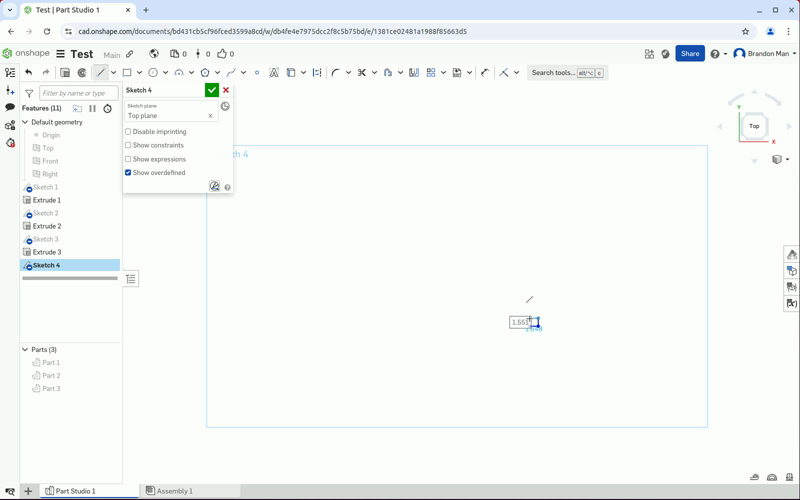
click(529, 318)
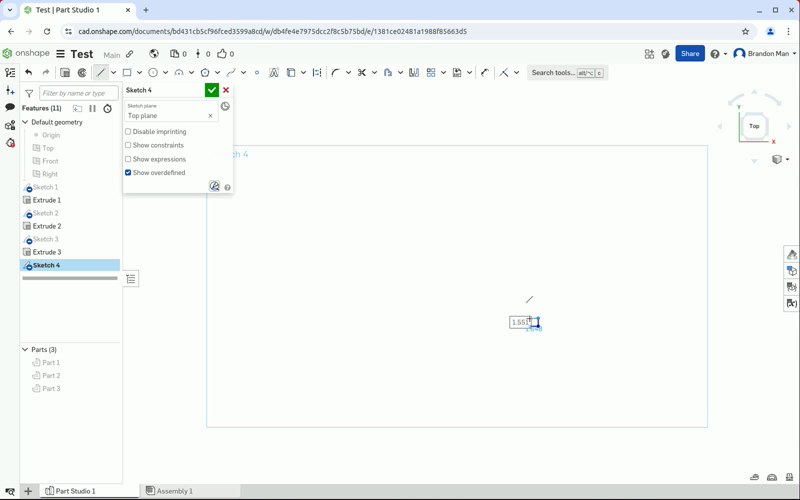
key_up(shift)
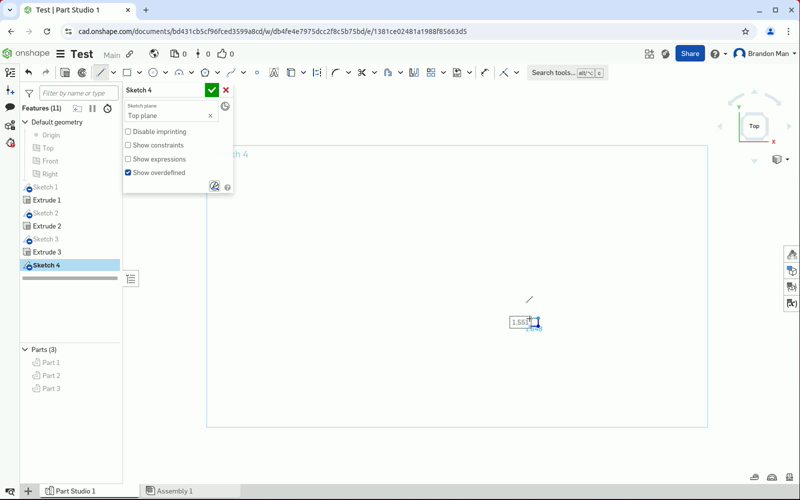
mouse_move(559, 318)
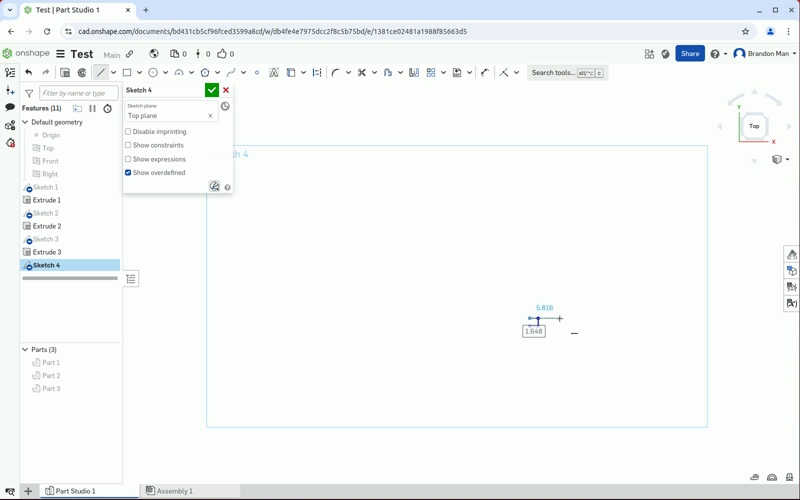
key_down(shift)
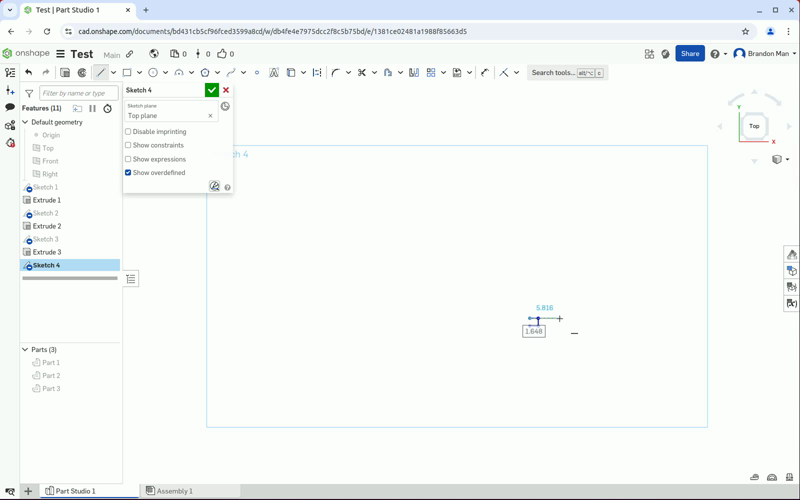
mouse_move(529, 326)
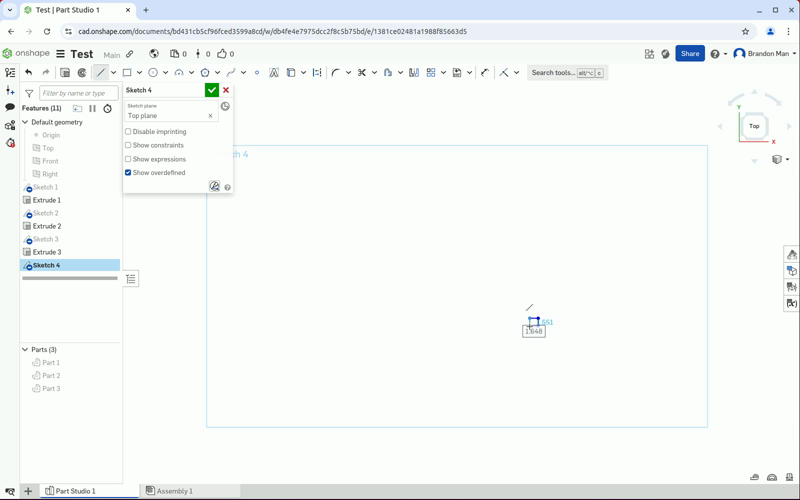
key_up(shift)
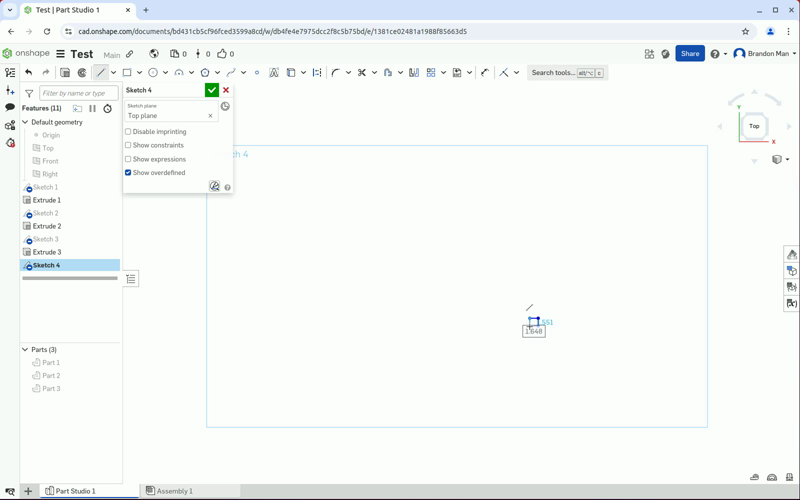
click(529, 326)
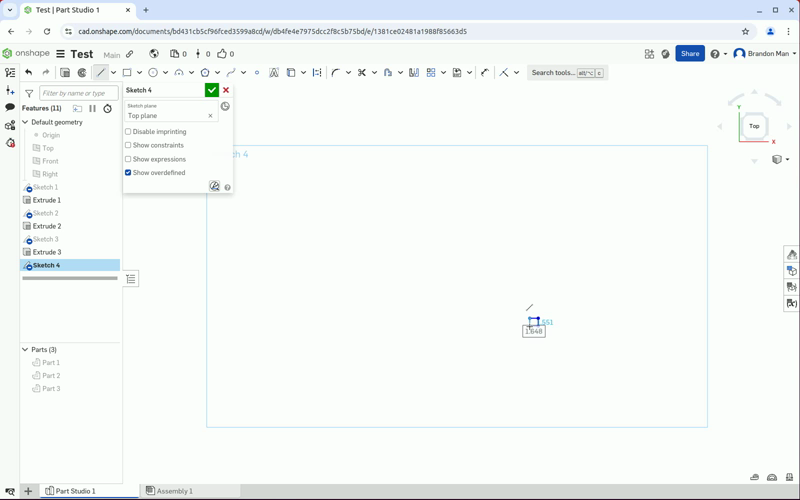
key(esc)
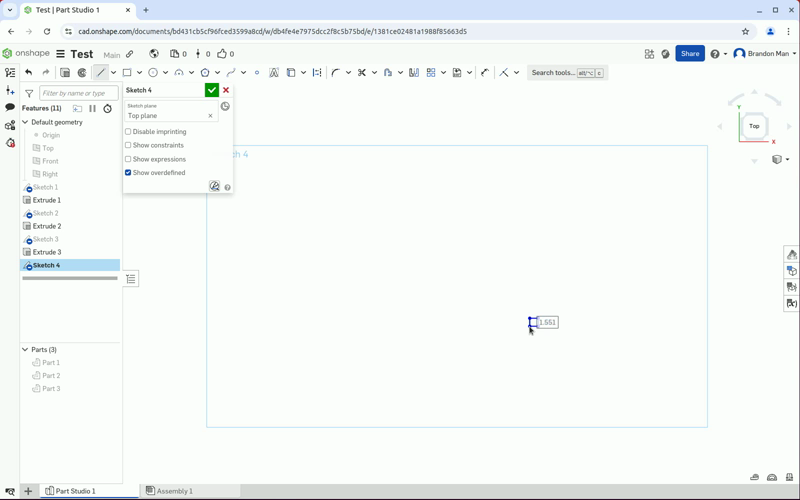
key(l)
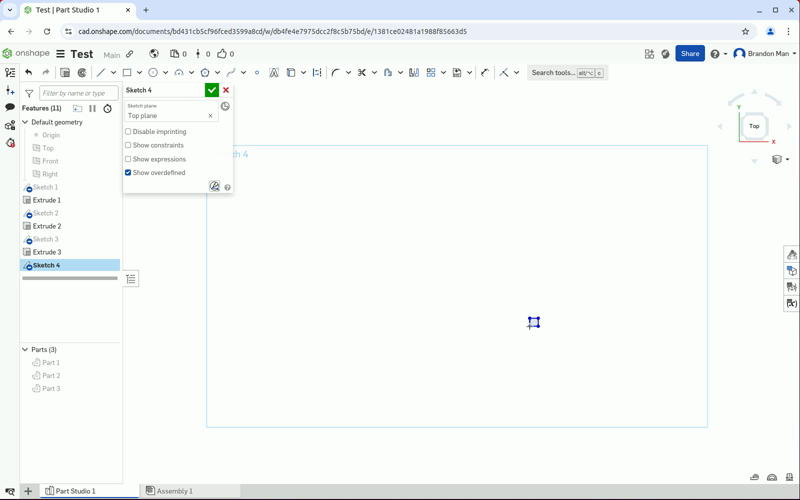
key_down(shift)
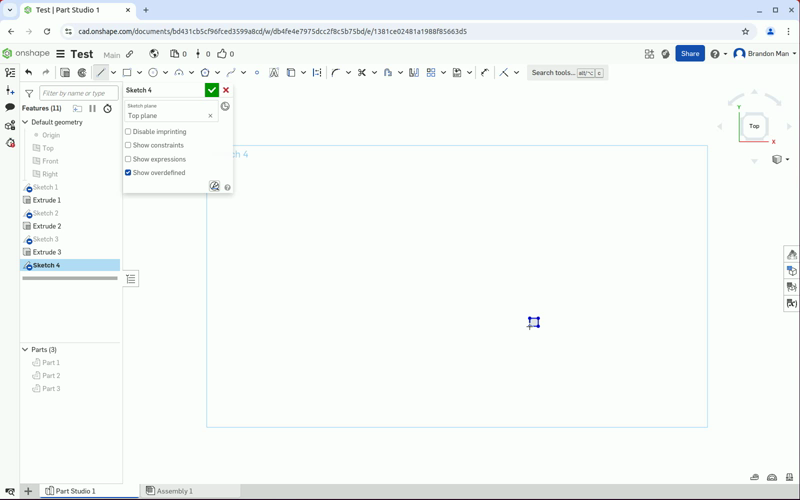
mouse_move(530, 325)
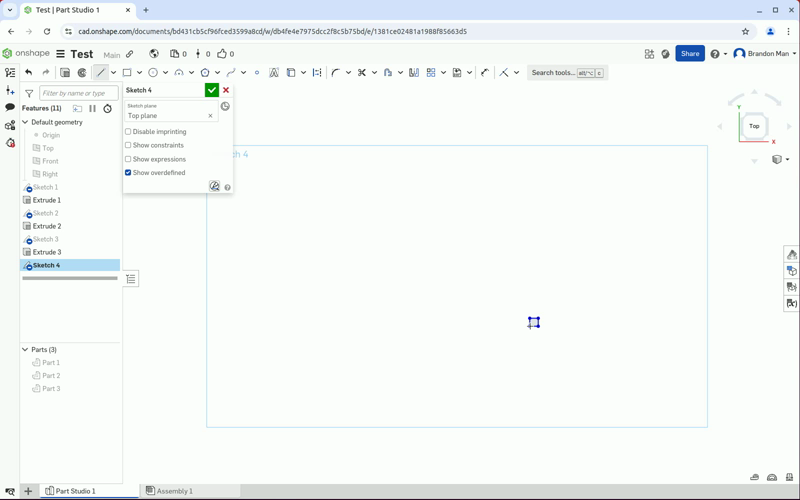
scroll(6)
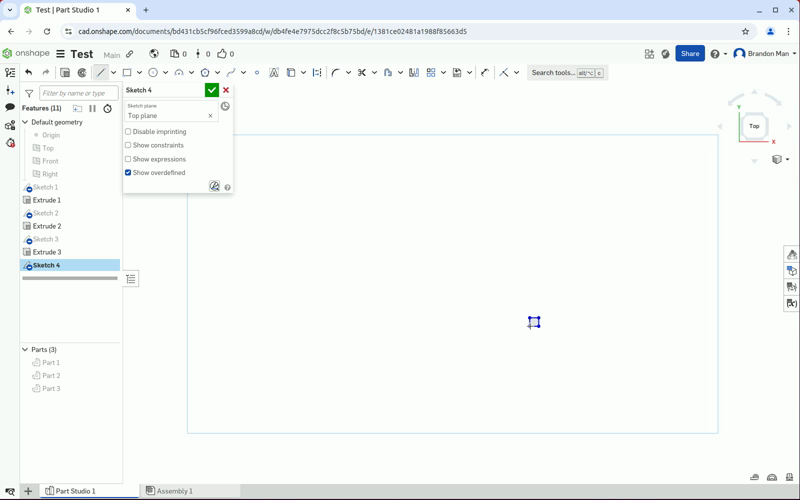
scroll(6)
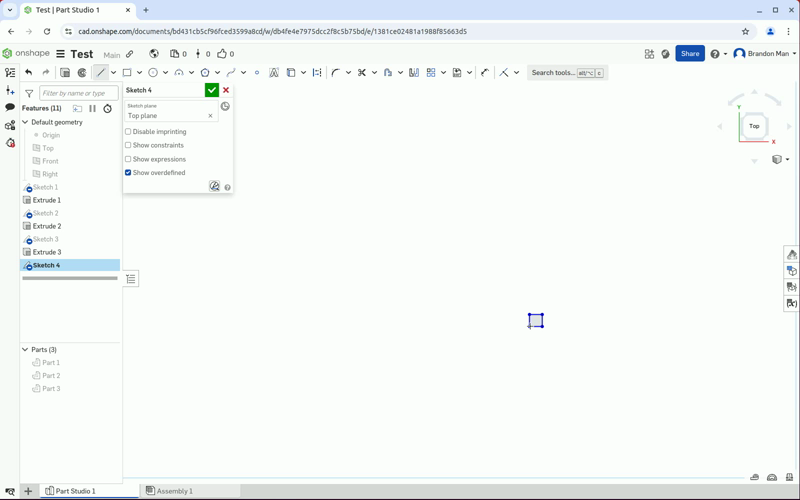
scroll(6)
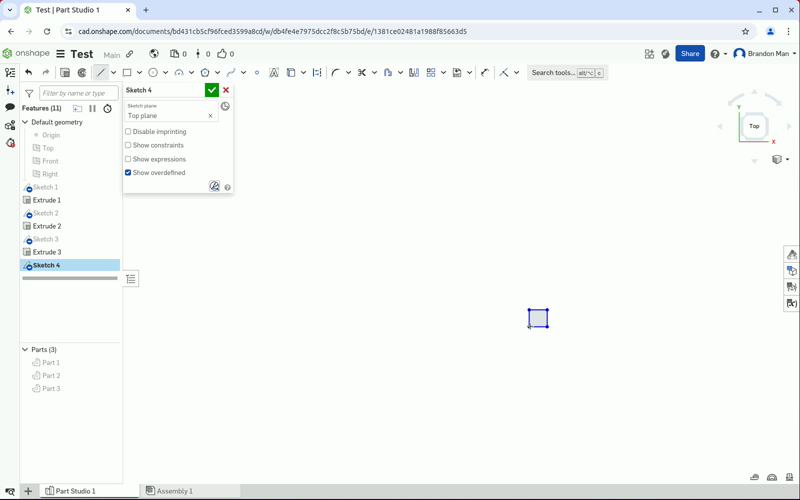
scroll(6)
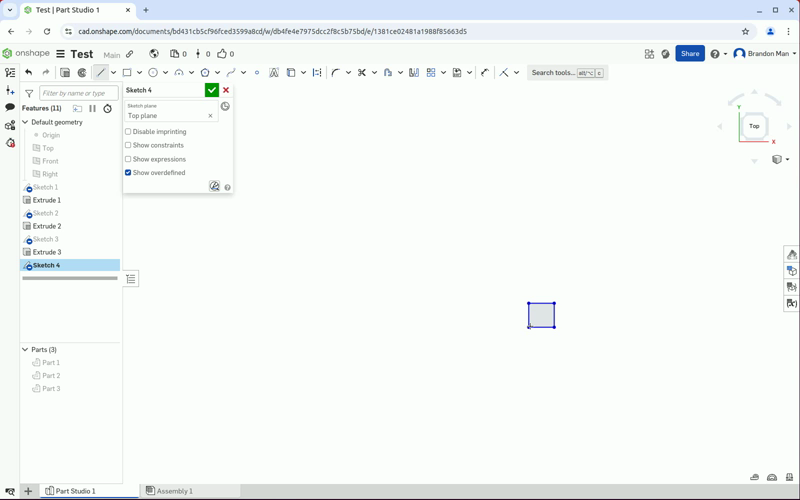
scroll(6)
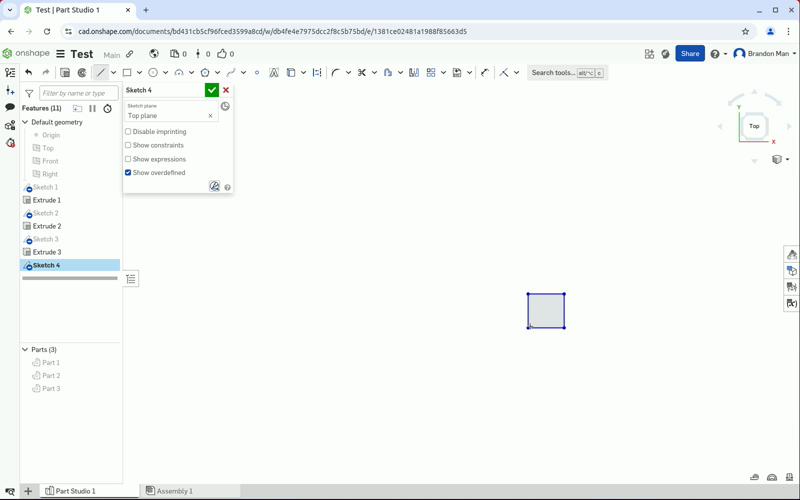
scroll(6)
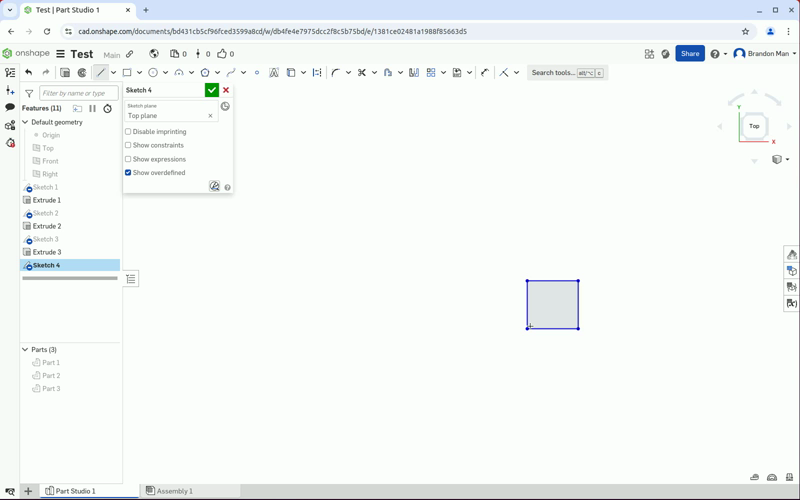
scroll(6)
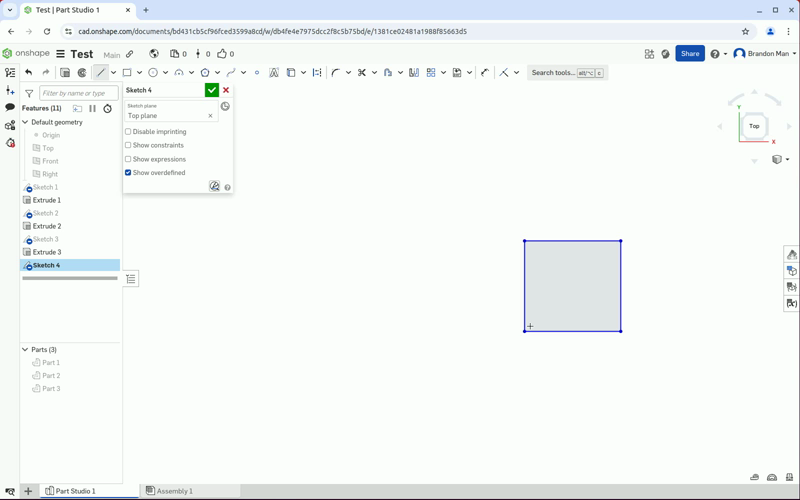
click(530, 325)
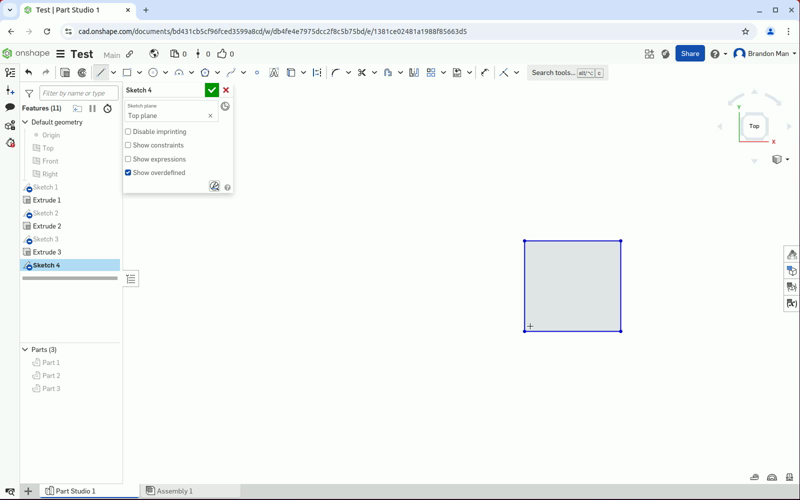
scroll(-6)
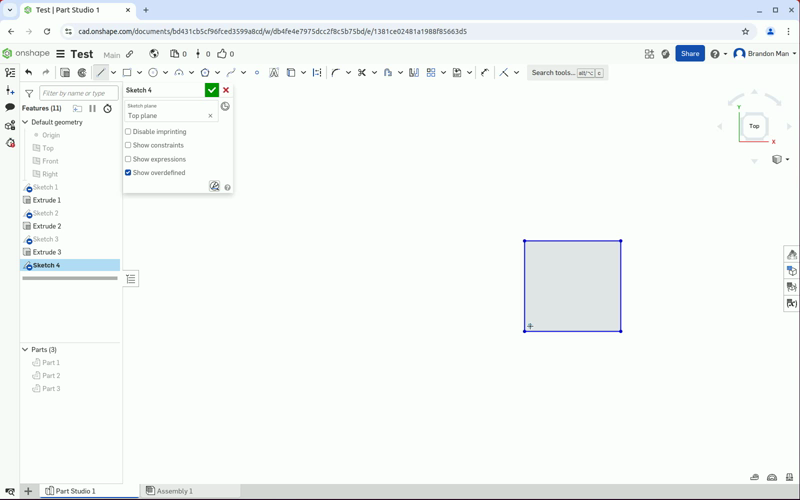
scroll(-6)
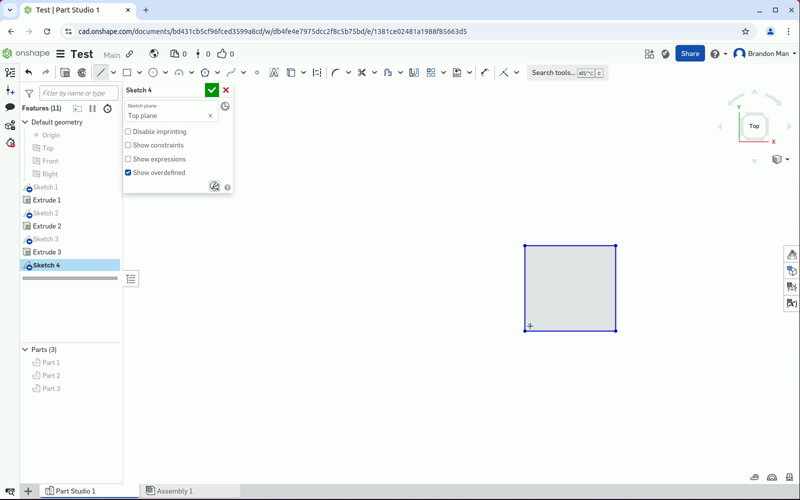
scroll(-6)
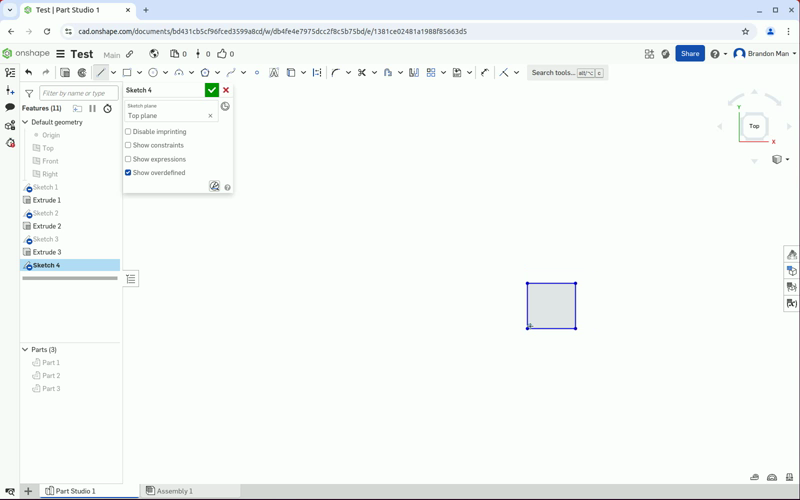
scroll(-6)
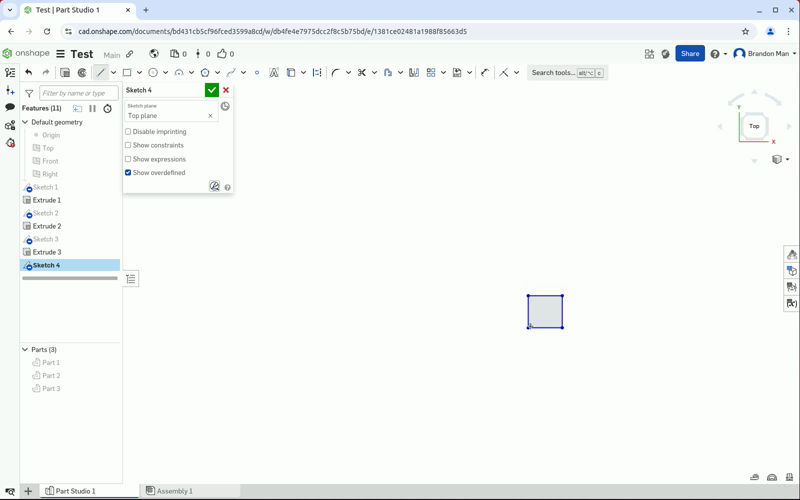
scroll(-6)
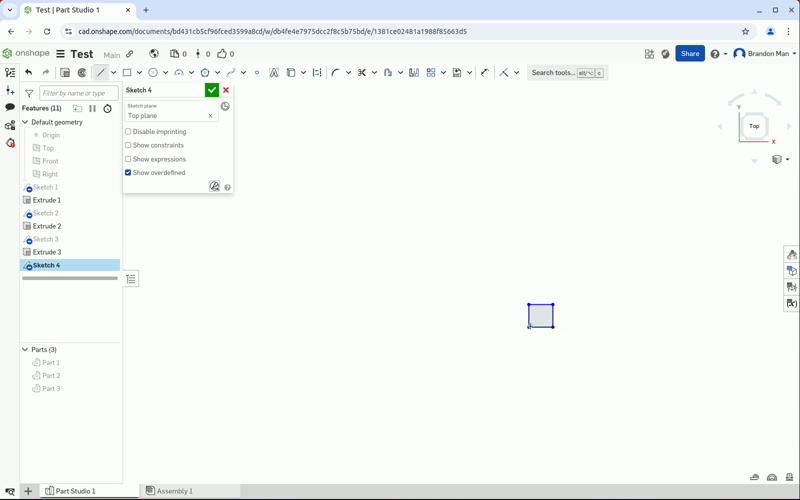
scroll(-6)
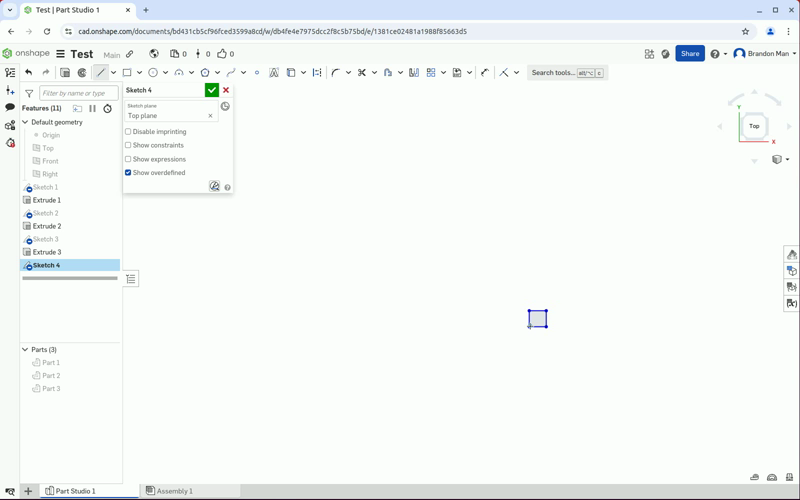
scroll(-6)
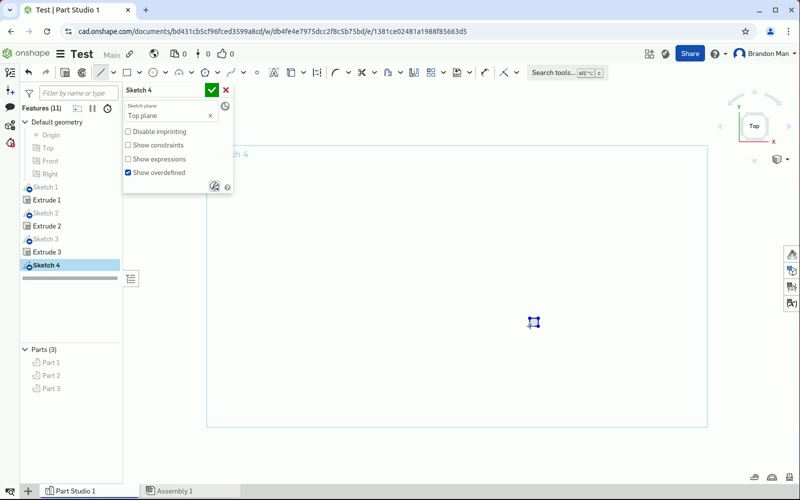
key_up(shift)
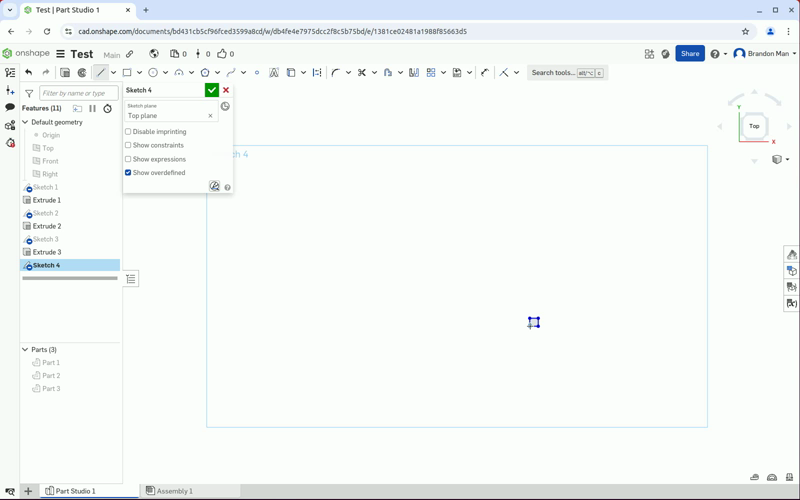
key_down(shift)
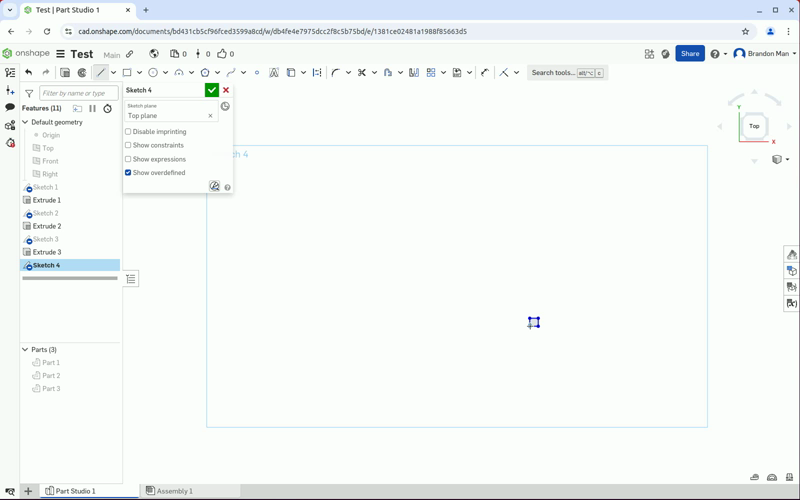
mouse_move(560, 325)
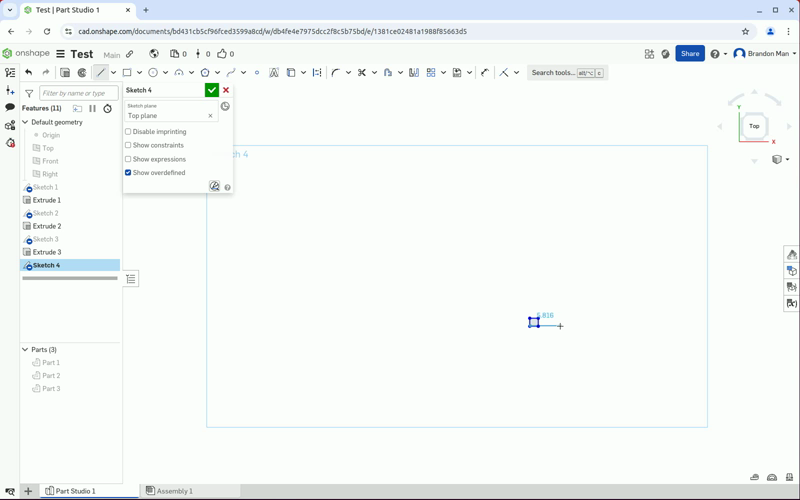
mouse_move(537, 325)
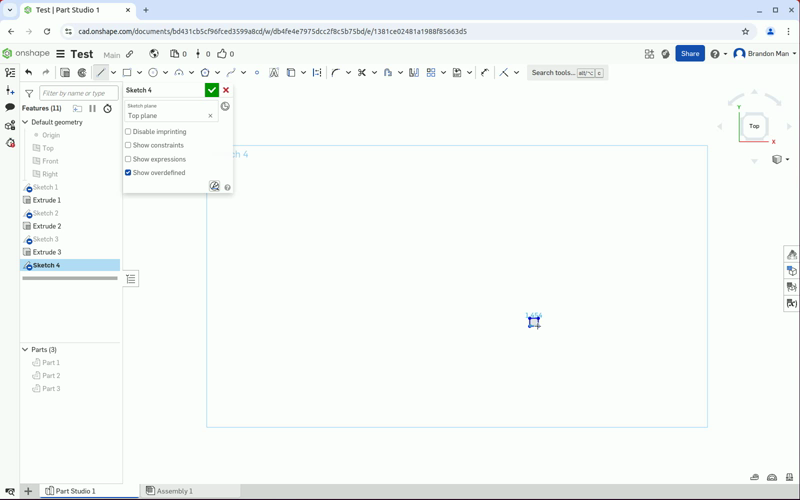
scroll(6)
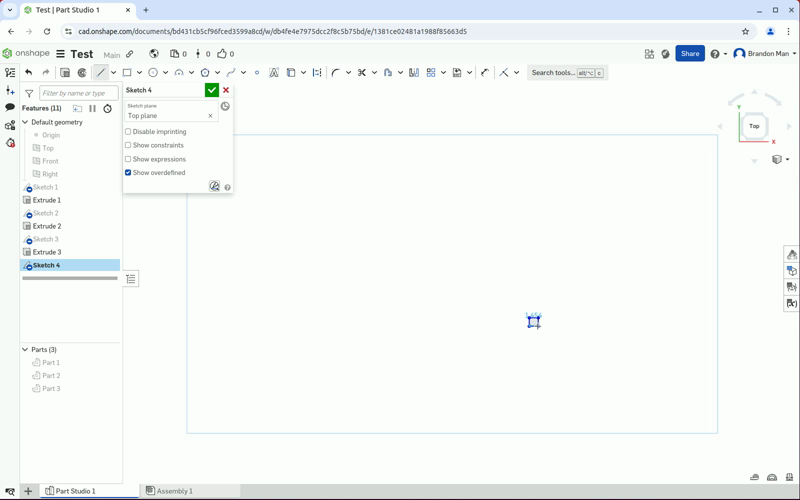
scroll(6)
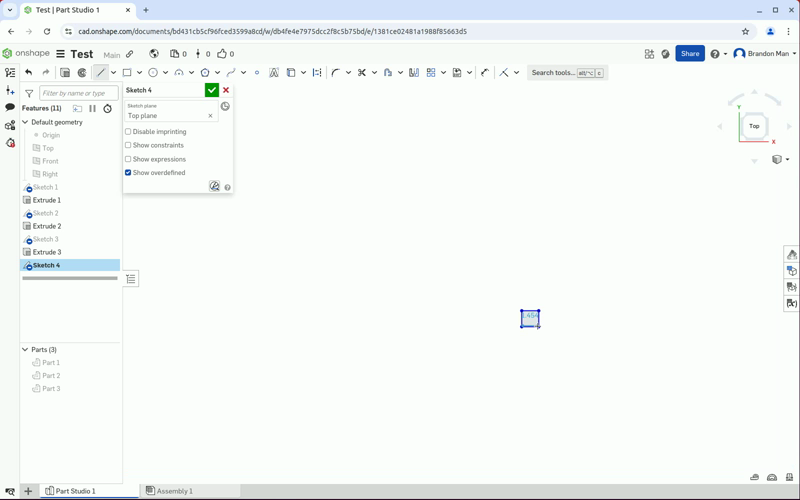
scroll(6)
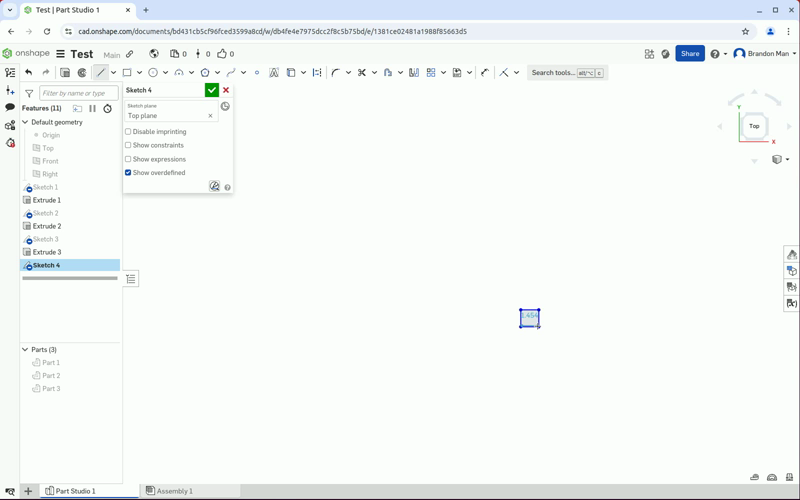
scroll(6)
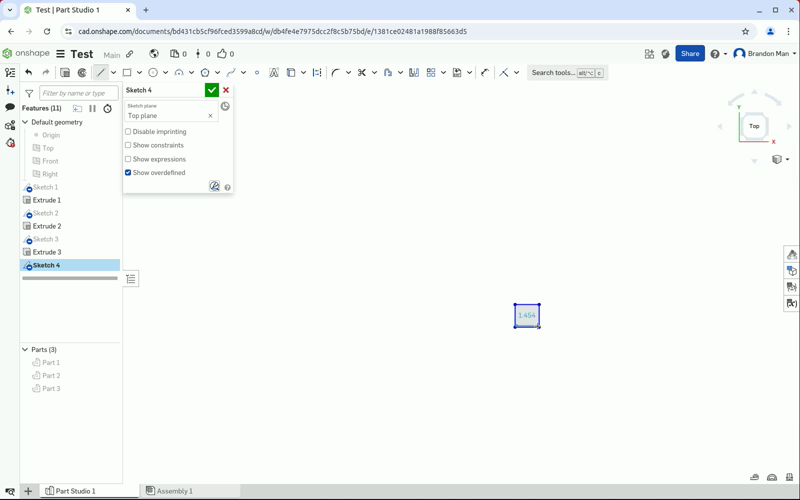
scroll(6)
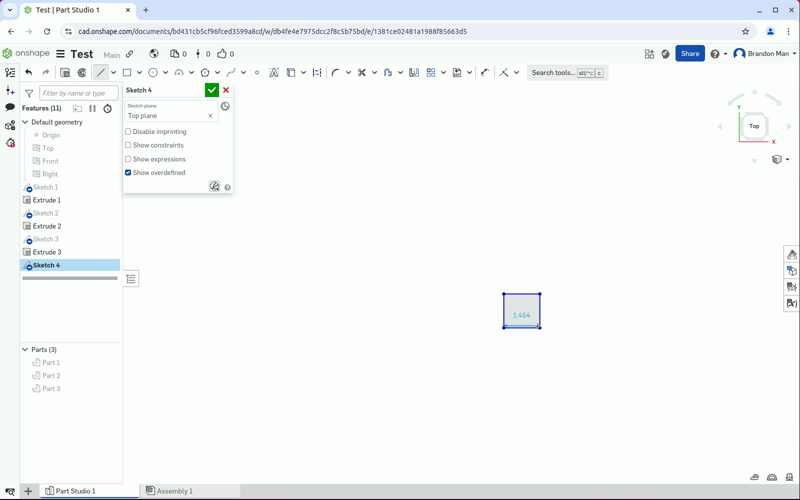
scroll(6)
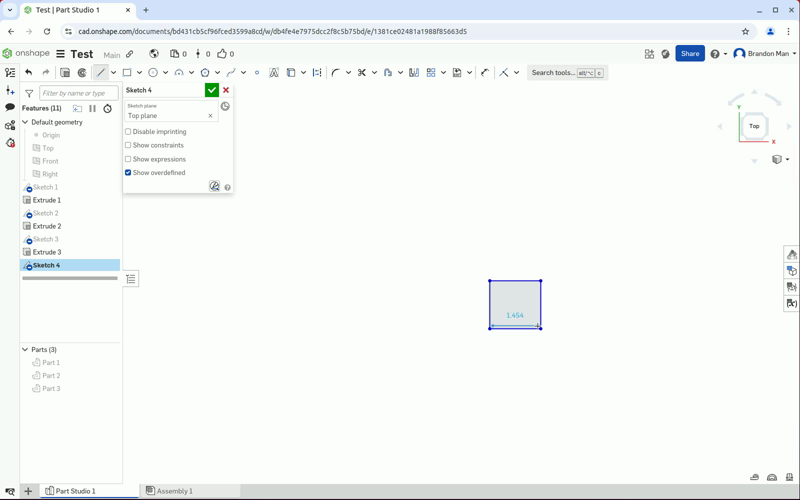
scroll(6)
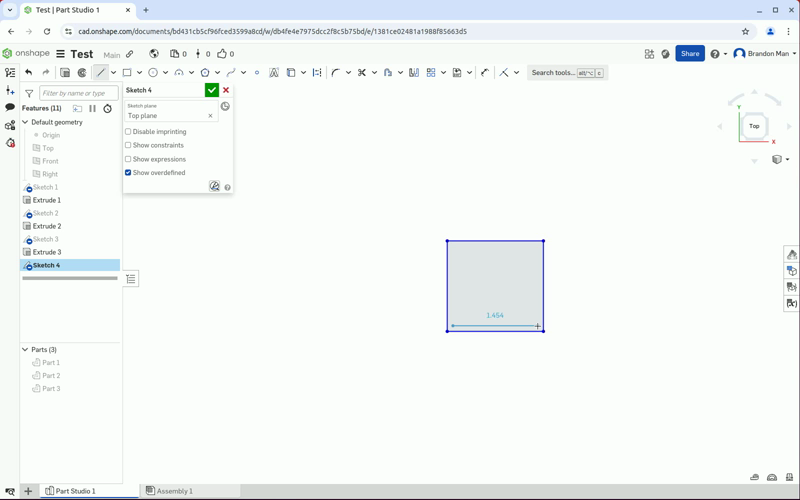
click(537, 325)
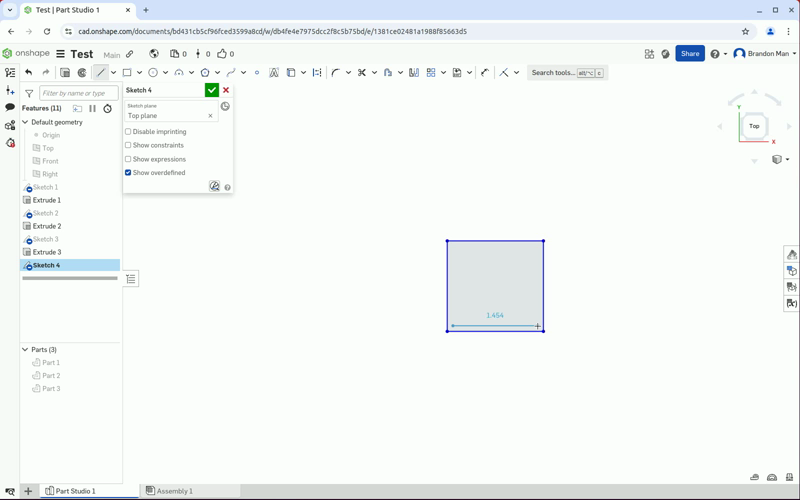
scroll(-6)
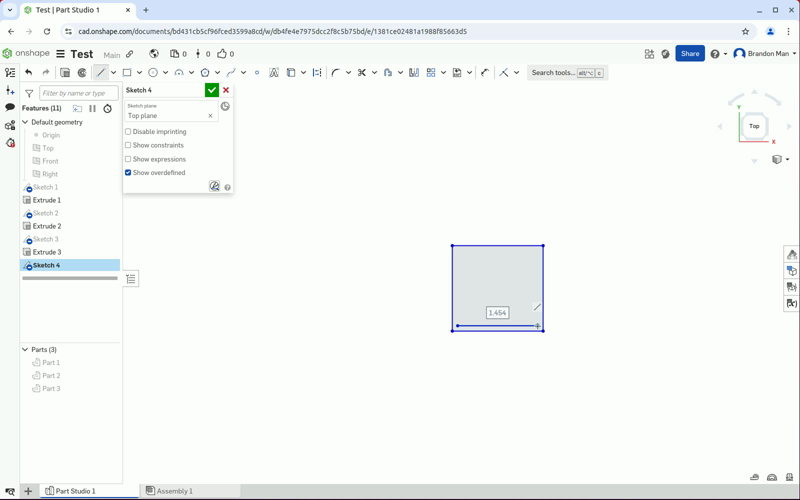
scroll(-6)
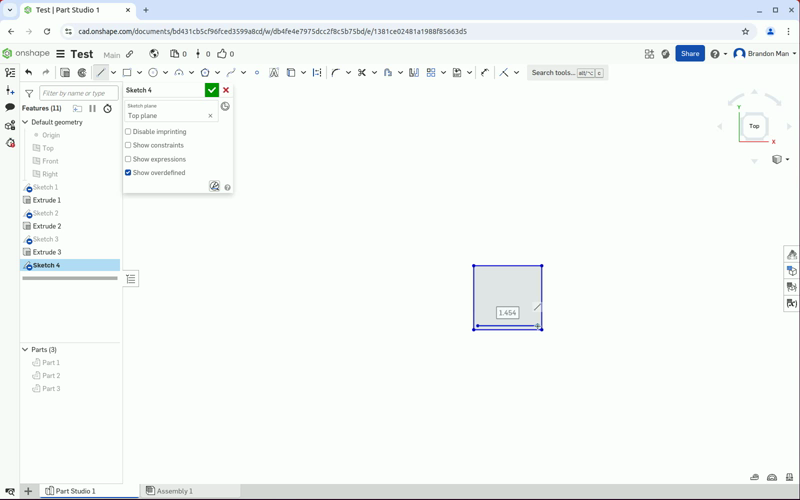
scroll(-6)
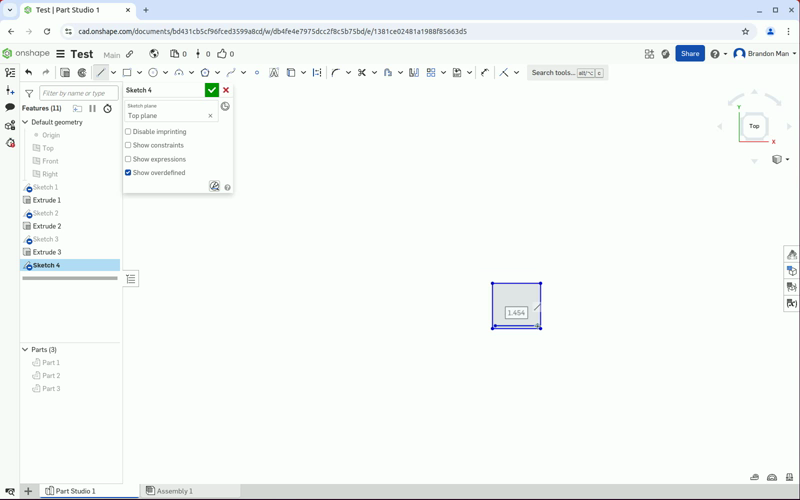
scroll(-6)
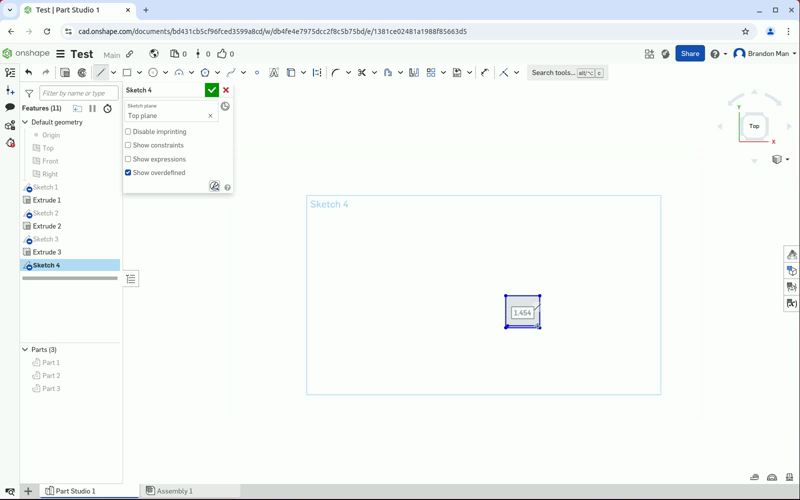
scroll(-6)
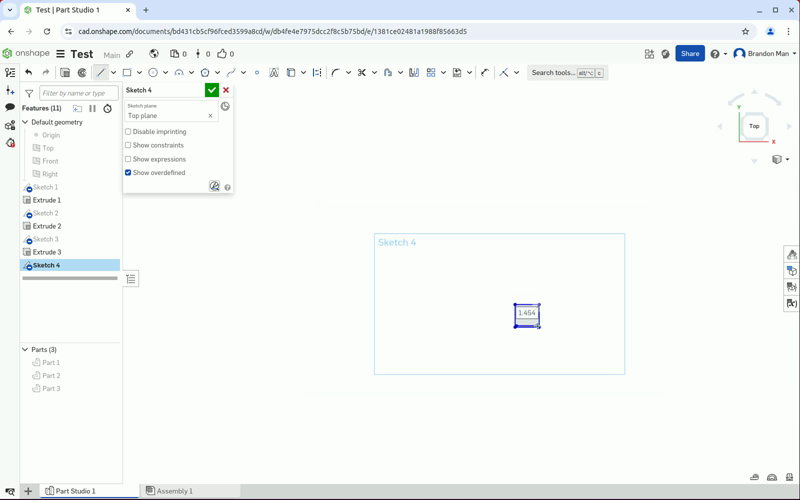
scroll(-6)
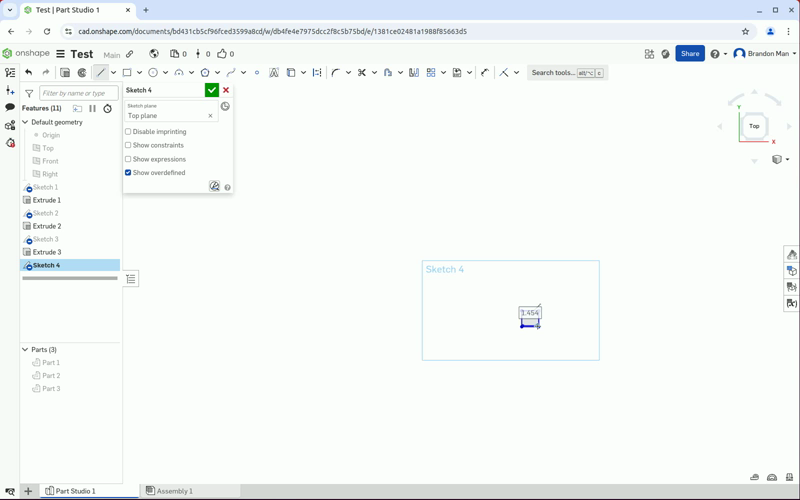
scroll(-6)
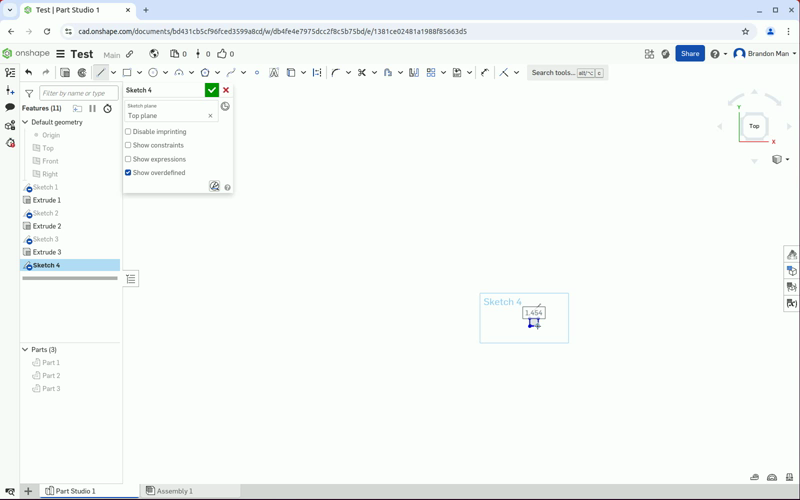
key_up(shift)
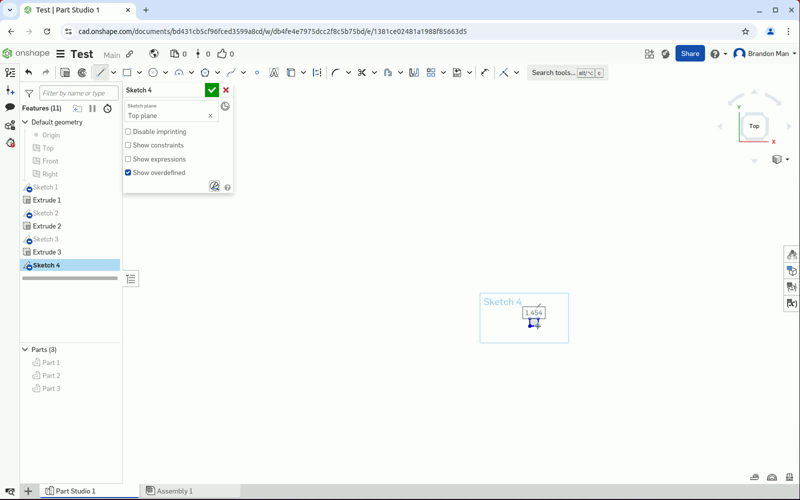
key_down(shift)
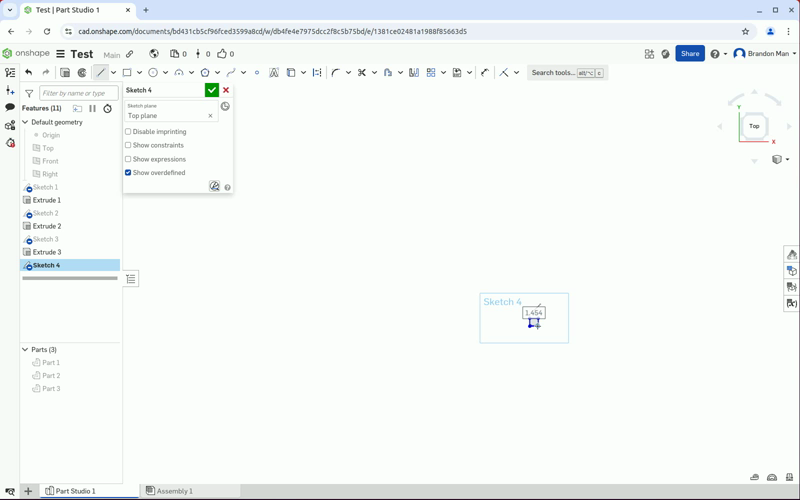
mouse_move(567, 325)
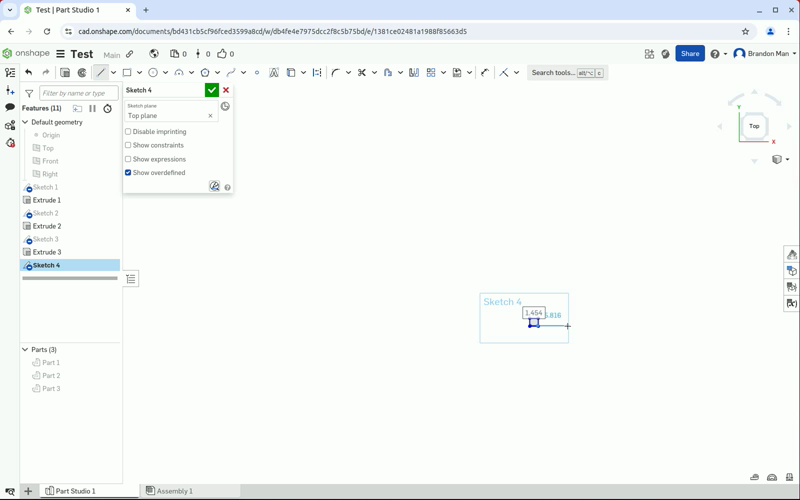
mouse_move(537, 318)
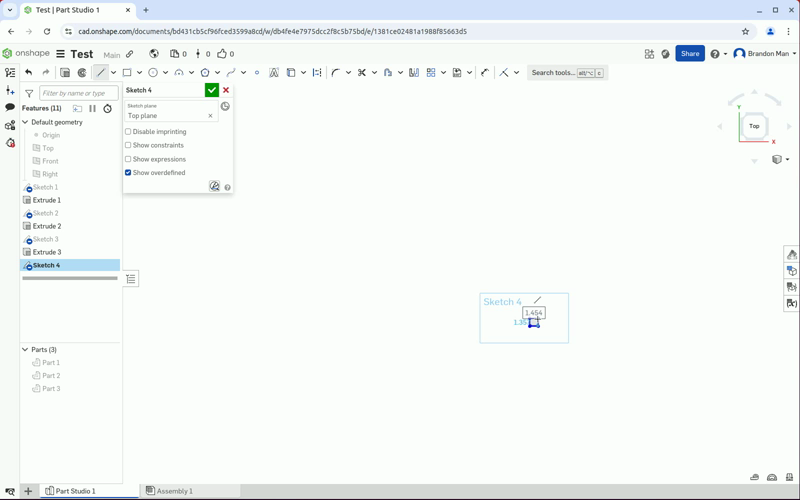
scroll(6)
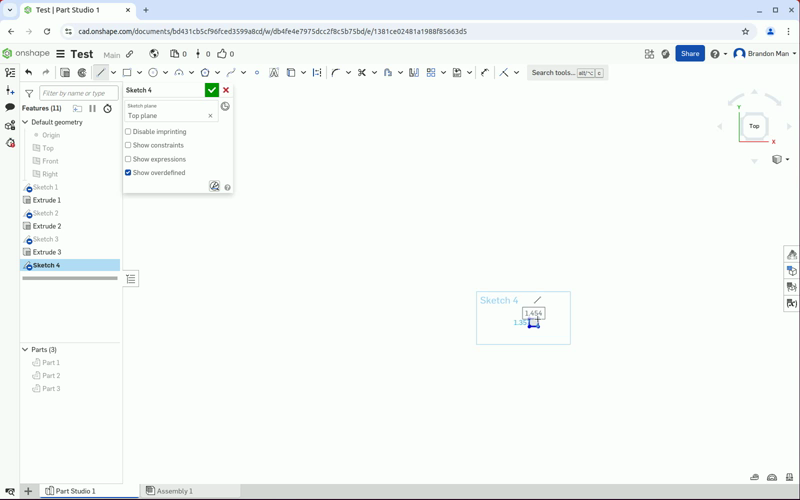
scroll(6)
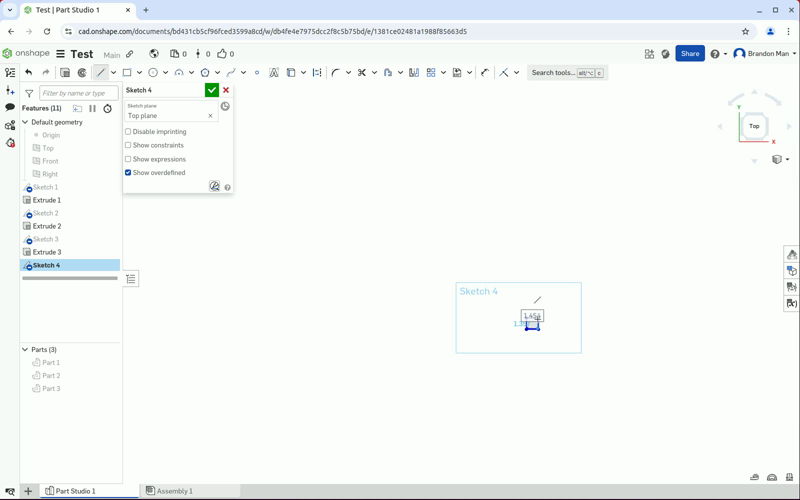
scroll(6)
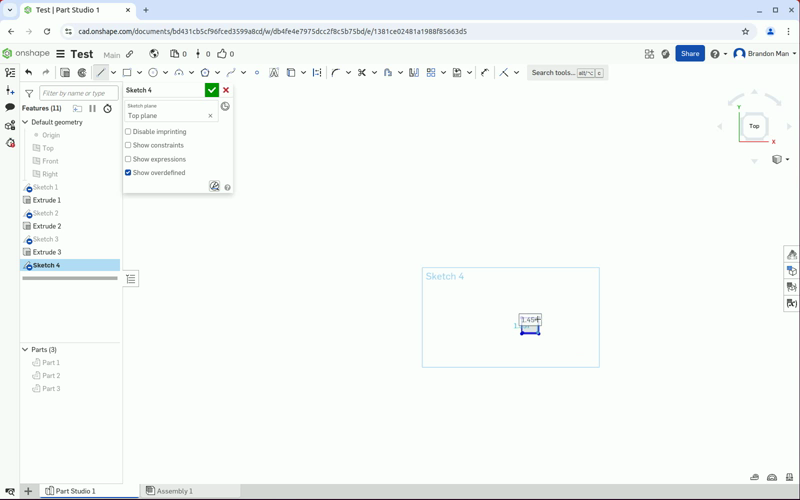
scroll(6)
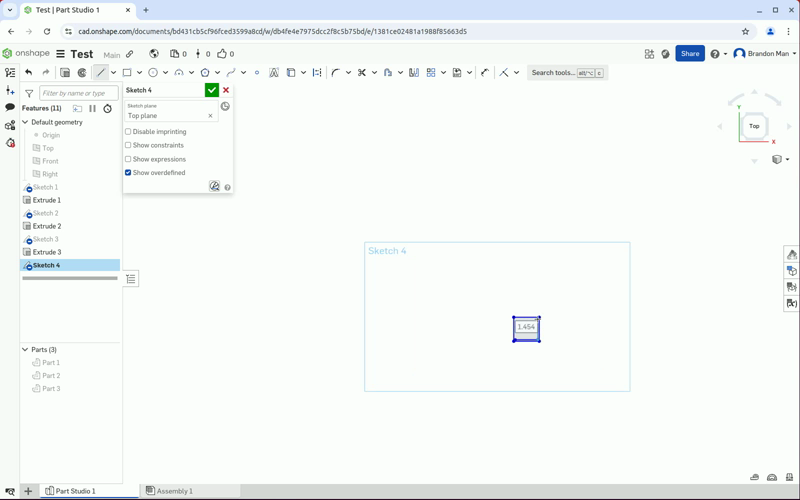
scroll(6)
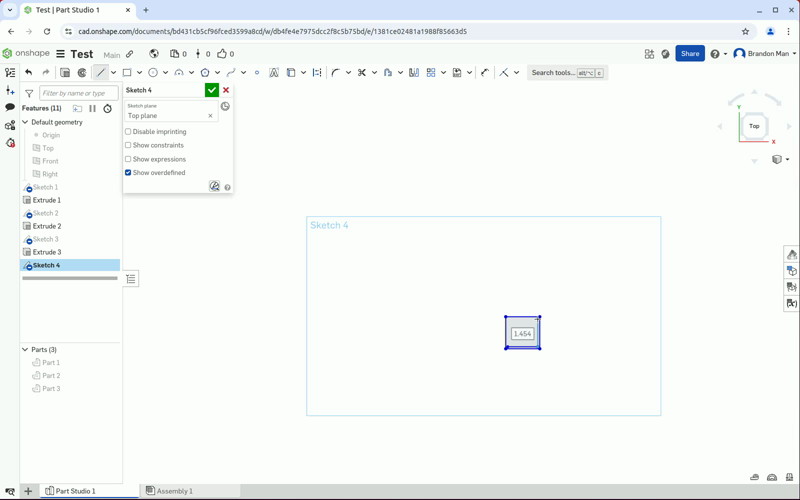
scroll(6)
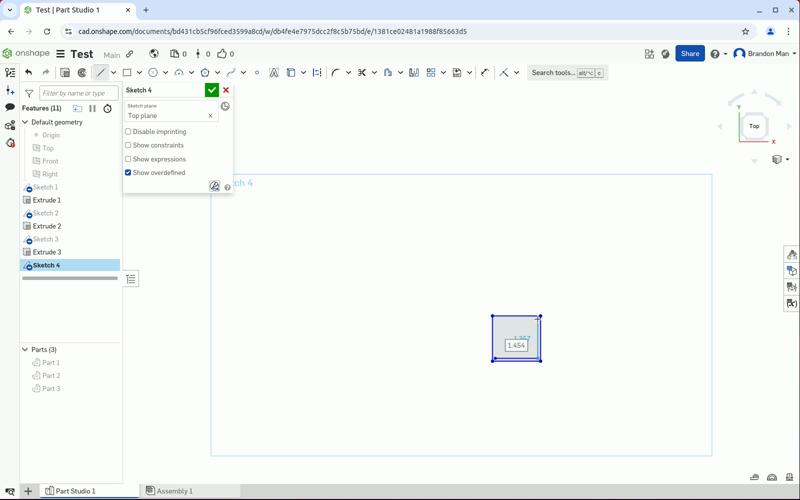
scroll(6)
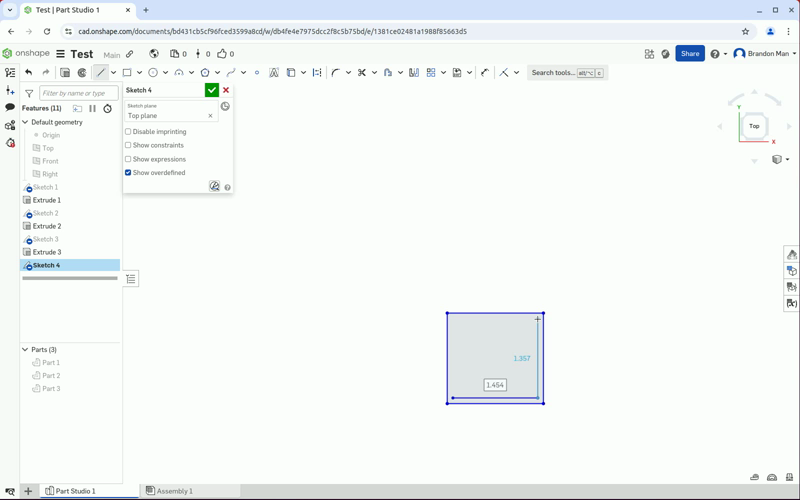
click(537, 318)
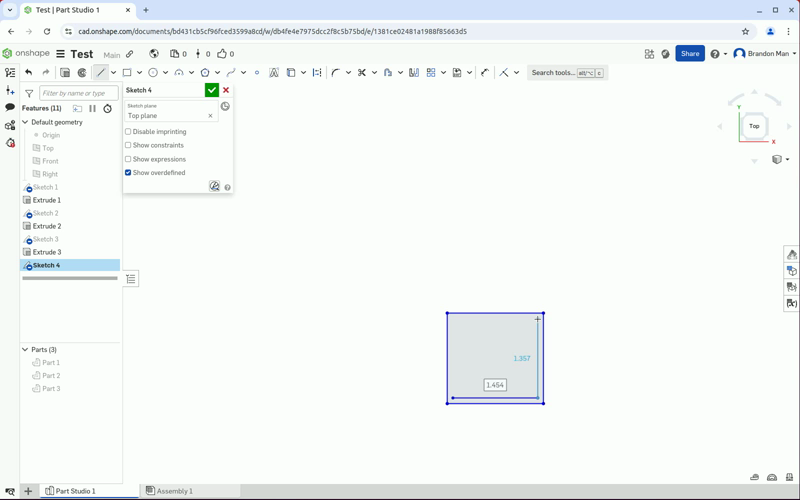
scroll(-6)
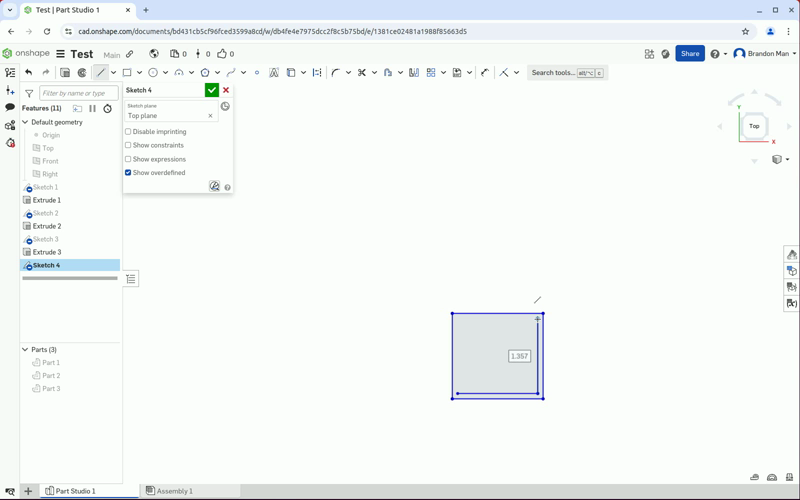
scroll(-6)
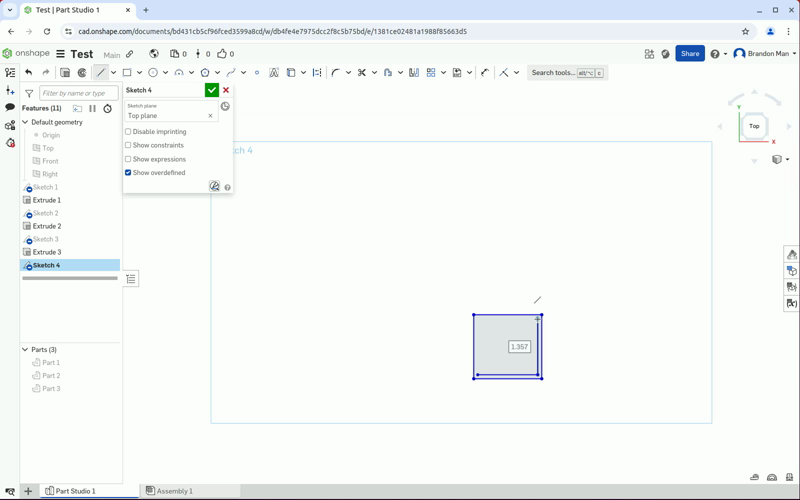
scroll(-6)
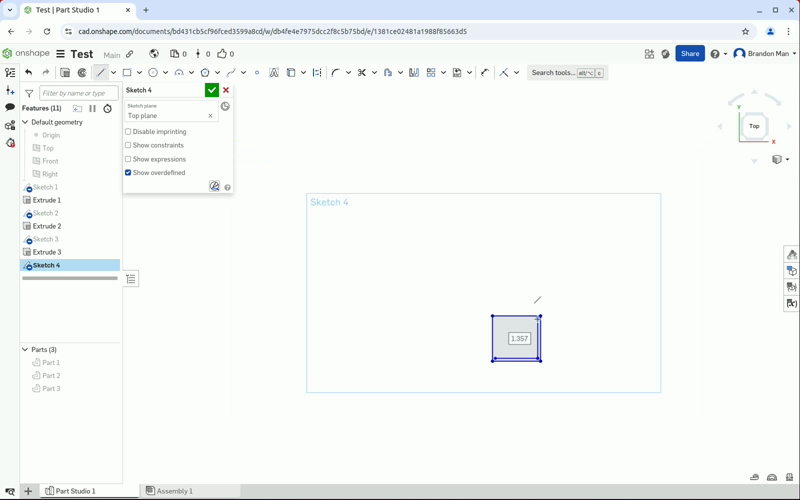
scroll(-6)
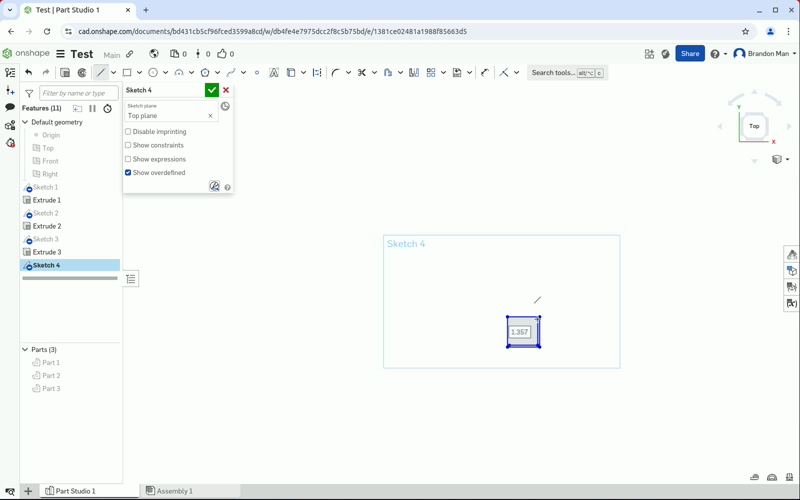
scroll(-6)
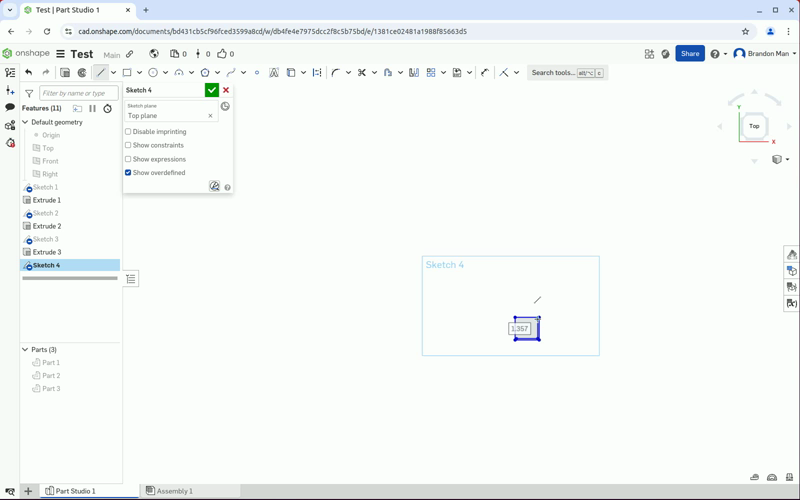
scroll(-6)
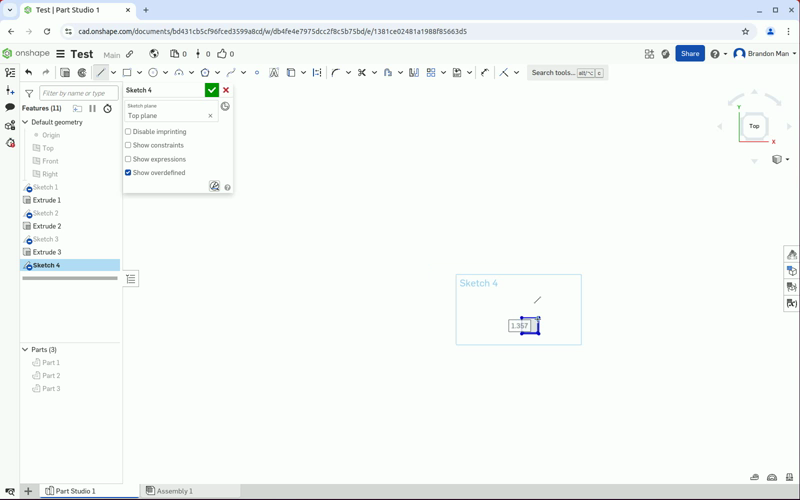
scroll(-6)
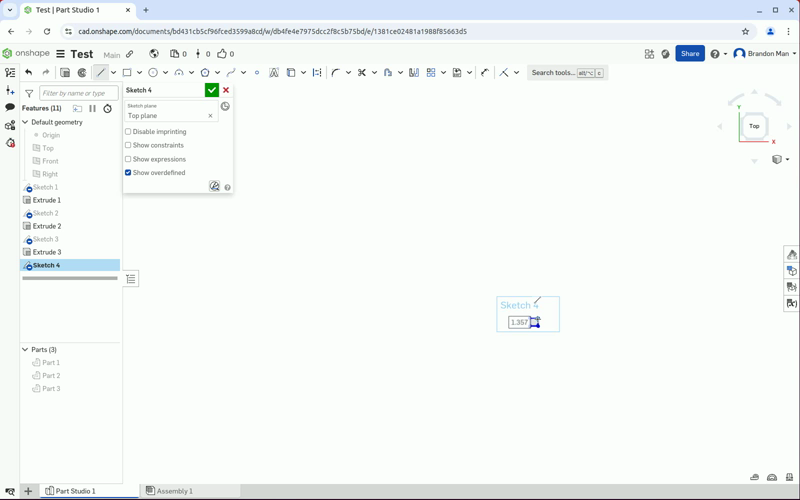
key_up(shift)
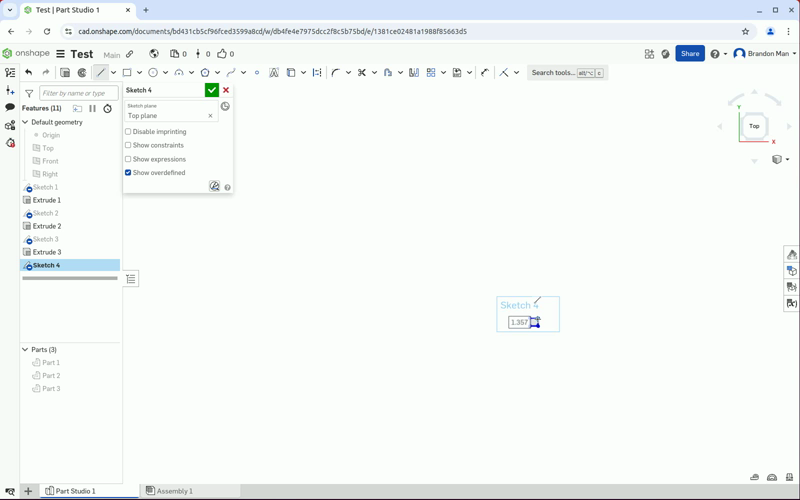
key_down(shift)
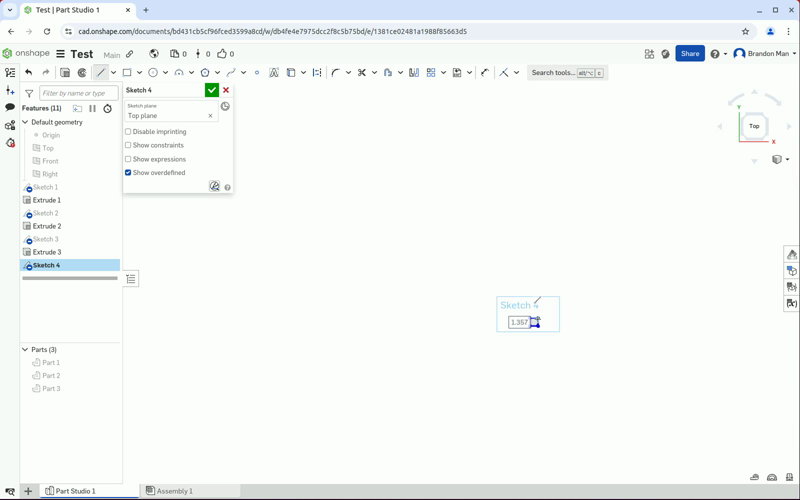
mouse_move(567, 318)
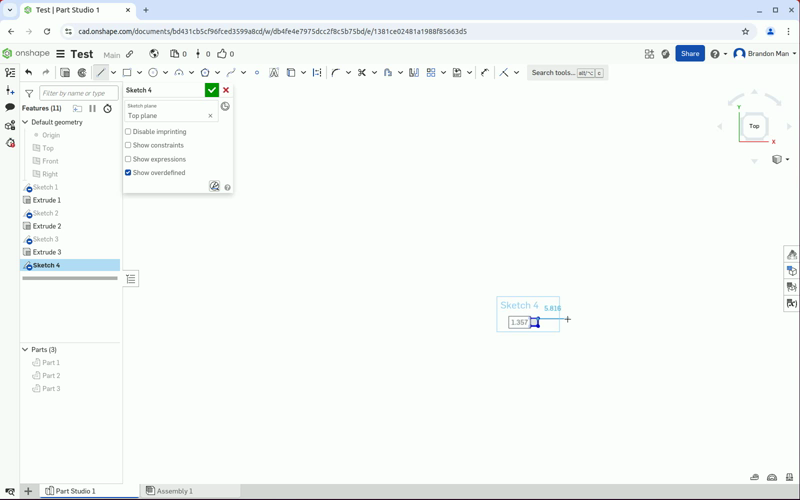
mouse_move(530, 318)
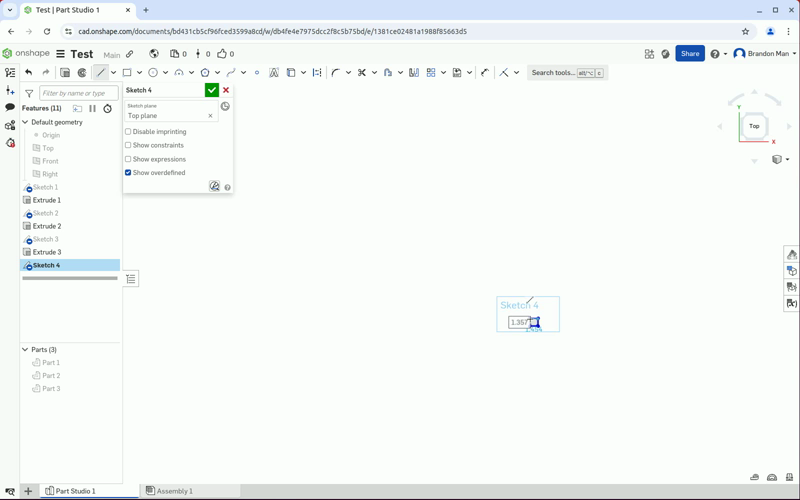
scroll(6)
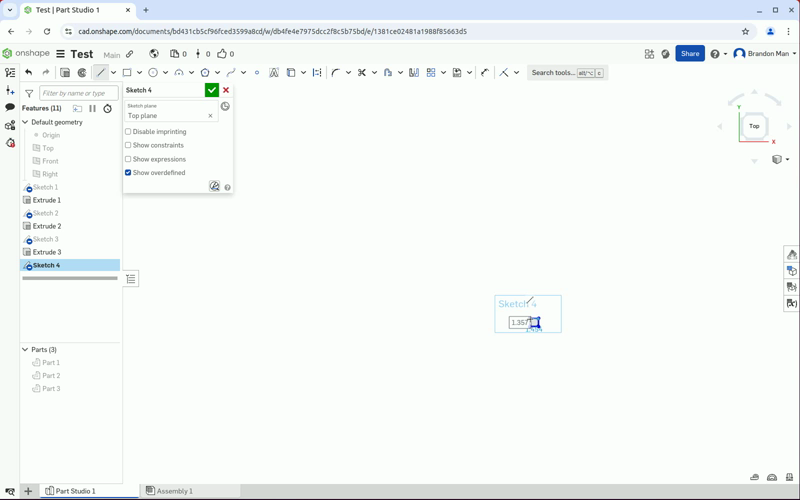
scroll(6)
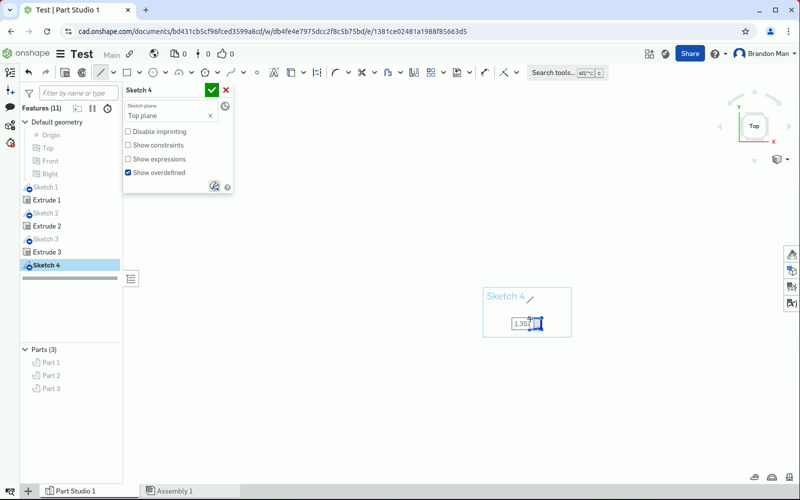
scroll(6)
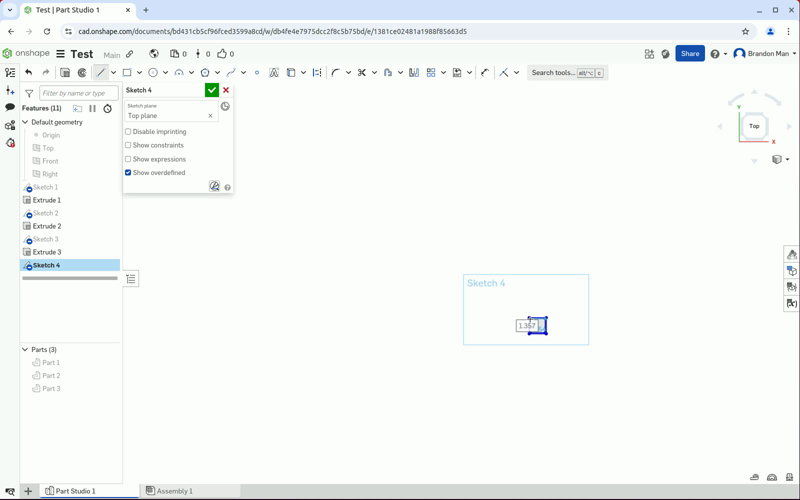
scroll(6)
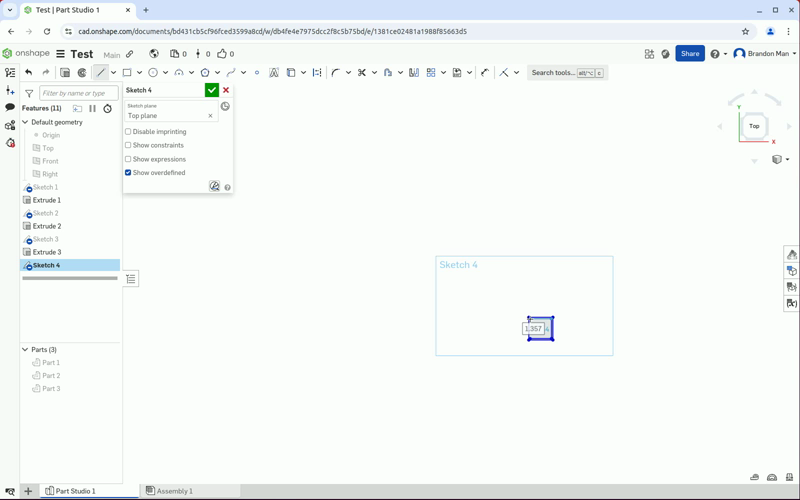
scroll(6)
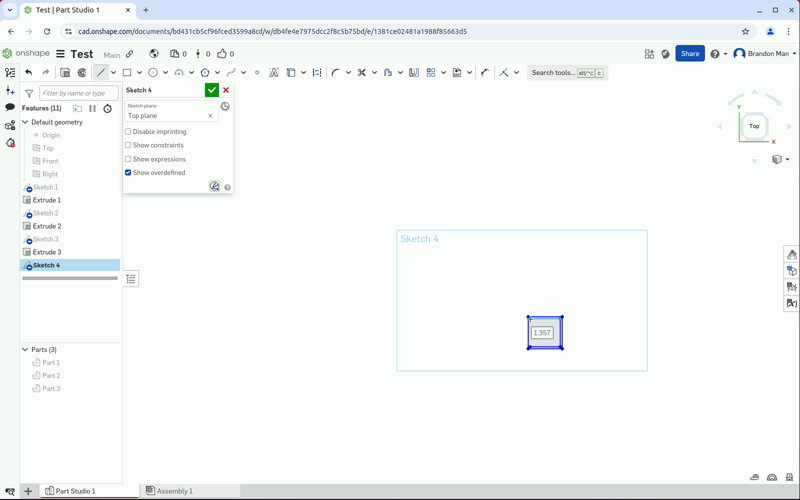
scroll(6)
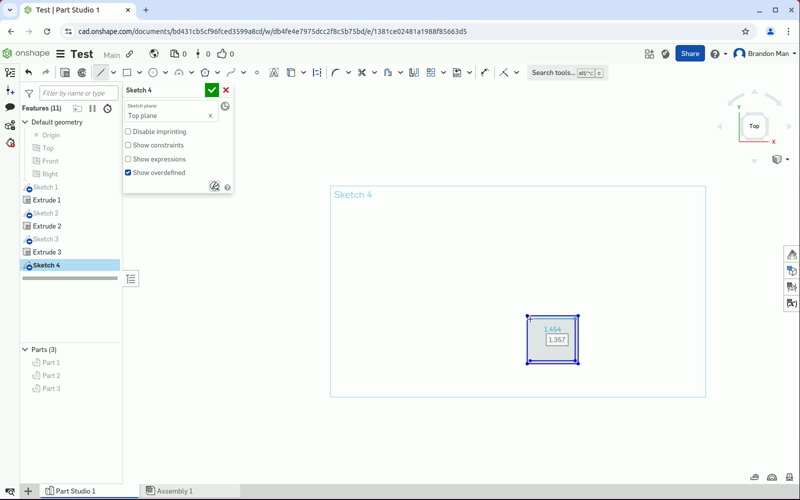
scroll(6)
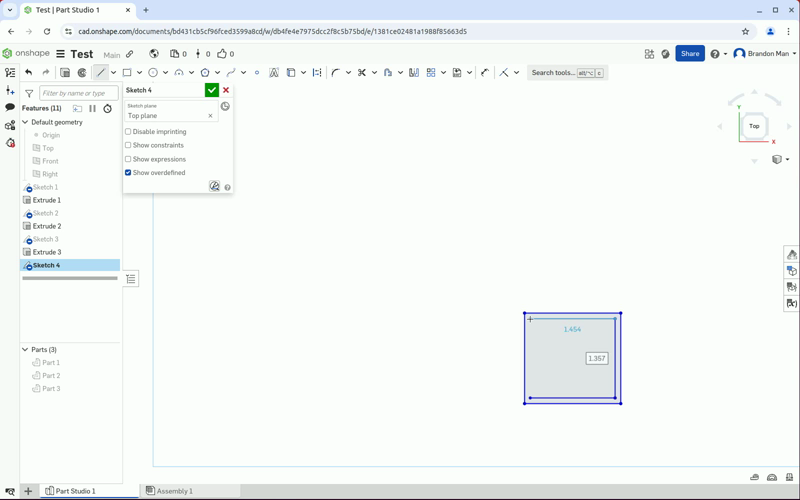
click(530, 318)
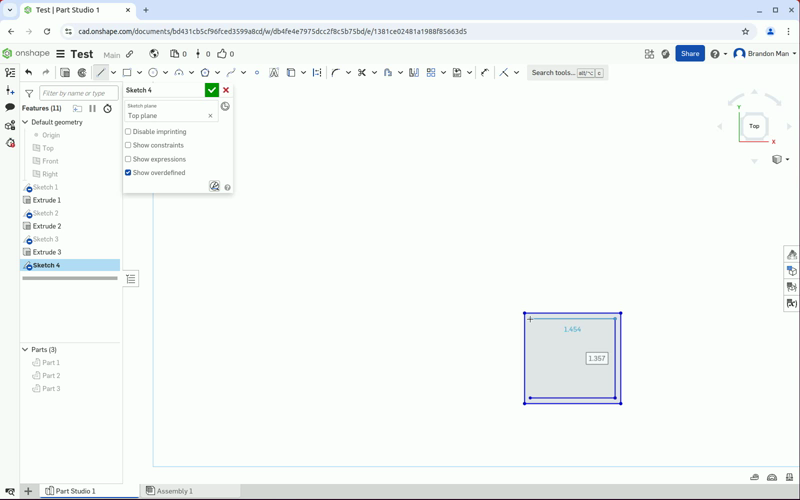
scroll(-6)
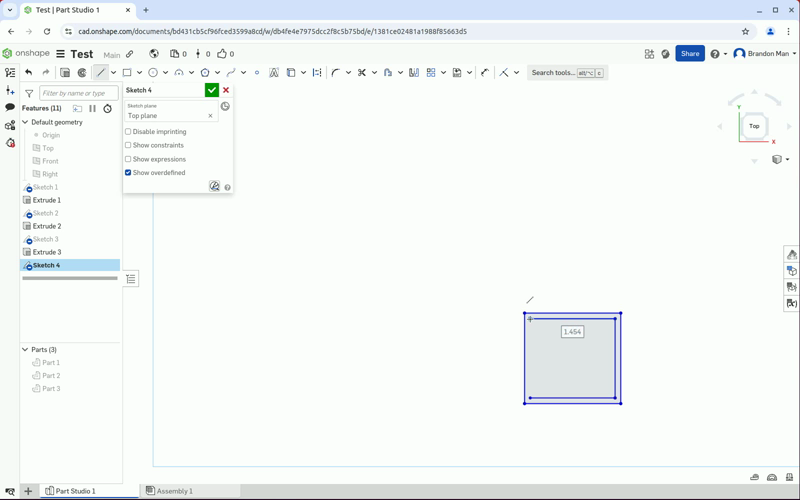
scroll(-6)
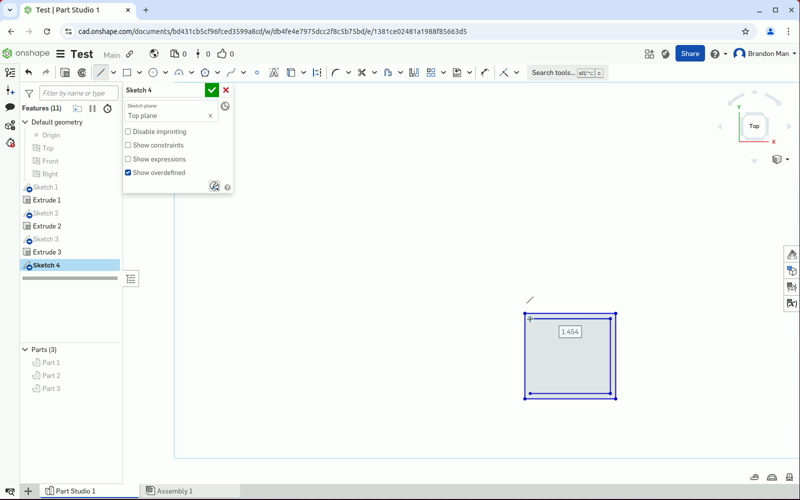
scroll(-6)
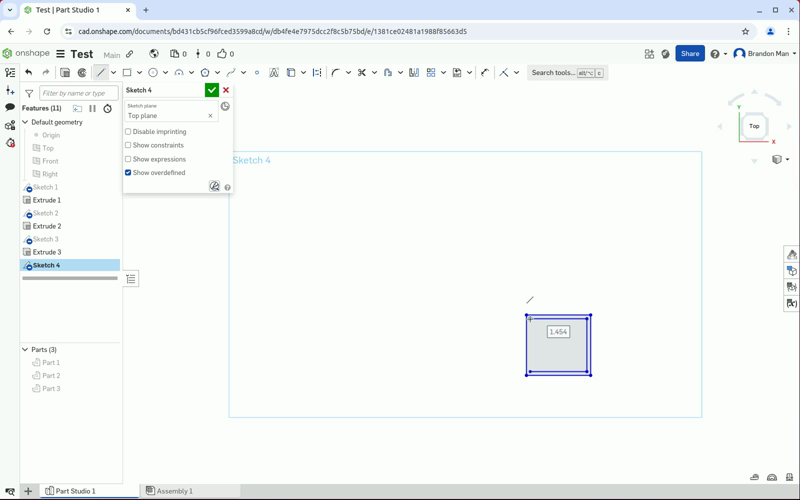
scroll(-6)
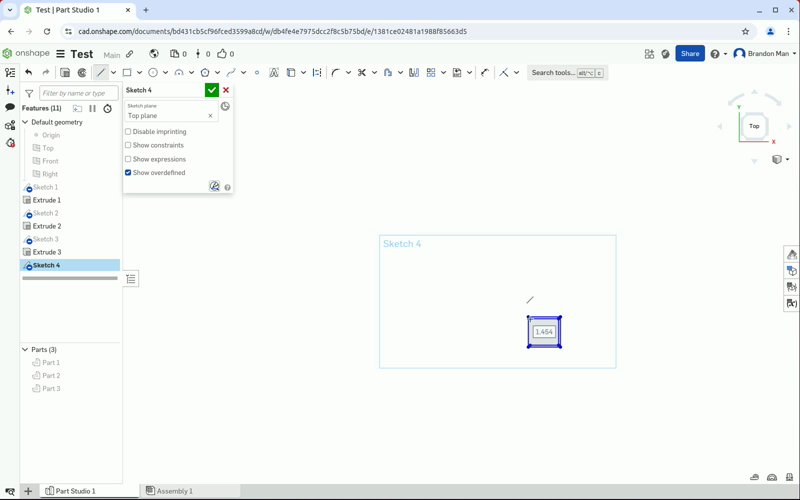
scroll(-6)
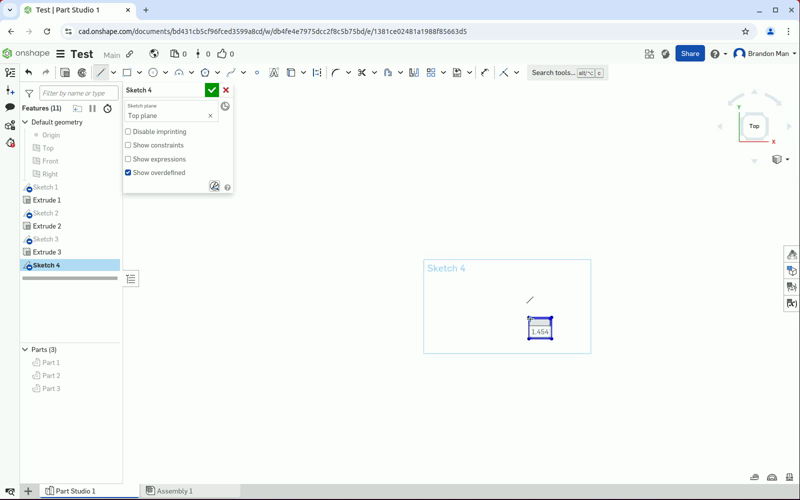
scroll(-6)
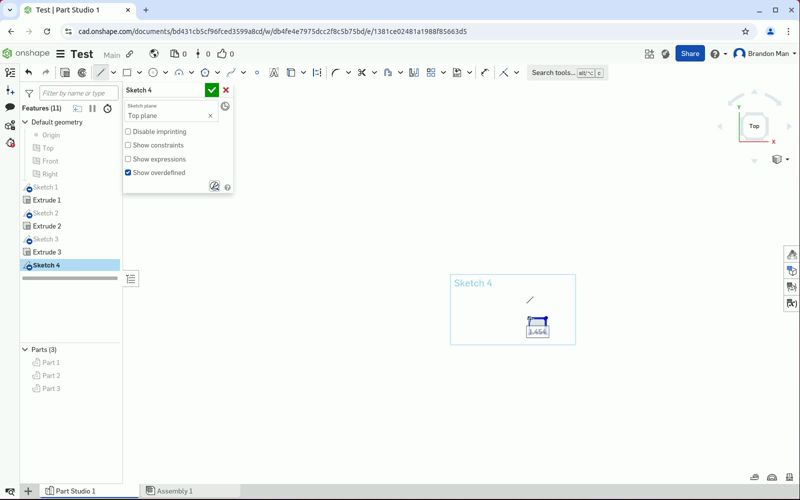
scroll(-6)
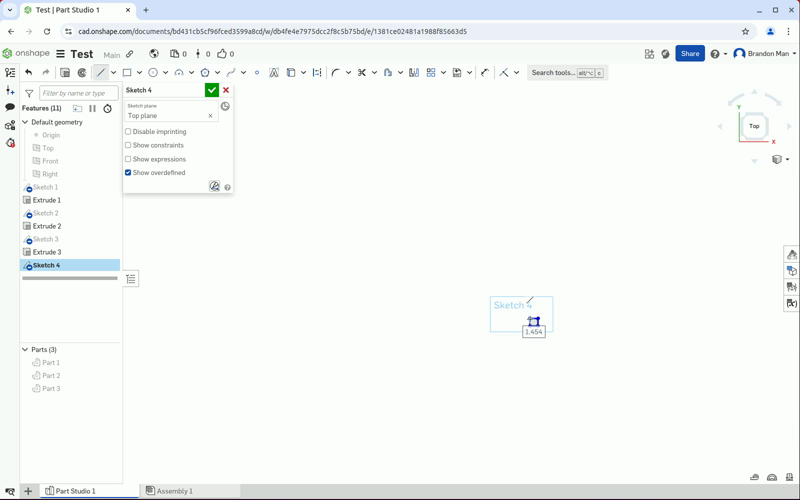
key_up(shift)
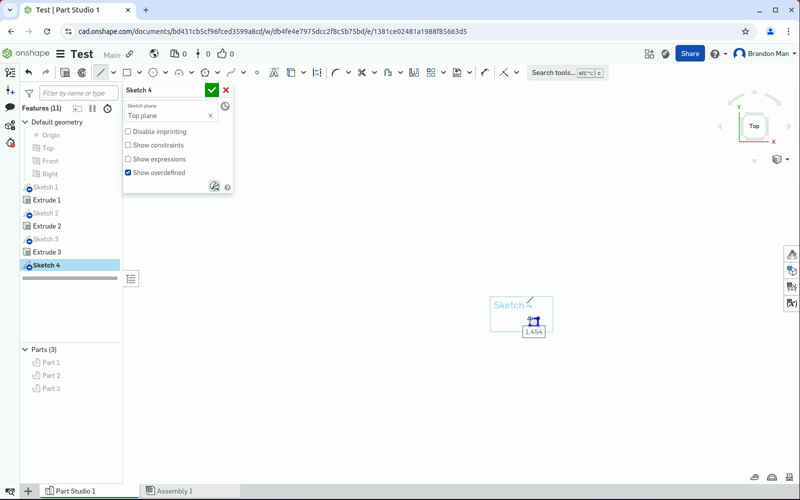
mouse_move(560, 318)
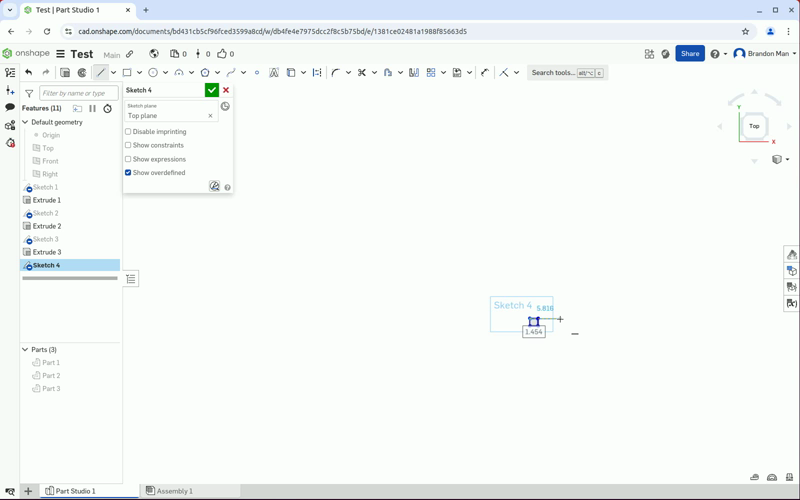
key_down(shift)
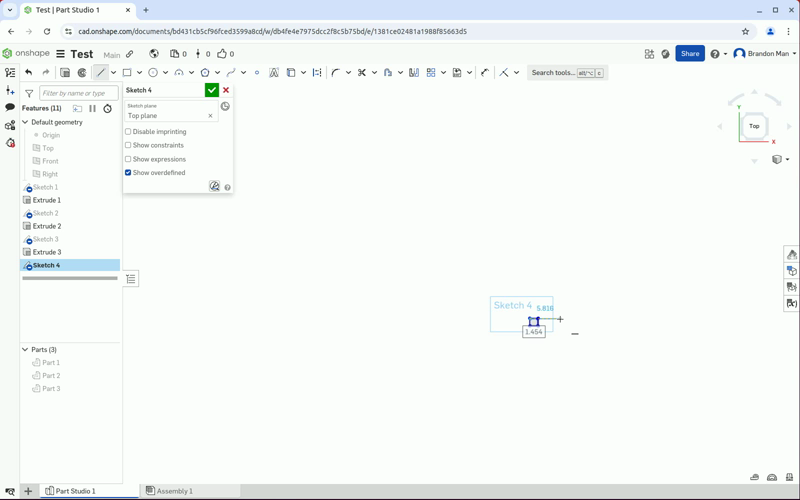
mouse_move(530, 325)
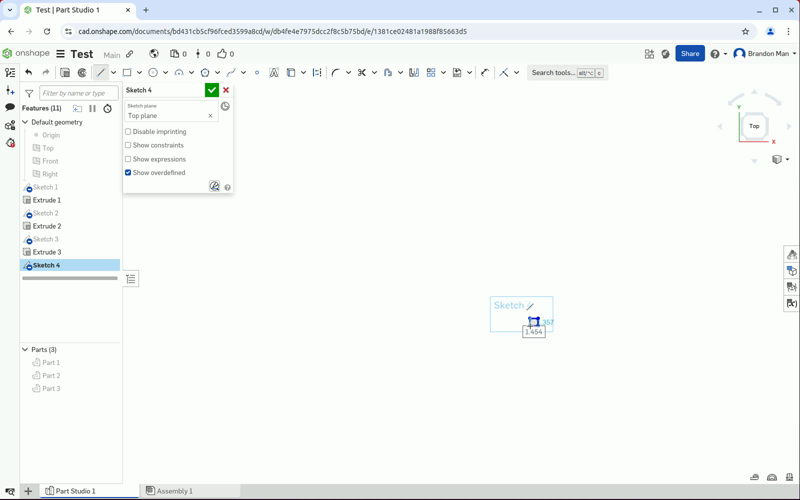
scroll(6)
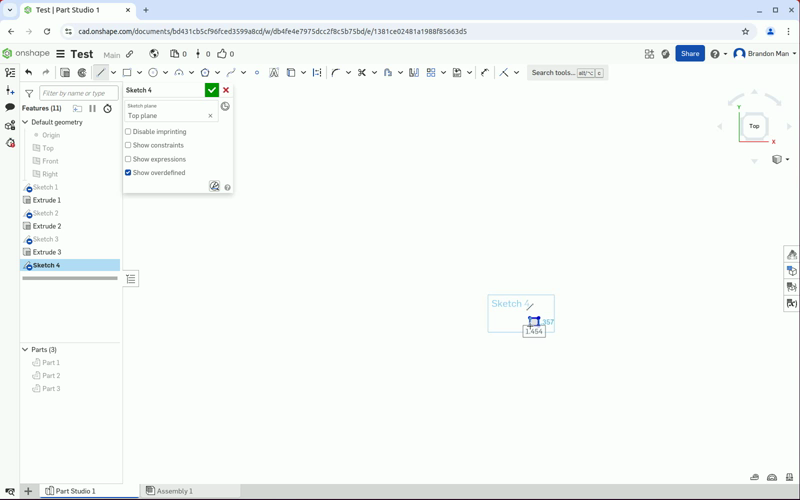
scroll(6)
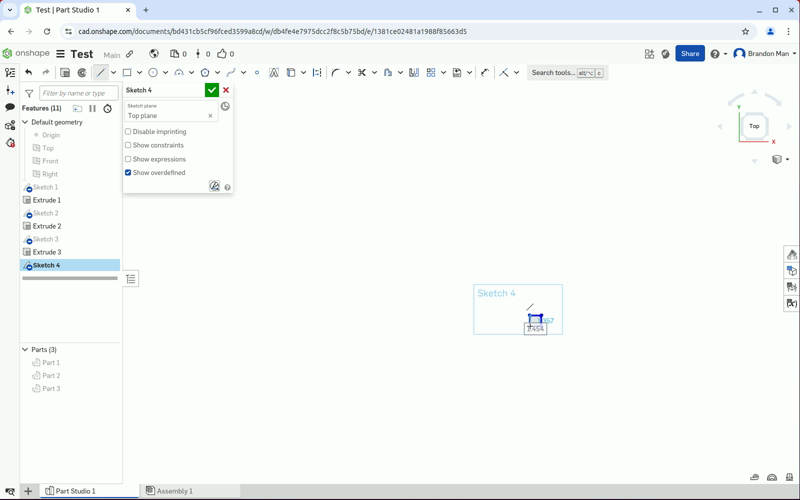
scroll(6)
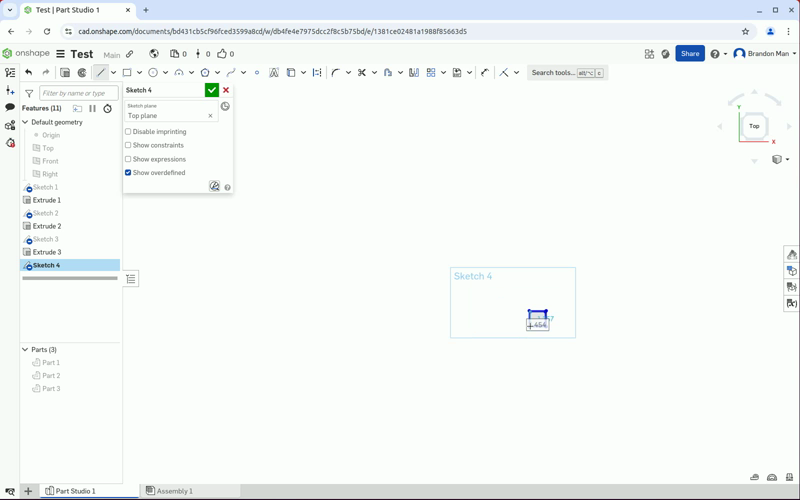
scroll(6)
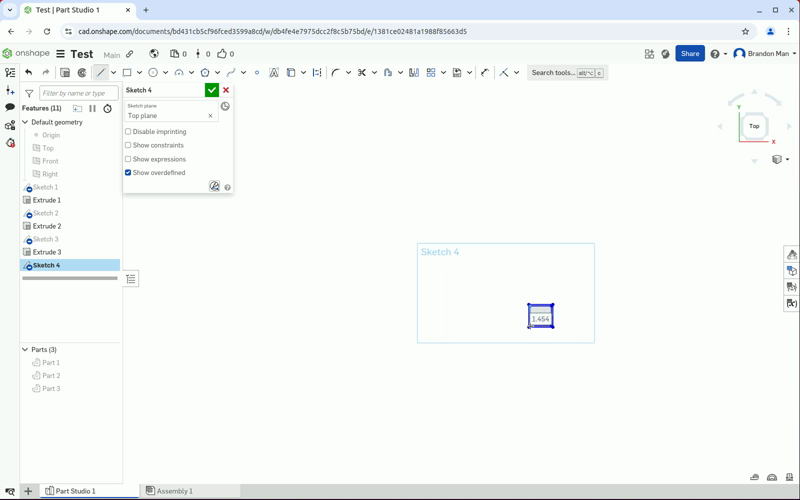
scroll(6)
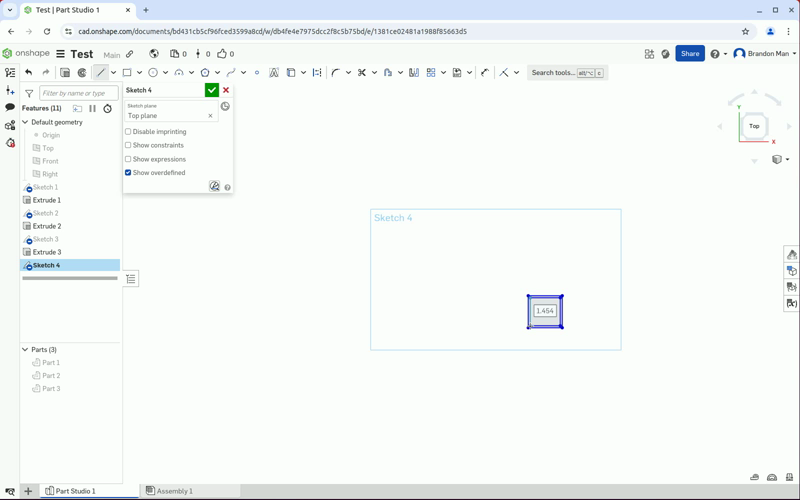
scroll(6)
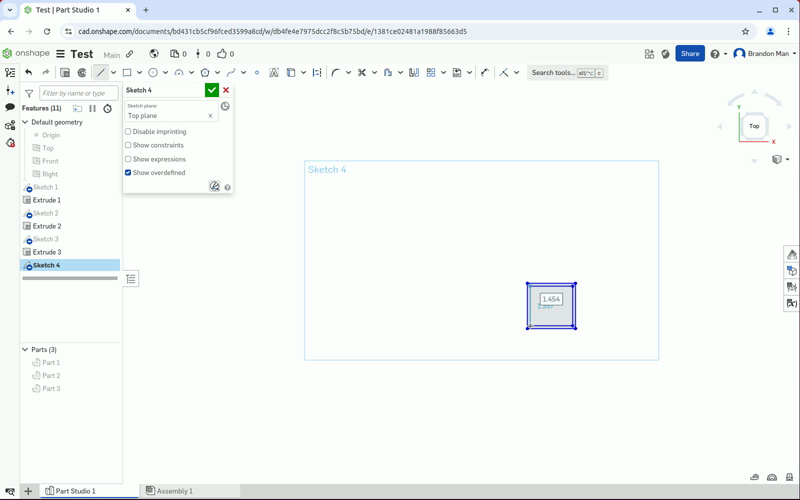
scroll(6)
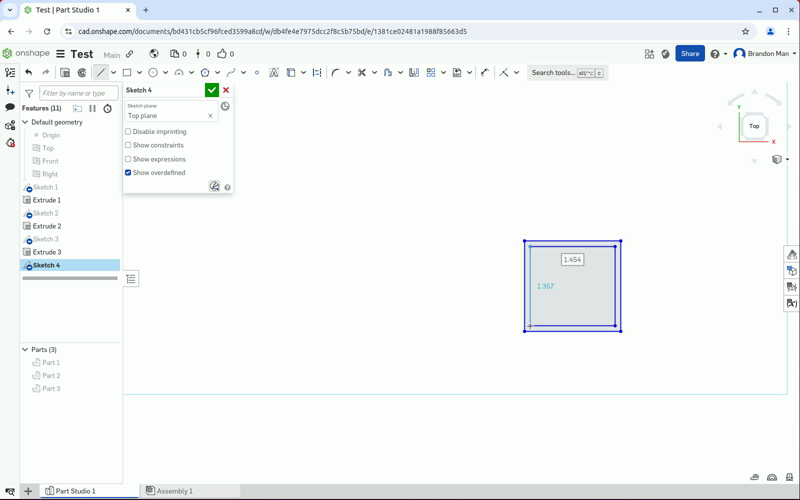
key_up(shift)
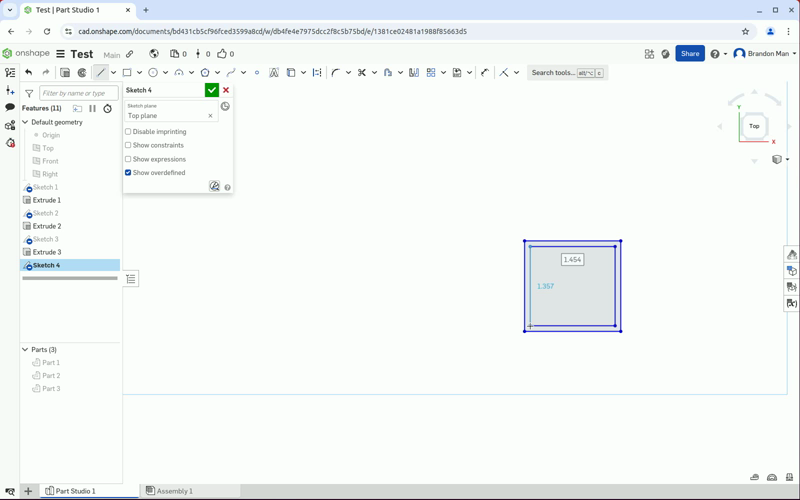
click(530, 325)
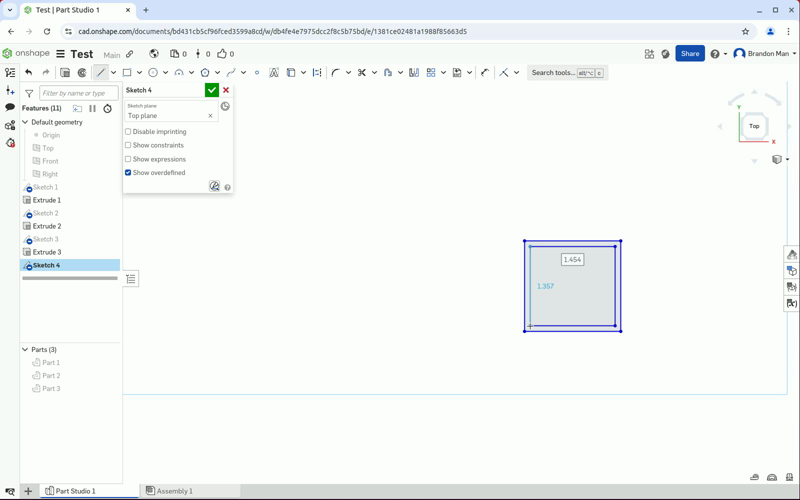
scroll(-6)
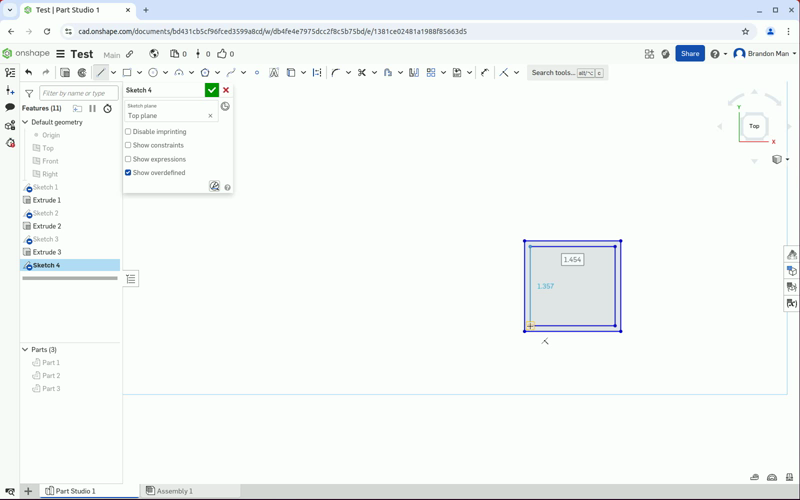
scroll(-6)
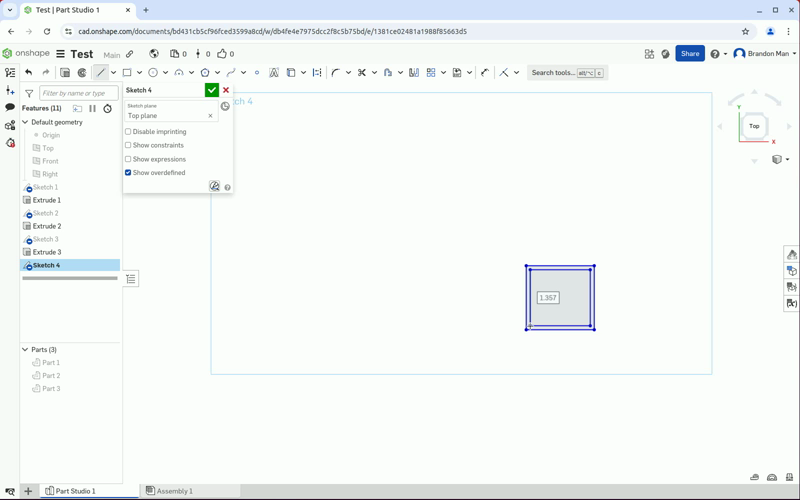
scroll(-6)
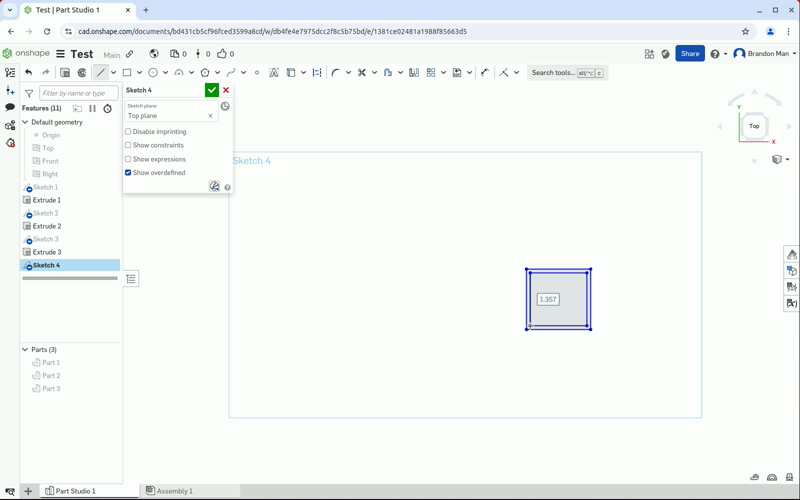
scroll(-6)
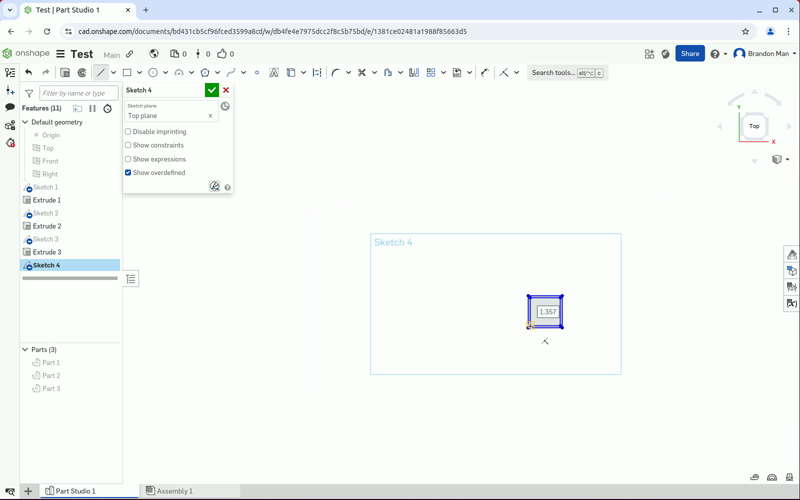
scroll(-6)
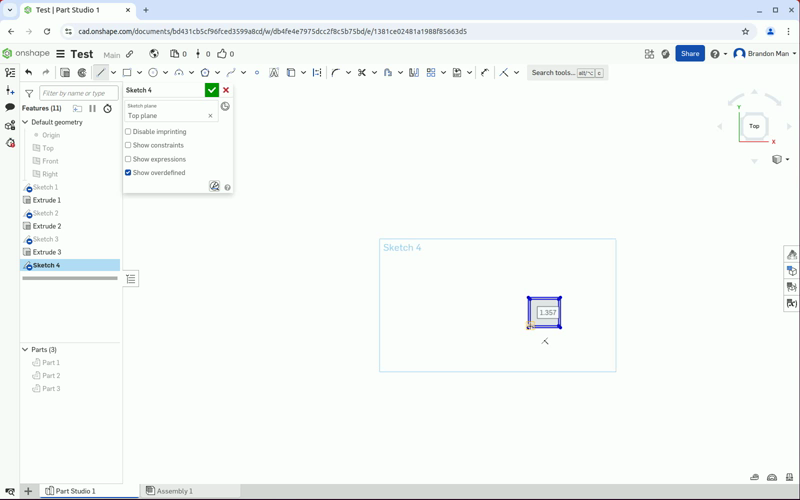
scroll(-6)
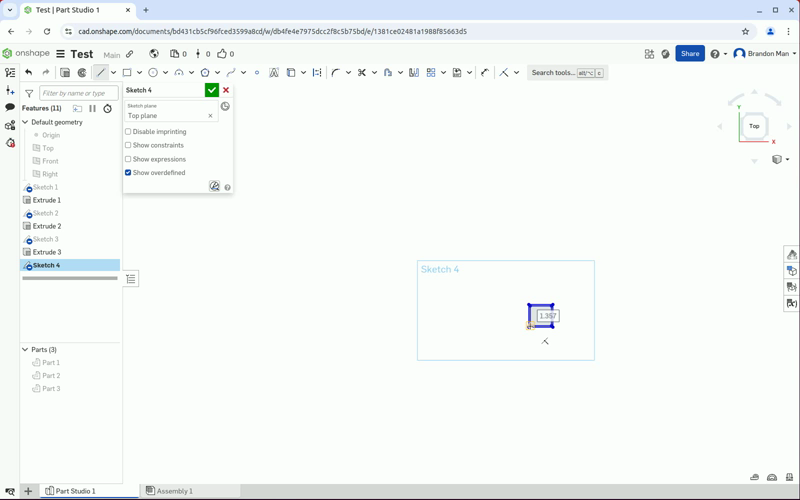
scroll(-6)
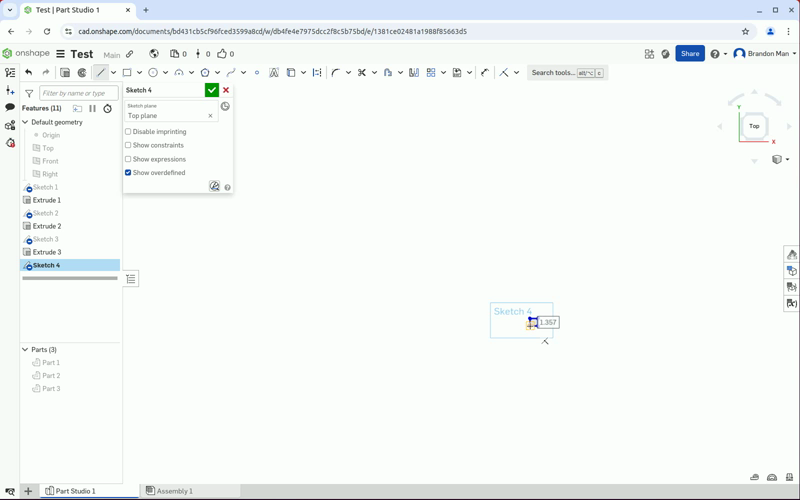
key(esc)
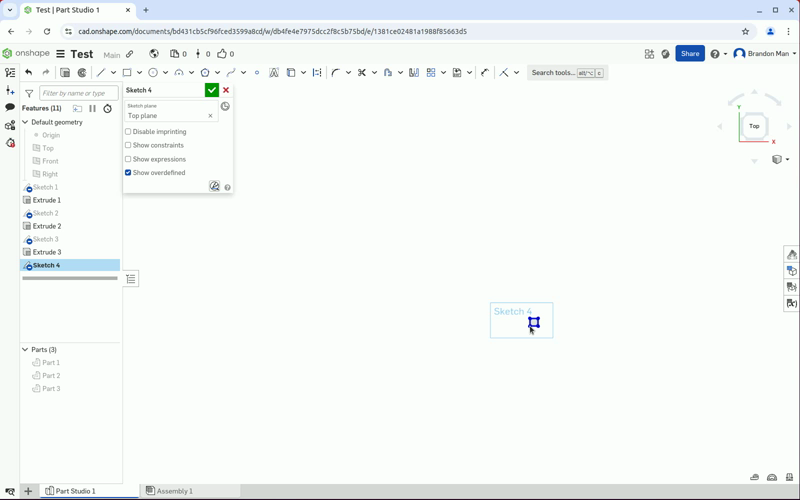
mouse_move(530, 323)
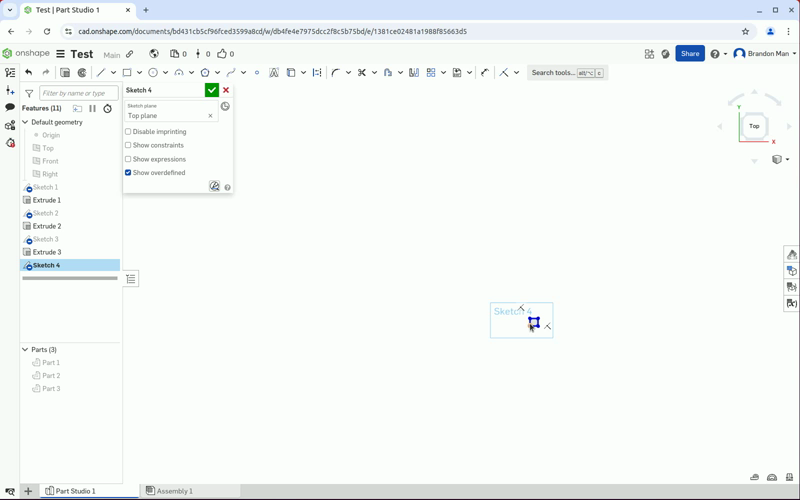
scroll(6)
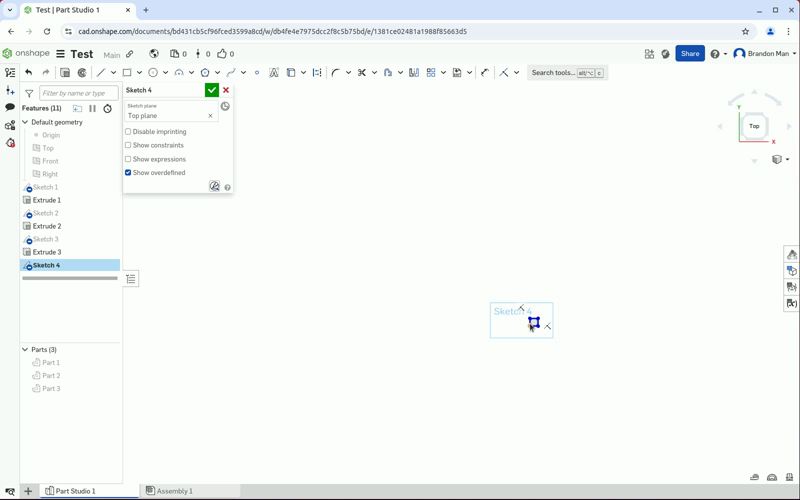
scroll(6)
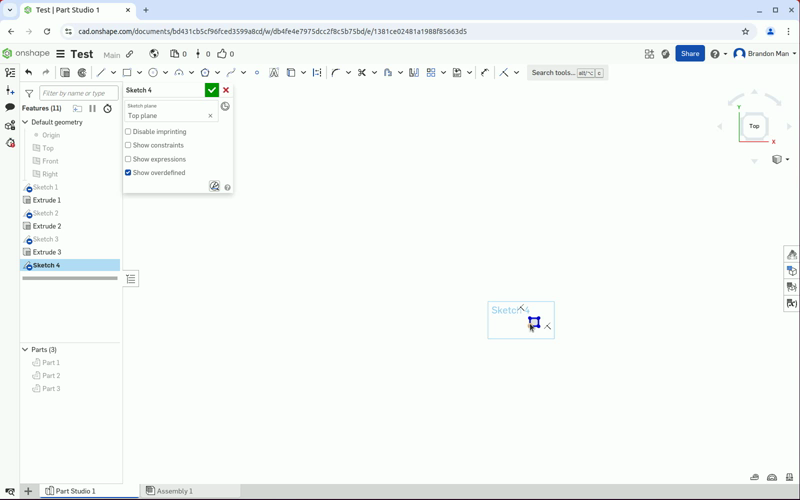
scroll(6)
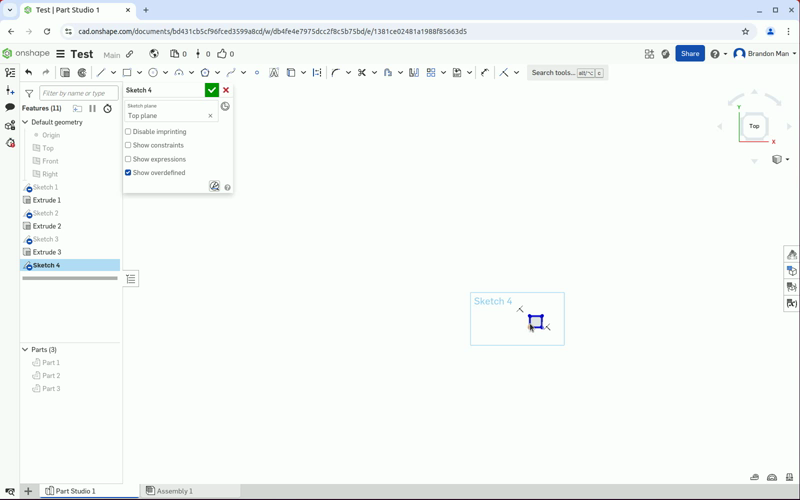
scroll(6)
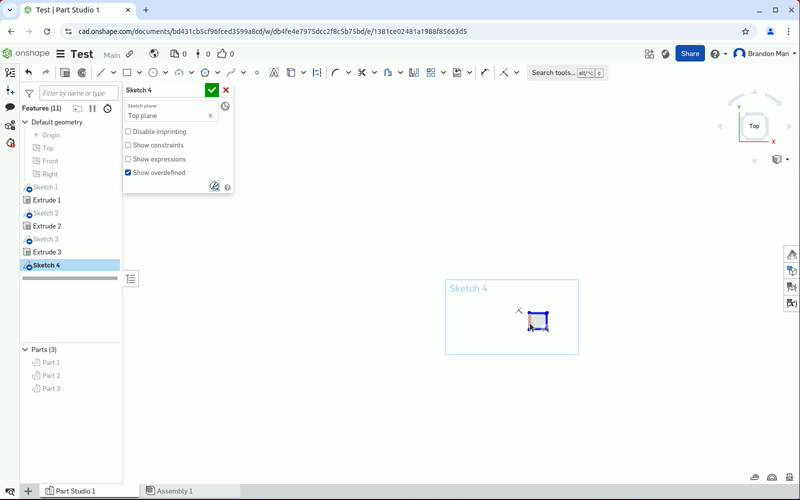
scroll(6)
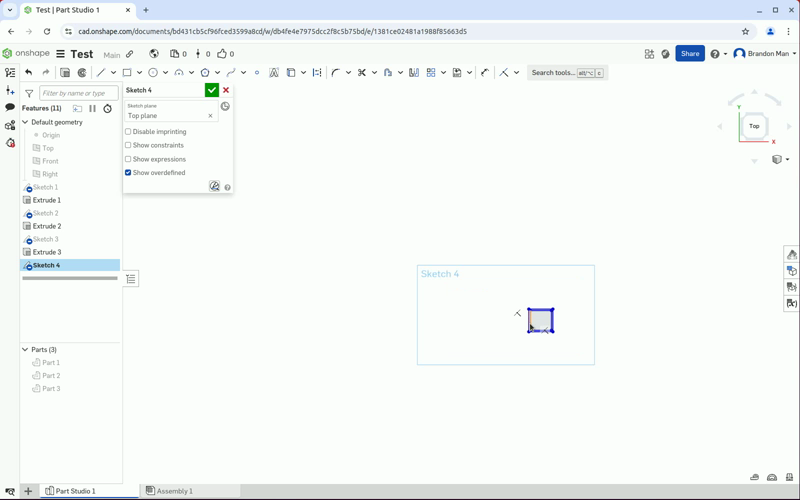
scroll(6)
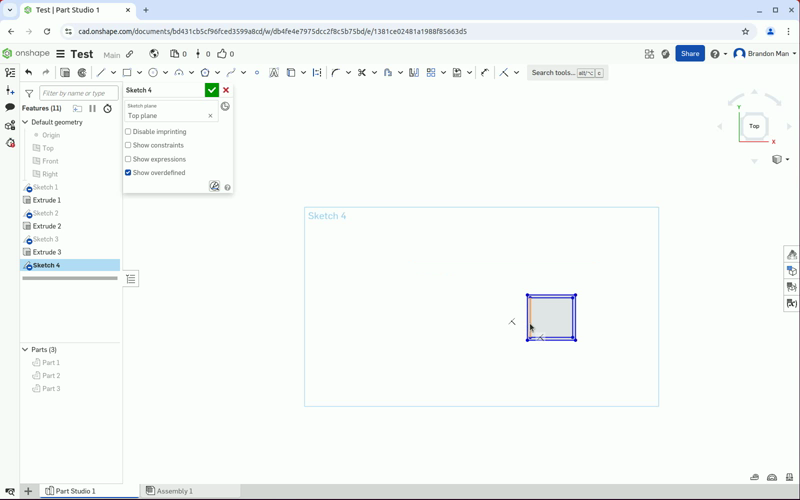
scroll(6)
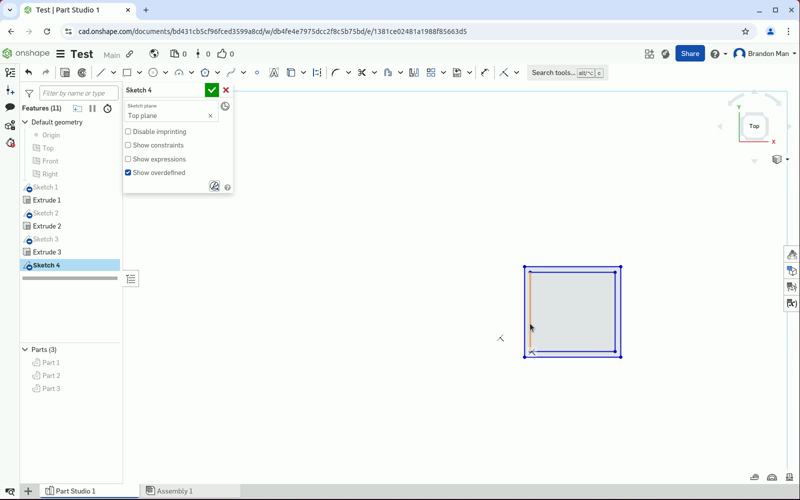
click(530, 323)
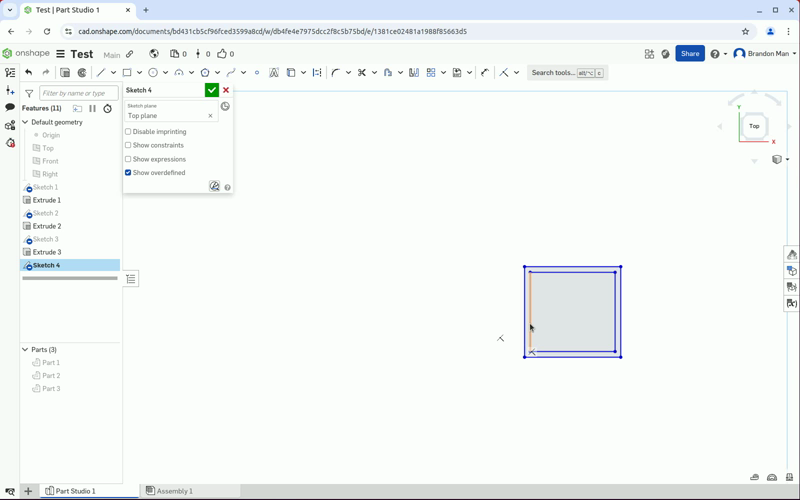
scroll(-6)
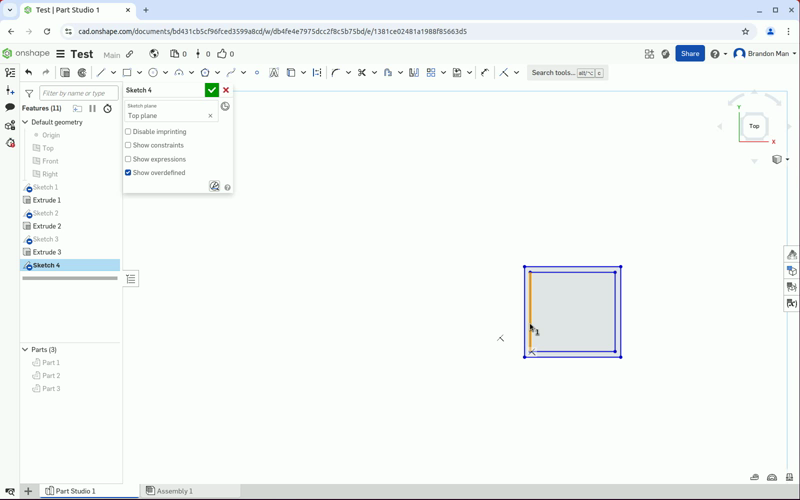
scroll(-6)
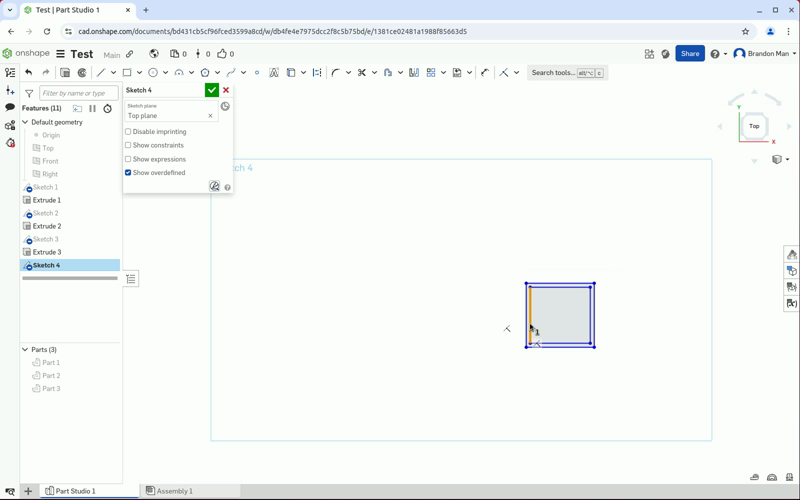
scroll(-6)
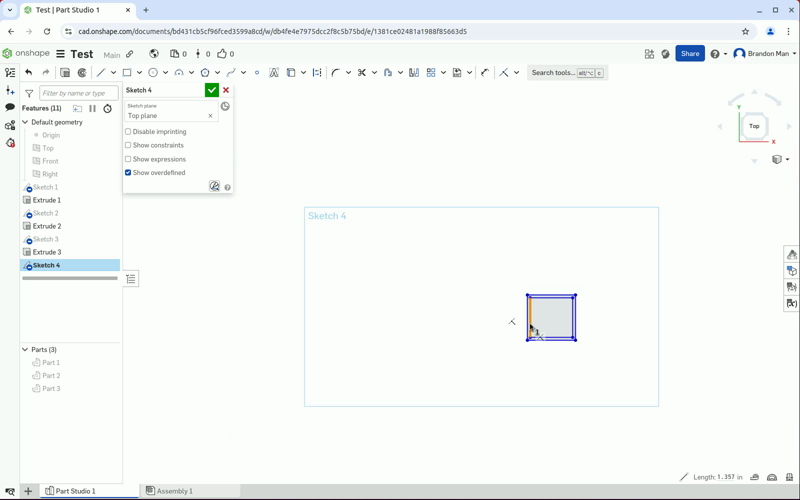
scroll(-6)
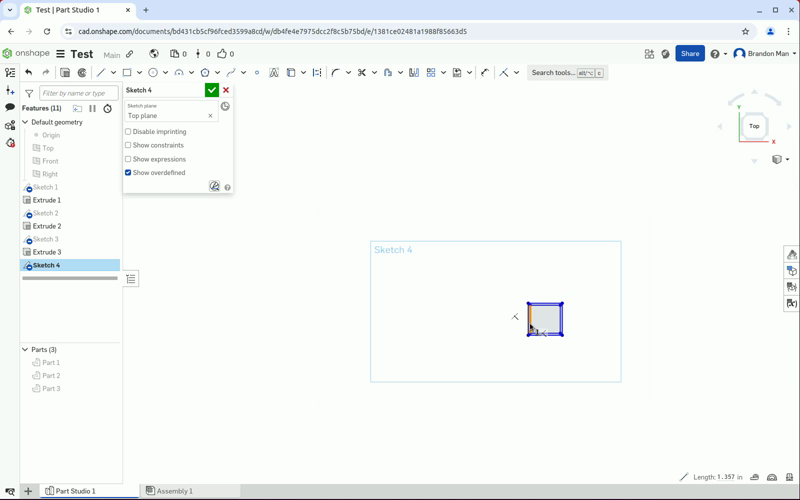
scroll(-6)
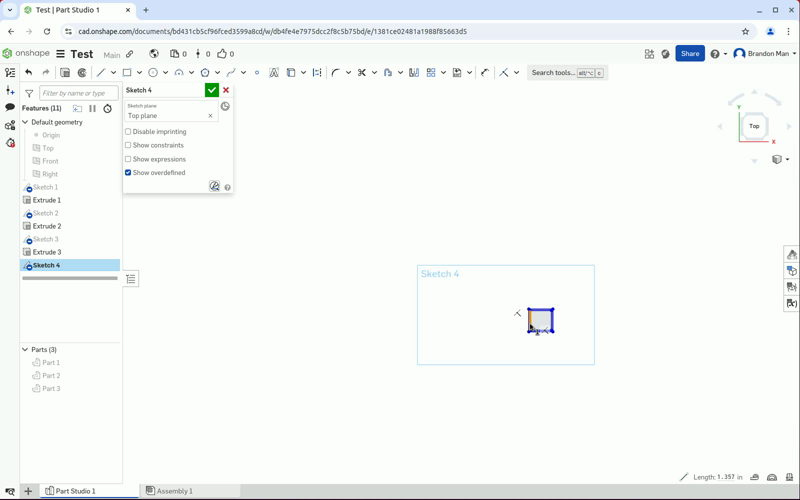
scroll(-6)
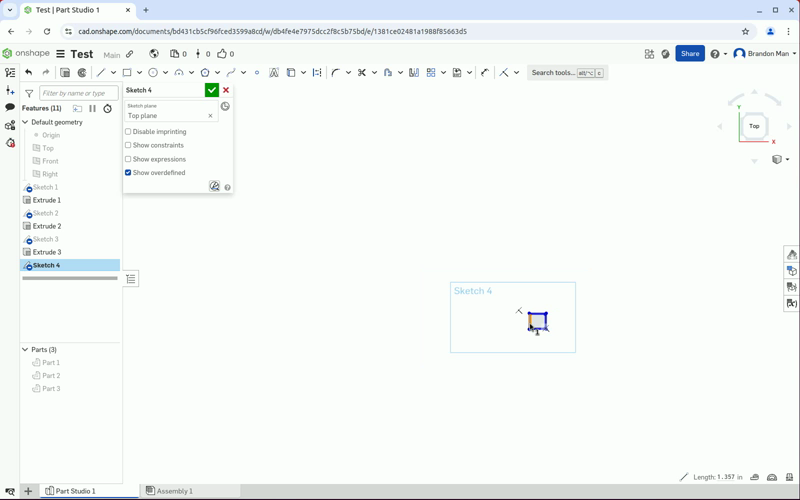
scroll(-6)
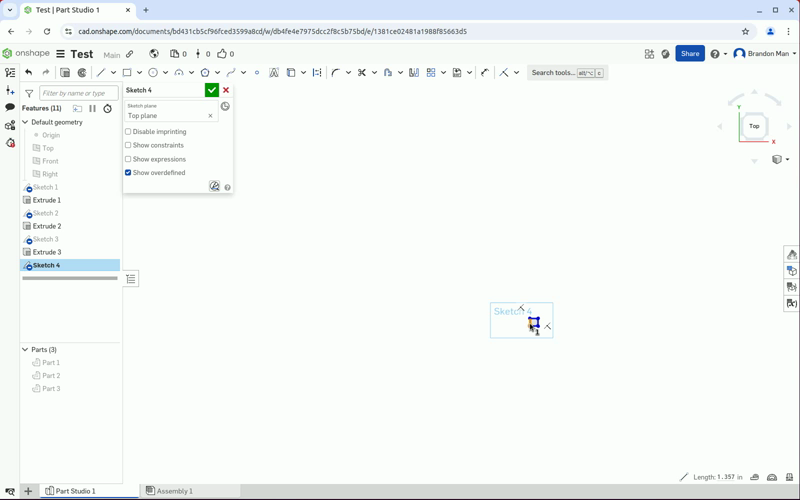
mouse_move(73, 352)
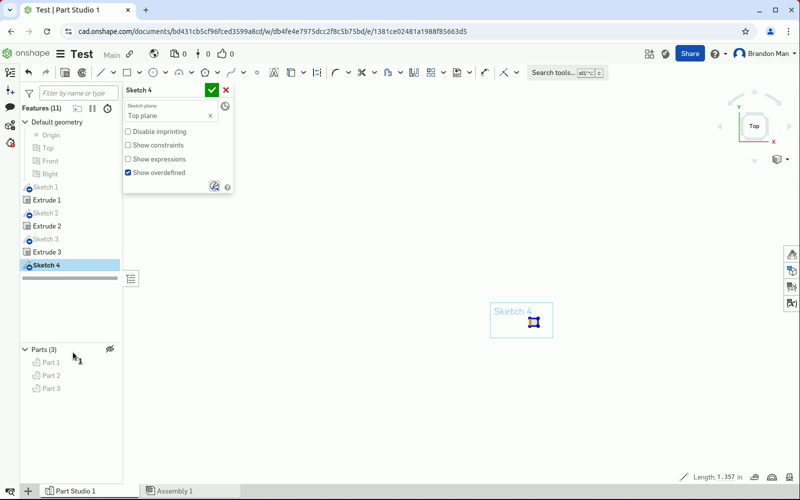
key(shift+y)
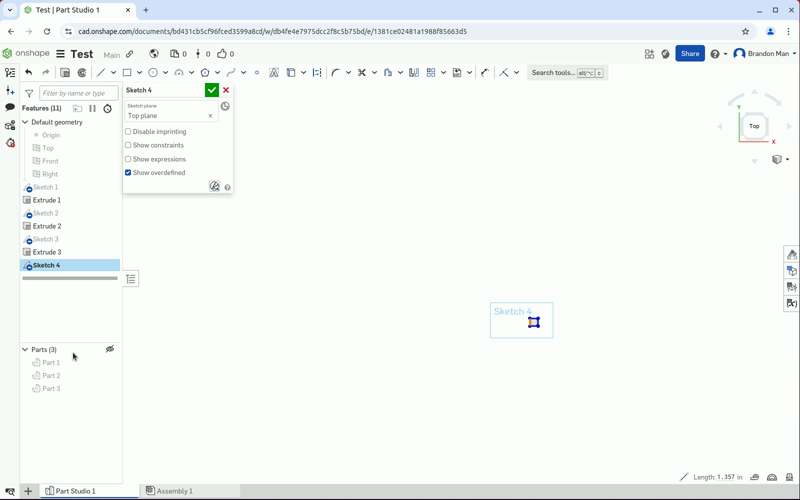
key(shift+e)
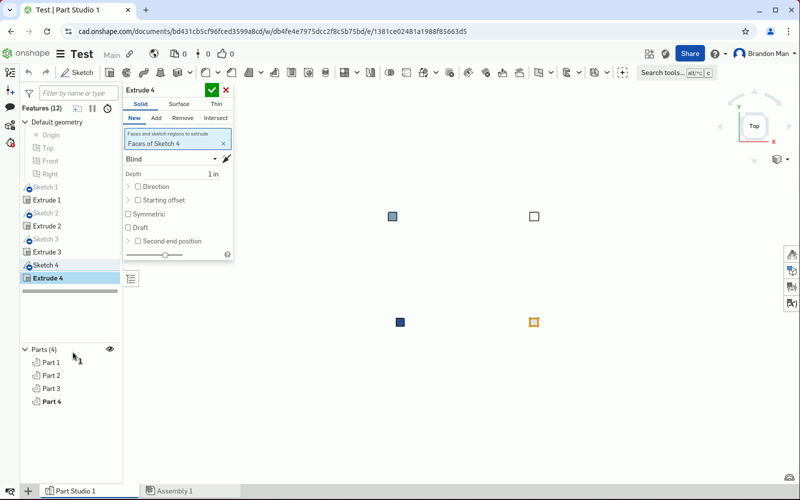
mouse_move(143, 106)
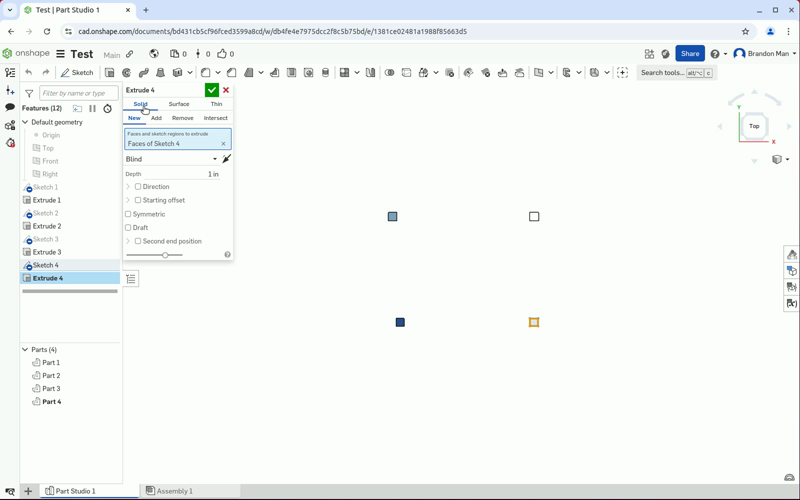
click(143, 106)
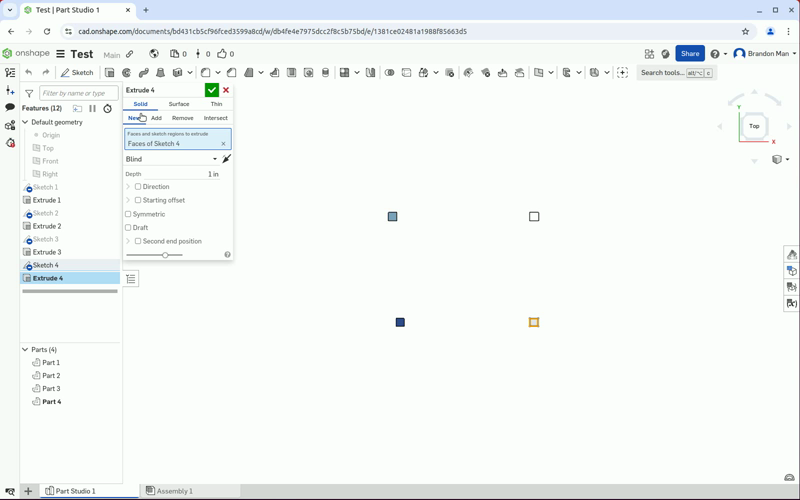
mouse_move(137, 120)
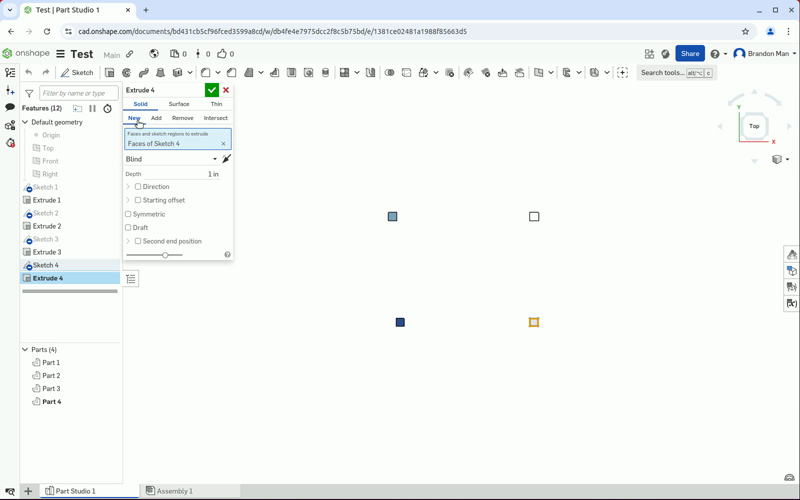
click(137, 120)
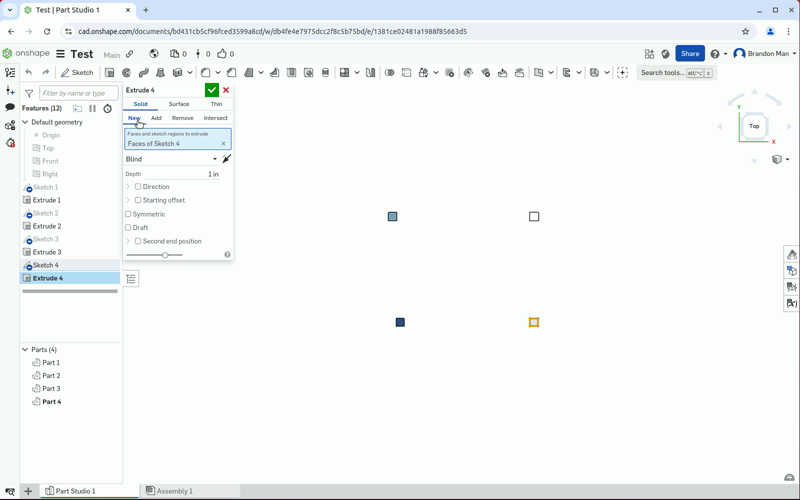
key(tab, 4)
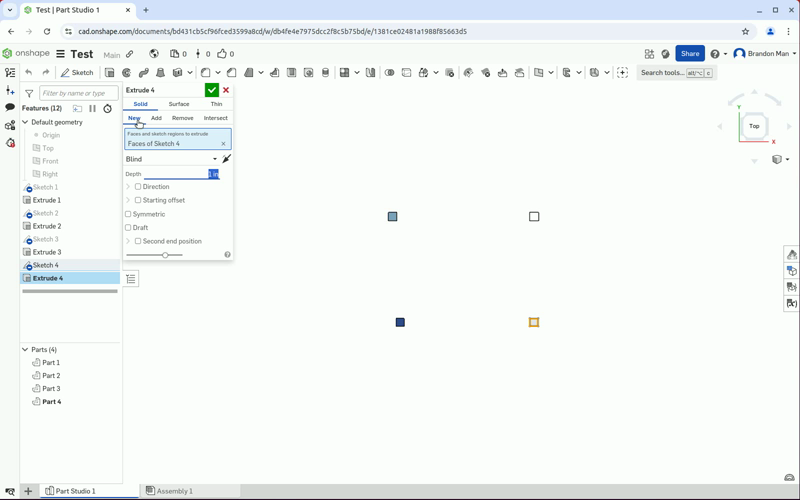
text(23.108)
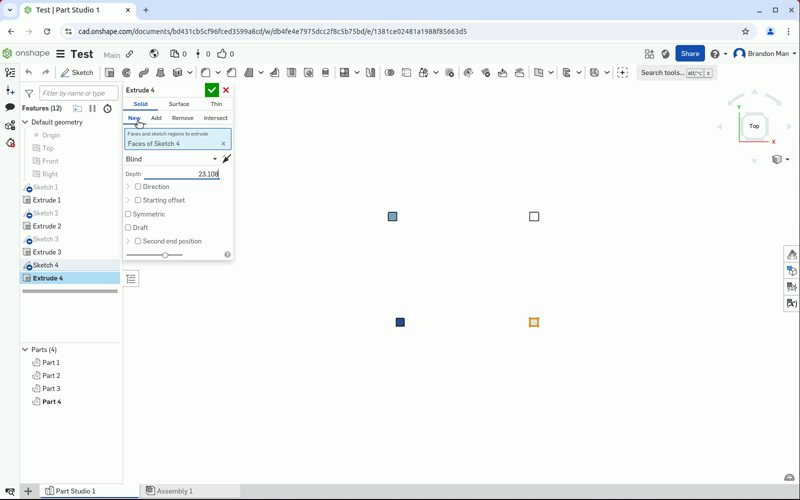
key(enter)
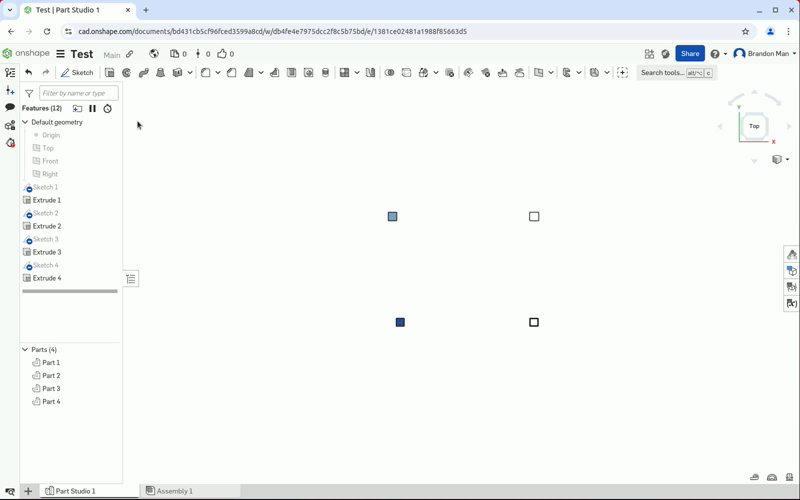
key(shift+h)
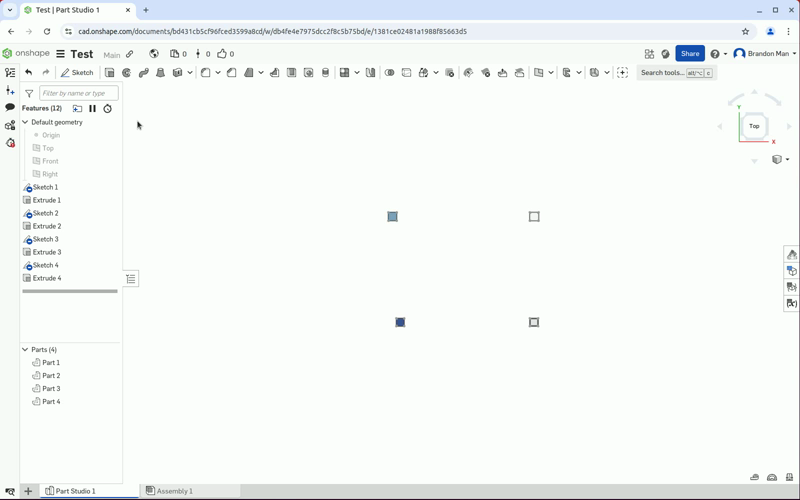
key(shift+h)
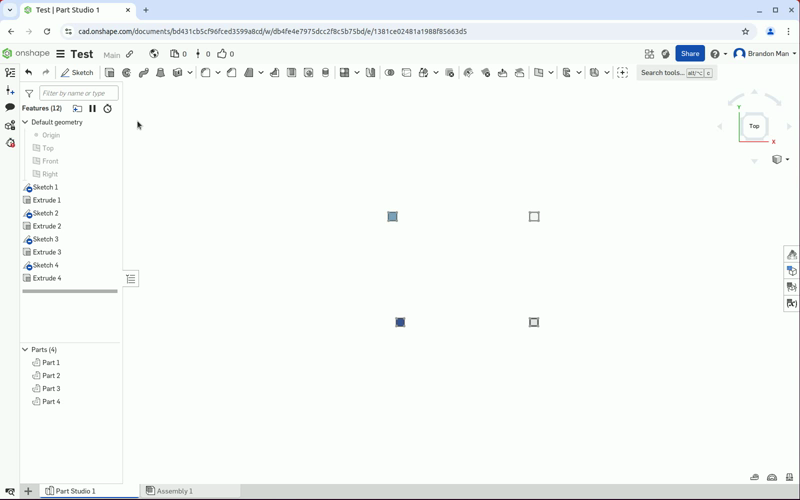
key(shift+7)
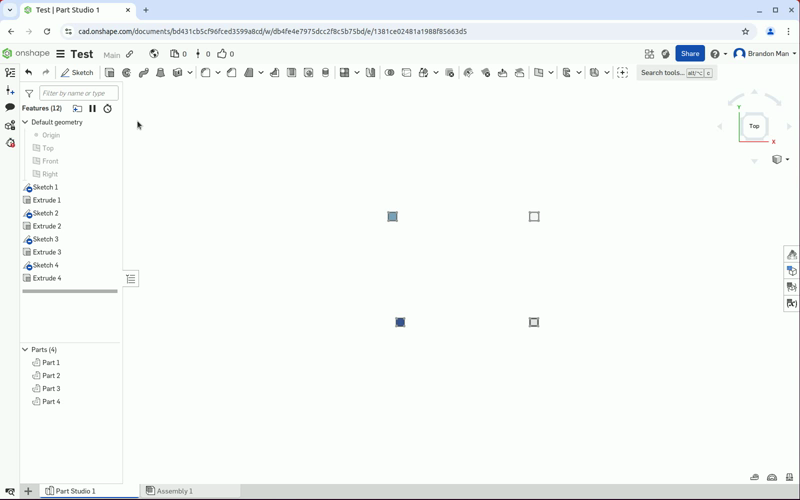
key(up, 3)
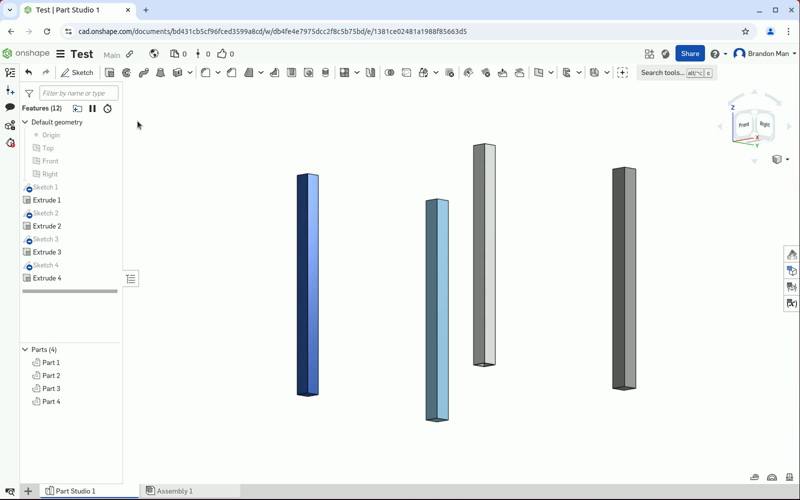
key(left, 3)
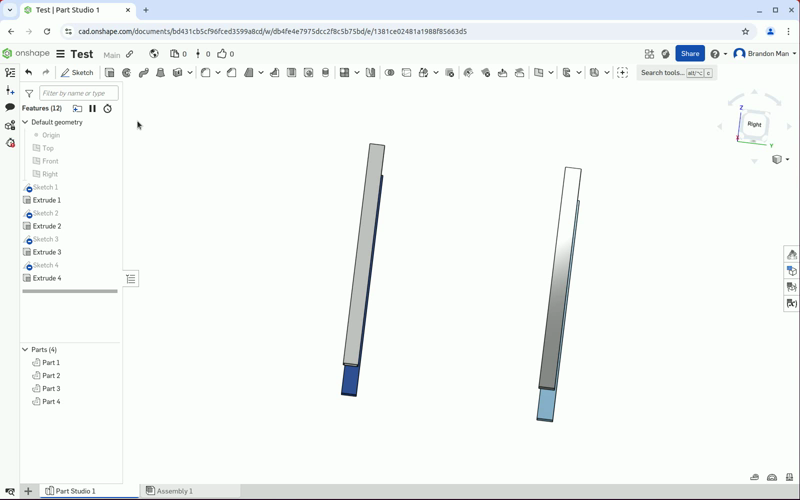
key(right, 3)
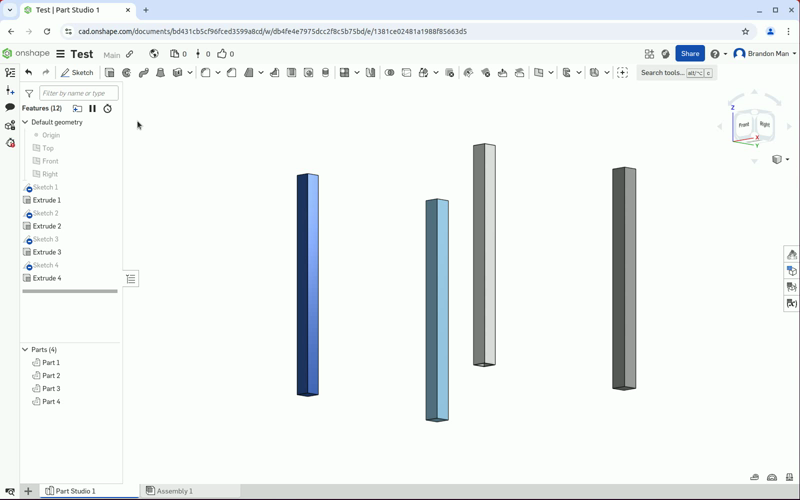
key(down, 3)
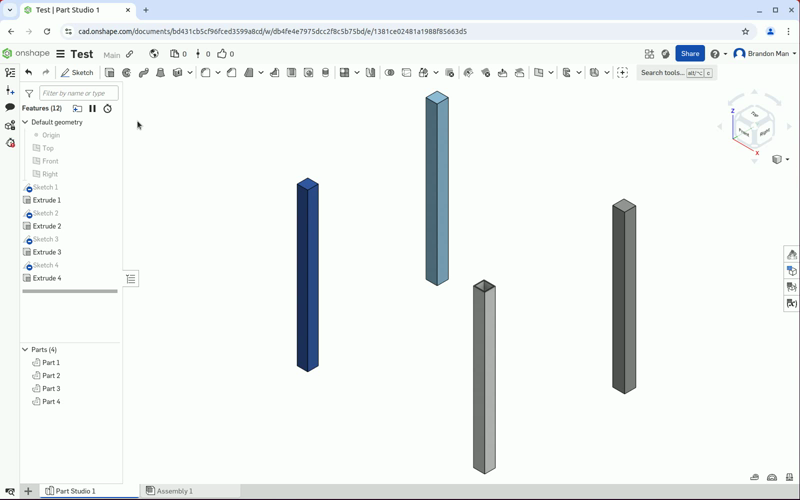
mouse_move(73, 189)
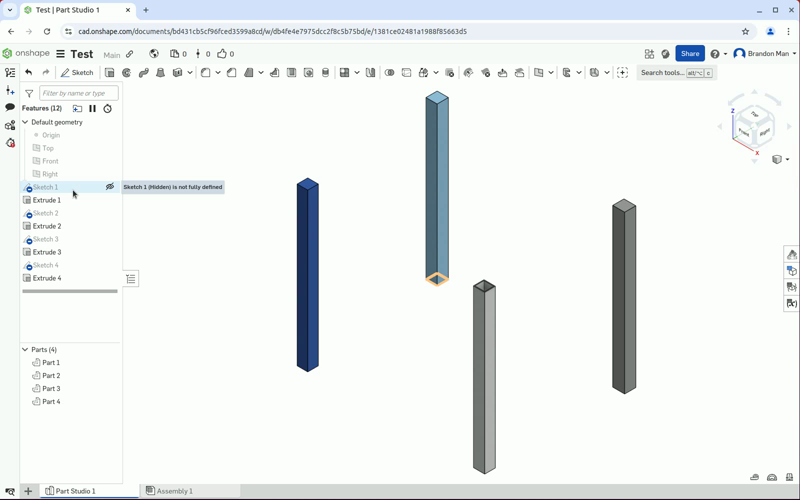
click(73, 189)